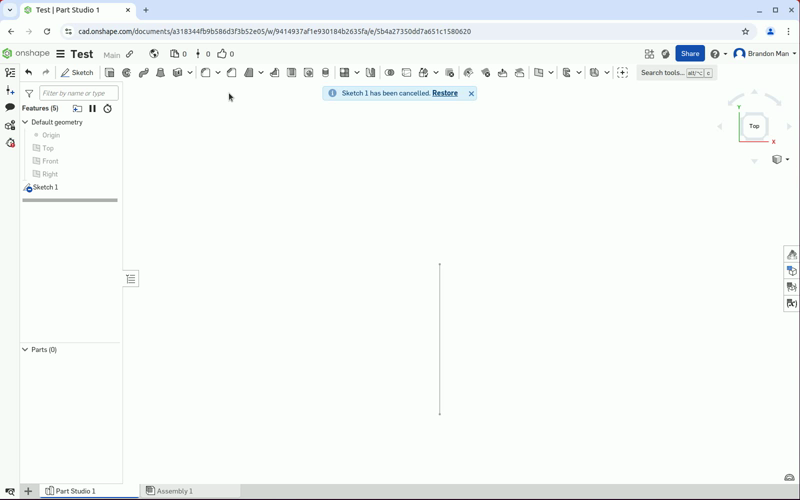
key(shift+h)
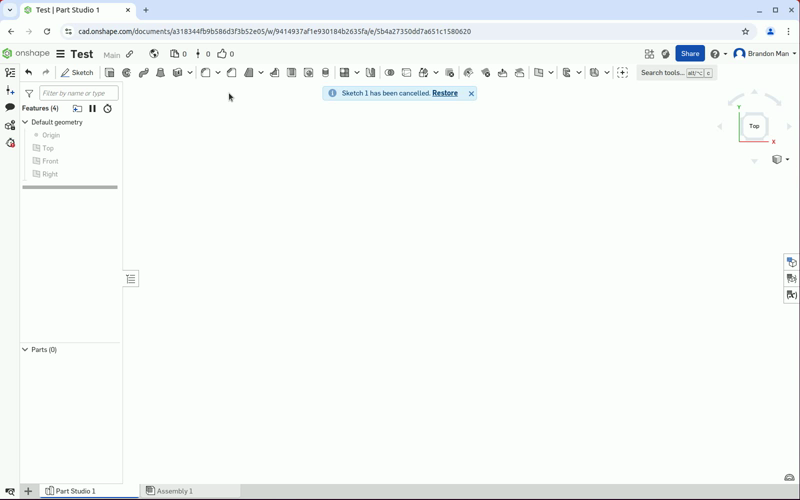
mouse_move(73, 352)
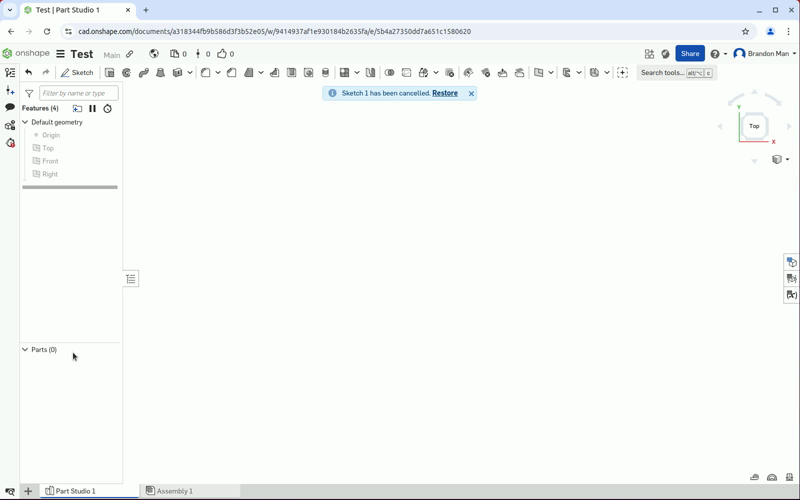
key(y)
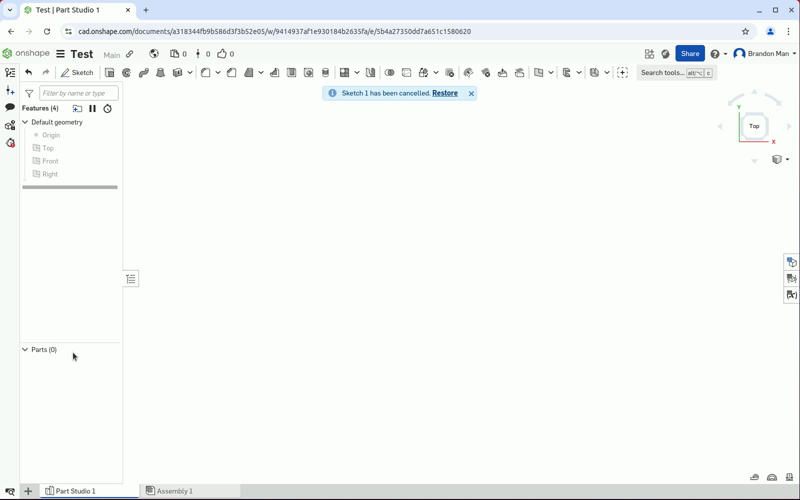
key(shift+p)
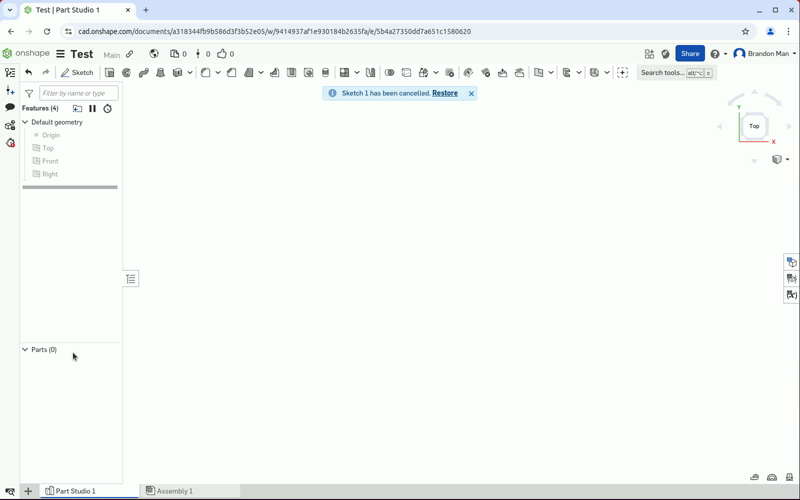
key(space)
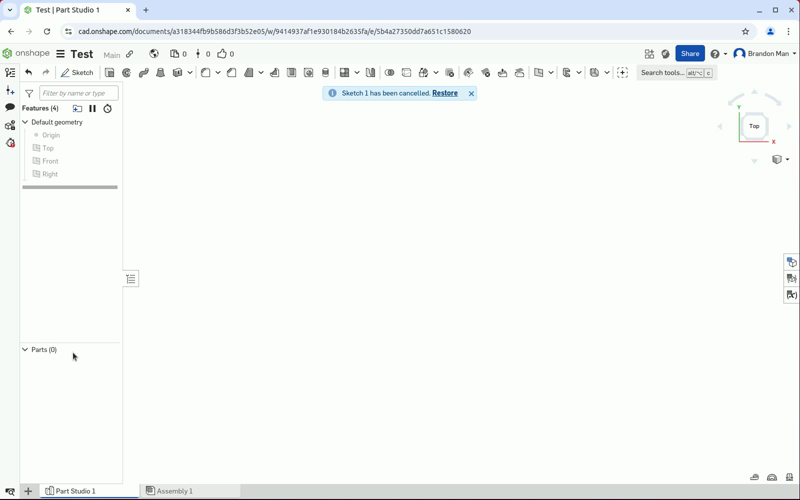
key_down(shift)
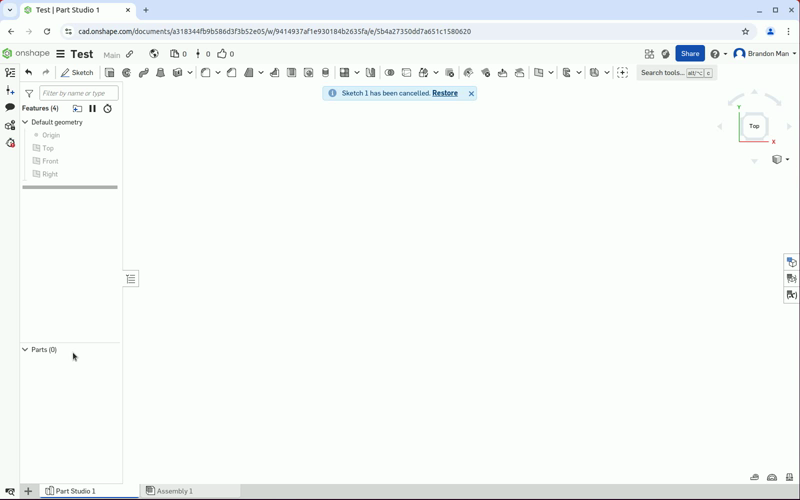
key(up)
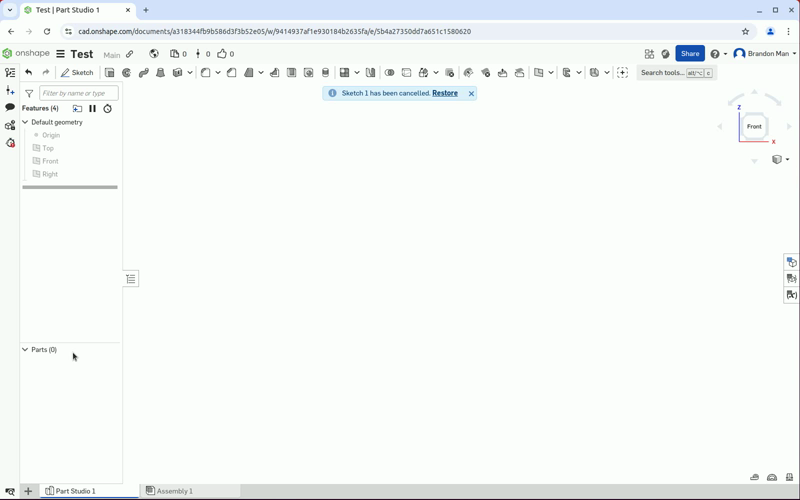
key_up(shift)
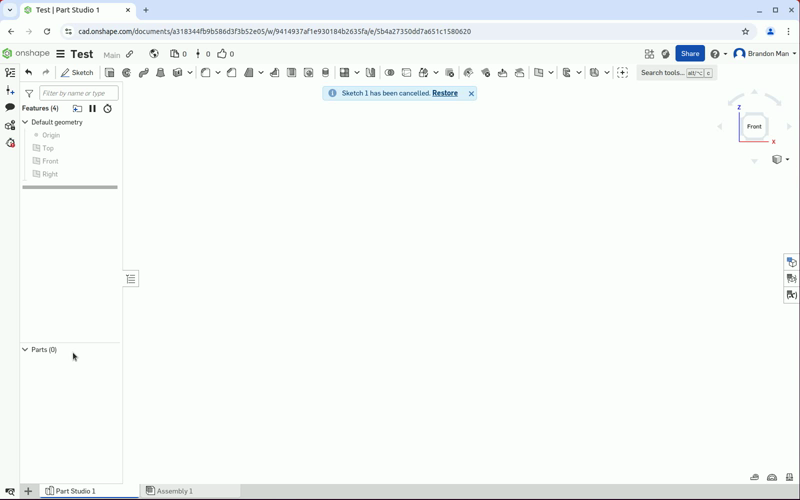
mouse_move(73, 352)
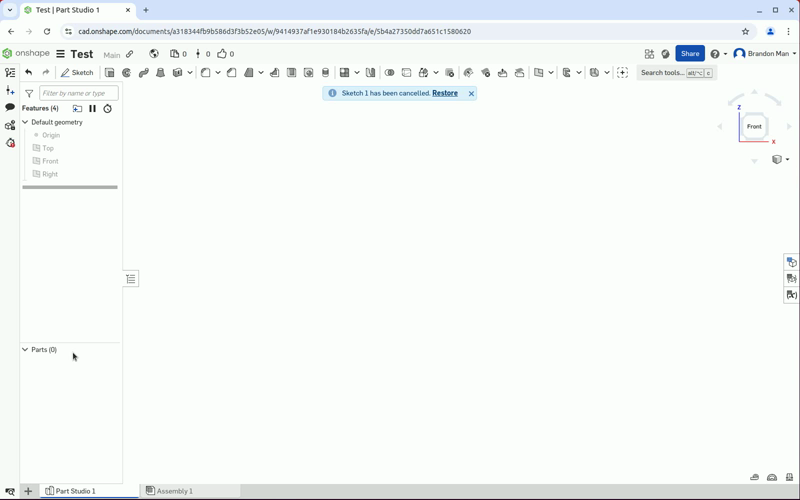
key(shift+y)
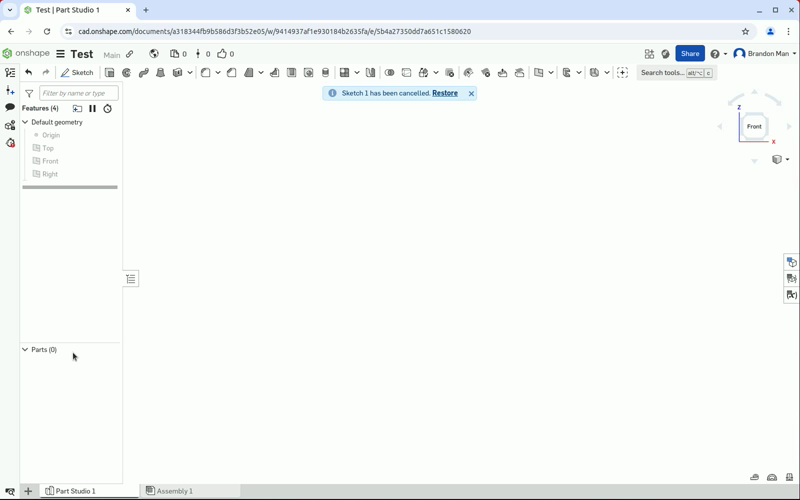
key(shift+s)
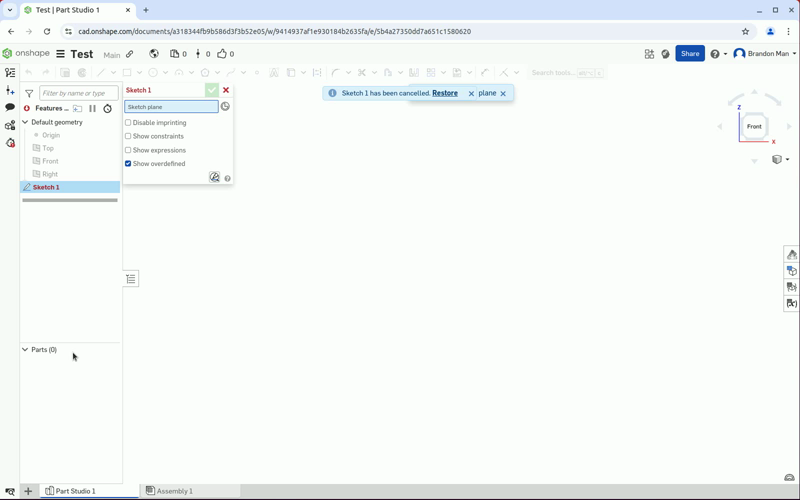
mouse_move(73, 163)
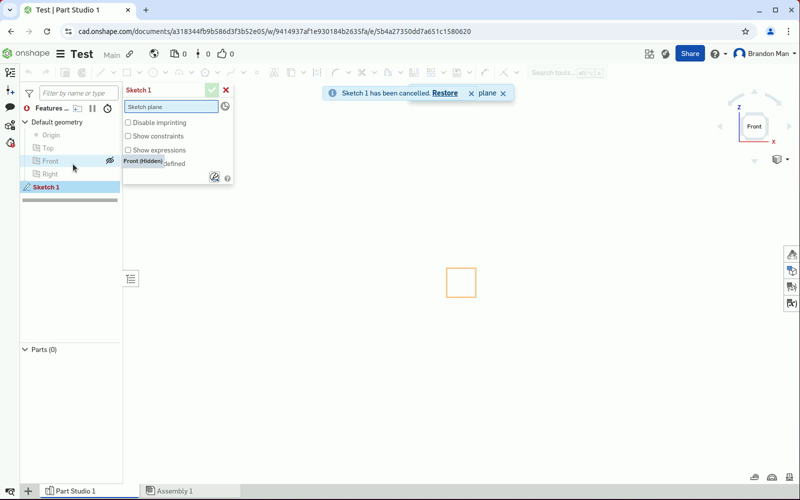
click(73, 163)
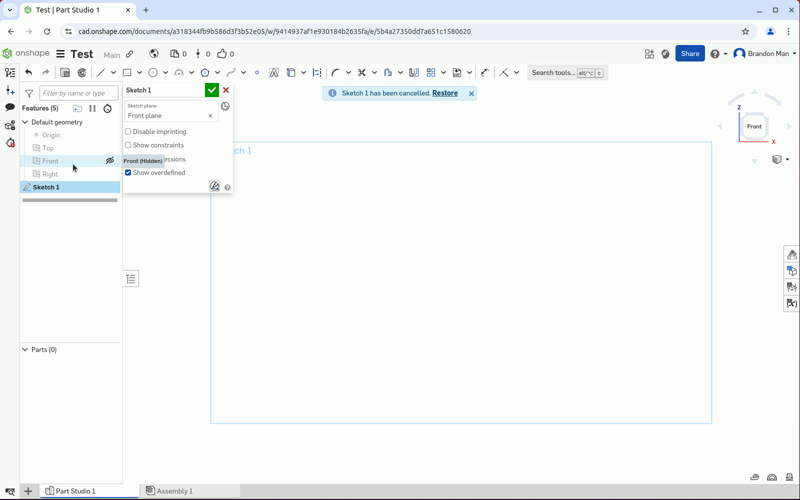
mouse_move(73, 352)
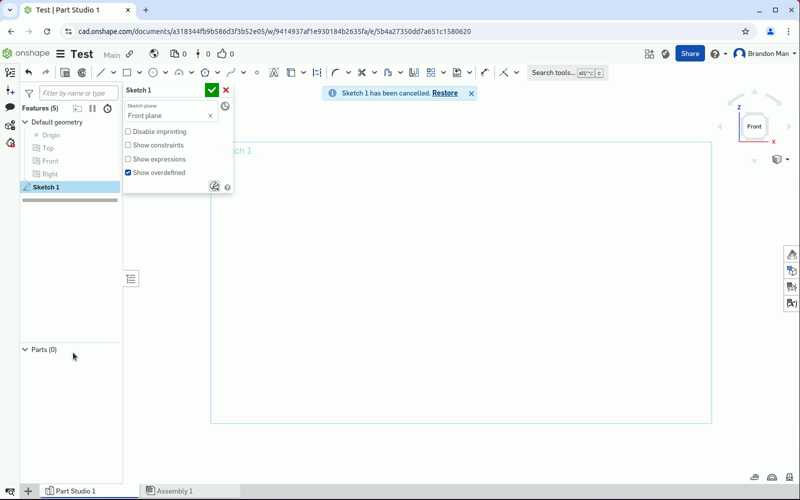
key(y)
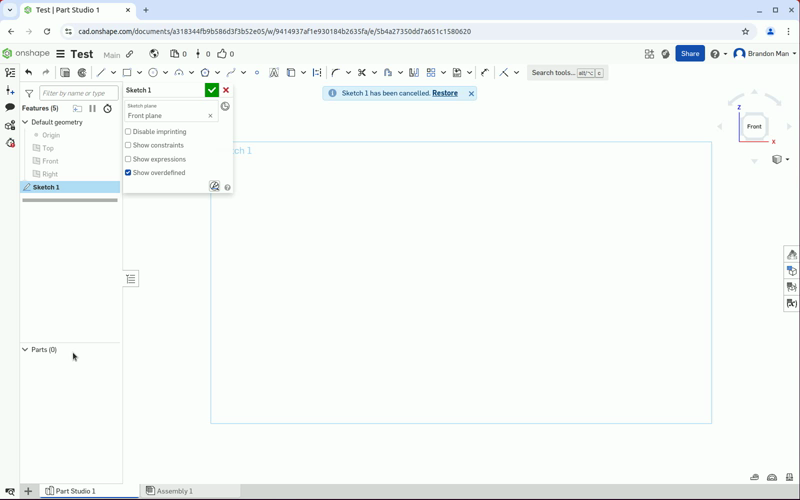
key(l)
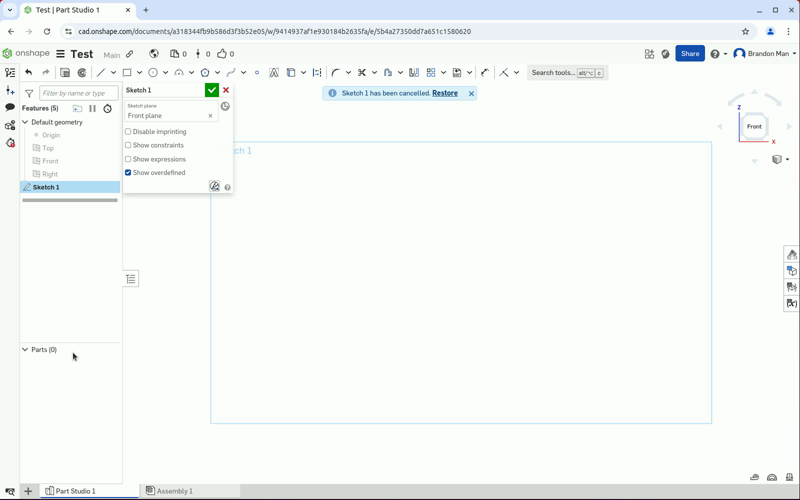
key_down(shift)
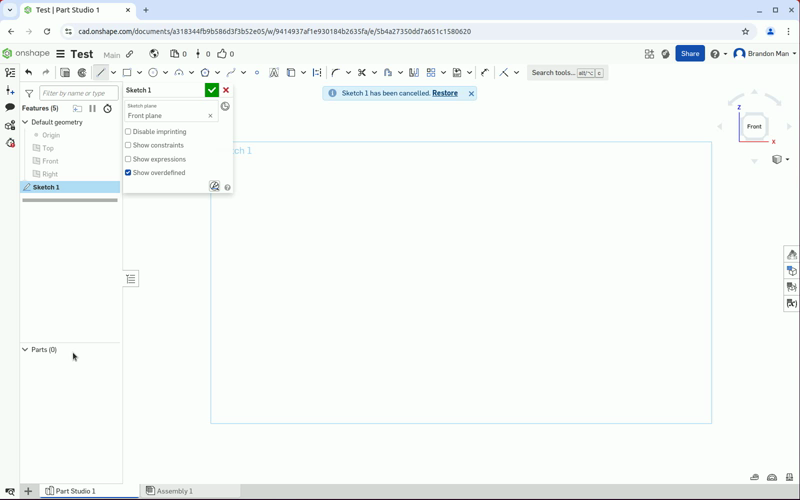
mouse_move(460, 266)
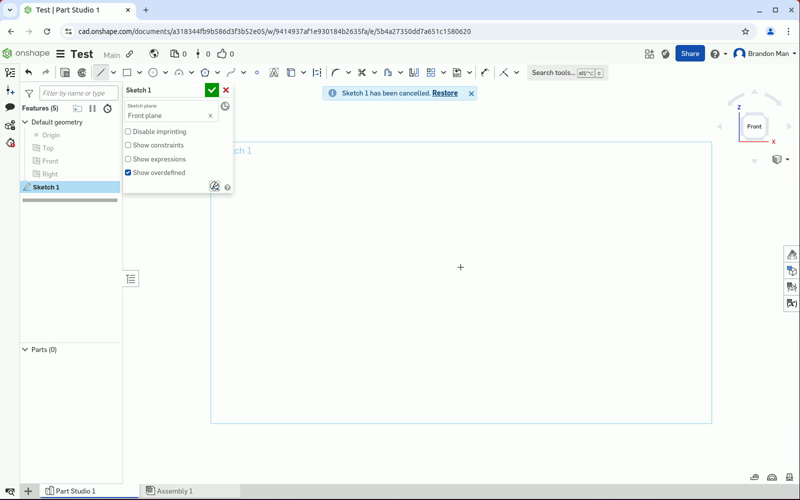
click(460, 266)
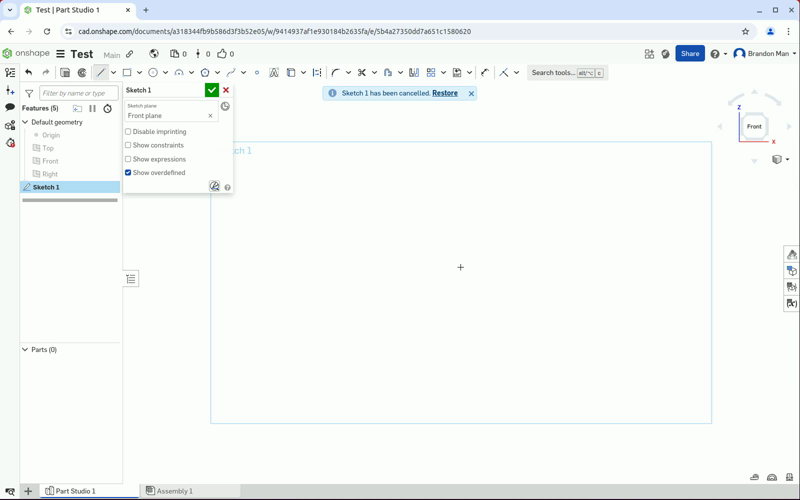
key_up(shift)
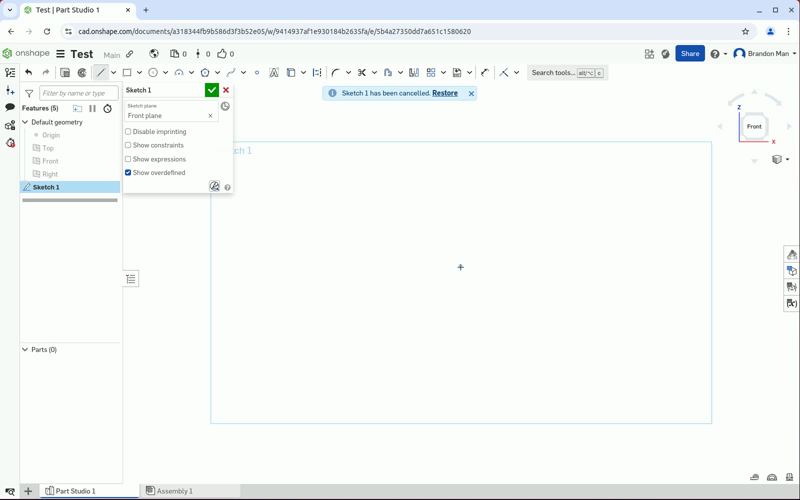
key_down(shift)
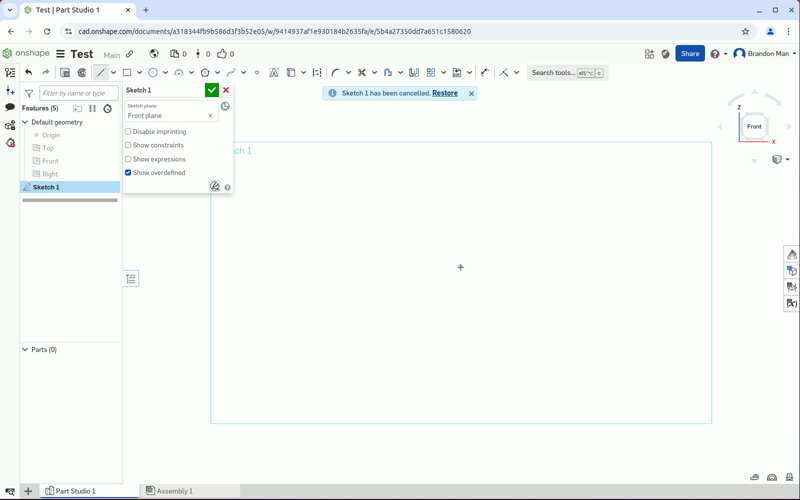
mouse_move(490, 266)
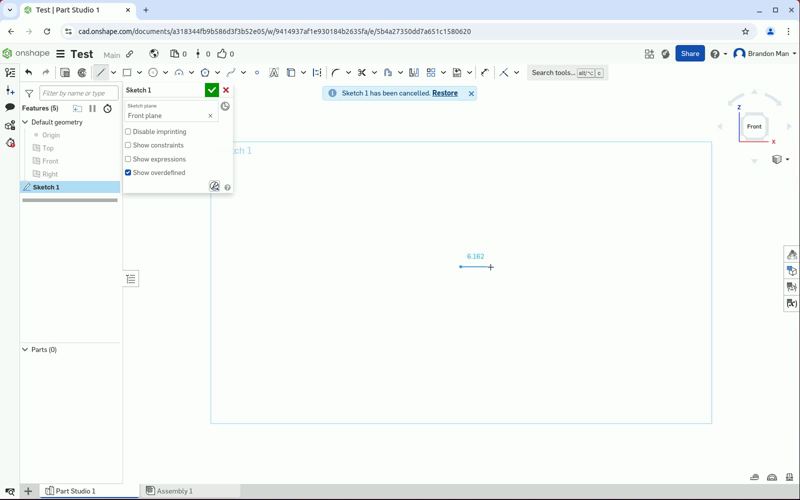
mouse_move(478, 266)
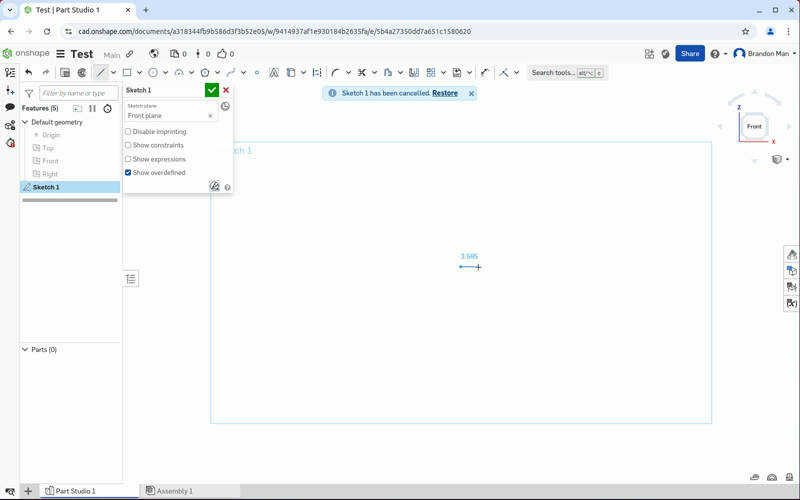
click(478, 266)
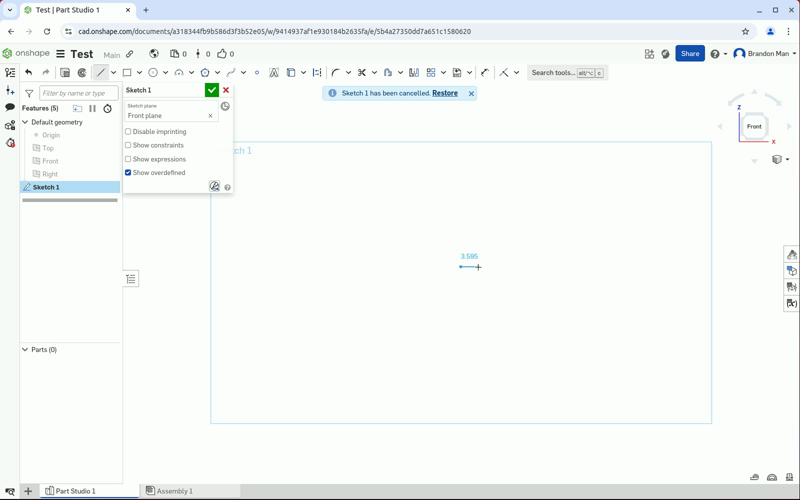
key_up(shift)
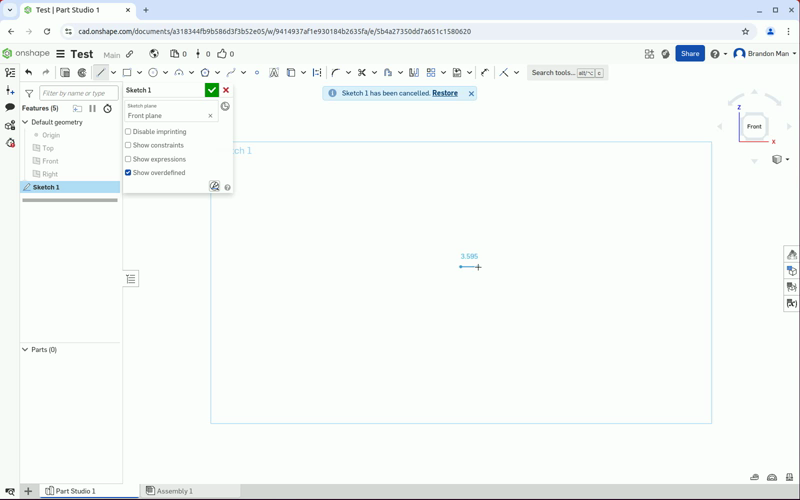
key_down(shift)
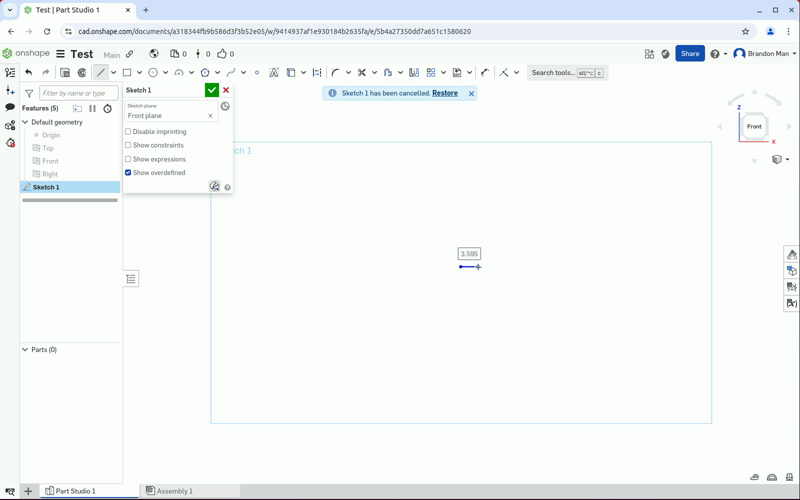
mouse_move(508, 266)
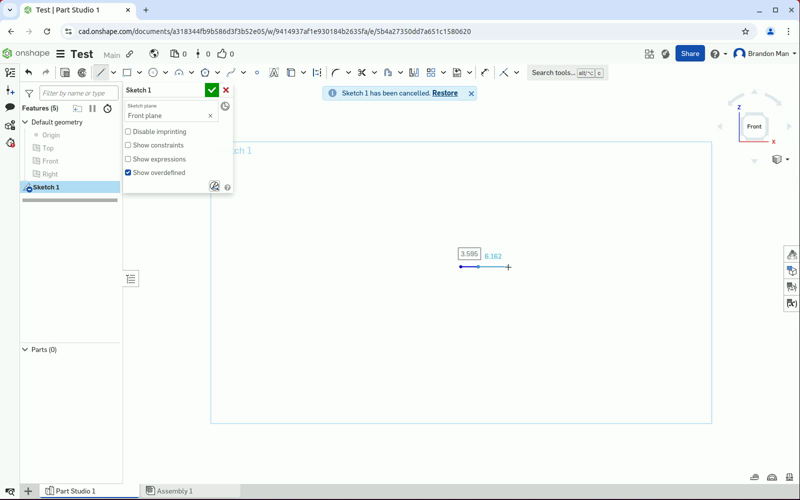
mouse_move(460, 249)
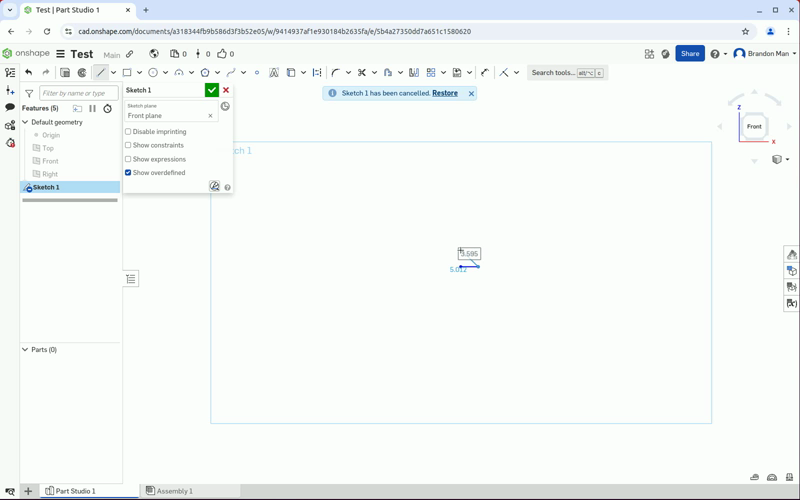
click(460, 249)
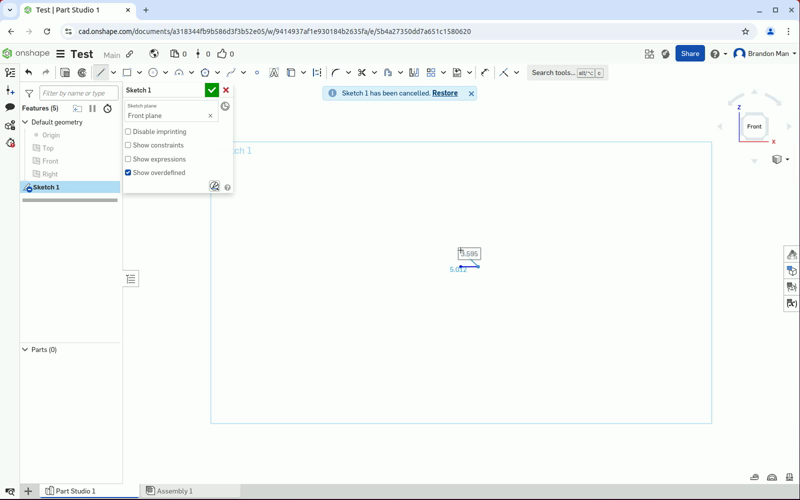
key_up(shift)
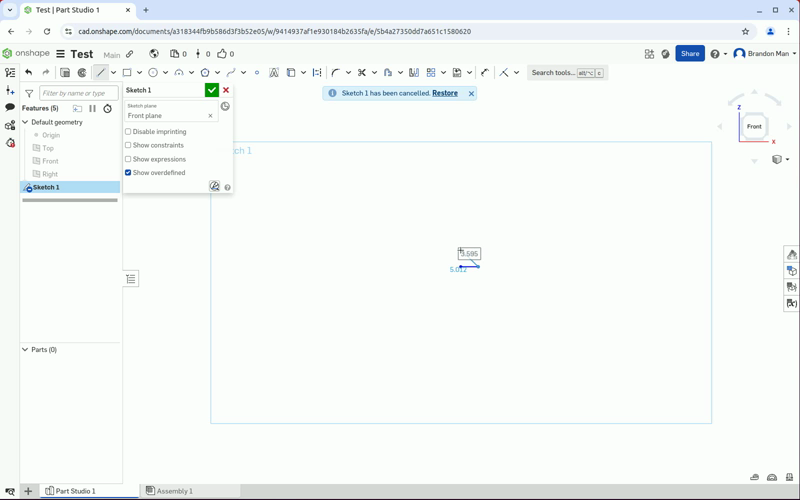
mouse_move(490, 249)
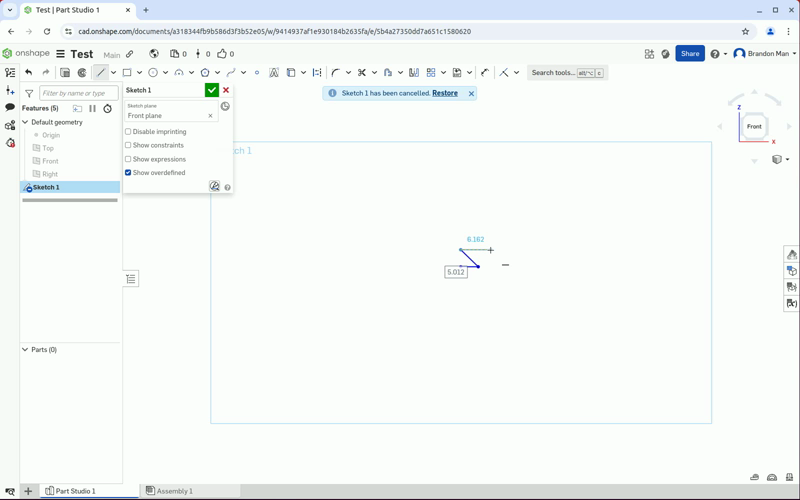
key_down(shift)
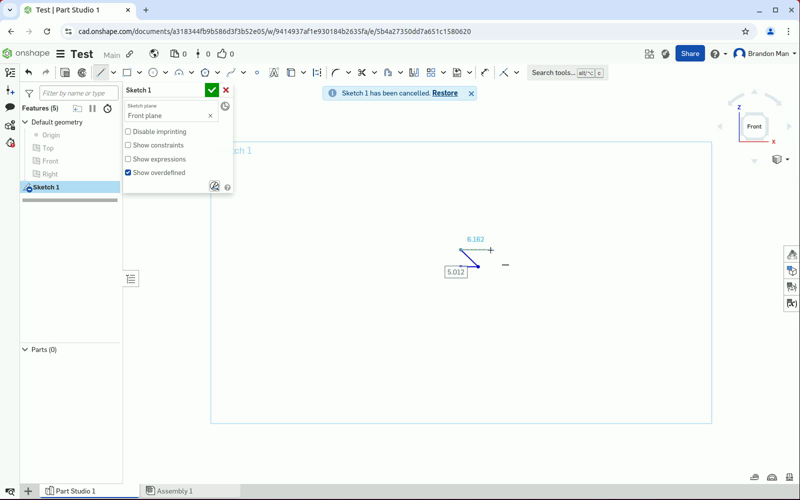
mouse_move(460, 266)
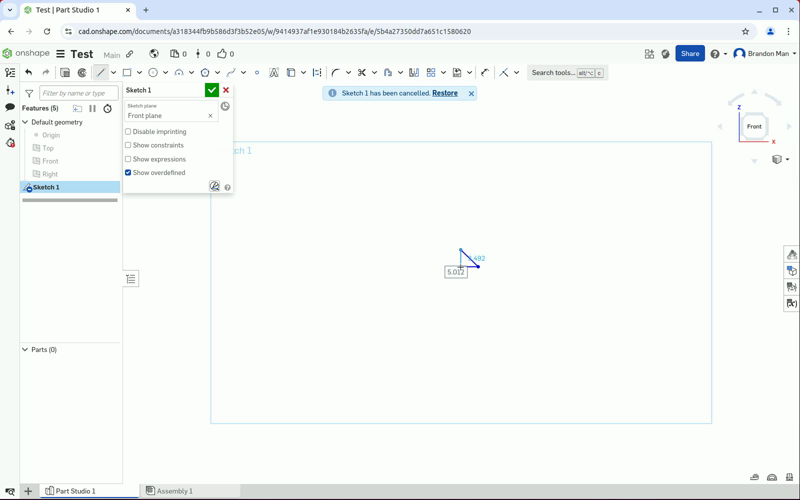
key_up(shift)
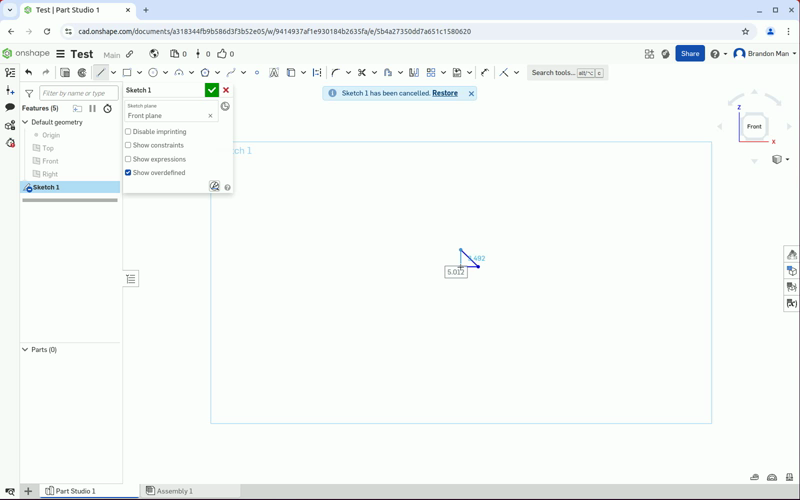
click(460, 266)
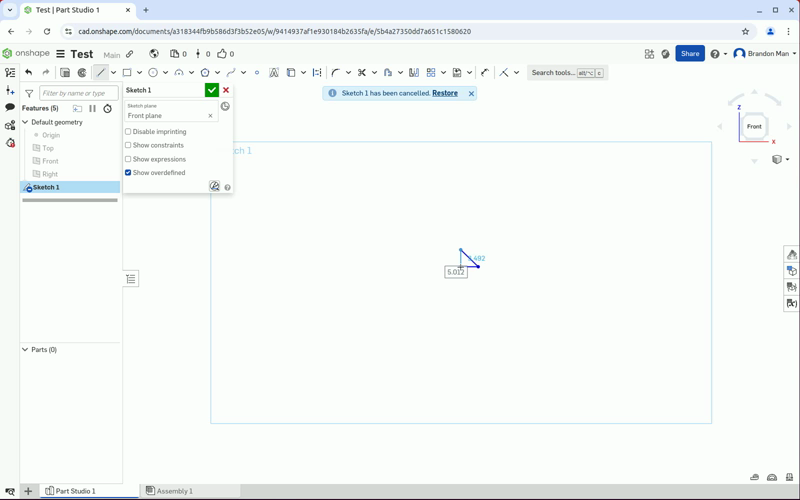
key(esc)
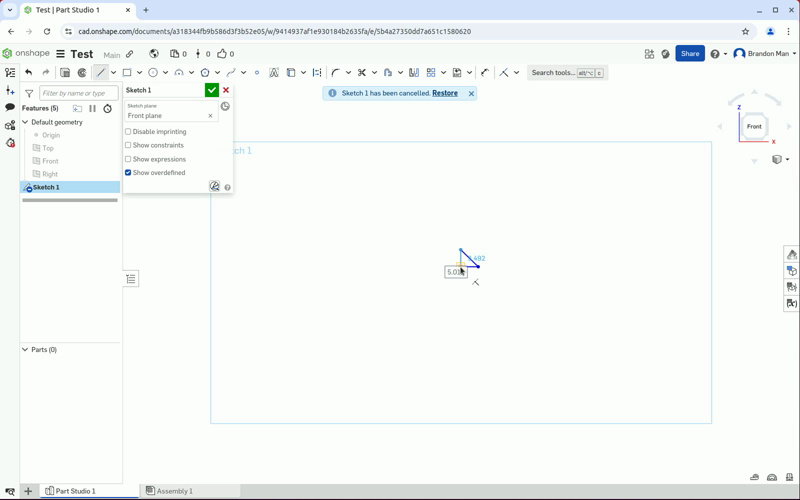
mouse_move(475, 264)
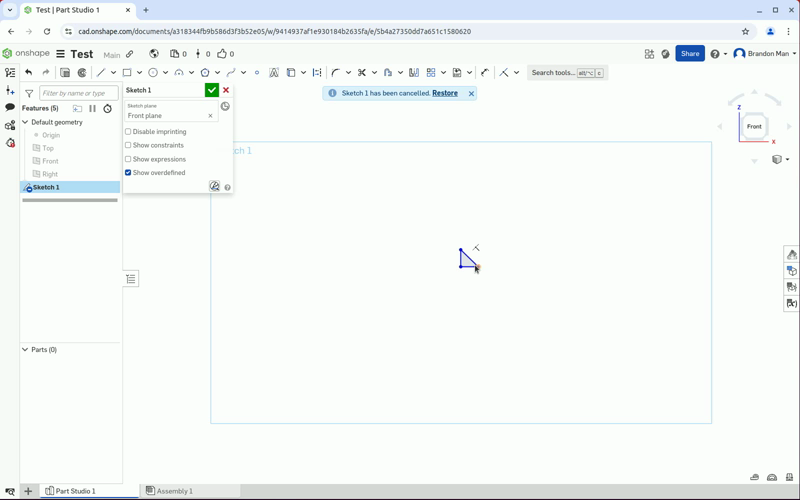
scroll(6)
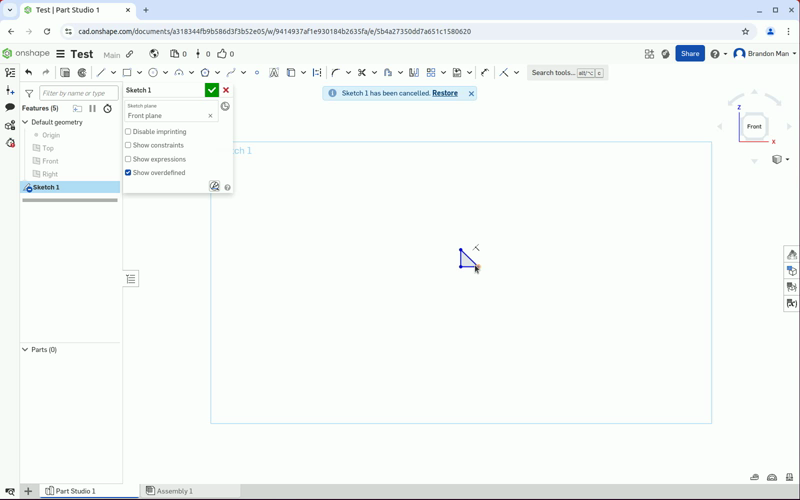
scroll(6)
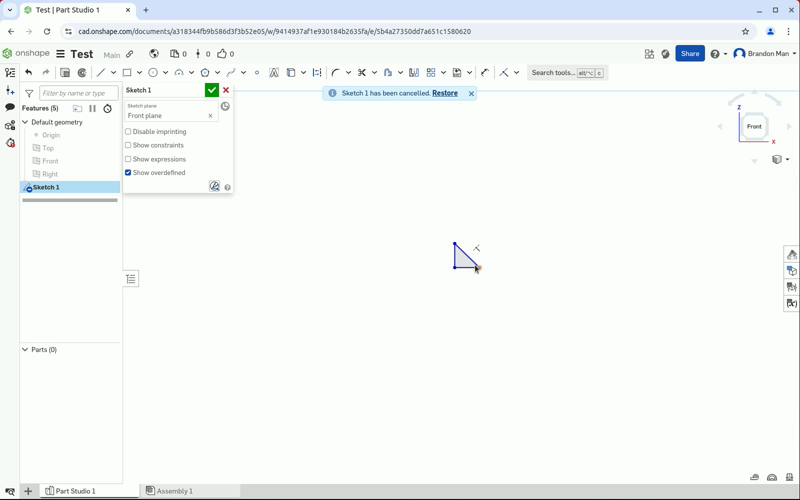
scroll(6)
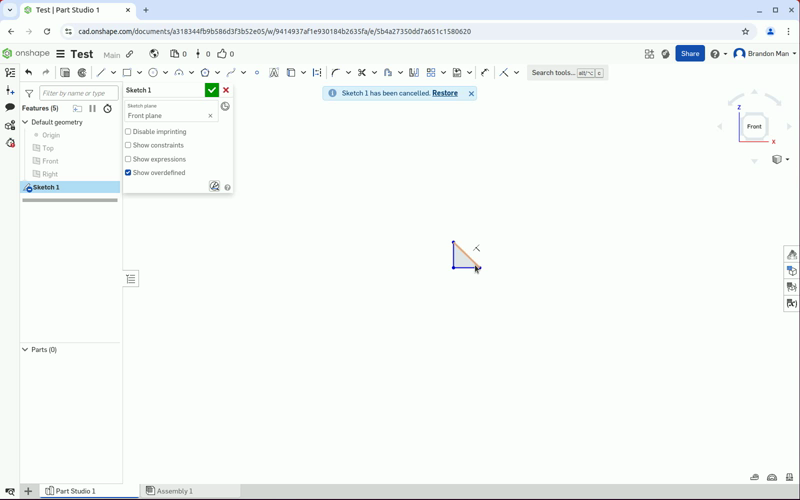
scroll(6)
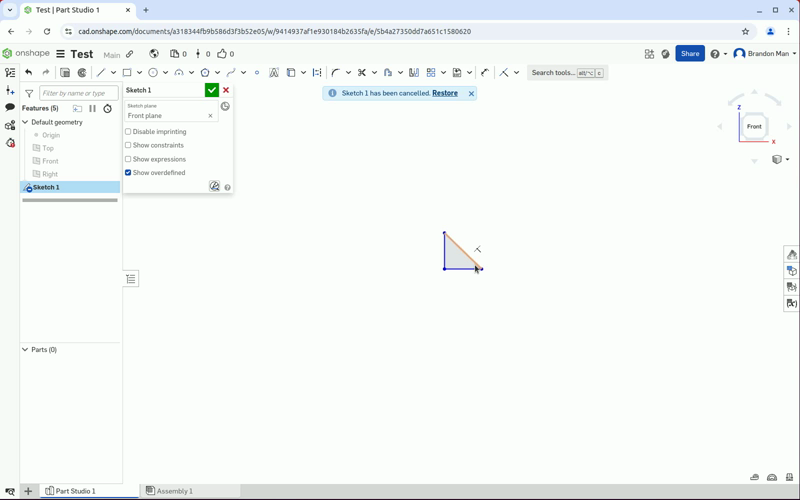
scroll(6)
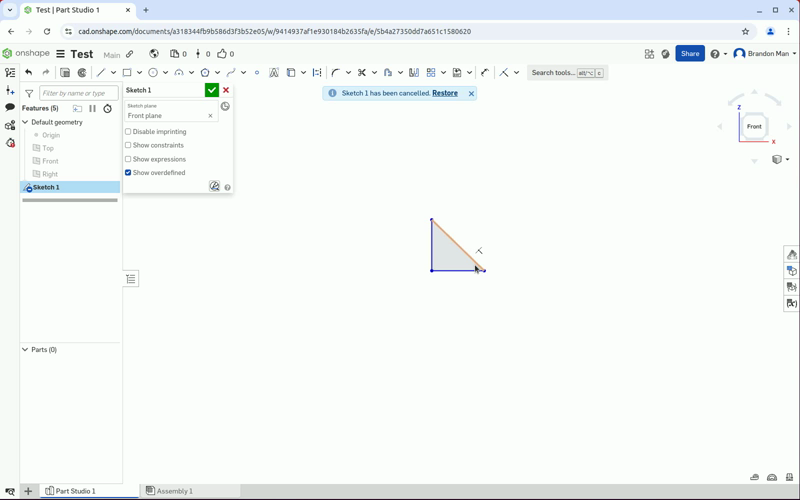
scroll(6)
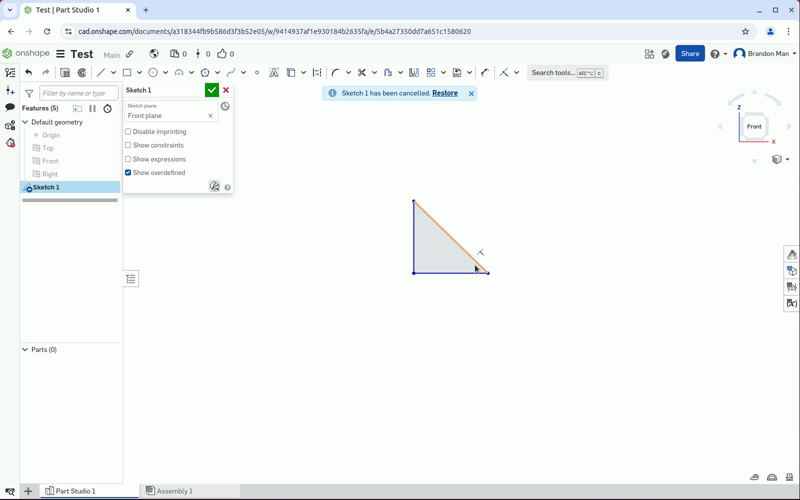
scroll(6)
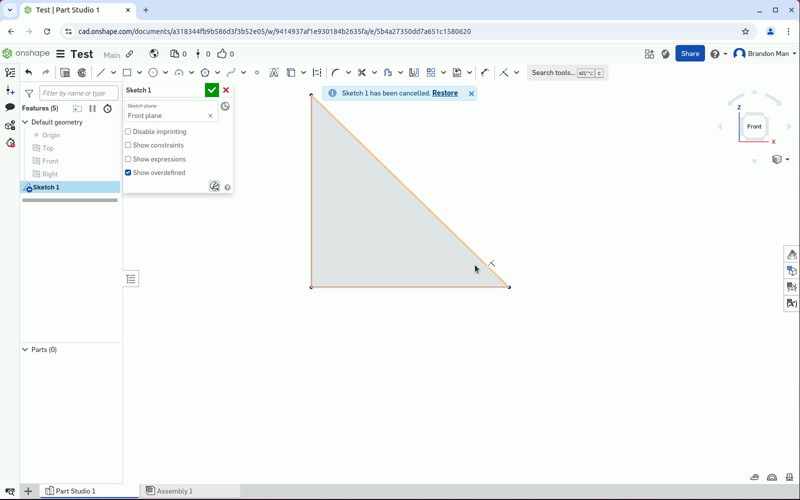
click(475, 264)
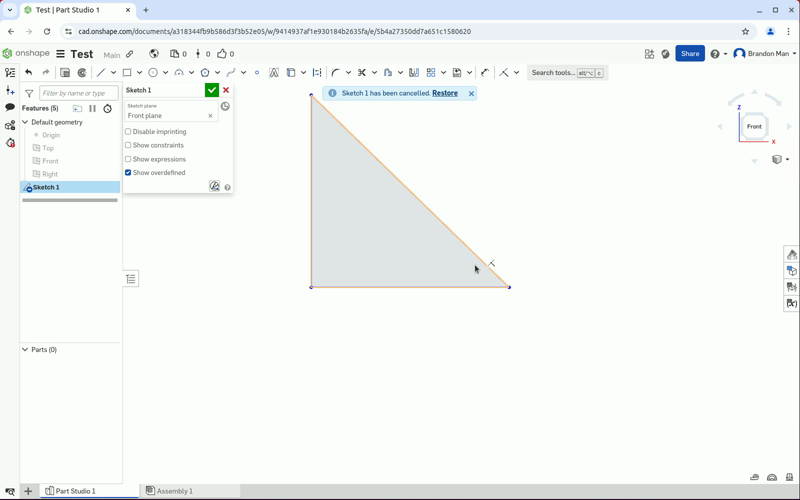
scroll(-6)
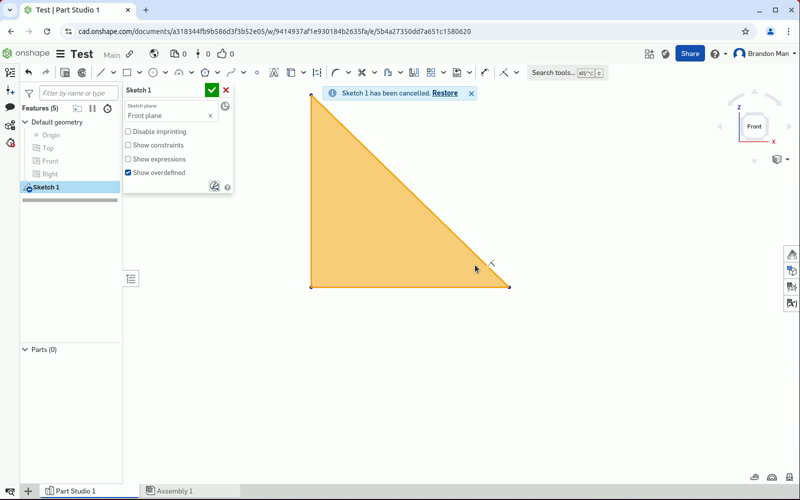
scroll(-6)
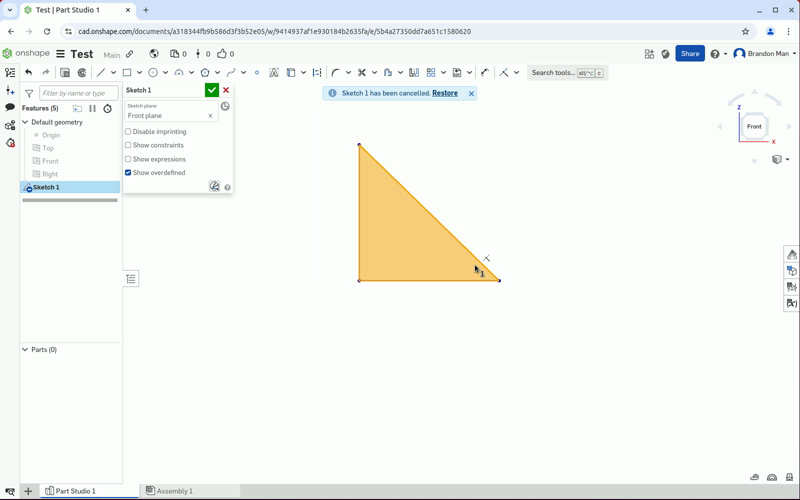
scroll(-6)
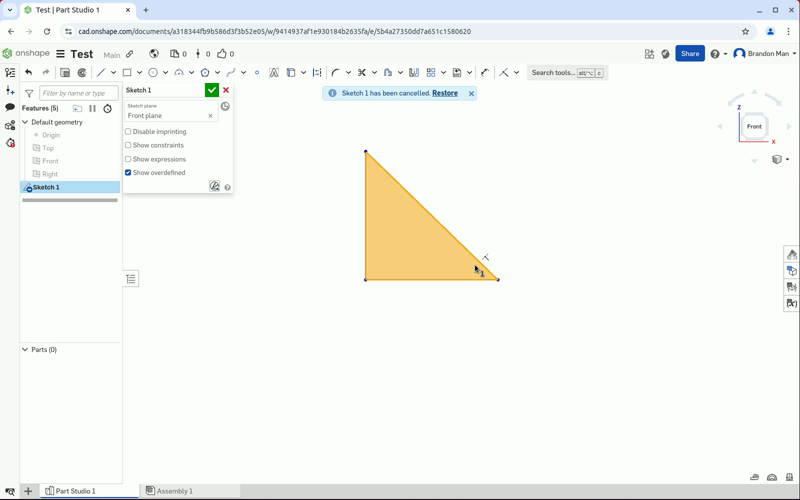
scroll(-6)
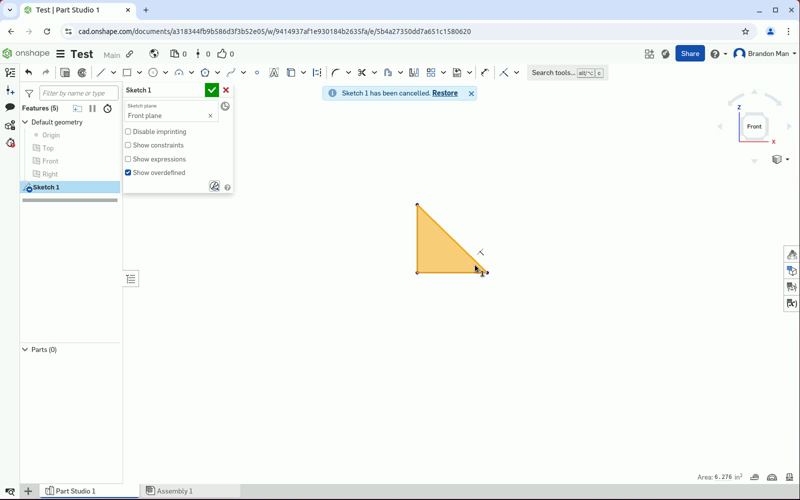
scroll(-6)
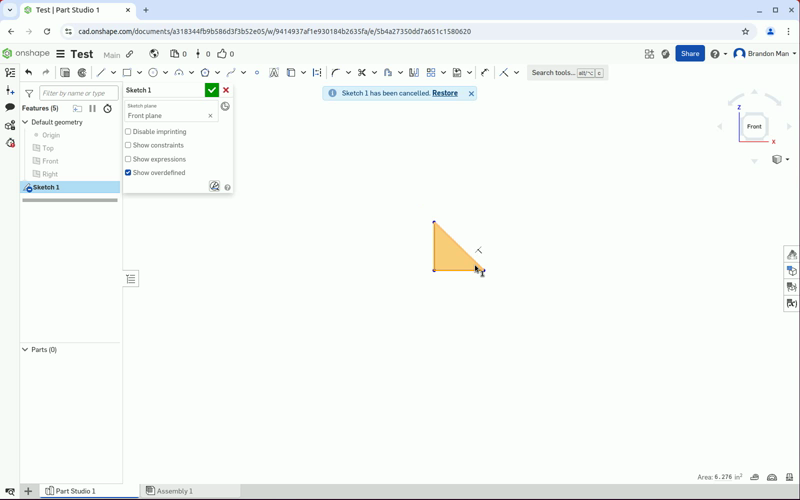
scroll(-6)
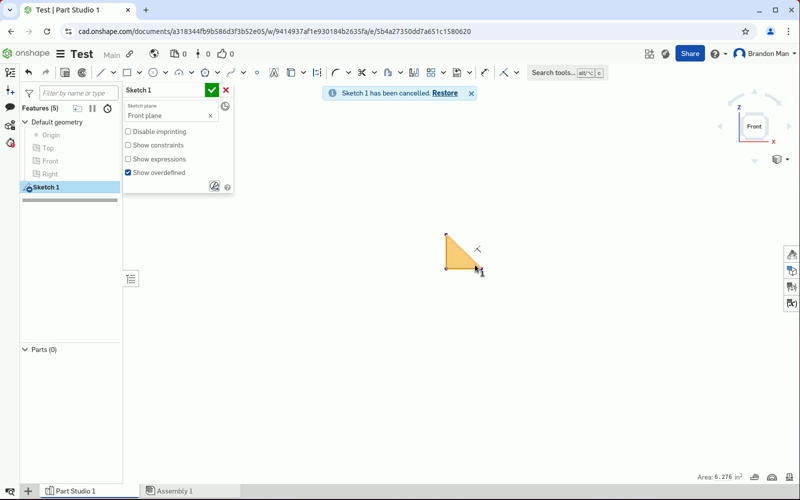
scroll(-6)
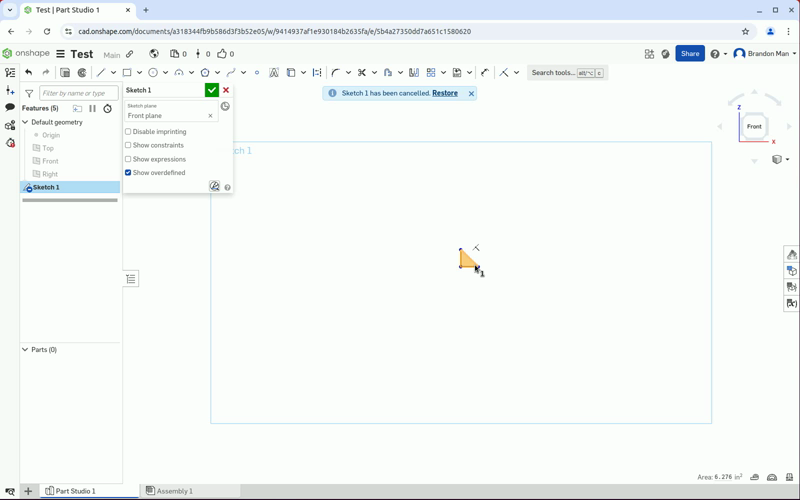
mouse_move(73, 352)
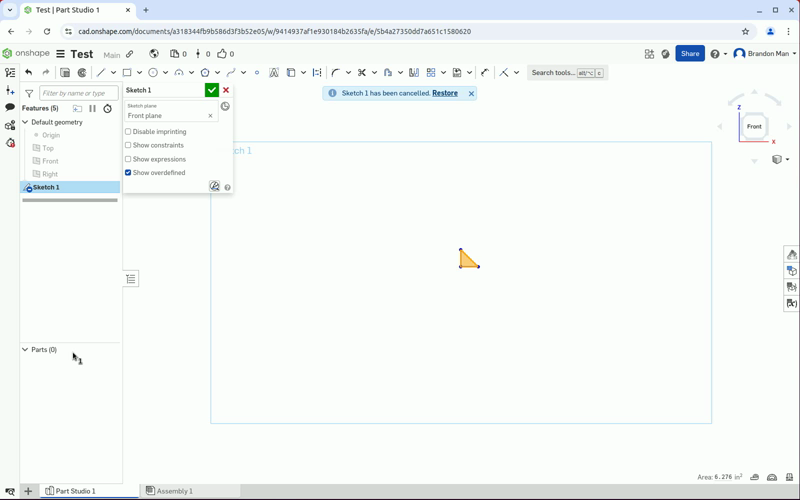
key(shift+y)
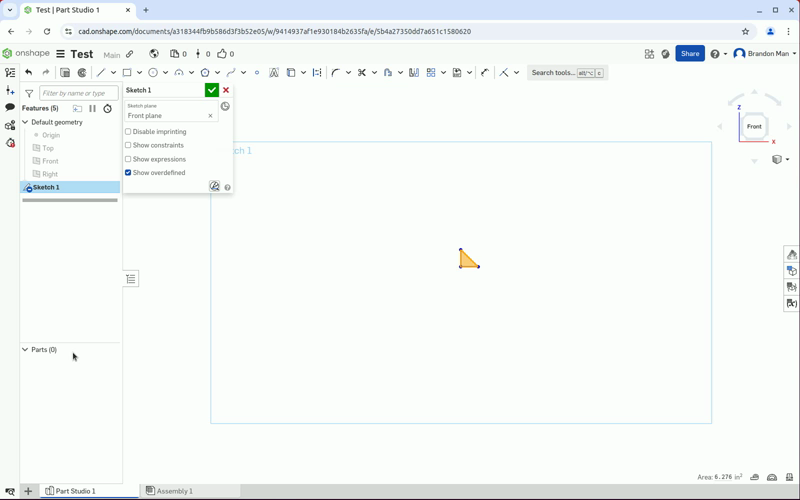
key(shift+e)
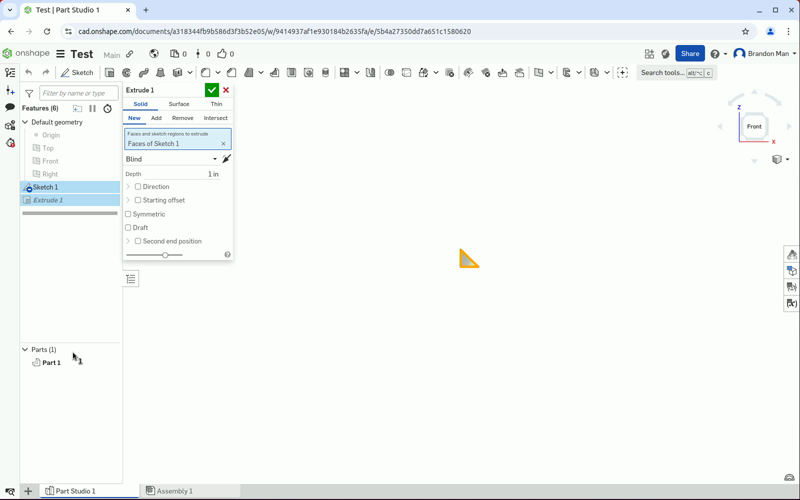
mouse_move(143, 106)
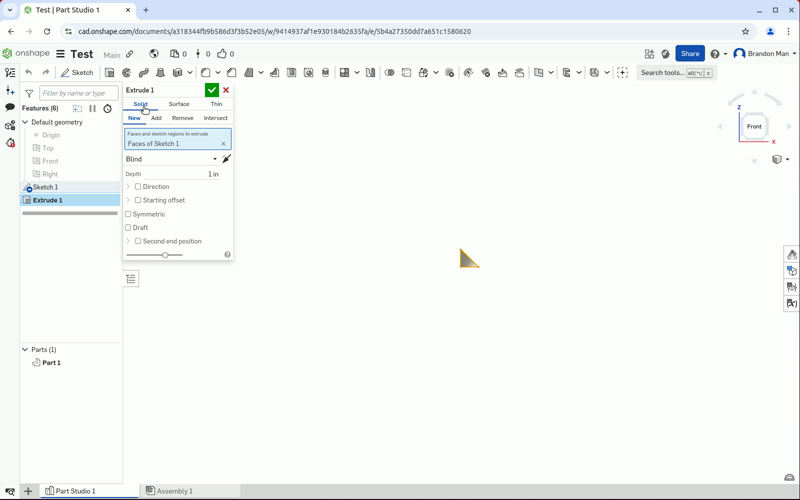
click(143, 106)
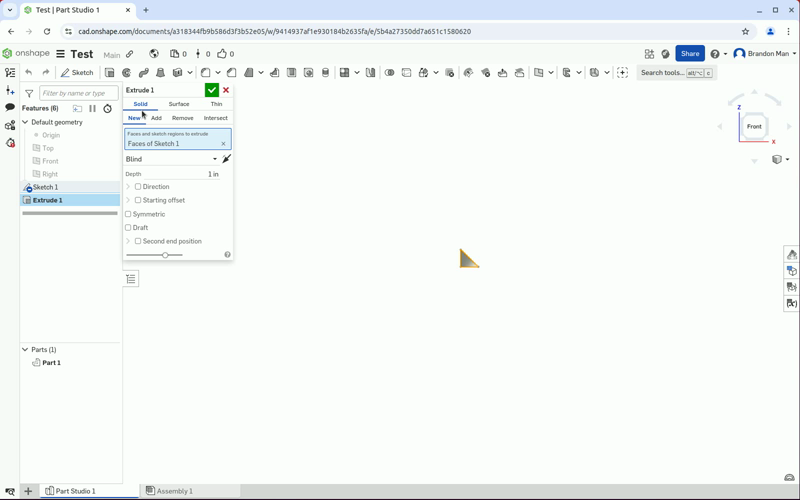
mouse_move(137, 120)
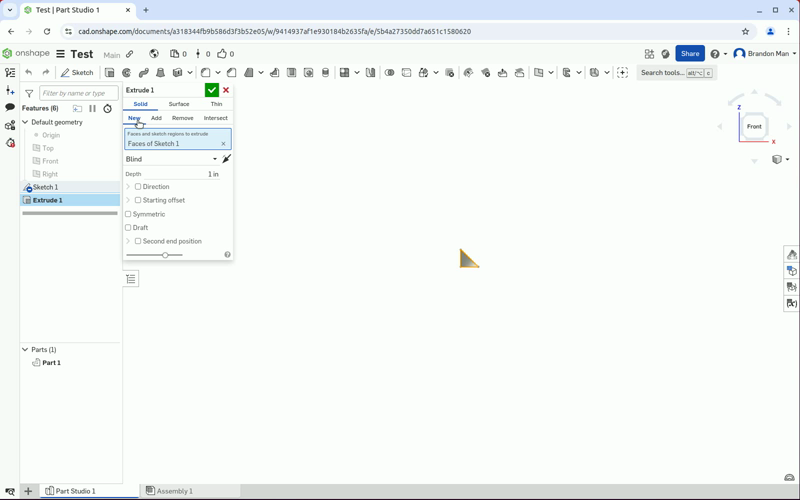
click(137, 120)
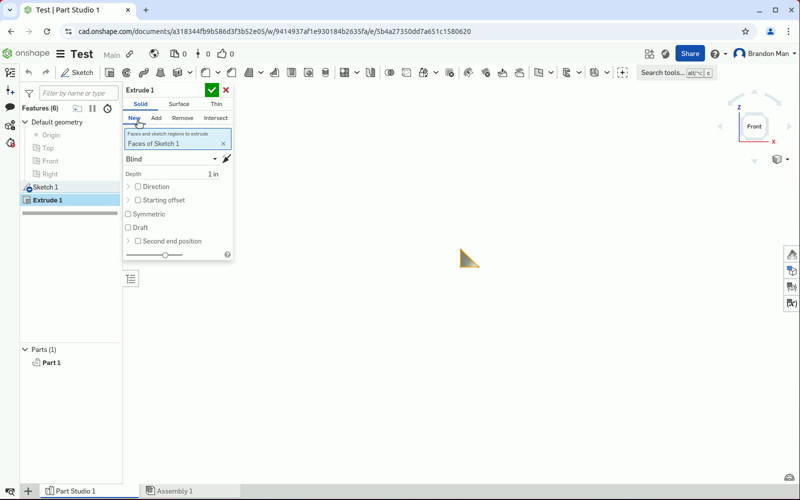
key(tab, 4)
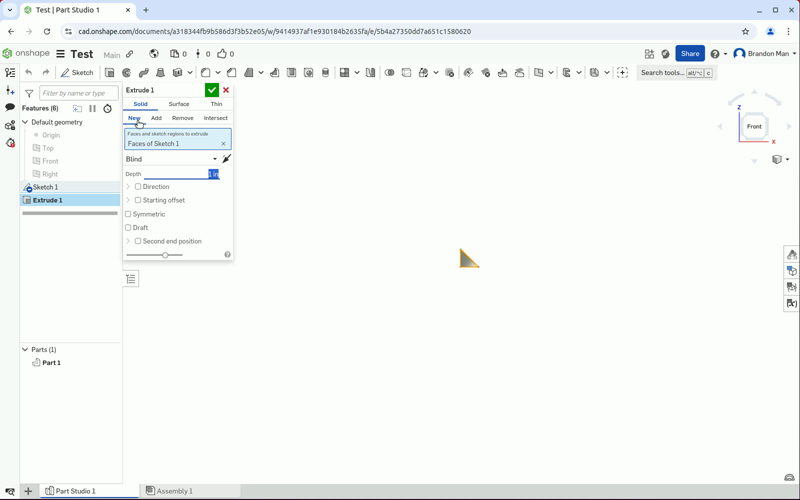
text(3.37)
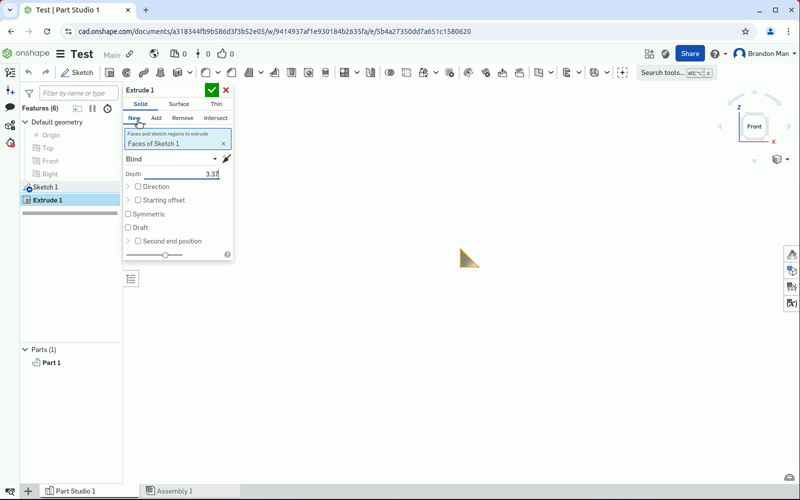
key(enter)
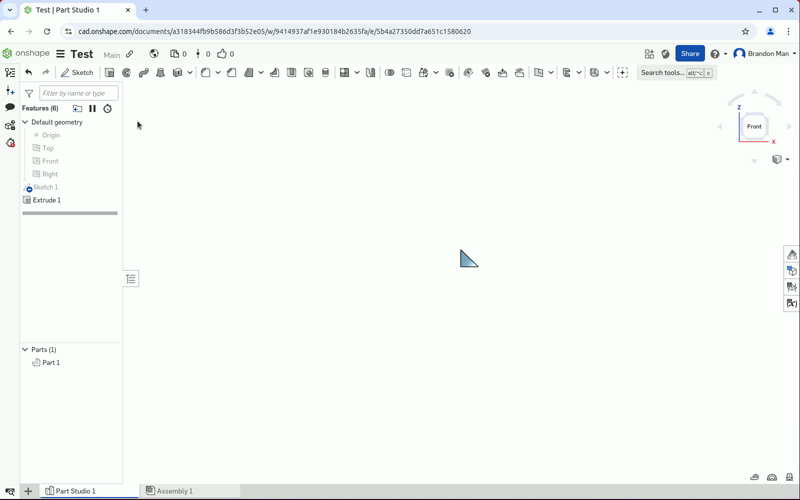
key(shift+h)
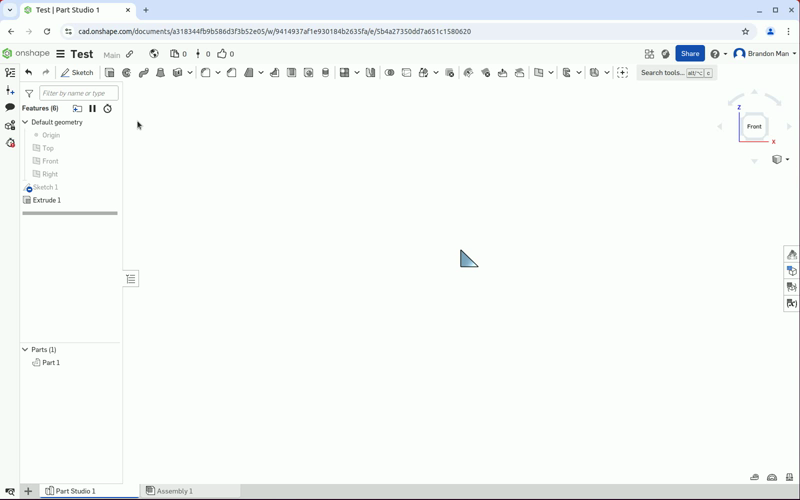
key(shift+h)
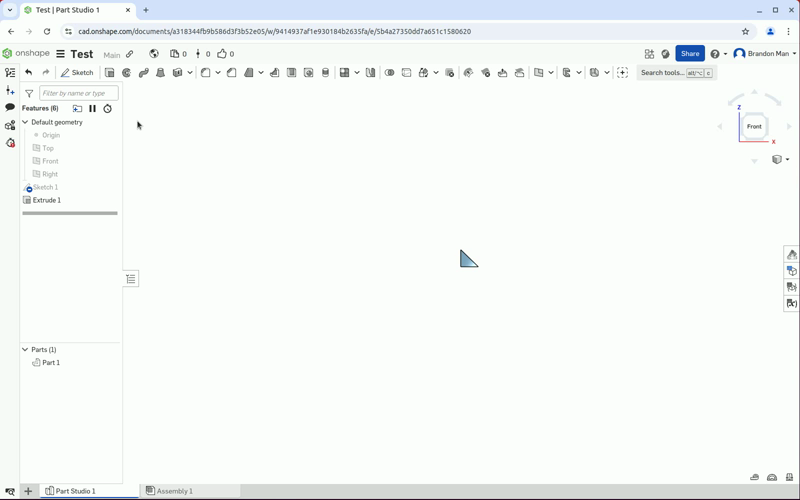
mouse_move(73, 189)
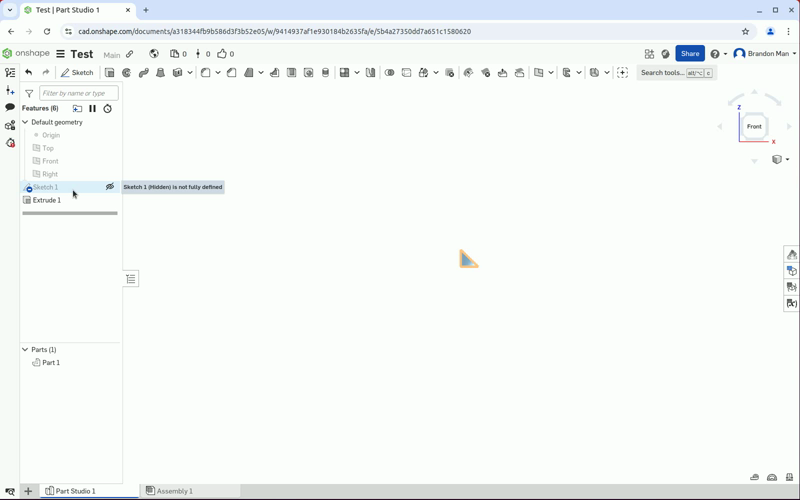
click(73, 189)
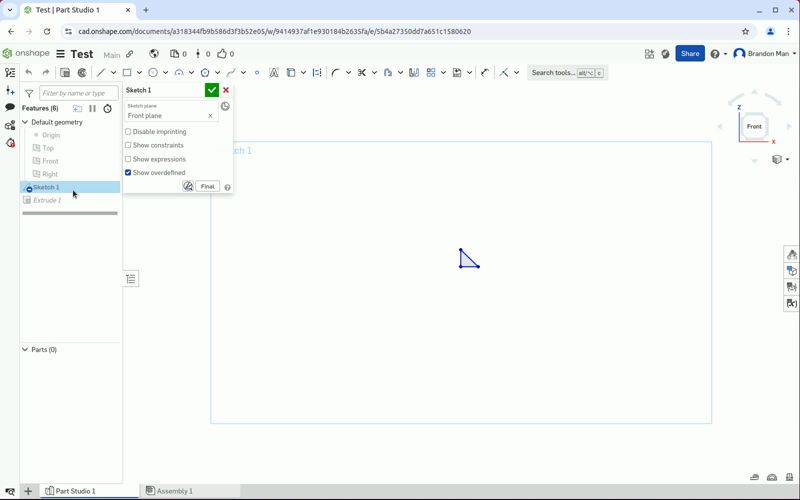
mouse_move(229, 92)
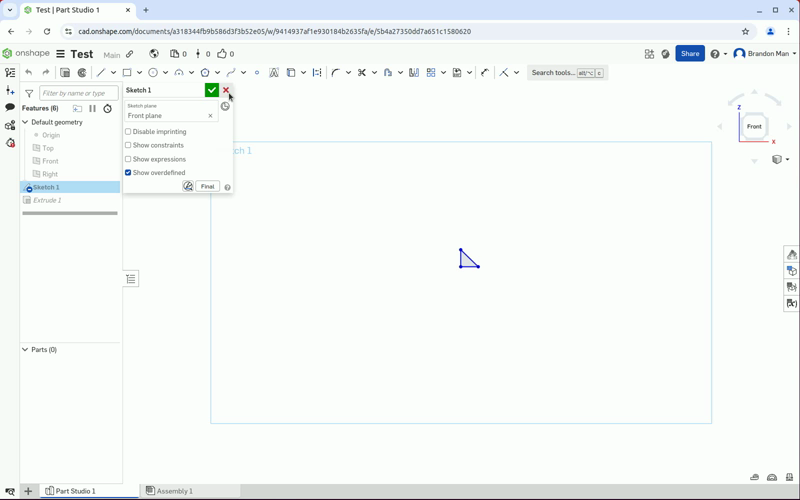
click(229, 92)
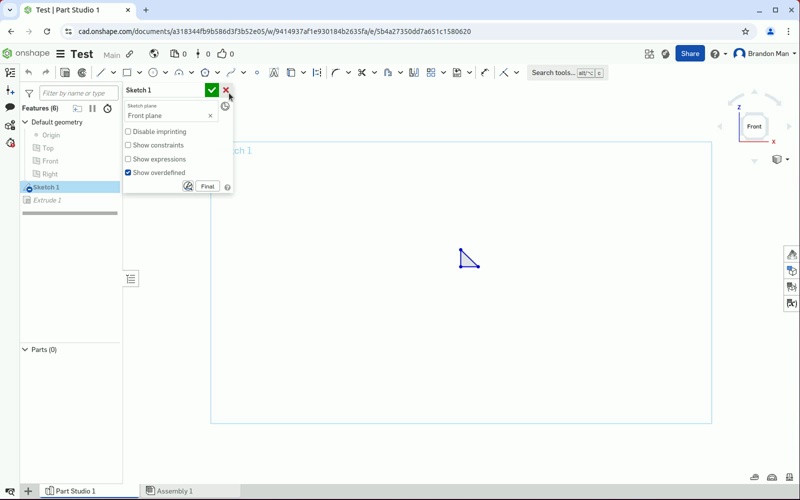
key(shift+s)
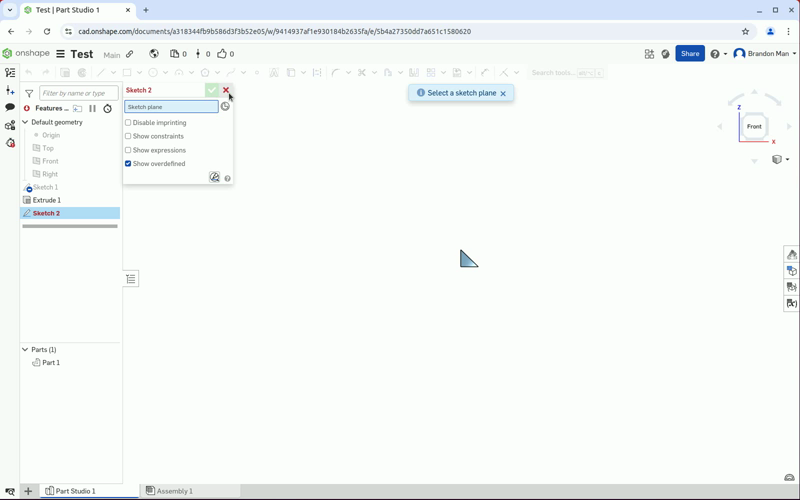
mouse_move(73, 163)
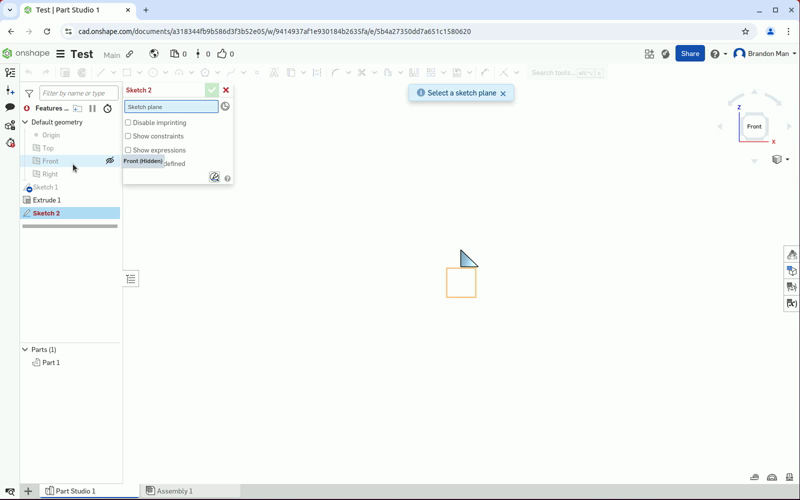
click(73, 163)
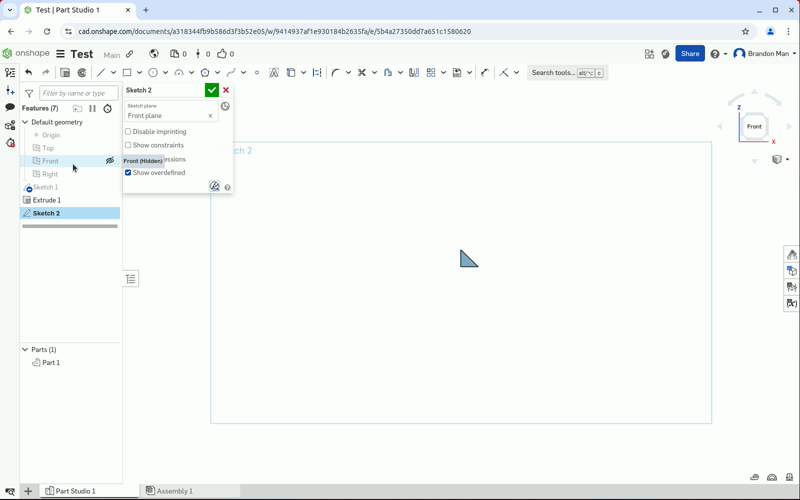
mouse_move(73, 352)
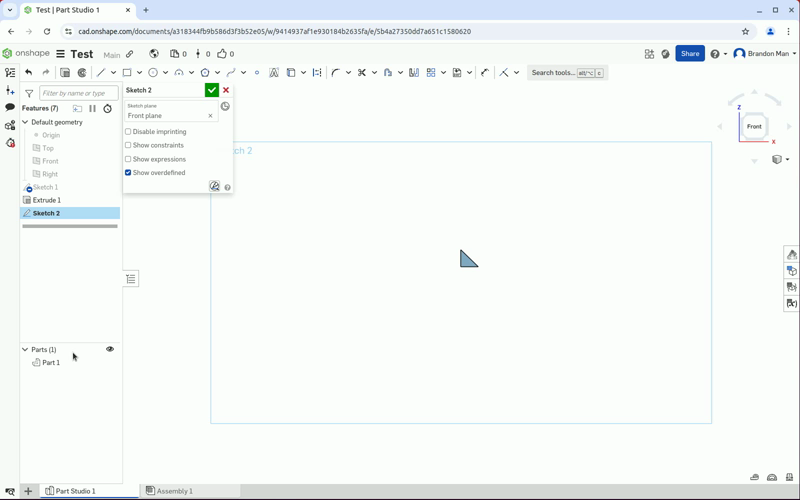
key(y)
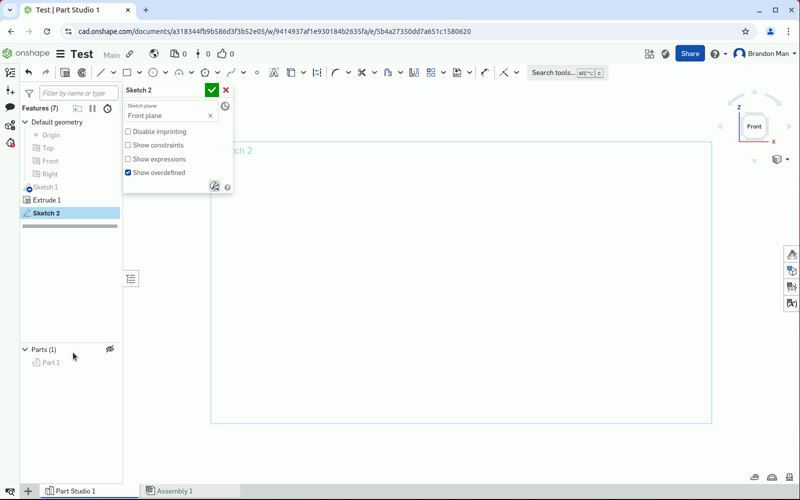
key(l)
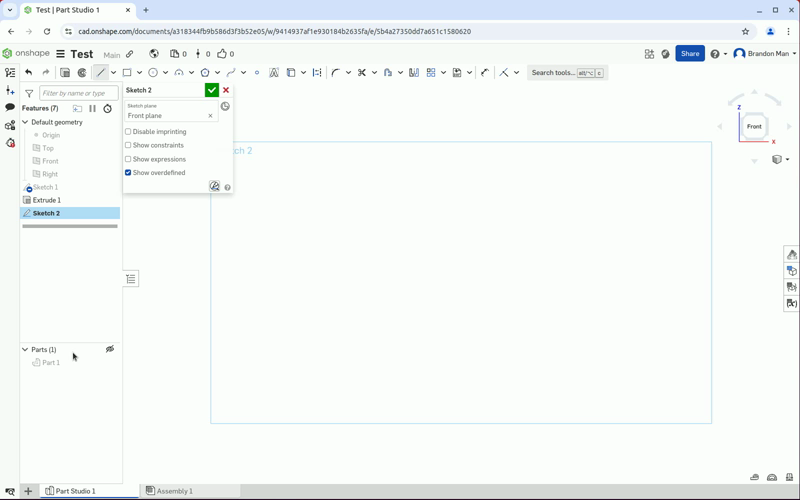
key_down(shift)
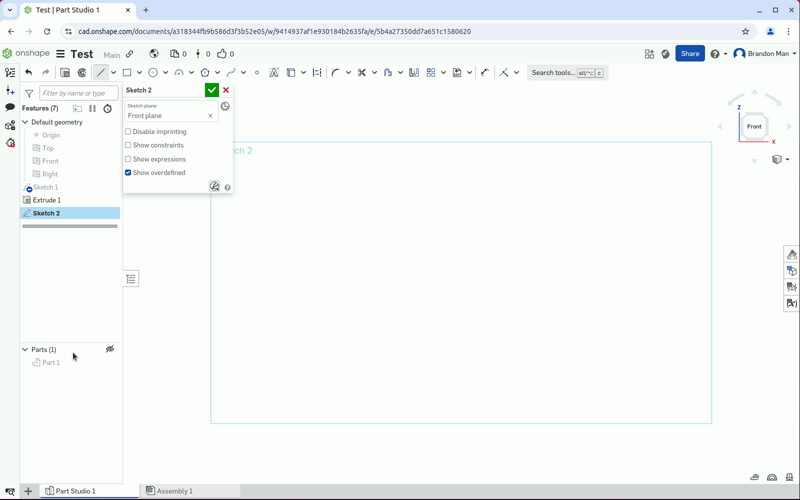
mouse_move(444, 251)
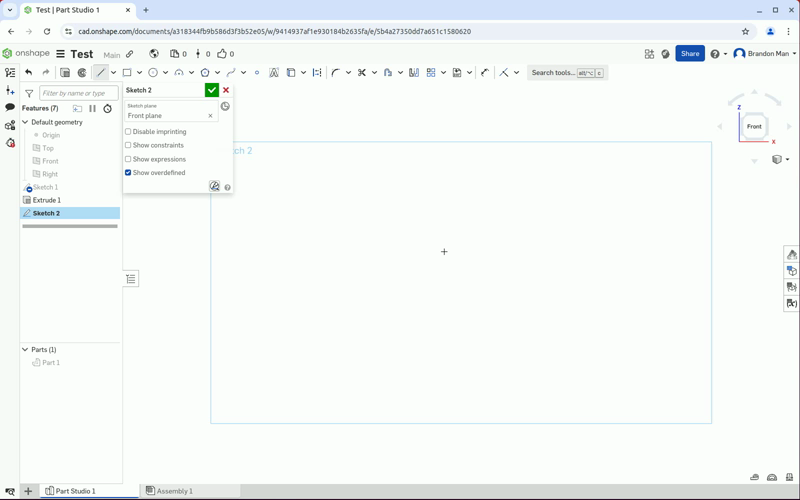
click(444, 251)
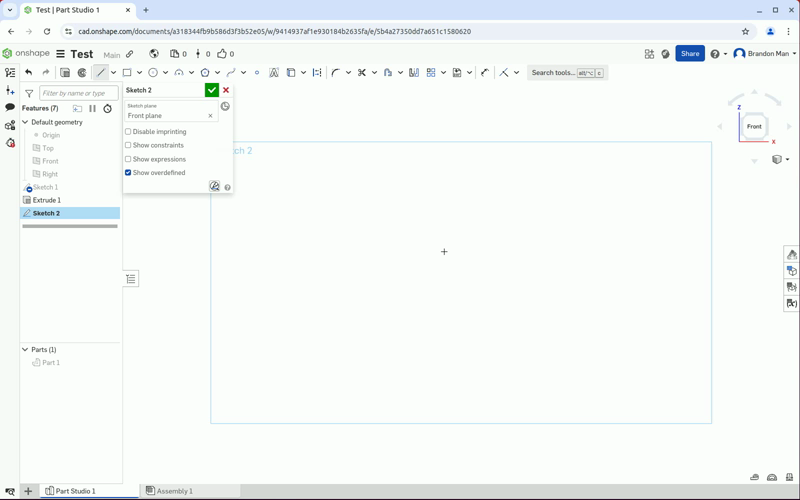
key_up(shift)
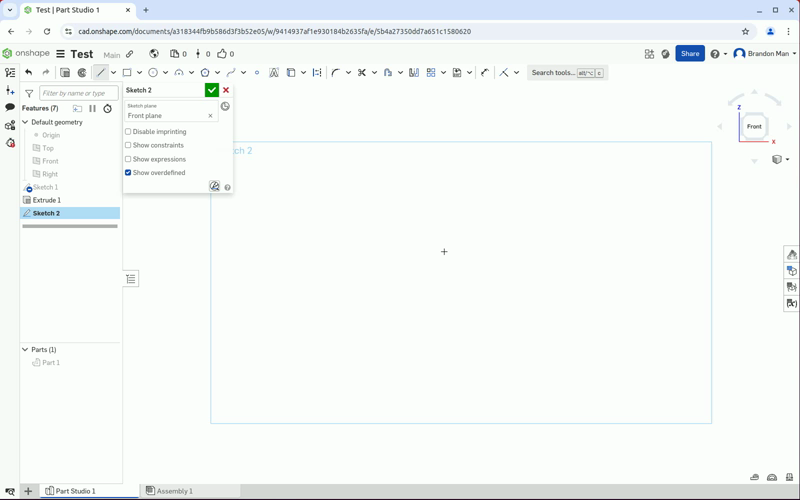
key_down(shift)
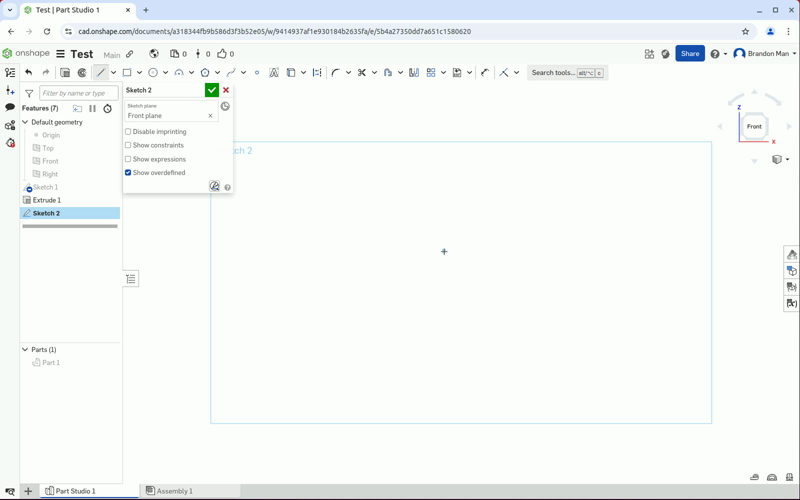
mouse_move(474, 251)
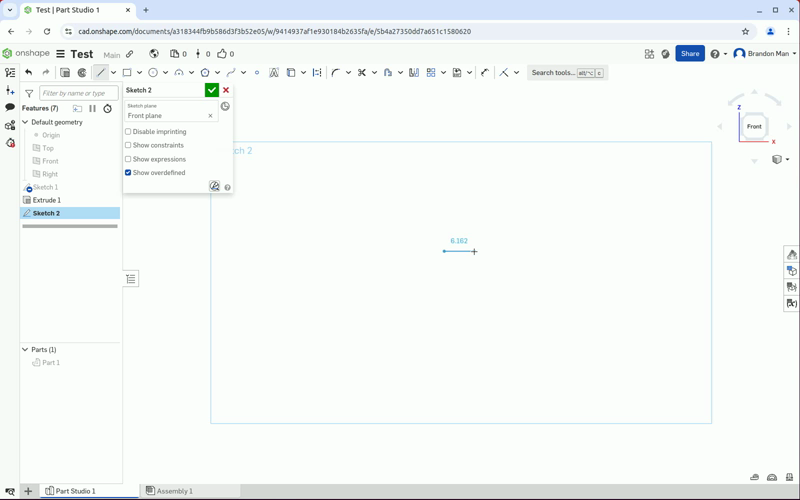
mouse_move(461, 268)
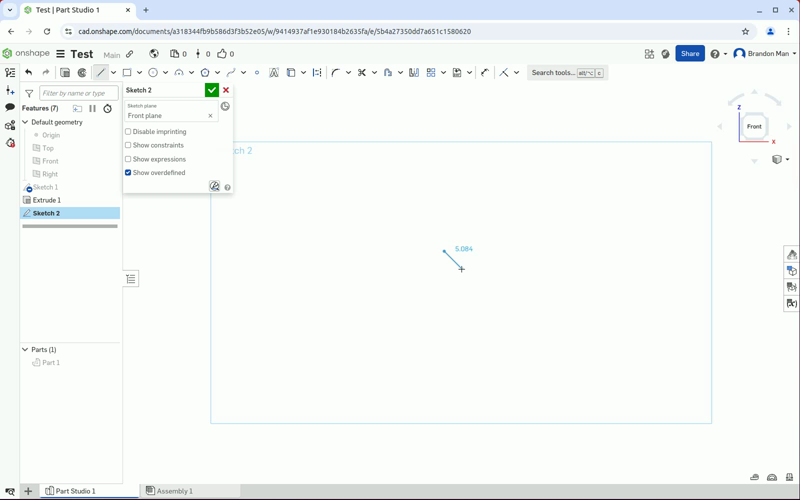
click(461, 268)
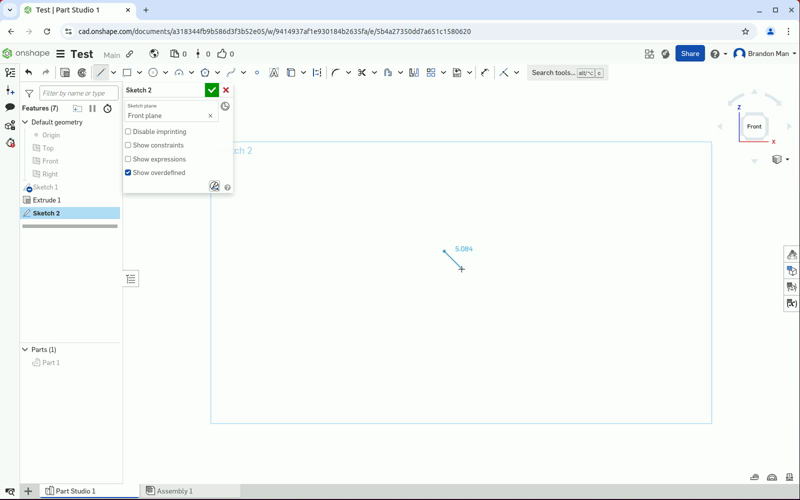
key_up(shift)
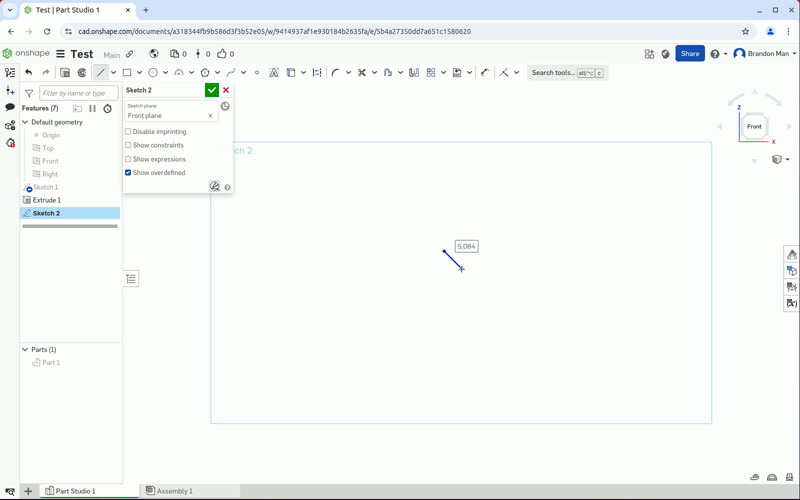
key_down(shift)
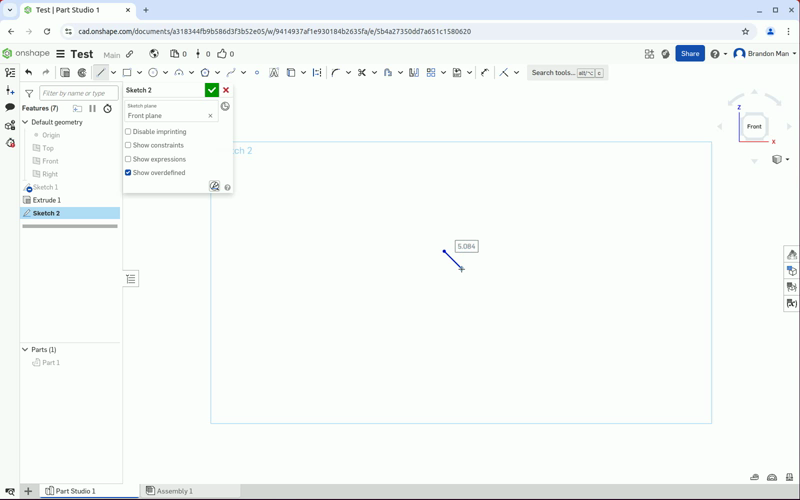
mouse_move(491, 268)
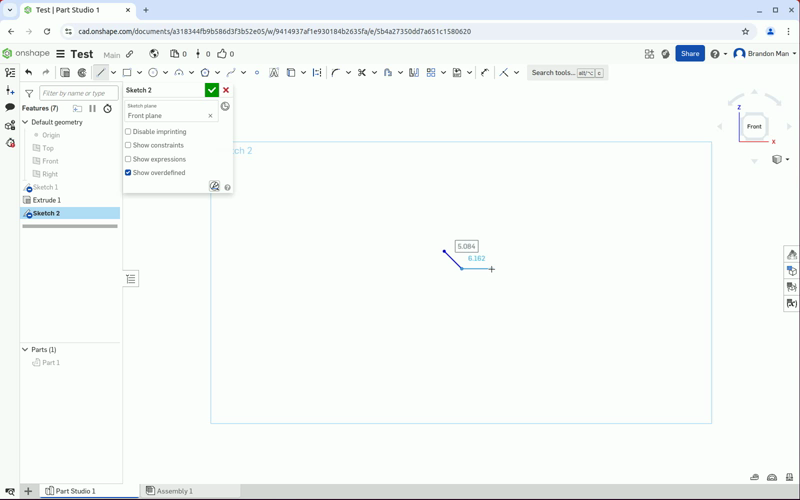
mouse_move(461, 251)
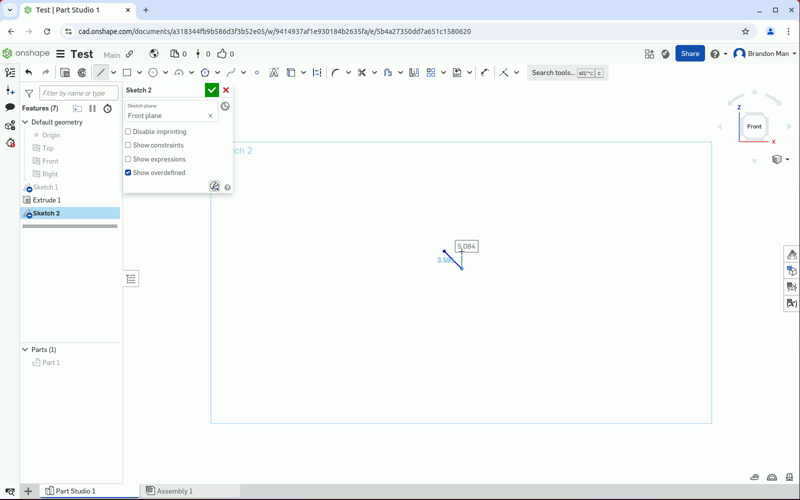
click(461, 251)
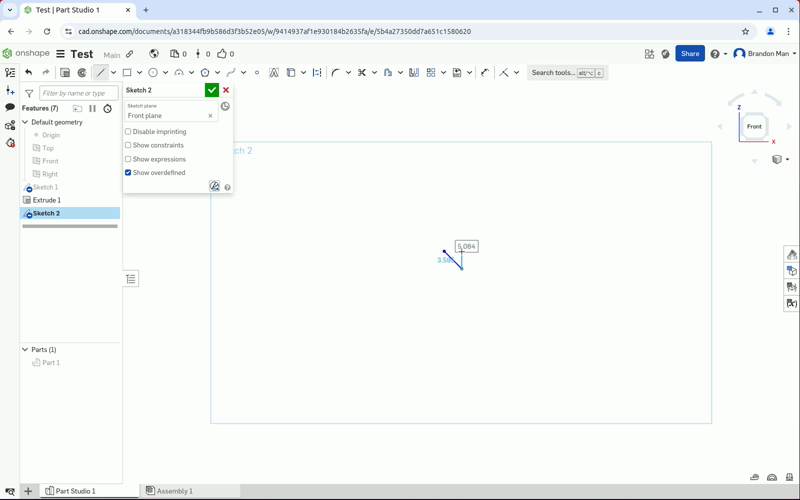
key_up(shift)
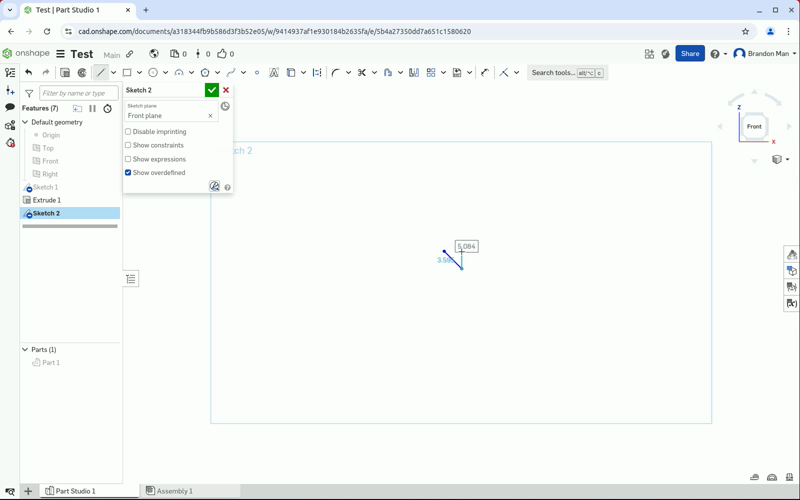
key_down(shift)
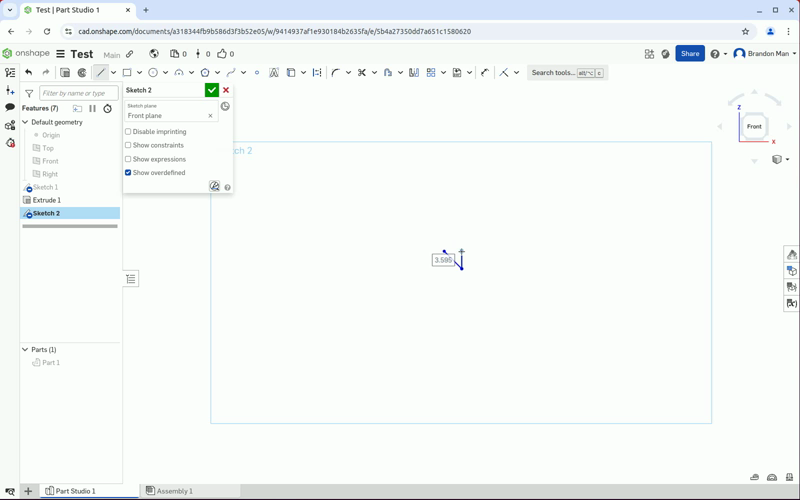
mouse_move(491, 251)
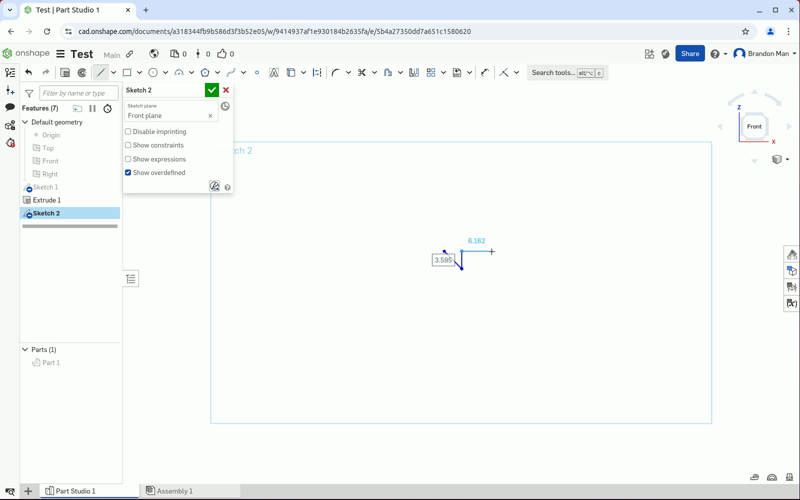
mouse_move(457, 246)
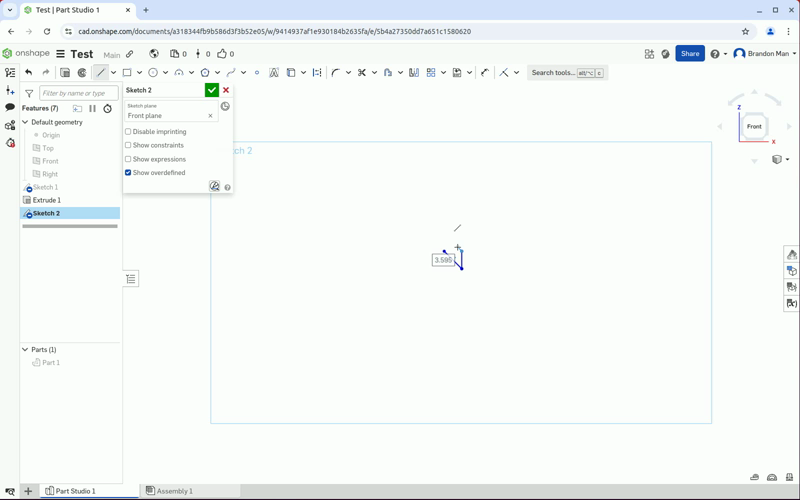
scroll(6)
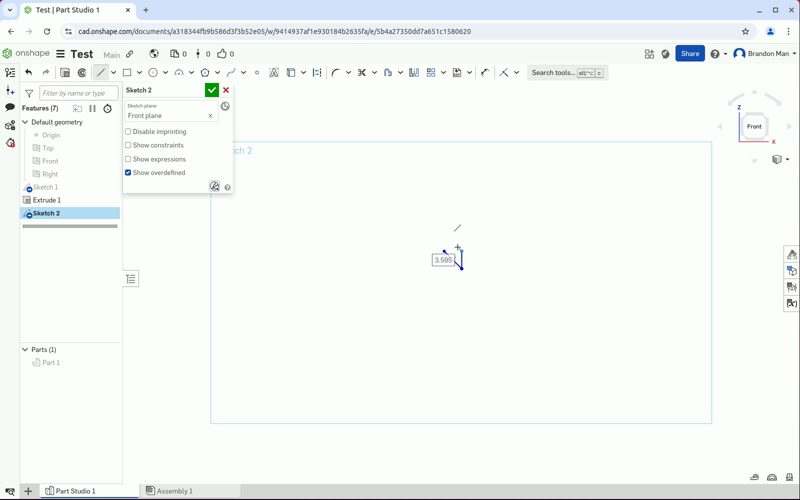
scroll(6)
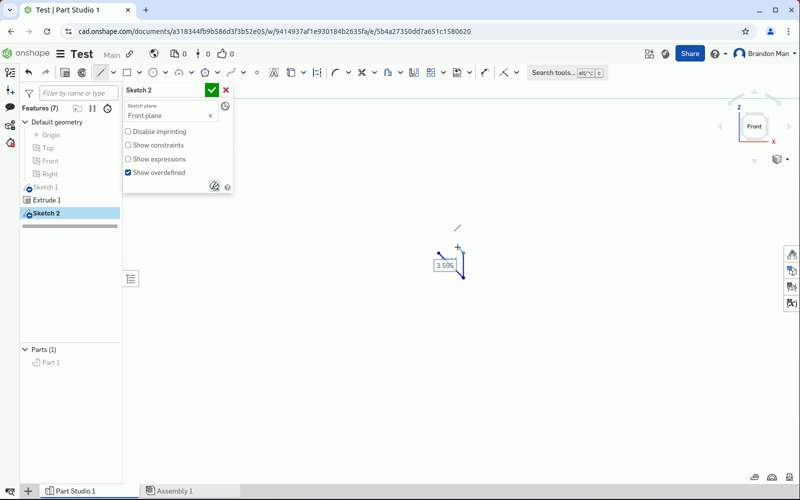
scroll(6)
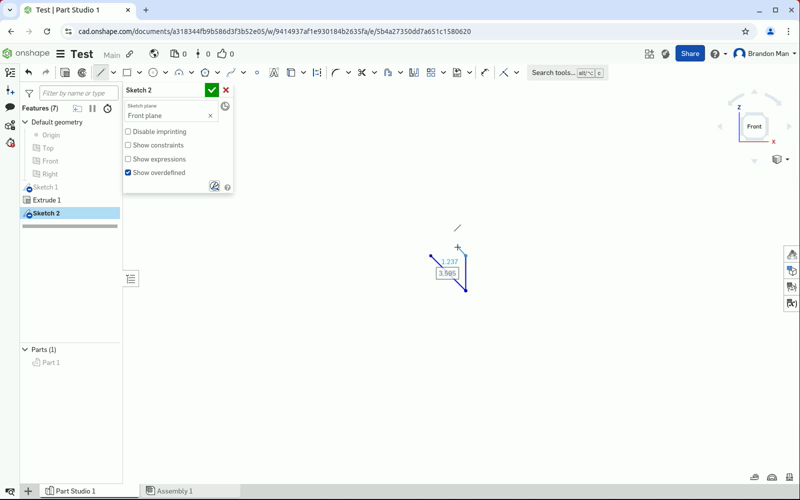
scroll(6)
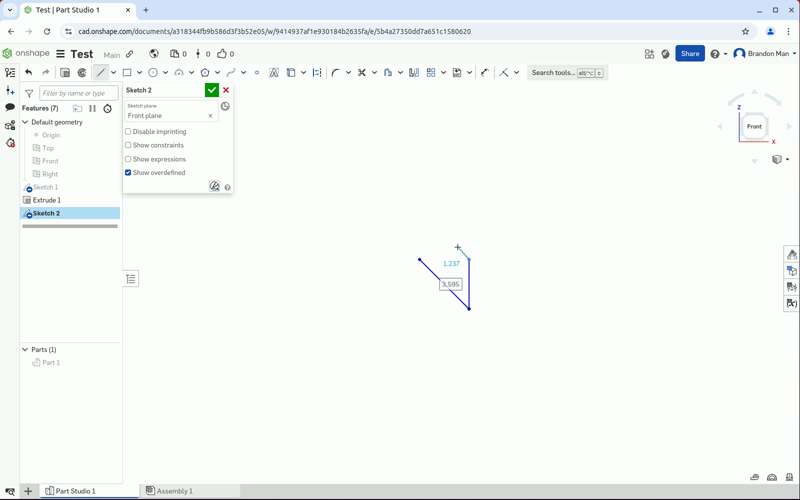
scroll(6)
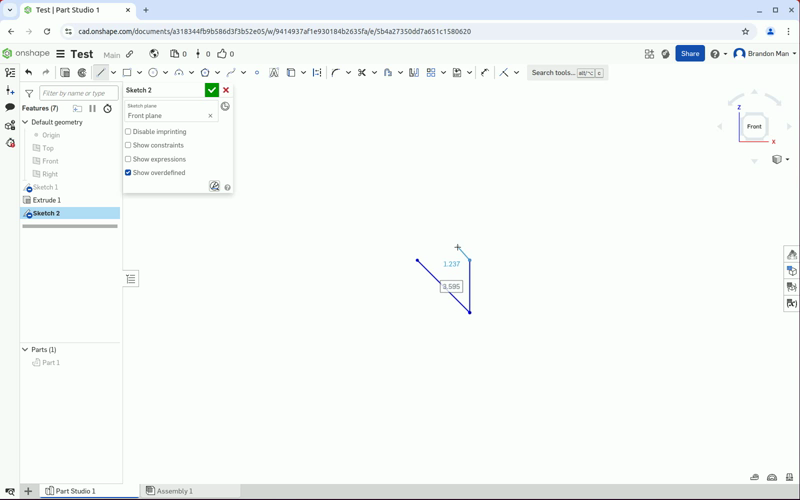
scroll(6)
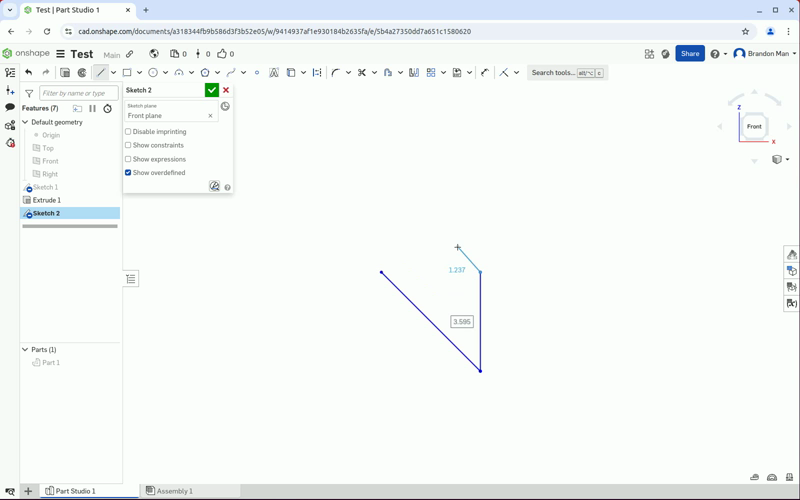
scroll(6)
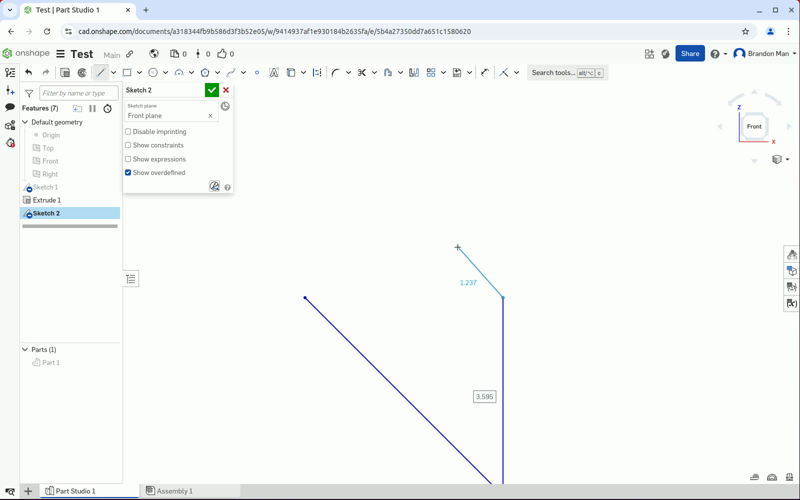
click(457, 246)
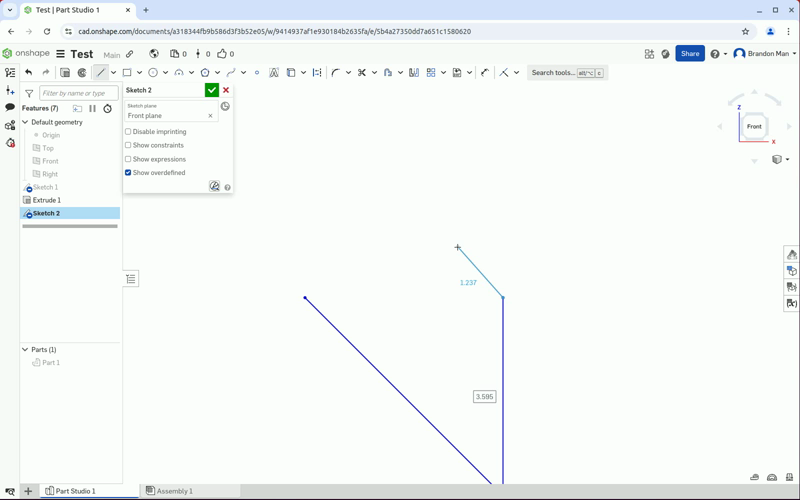
scroll(-6)
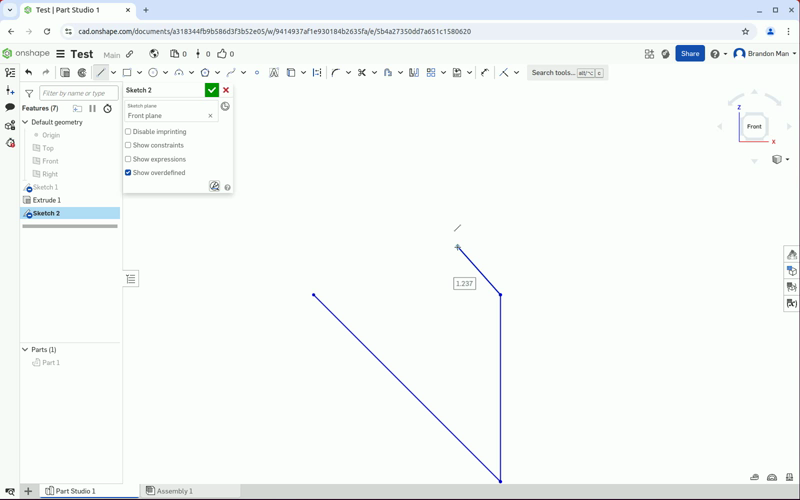
scroll(-6)
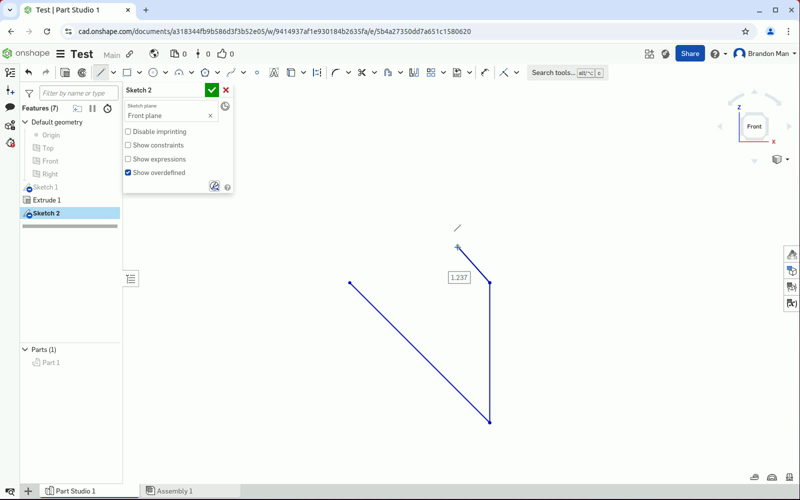
scroll(-6)
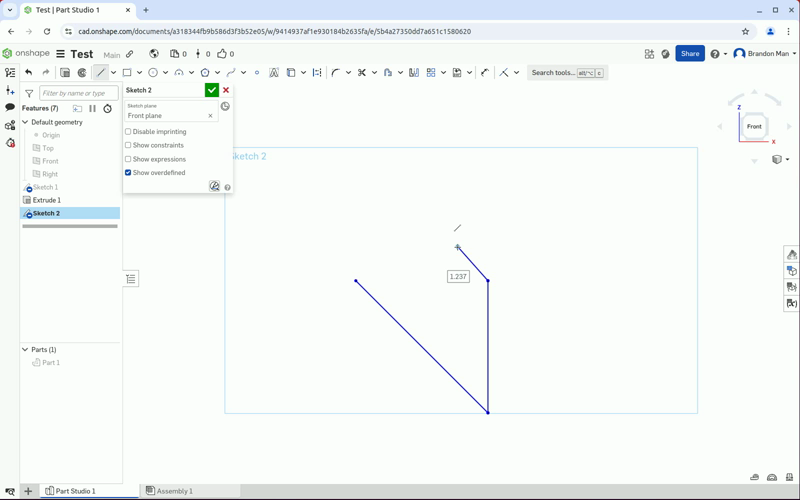
scroll(-6)
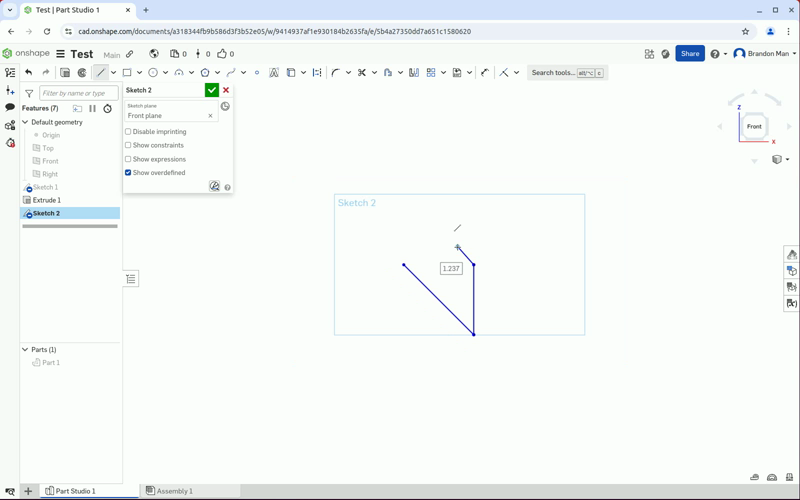
scroll(-6)
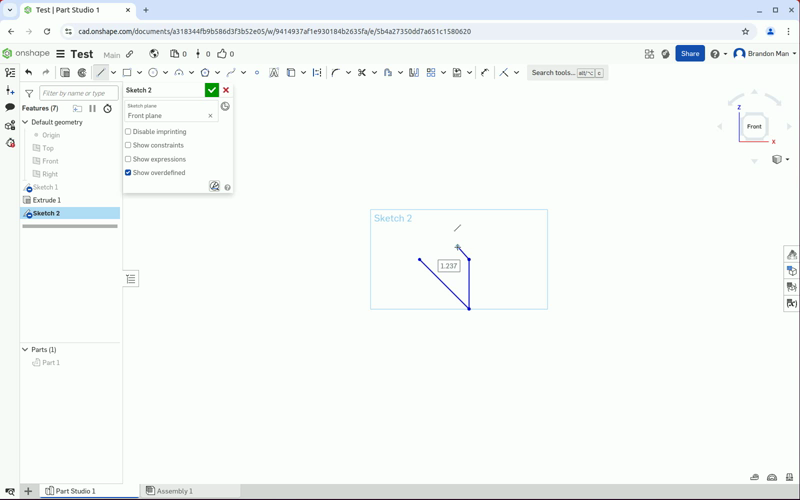
scroll(-6)
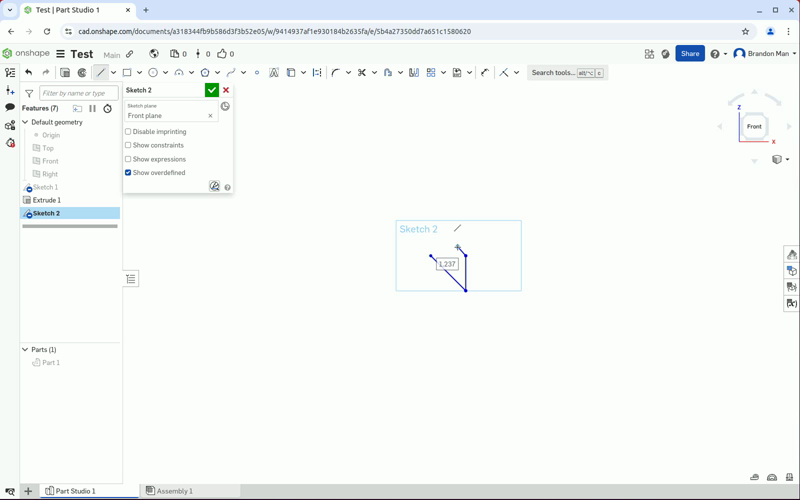
scroll(-6)
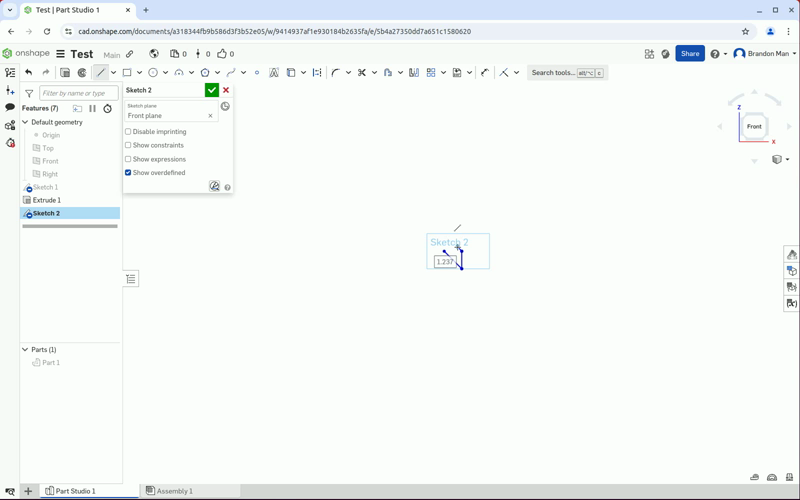
key_up(shift)
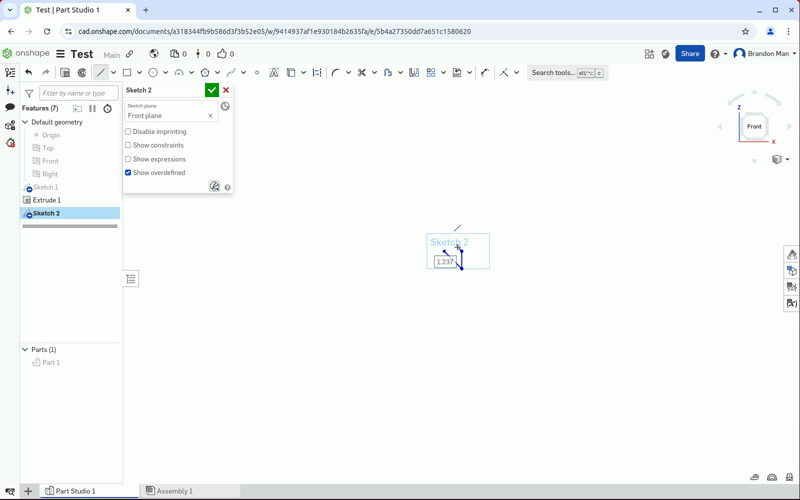
key(esc)
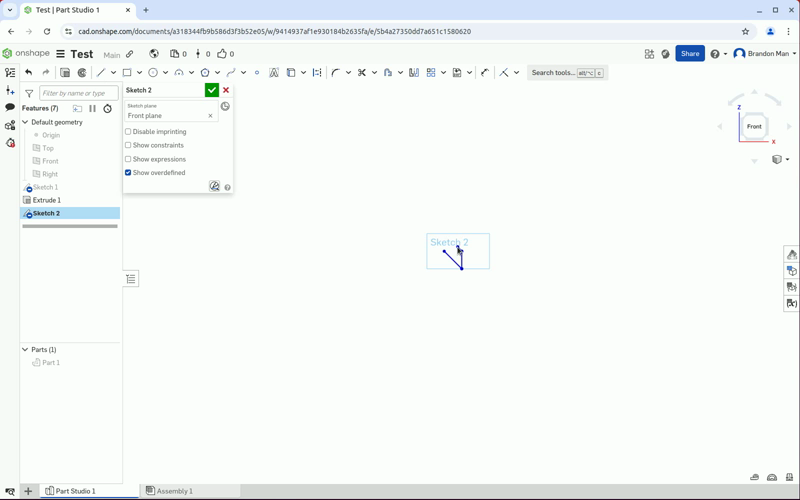
key(a)
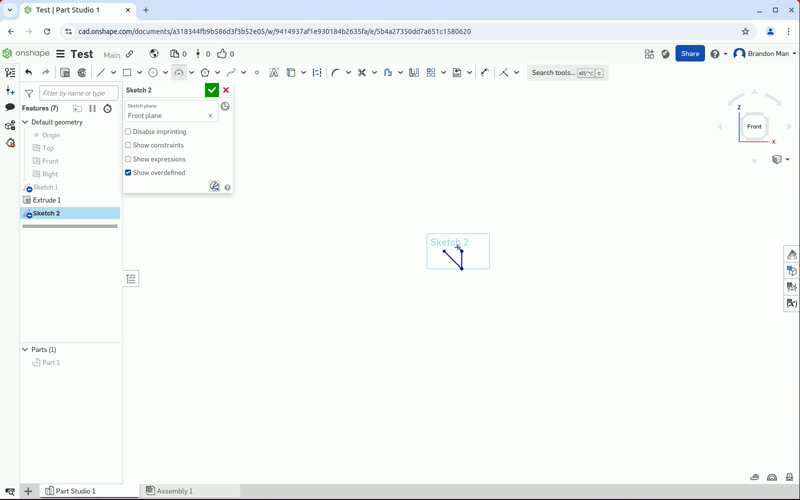
mouse_move(457, 246)
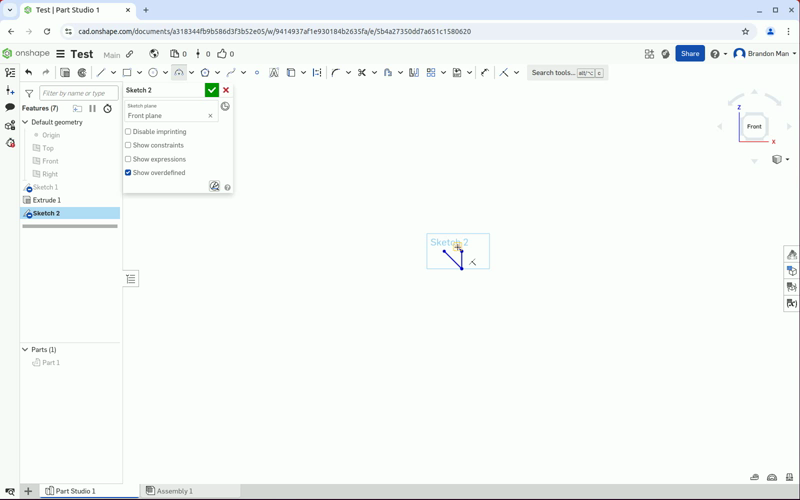
click(457, 246)
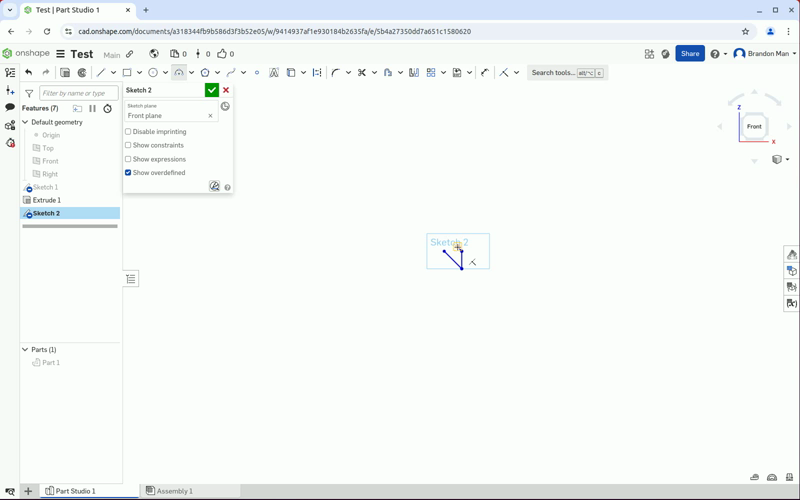
key_down(shift)
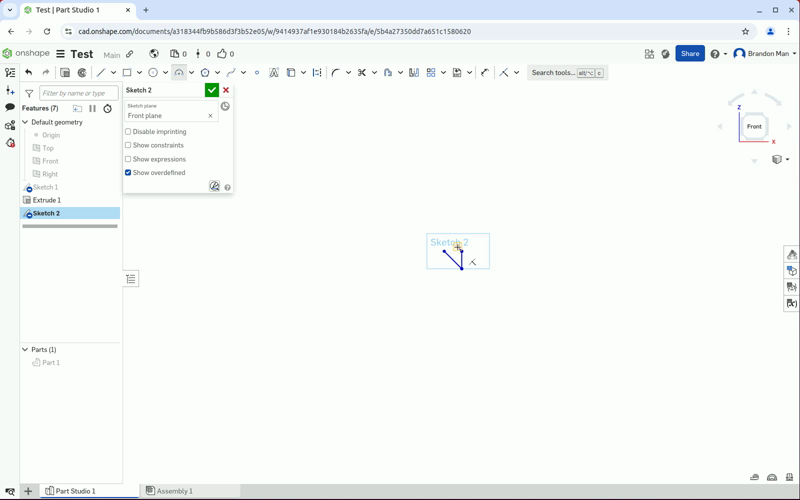
mouse_move(447, 251)
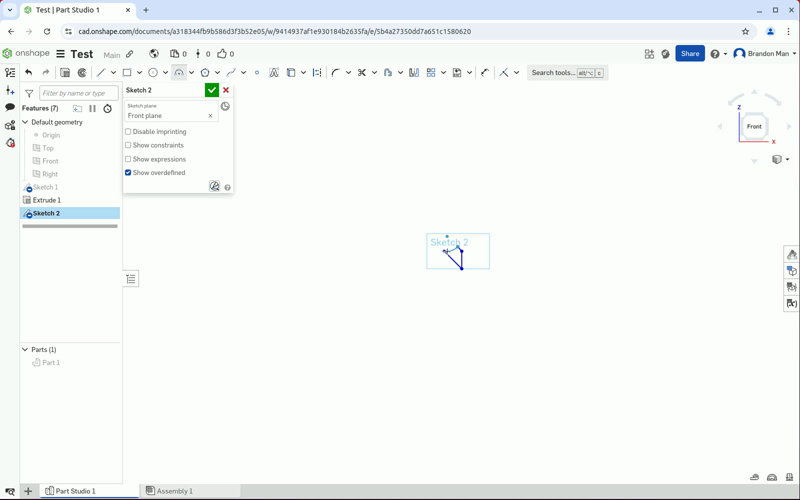
scroll(6)
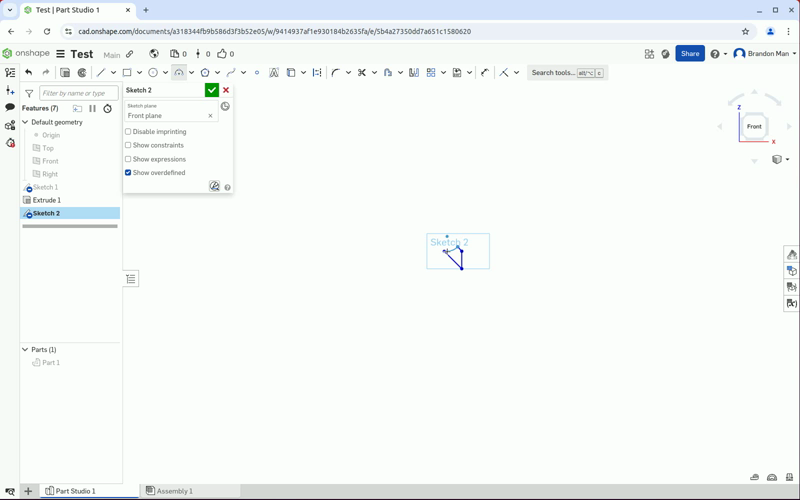
scroll(6)
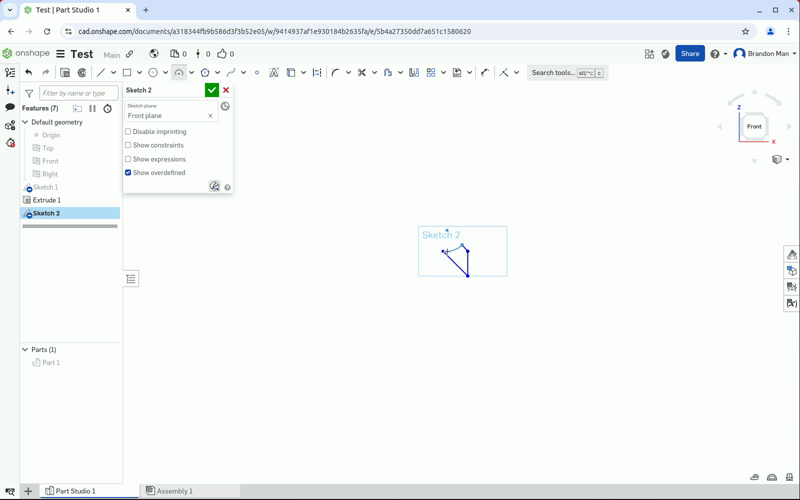
scroll(6)
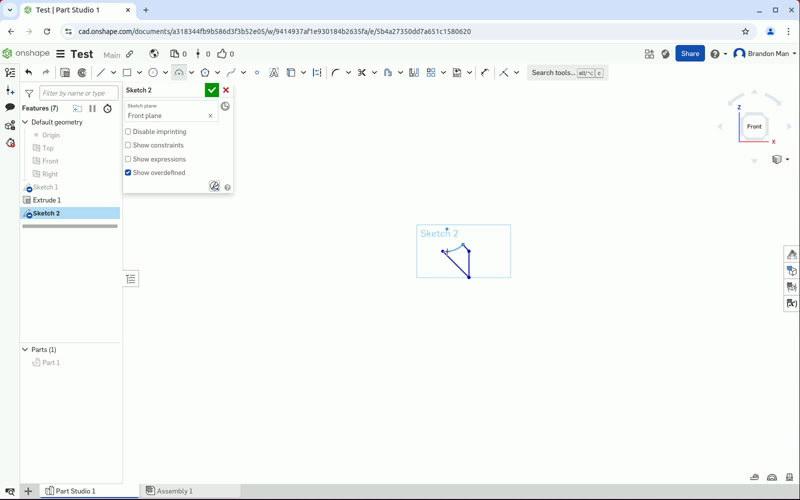
scroll(6)
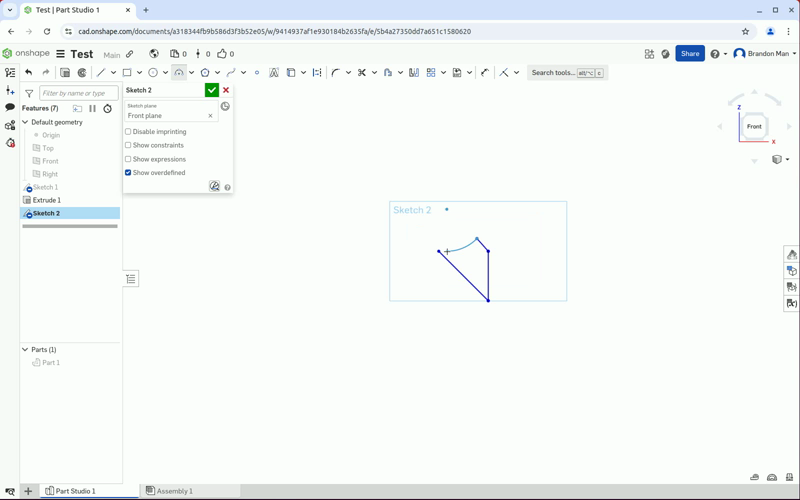
scroll(6)
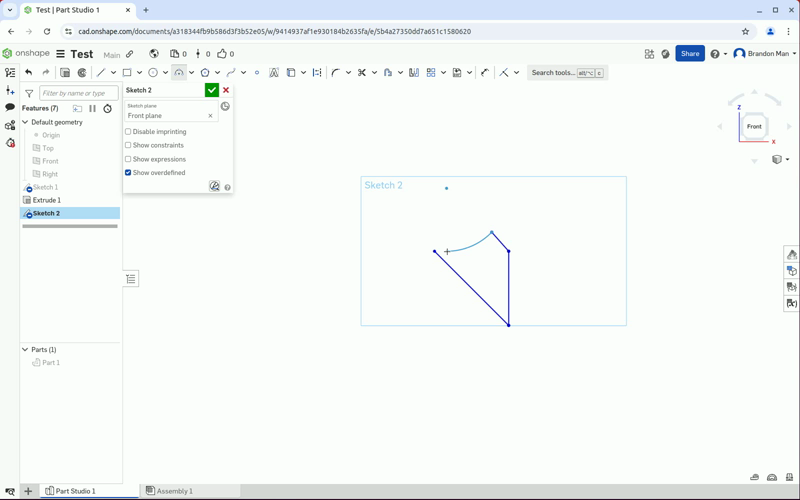
scroll(6)
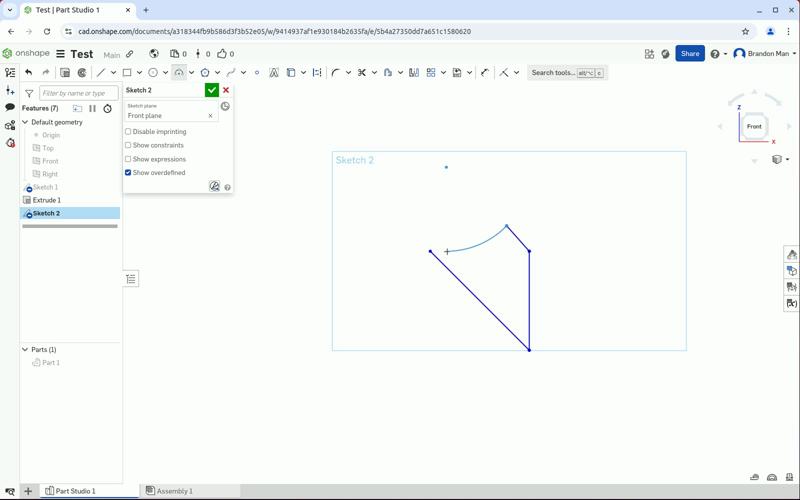
scroll(6)
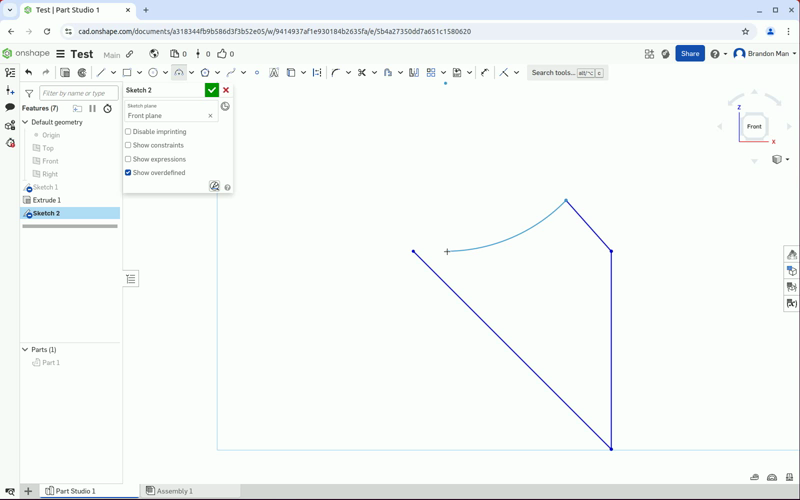
click(447, 251)
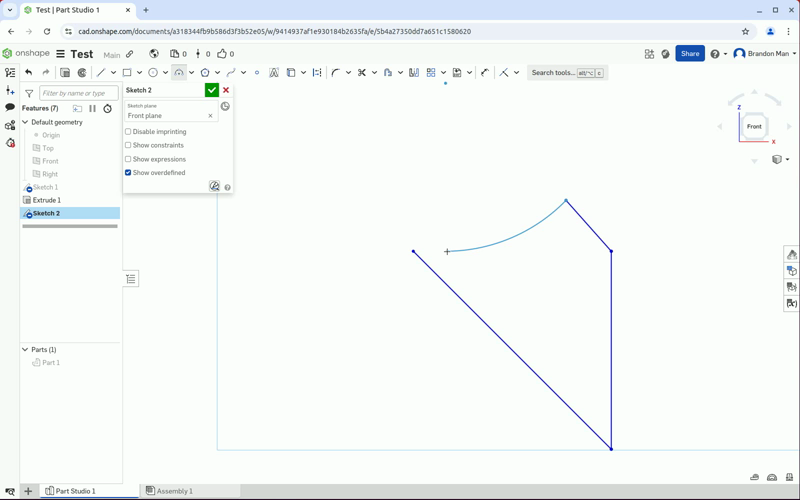
scroll(-6)
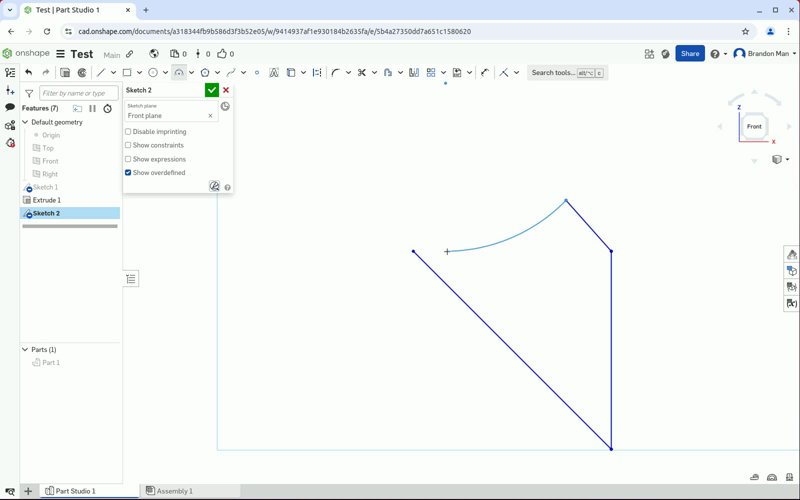
scroll(-6)
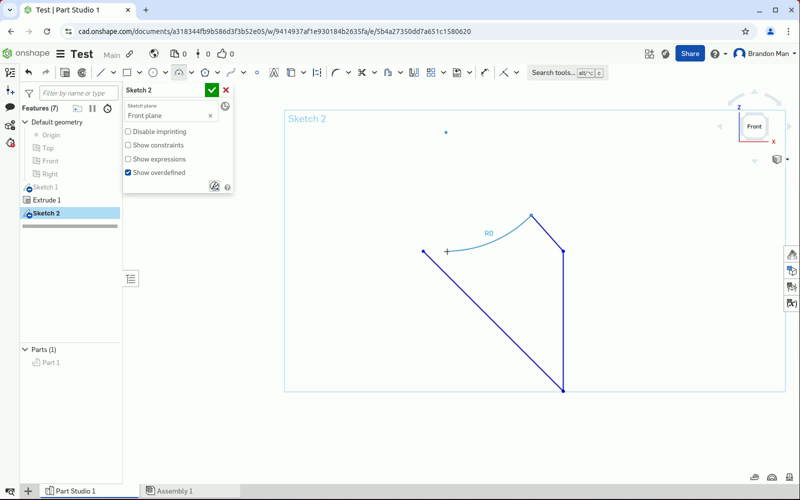
scroll(-6)
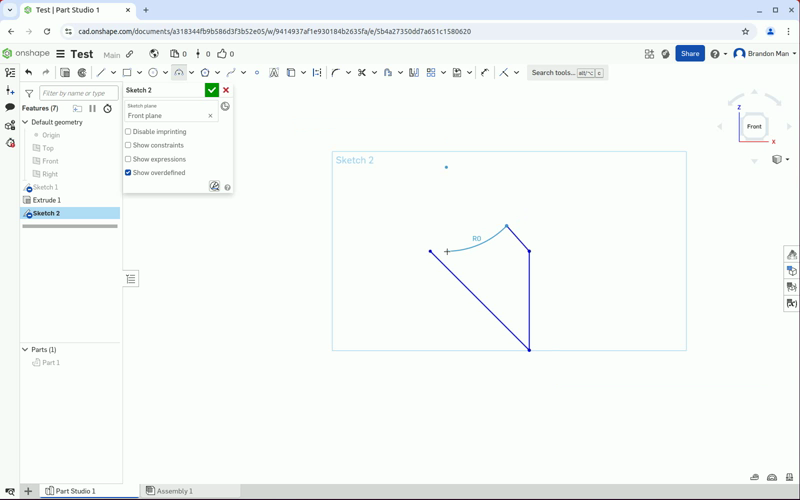
scroll(-6)
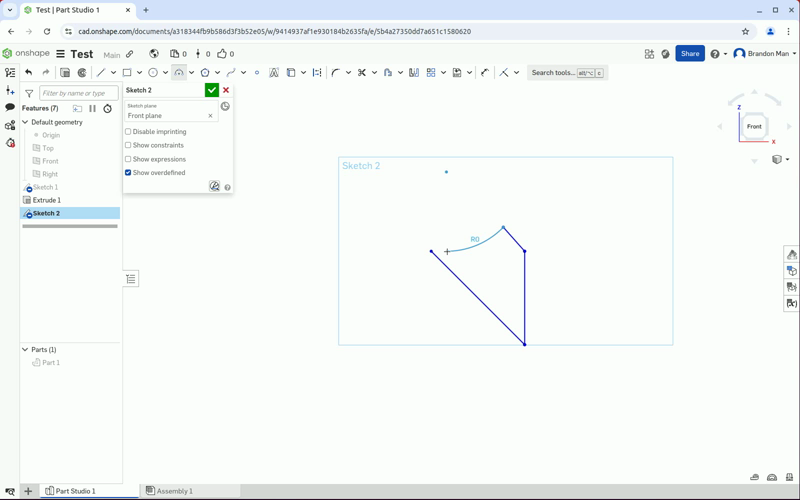
scroll(-6)
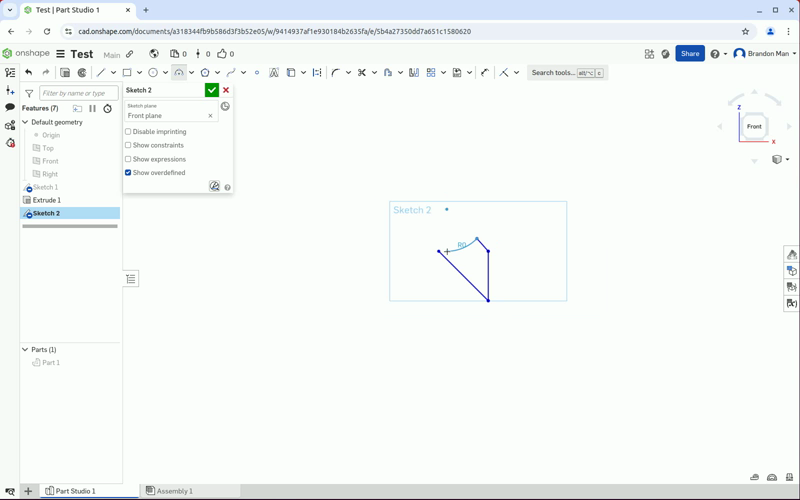
scroll(-6)
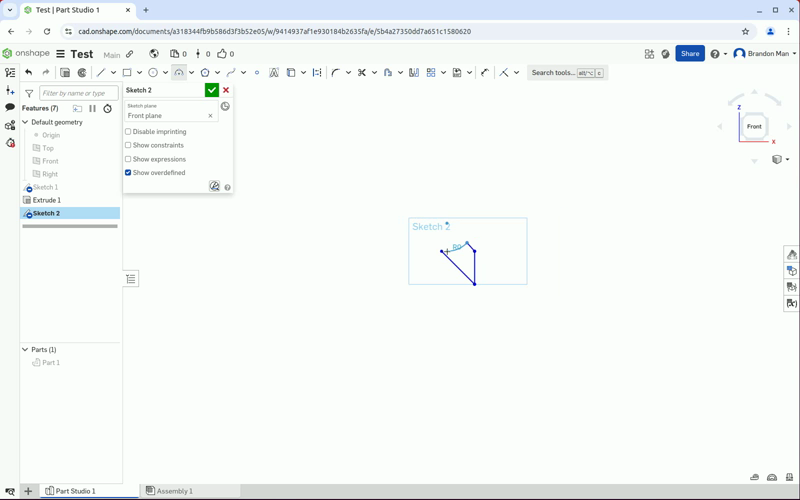
scroll(-6)
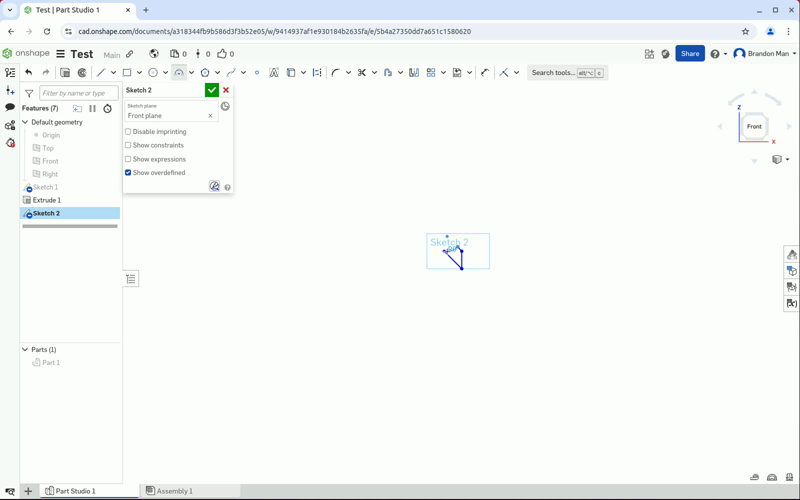
mouse_move(455, 256)
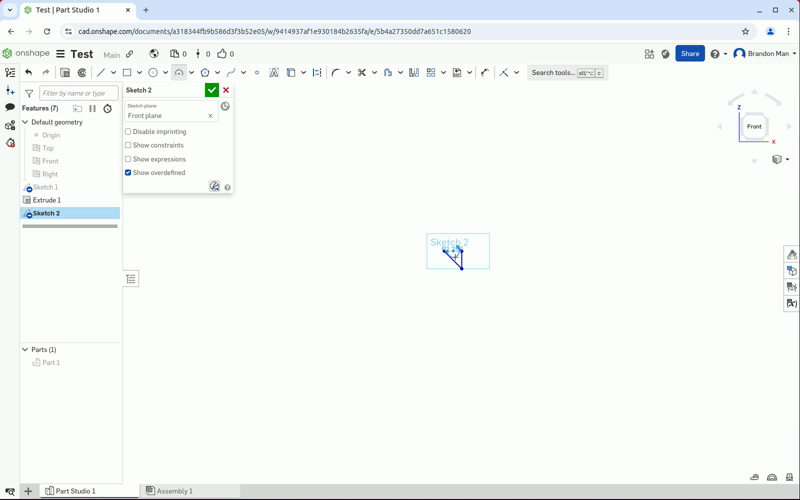
click(455, 256)
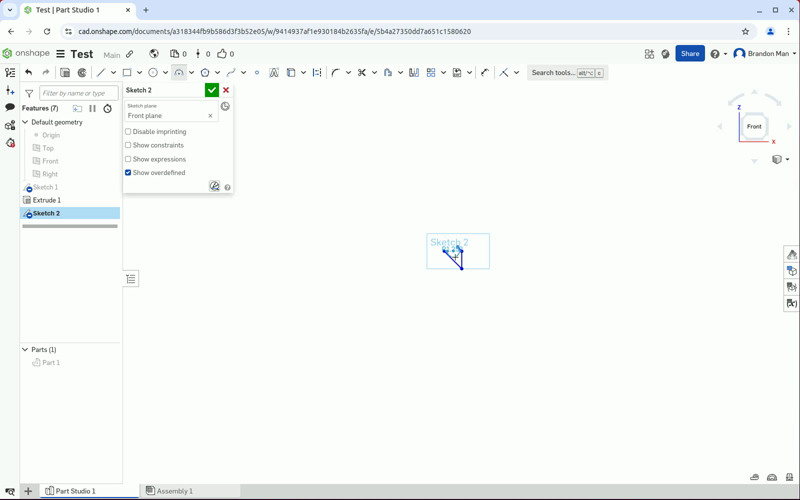
key_up(shift)
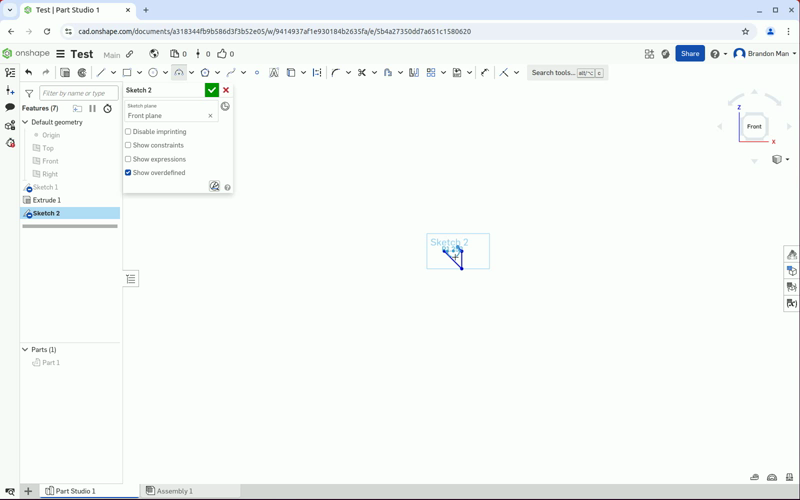
key(esc)
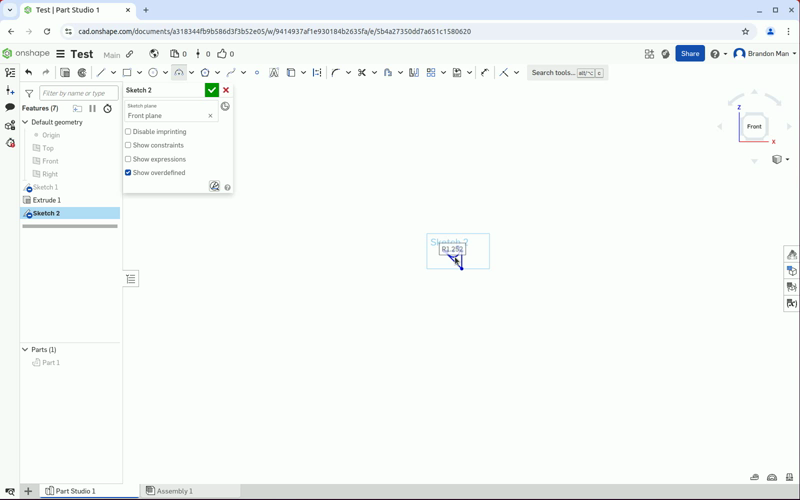
key(l)
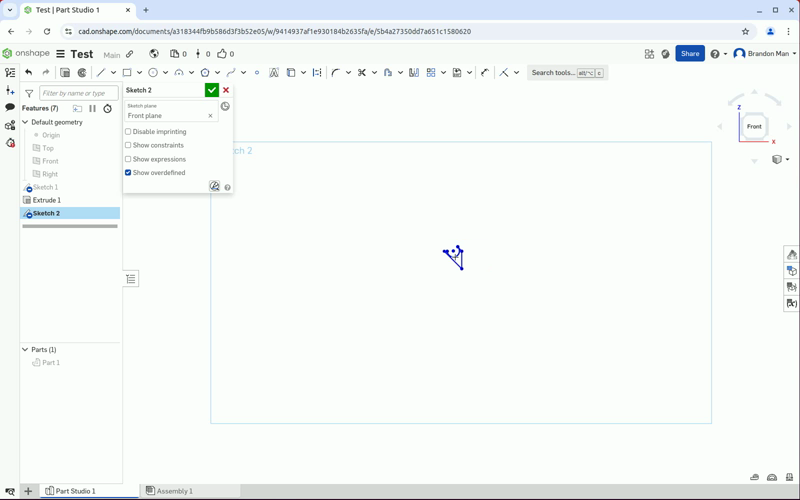
mouse_move(447, 251)
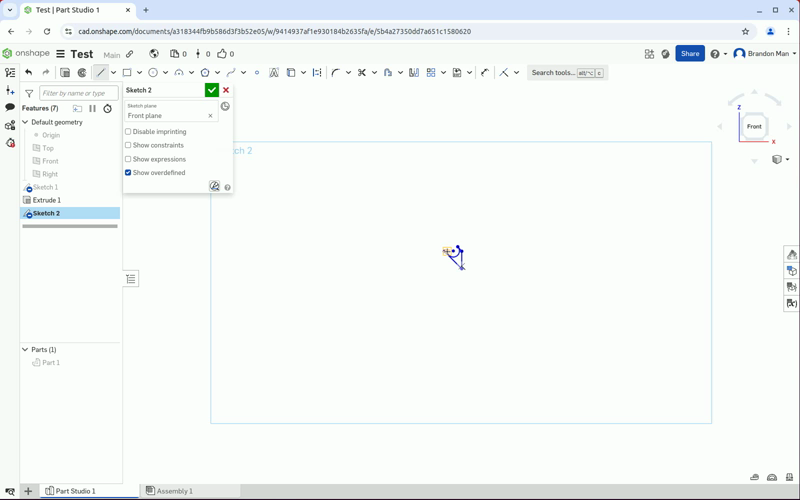
scroll(6)
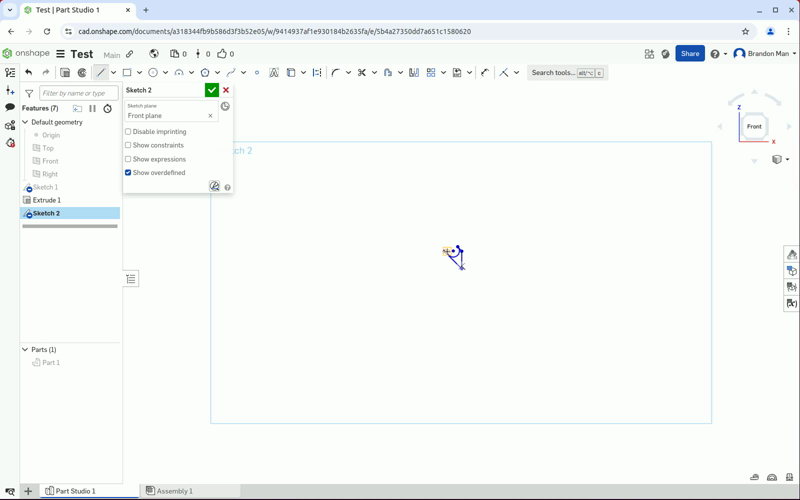
scroll(6)
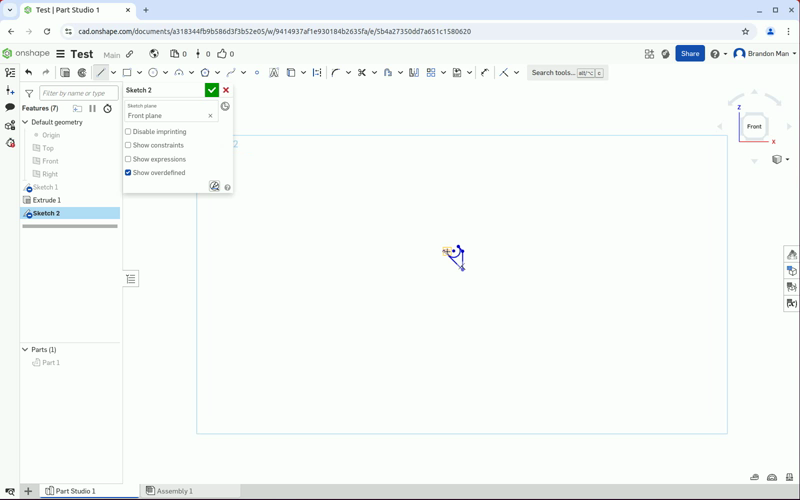
scroll(6)
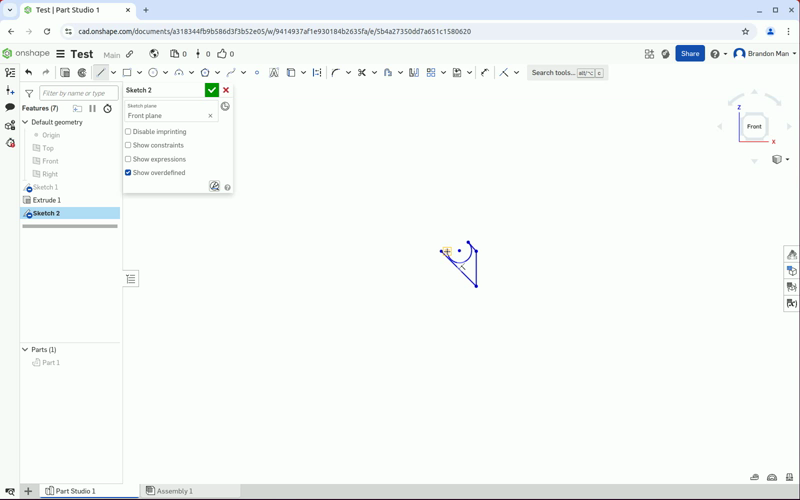
scroll(6)
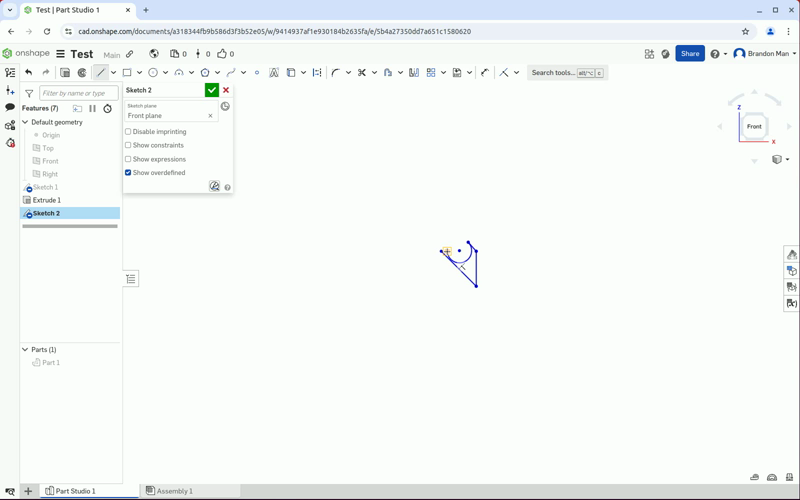
scroll(6)
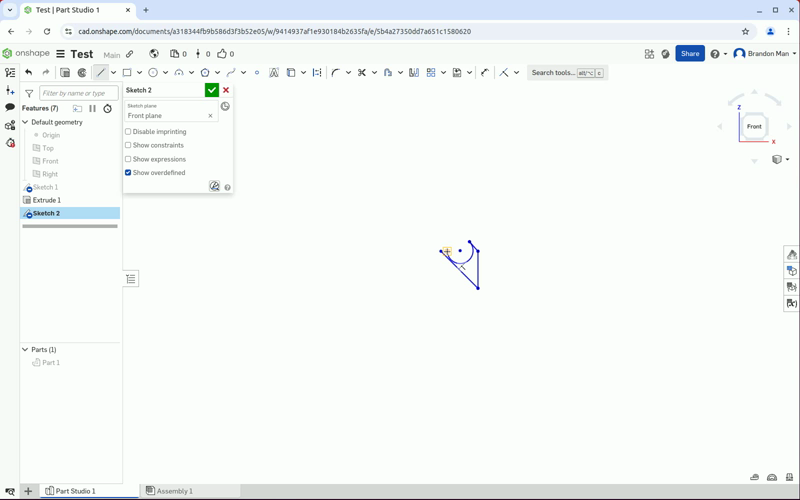
scroll(6)
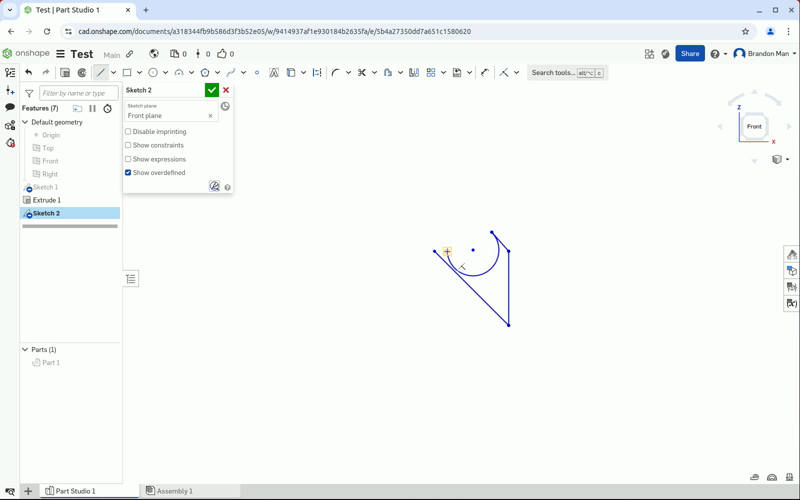
scroll(6)
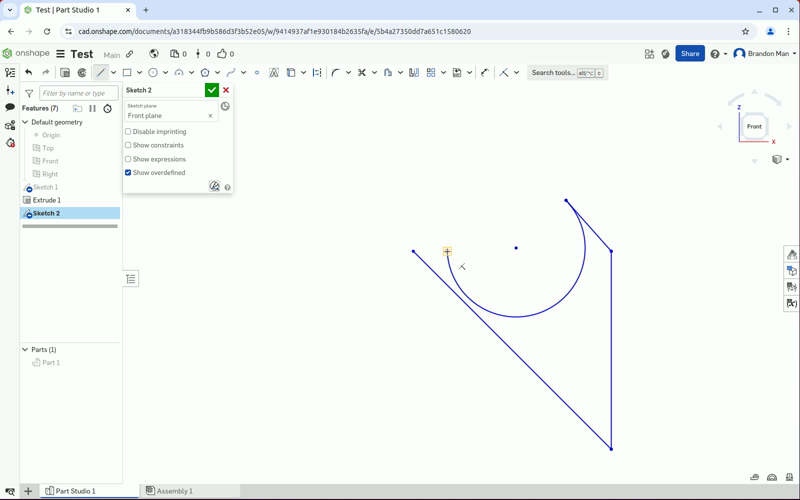
click(447, 251)
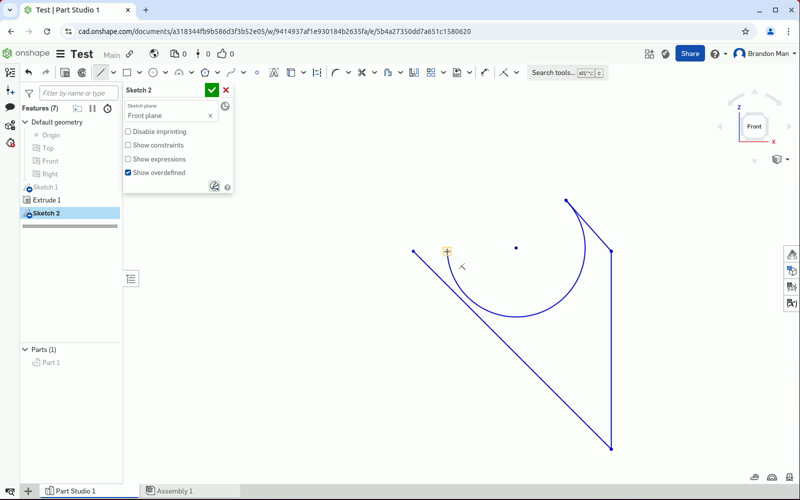
scroll(-6)
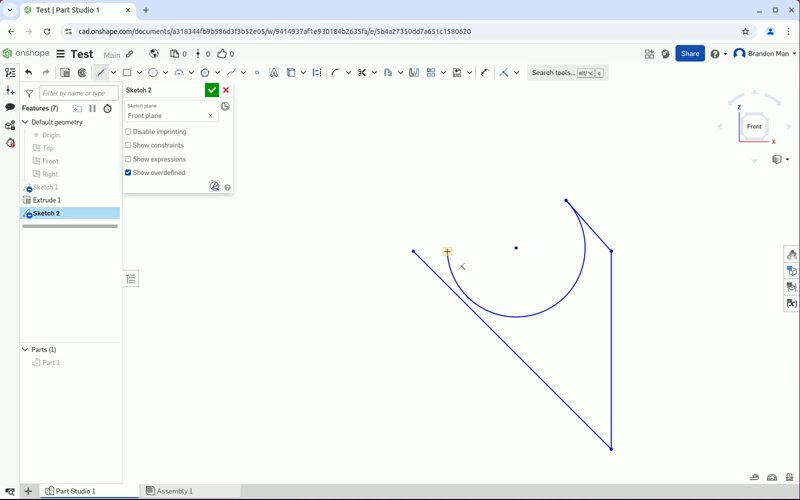
scroll(-6)
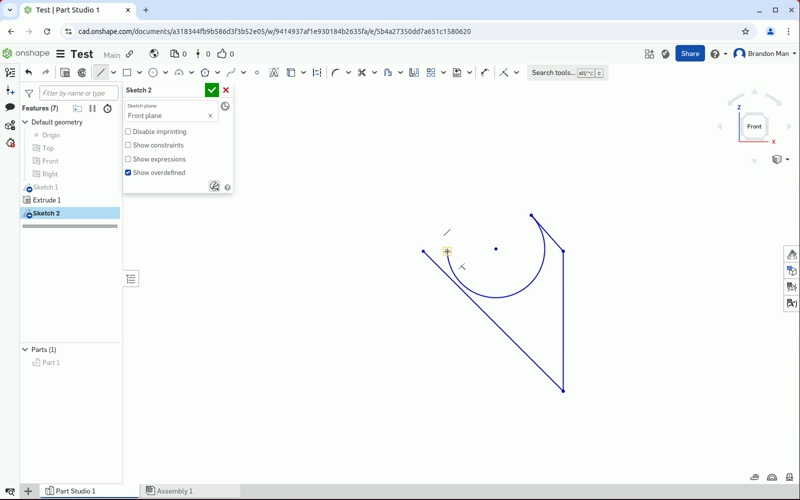
scroll(-6)
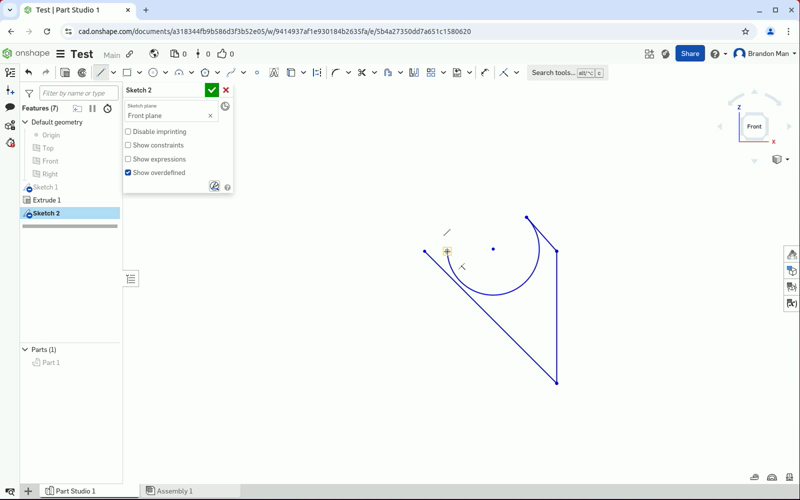
scroll(-6)
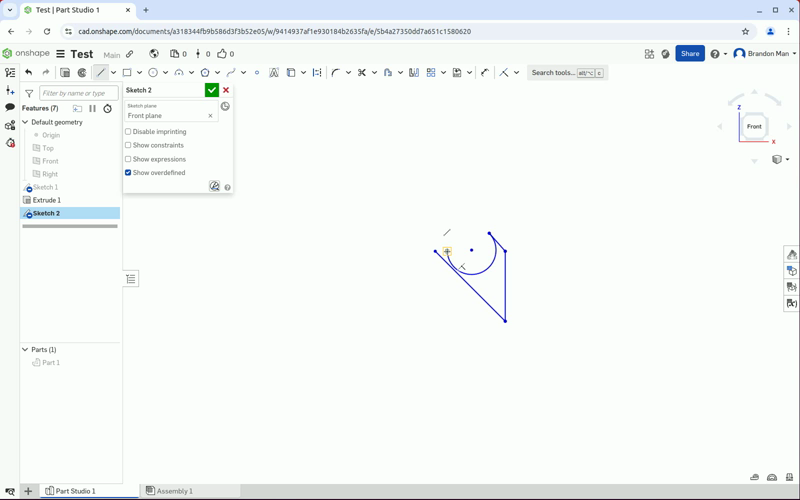
scroll(-6)
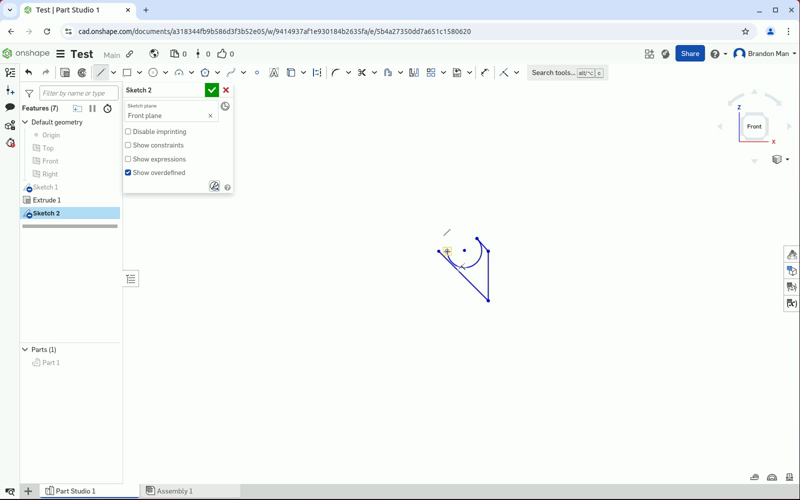
scroll(-6)
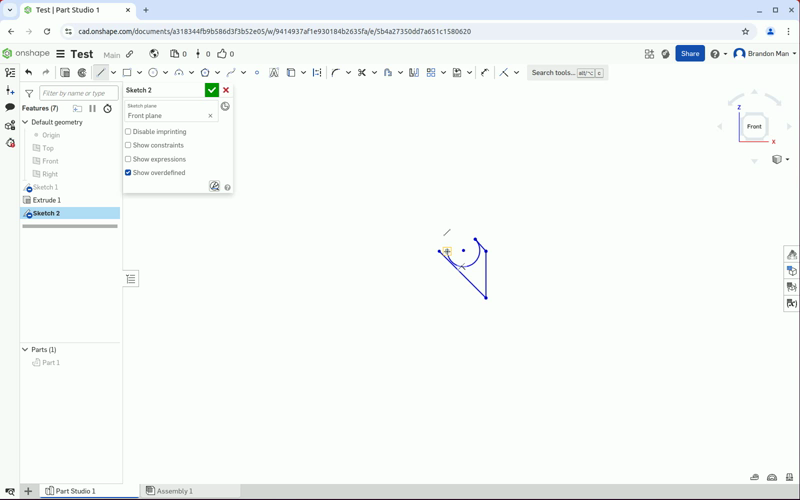
scroll(-6)
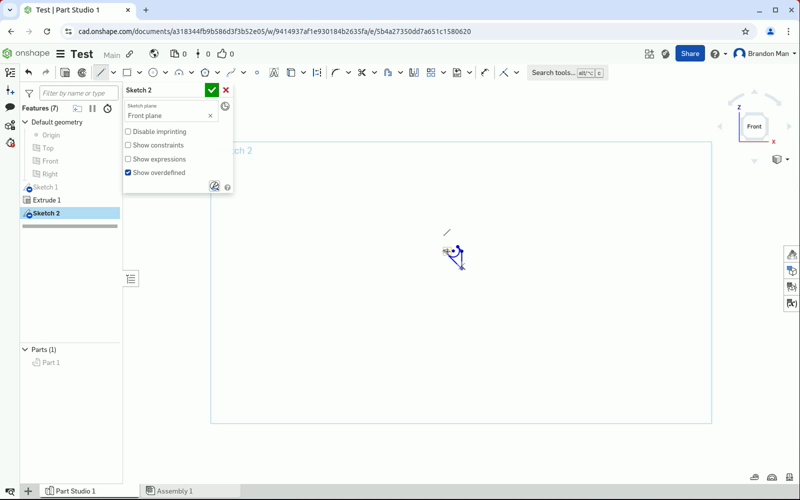
mouse_move(477, 251)
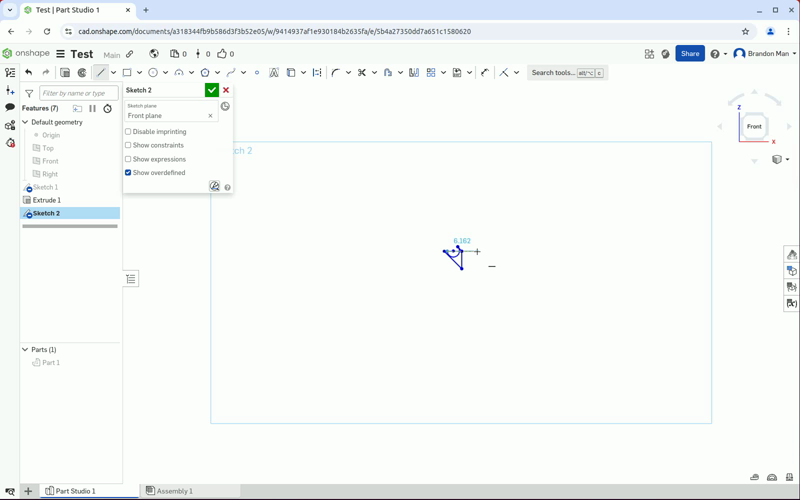
key_down(shift)
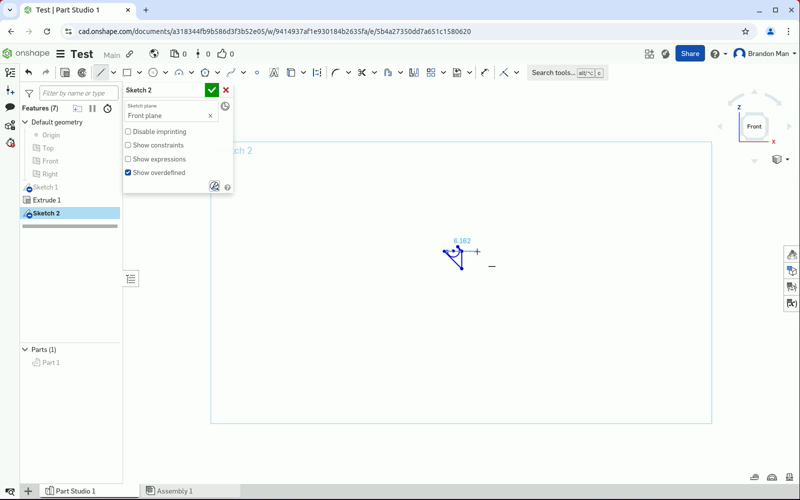
mouse_move(444, 251)
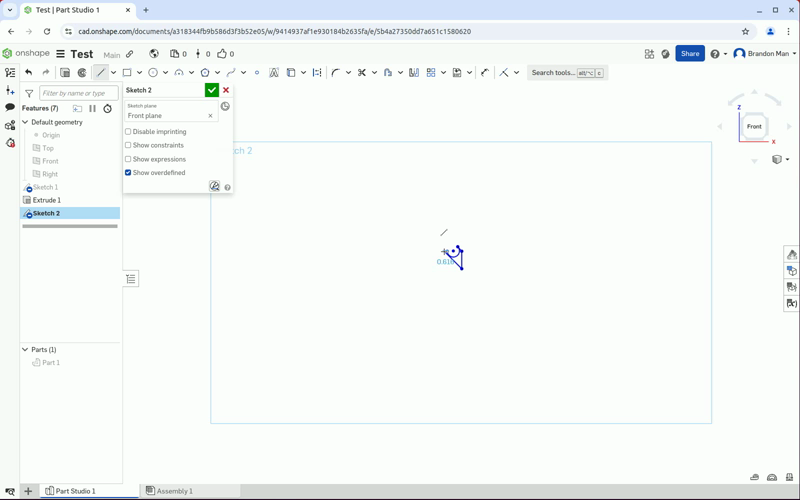
scroll(6)
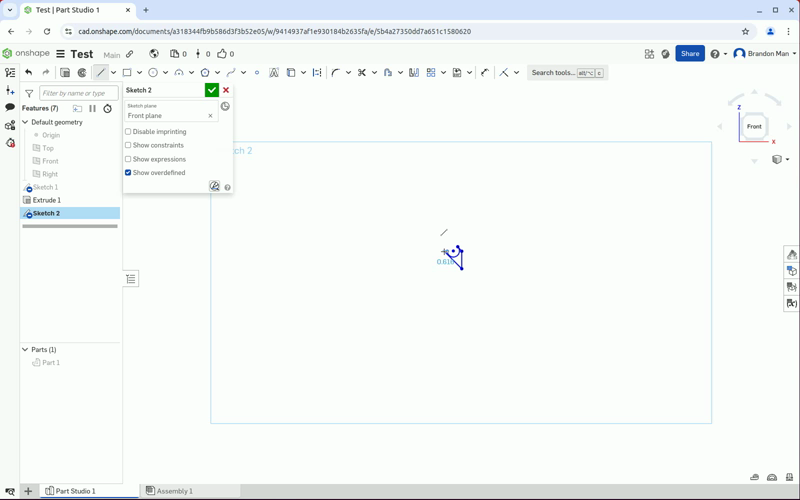
scroll(6)
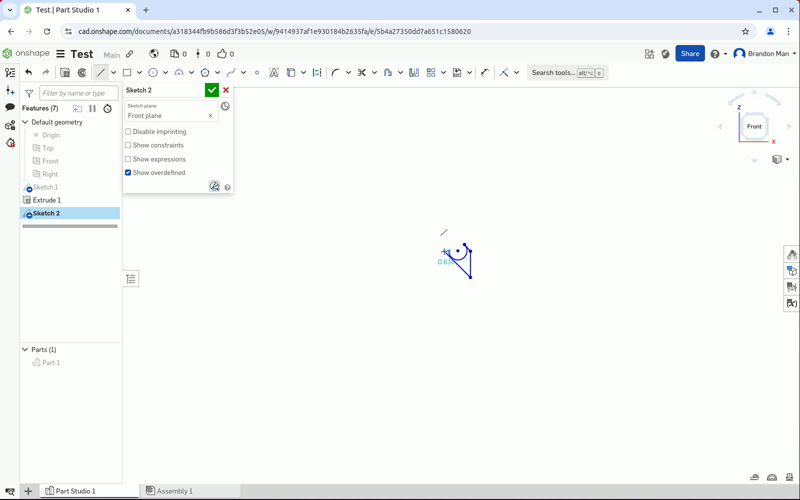
scroll(6)
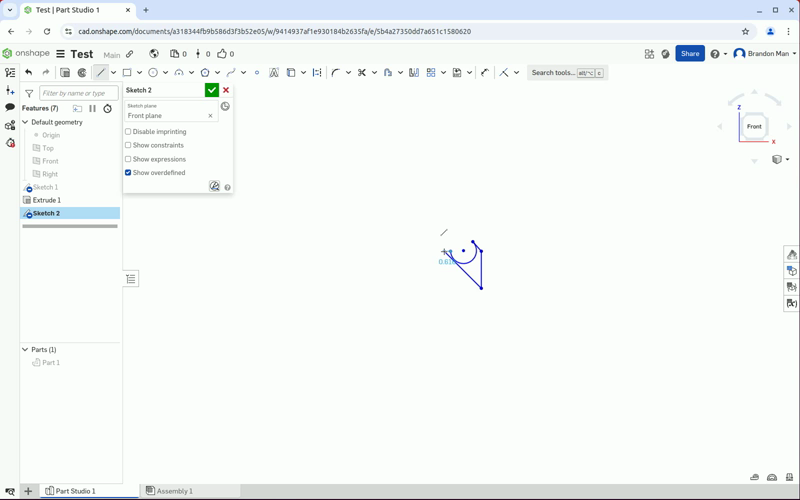
scroll(6)
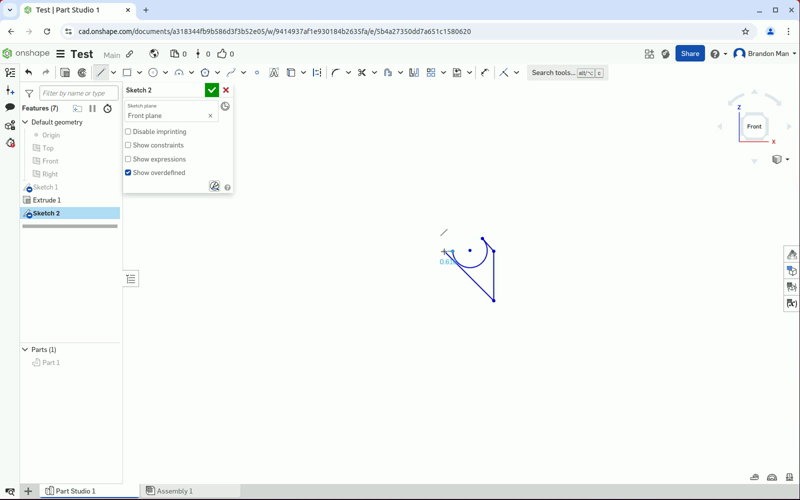
scroll(6)
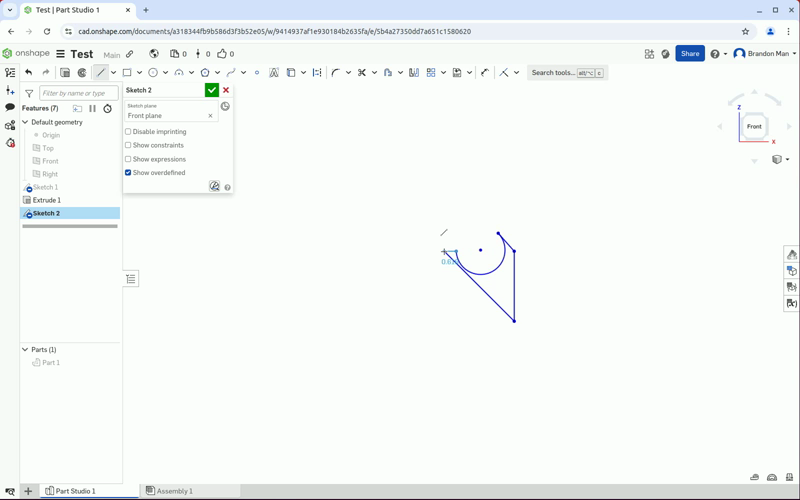
scroll(6)
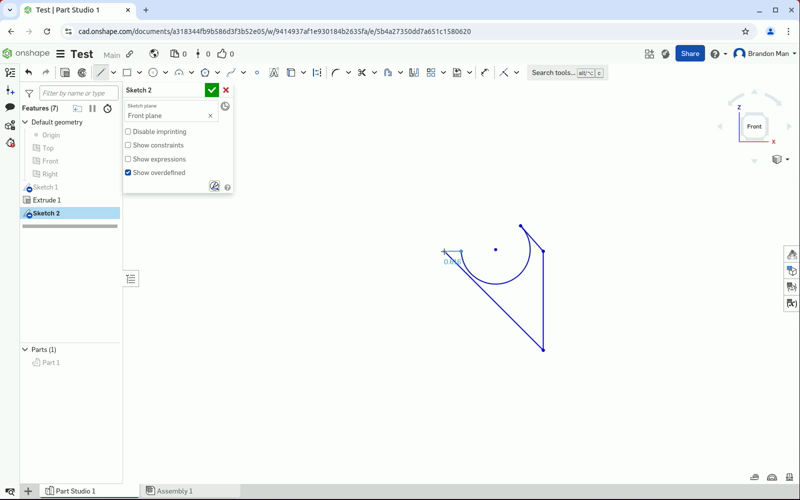
scroll(6)
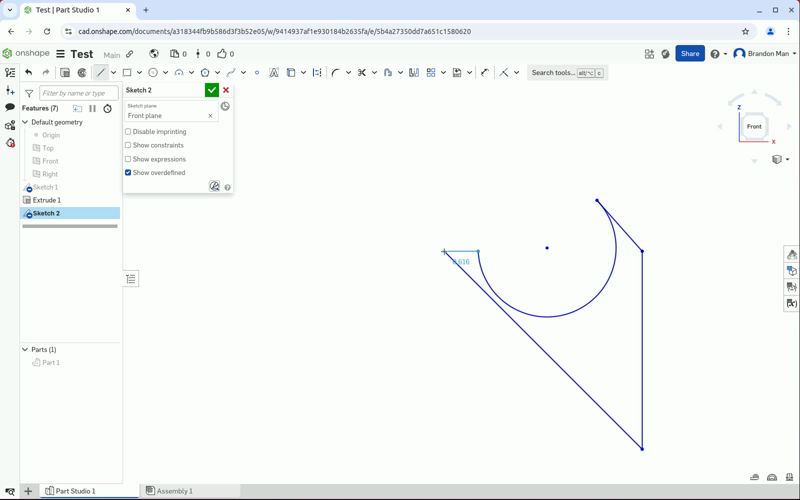
key_up(shift)
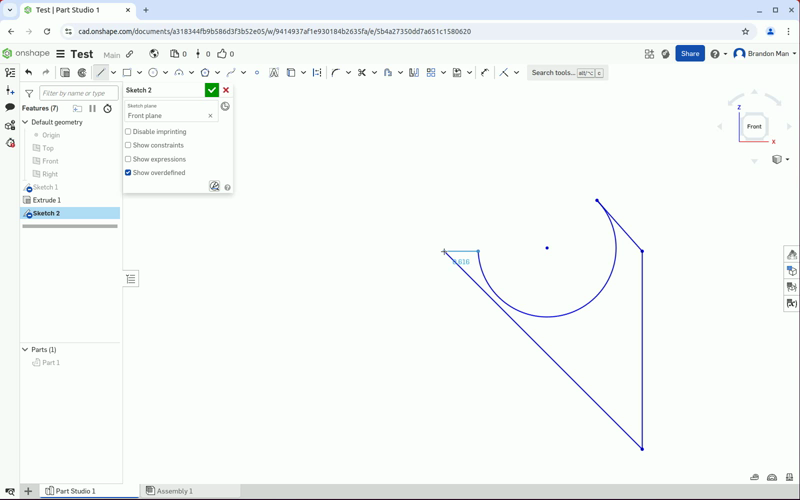
click(444, 251)
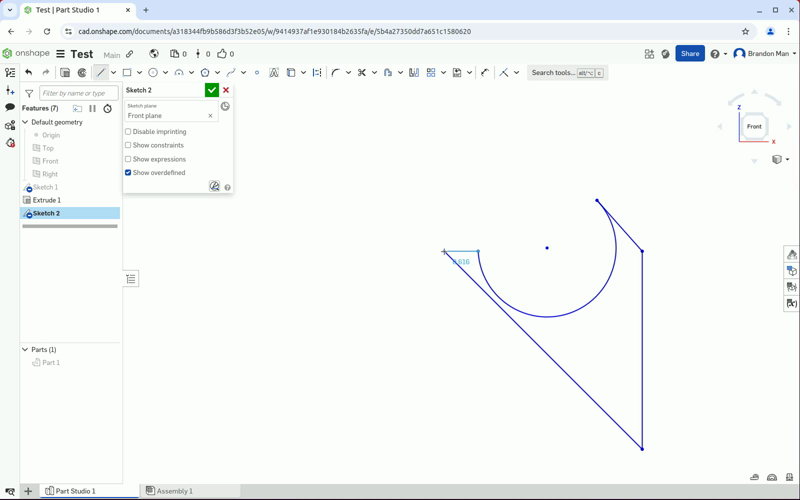
scroll(-6)
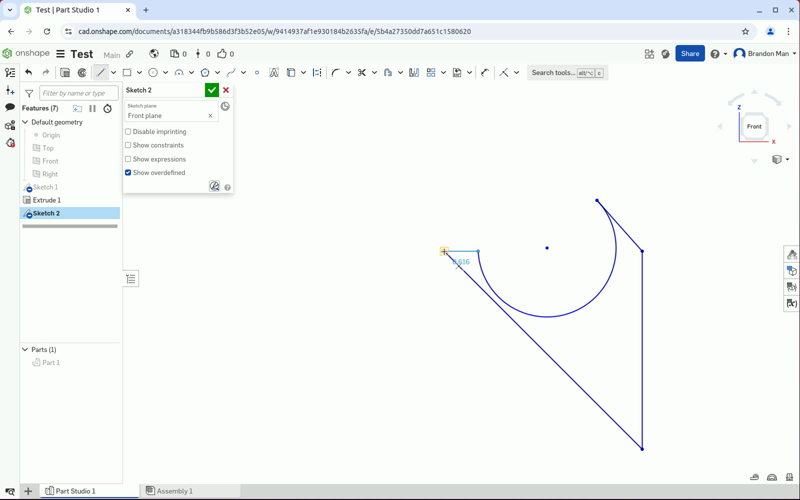
scroll(-6)
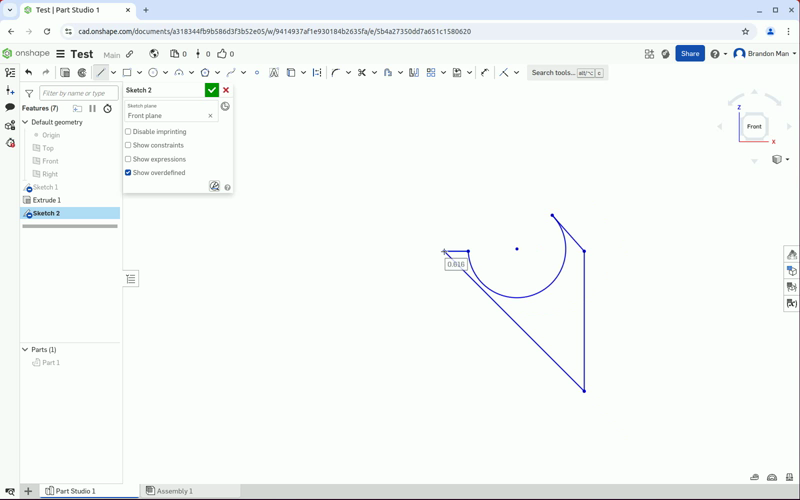
scroll(-6)
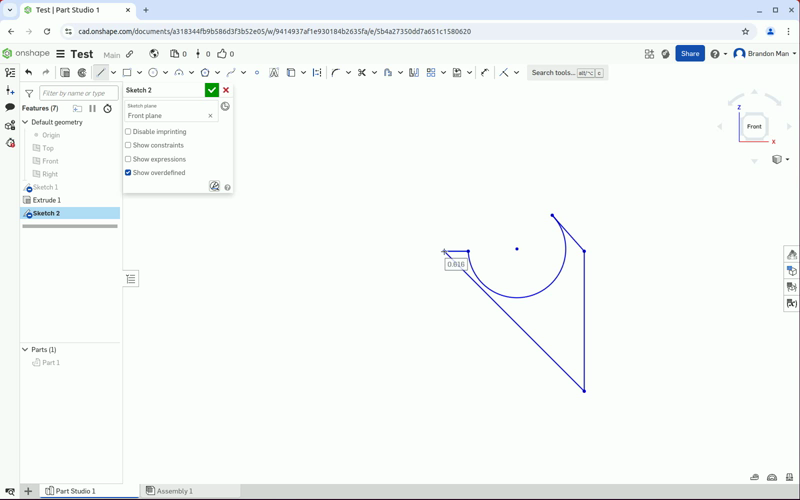
scroll(-6)
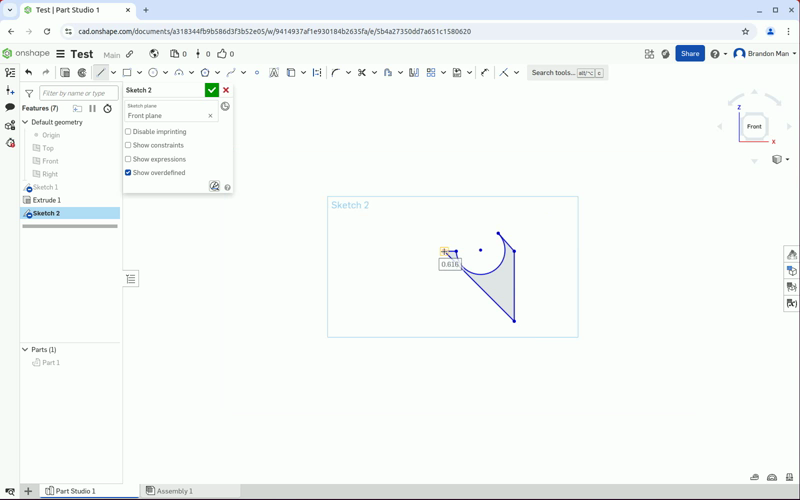
scroll(-6)
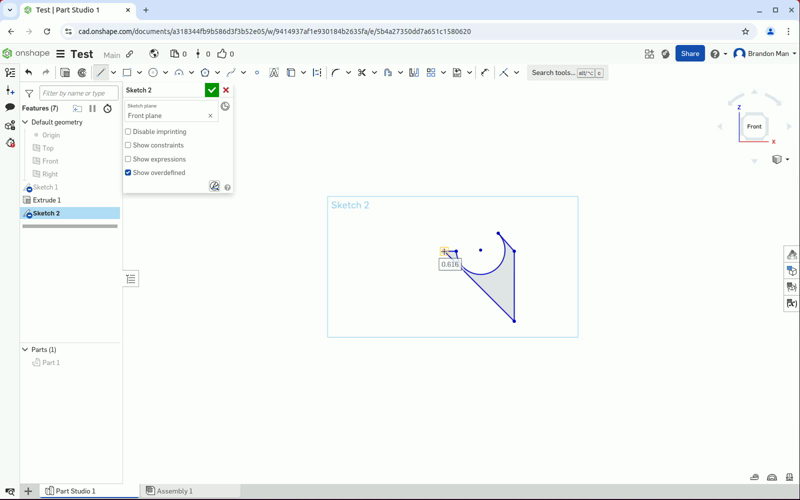
scroll(-6)
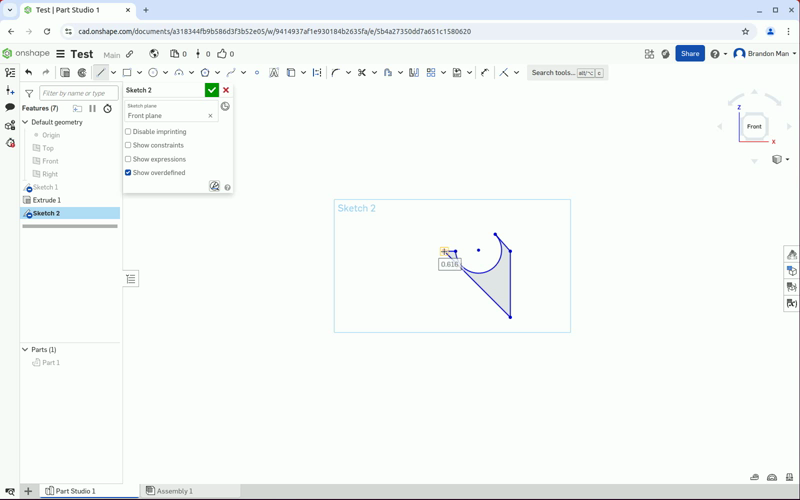
scroll(-6)
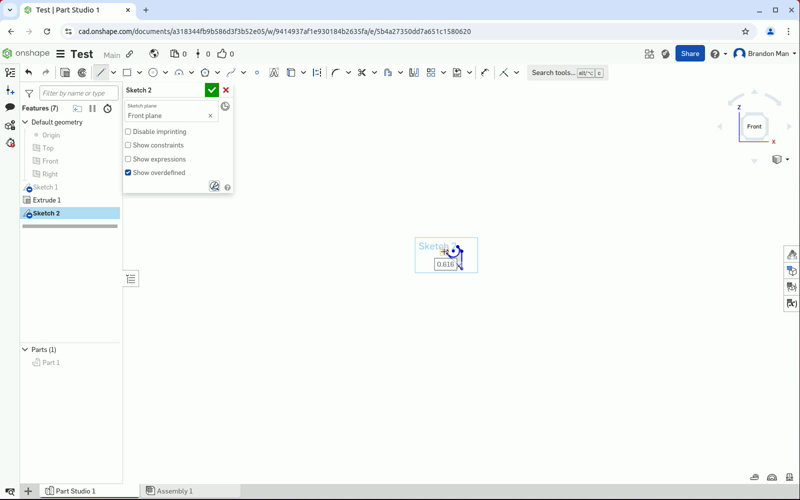
key(esc)
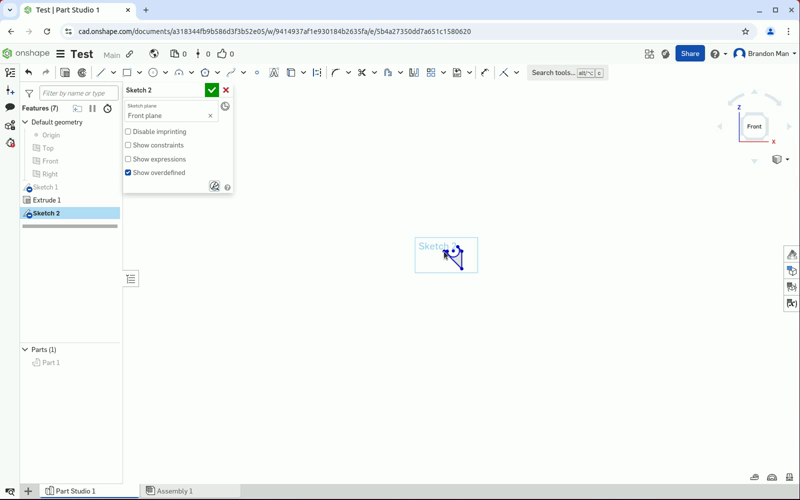
mouse_move(459, 265)
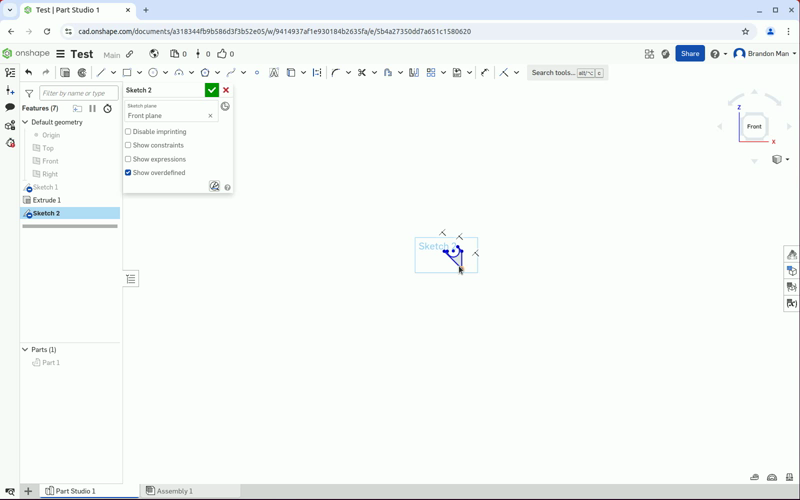
scroll(6)
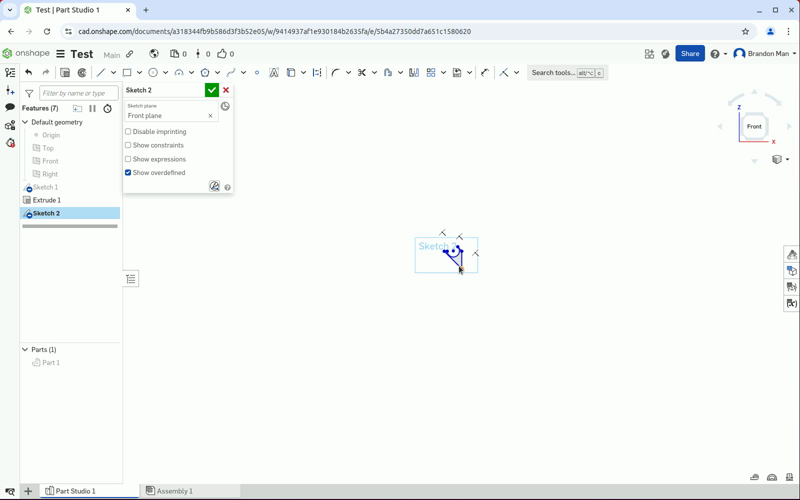
scroll(6)
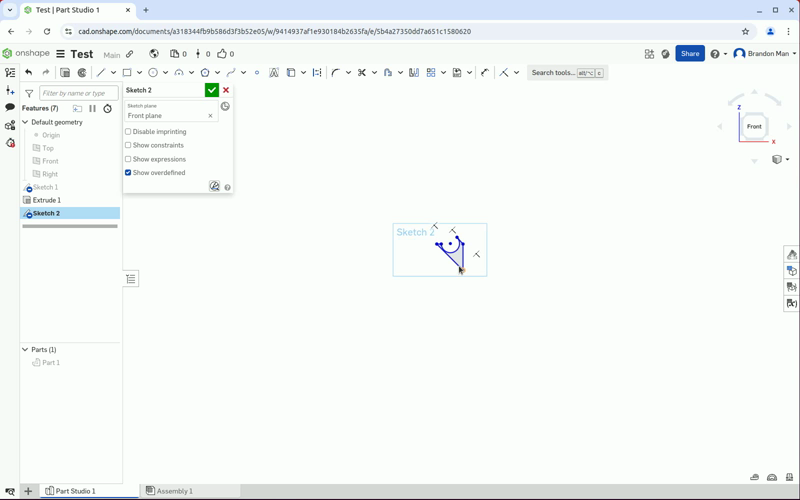
scroll(6)
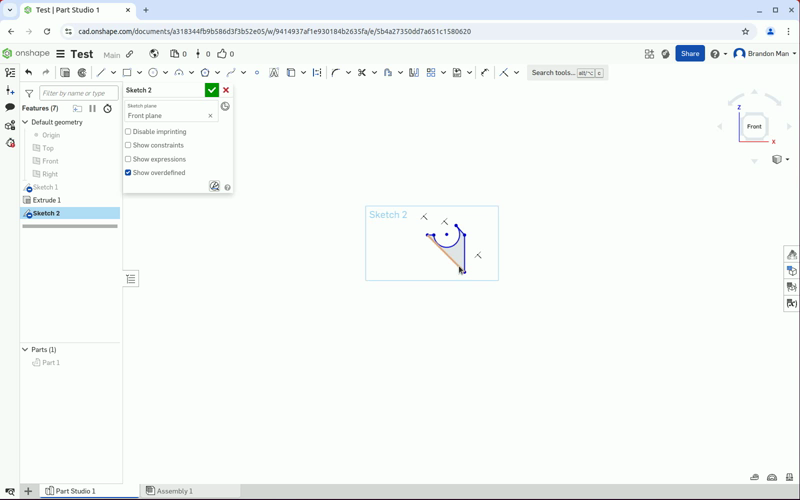
scroll(6)
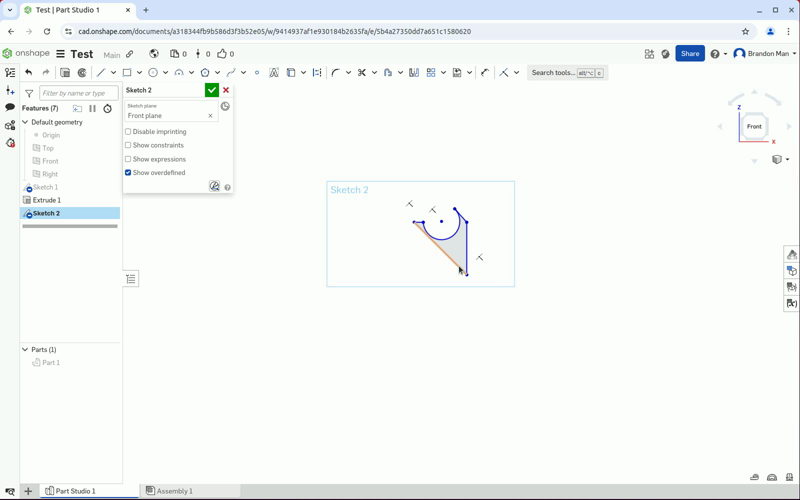
scroll(6)
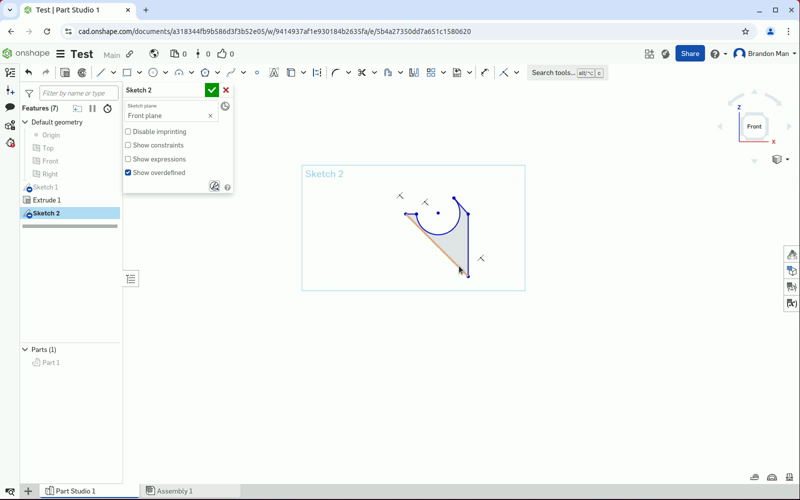
scroll(6)
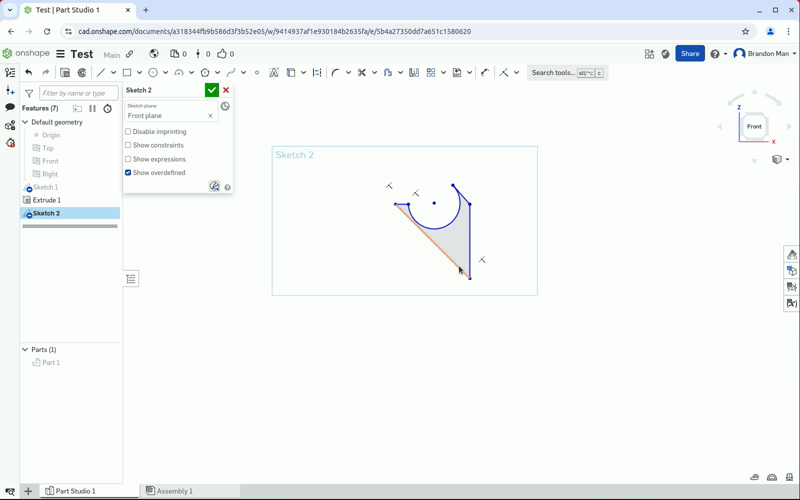
scroll(6)
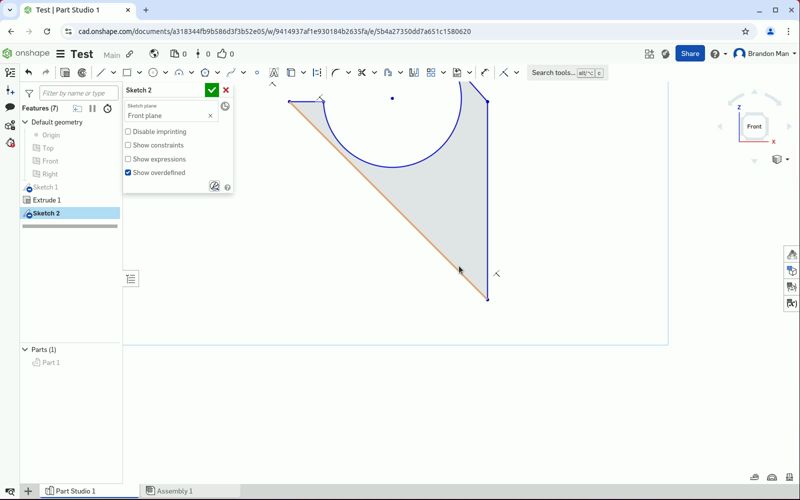
click(459, 265)
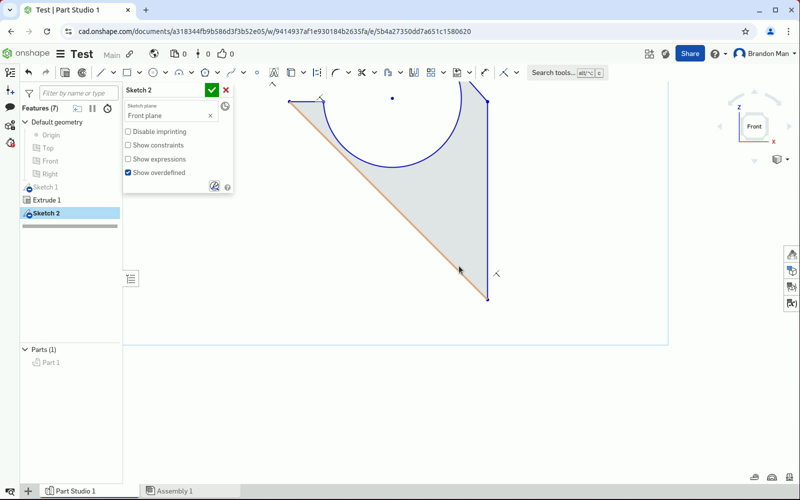
scroll(-6)
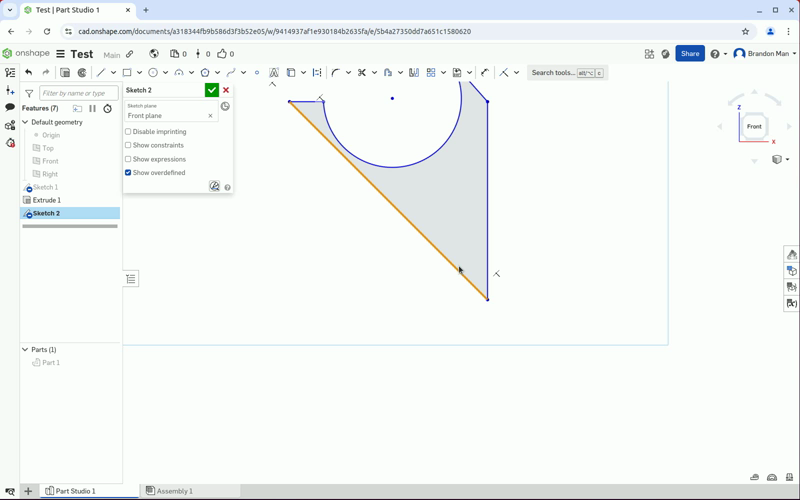
scroll(-6)
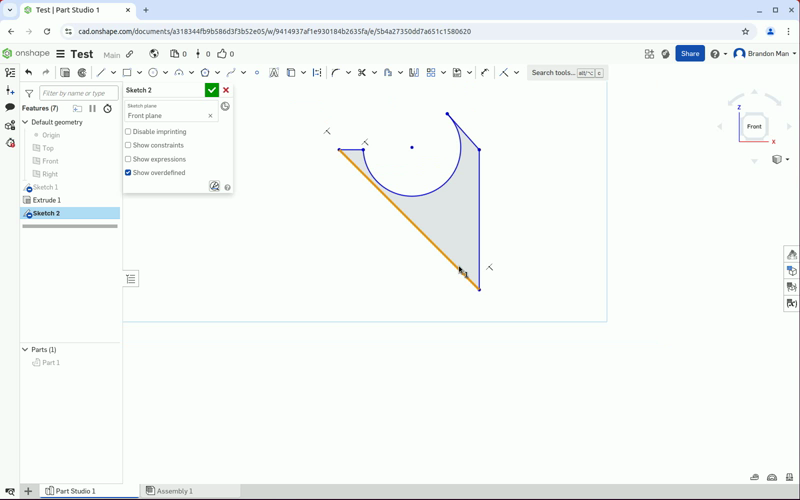
scroll(-6)
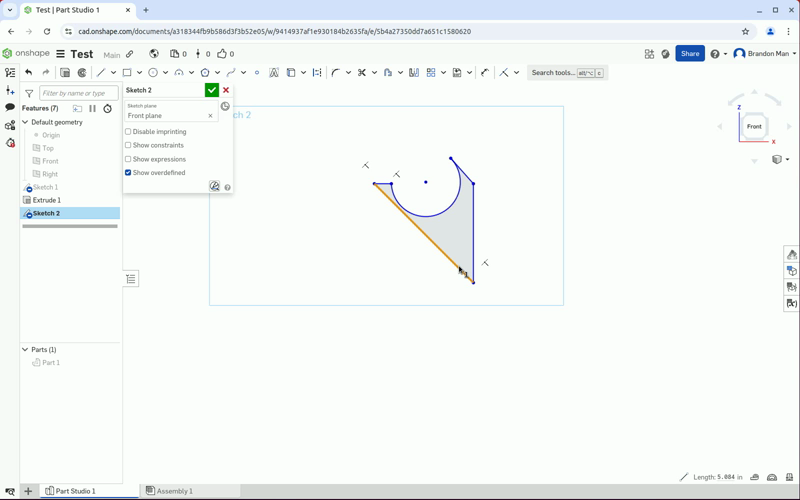
scroll(-6)
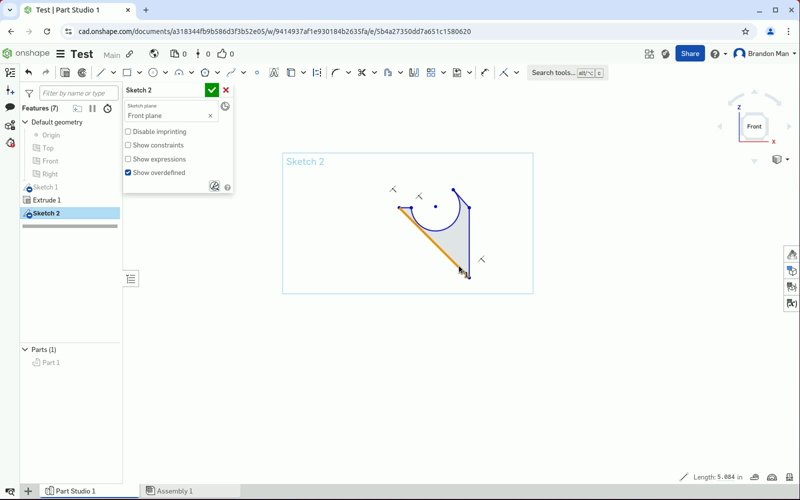
scroll(-6)
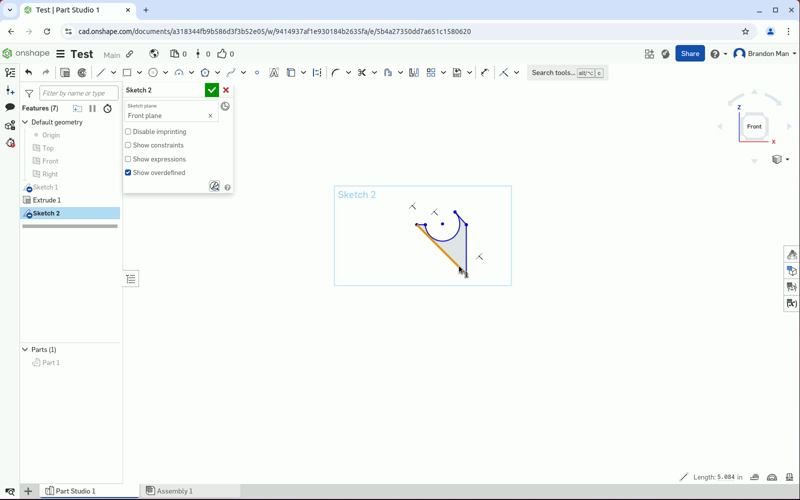
scroll(-6)
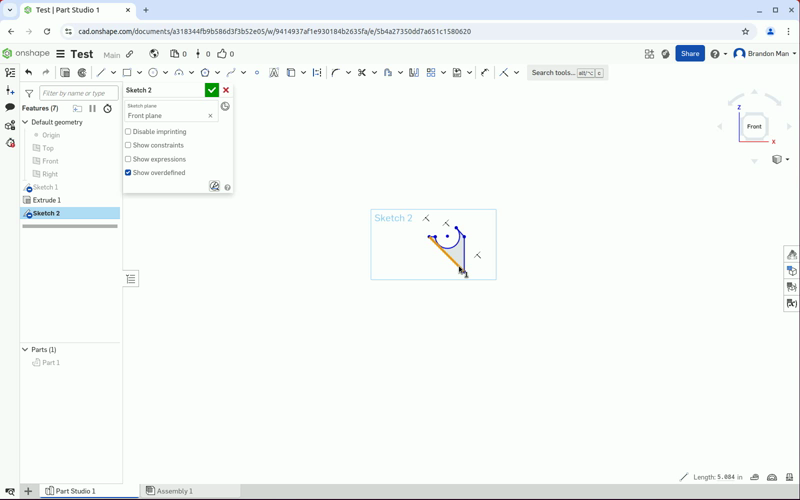
scroll(-6)
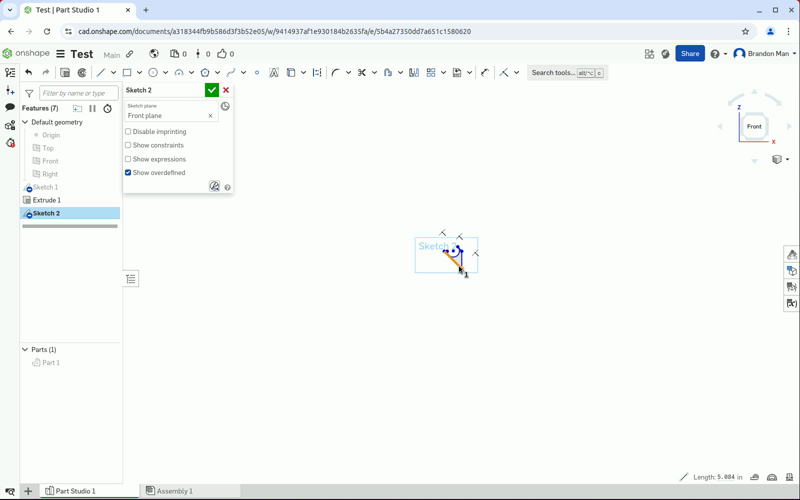
mouse_move(73, 352)
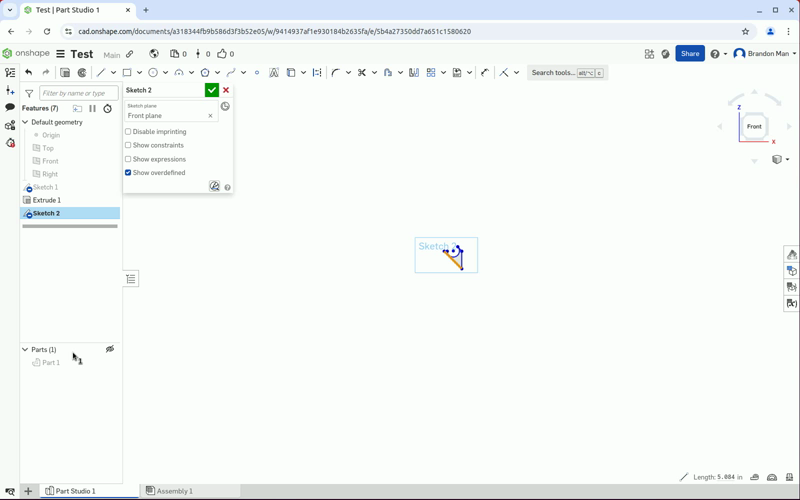
key(shift+y)
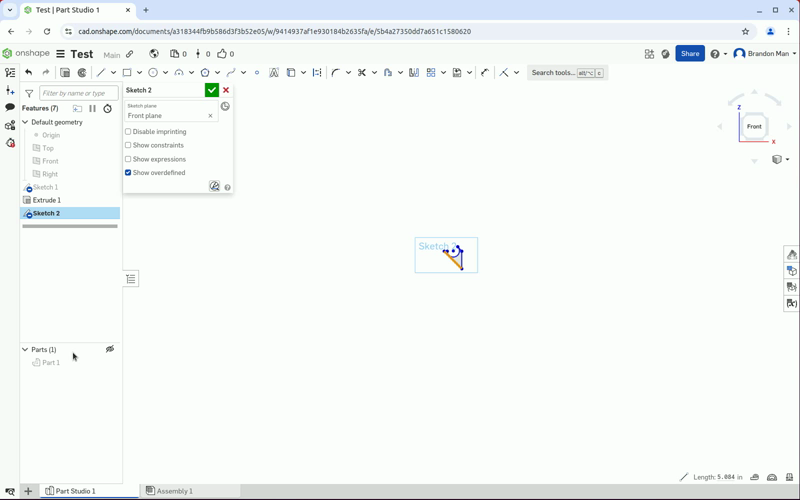
key(shift+e)
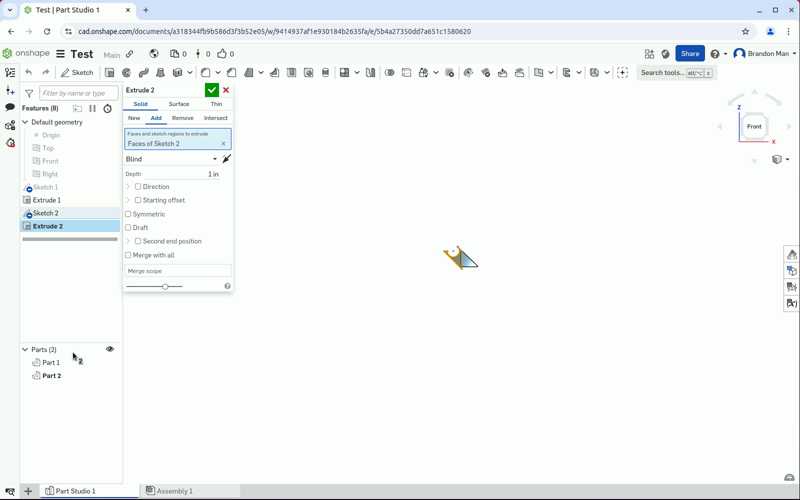
mouse_move(143, 106)
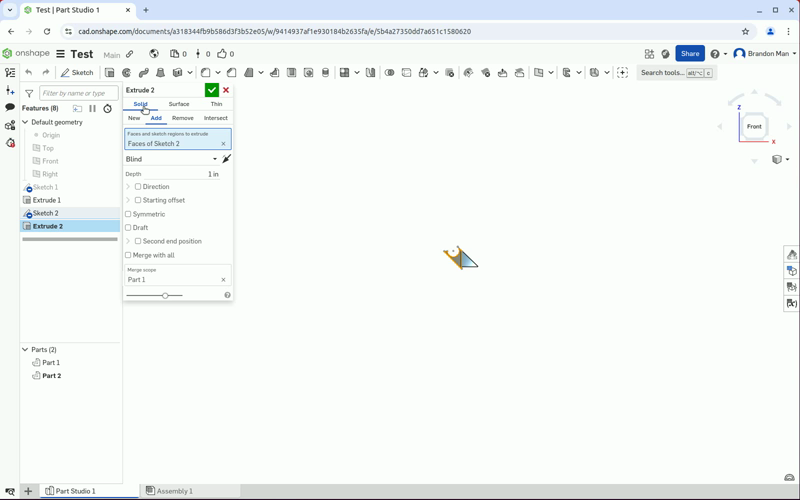
click(143, 106)
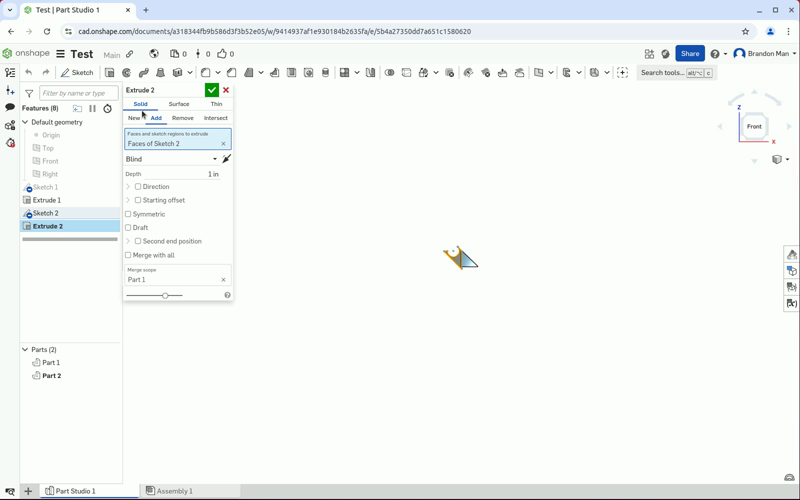
mouse_move(137, 120)
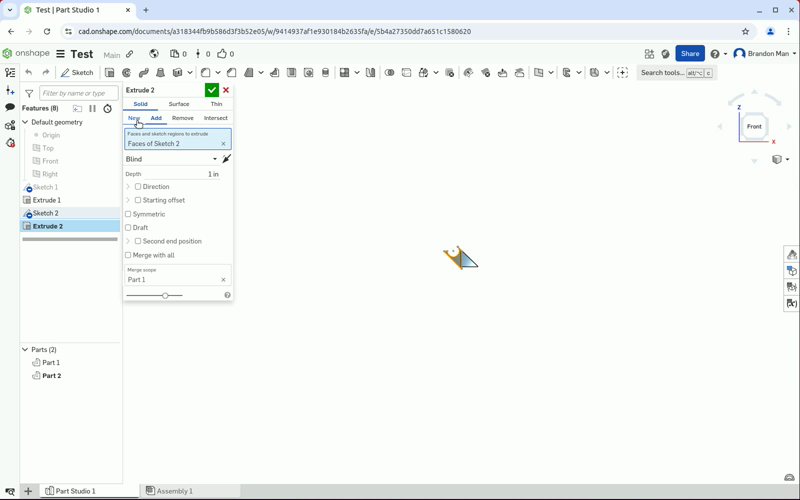
click(137, 120)
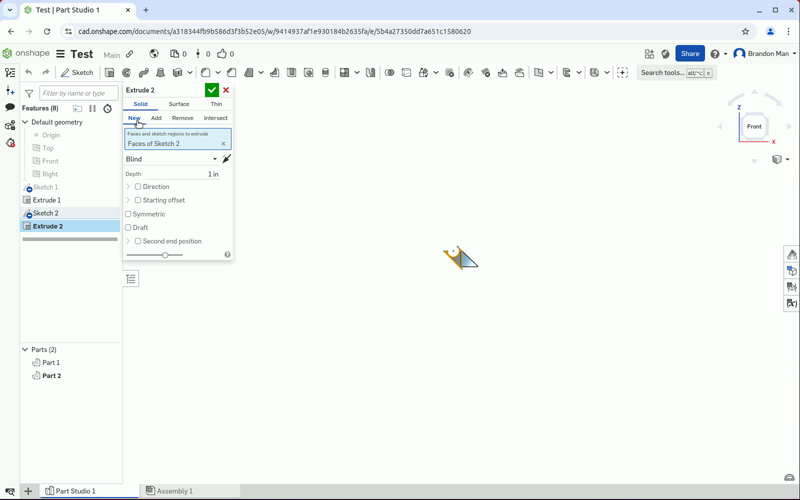
key(tab, 4)
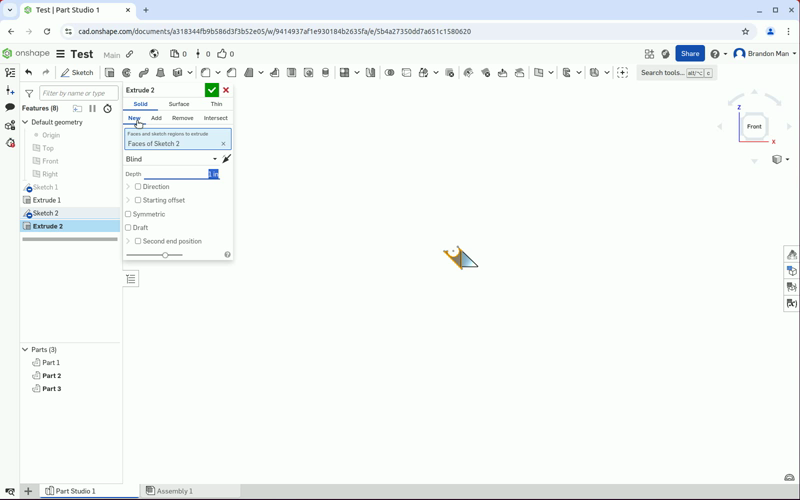
text(3.37)
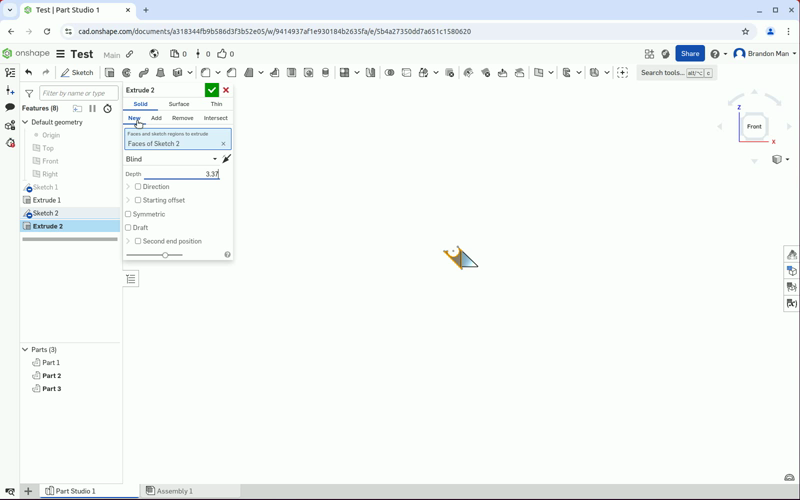
key(enter)
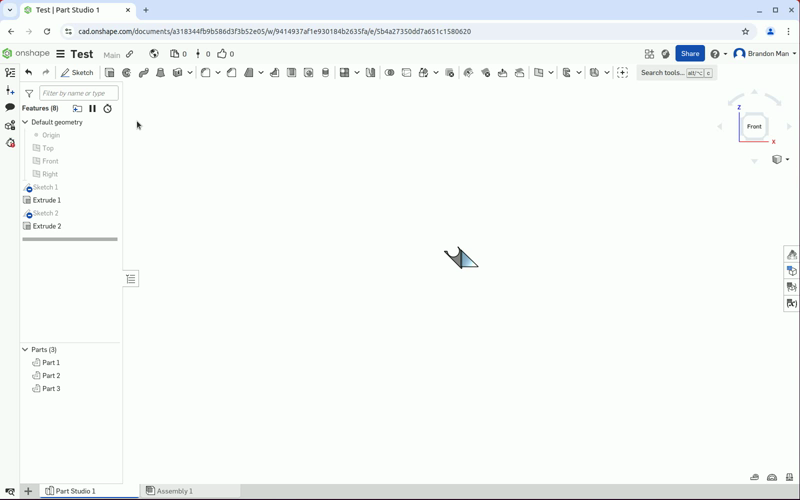
key(shift+h)
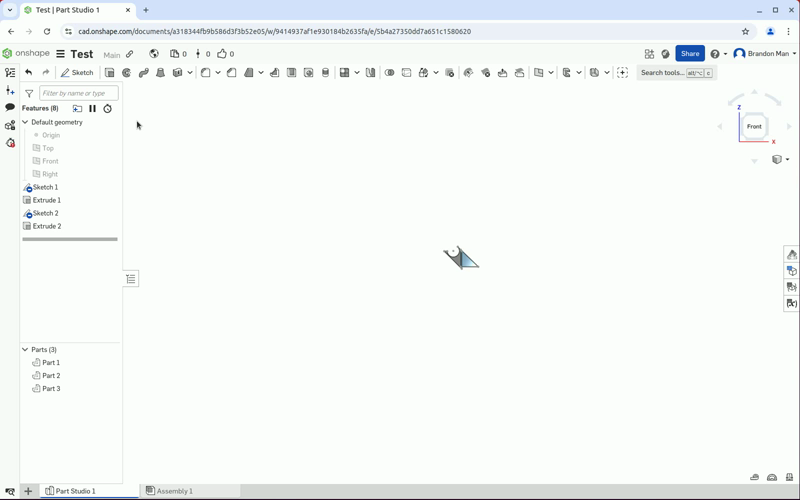
key(shift+h)
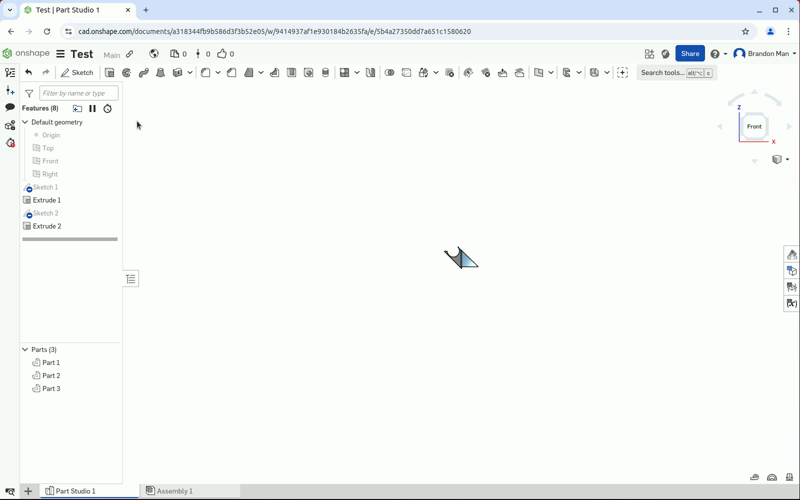
mouse_move(73, 189)
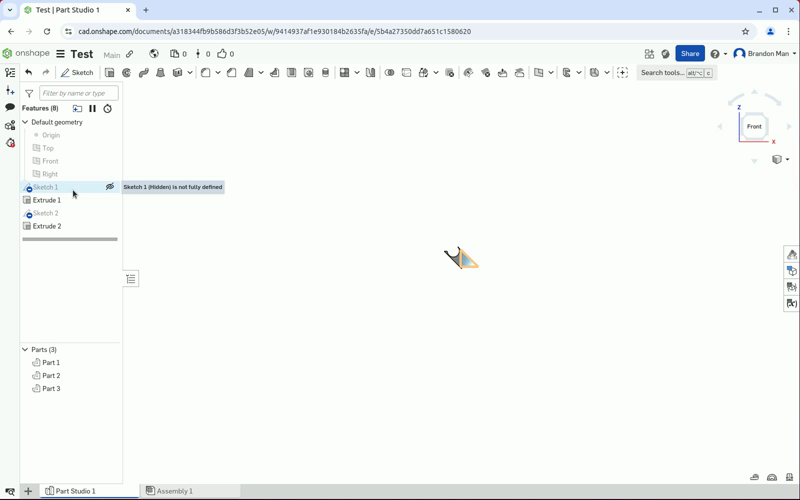
click(73, 189)
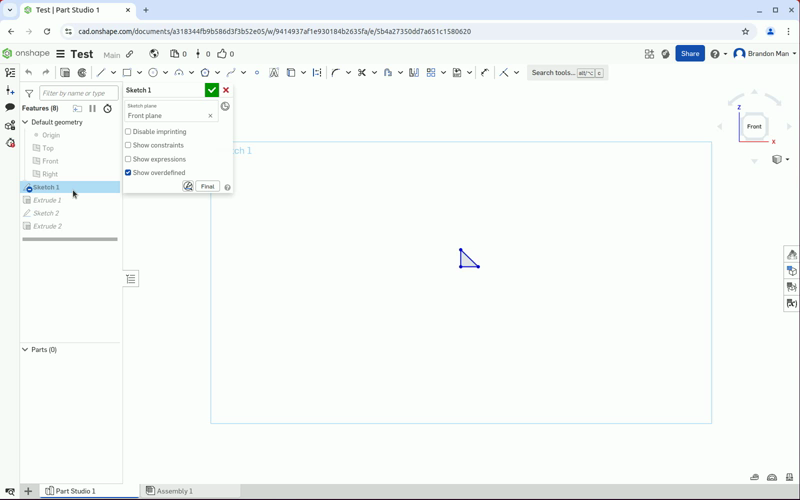
mouse_move(229, 92)
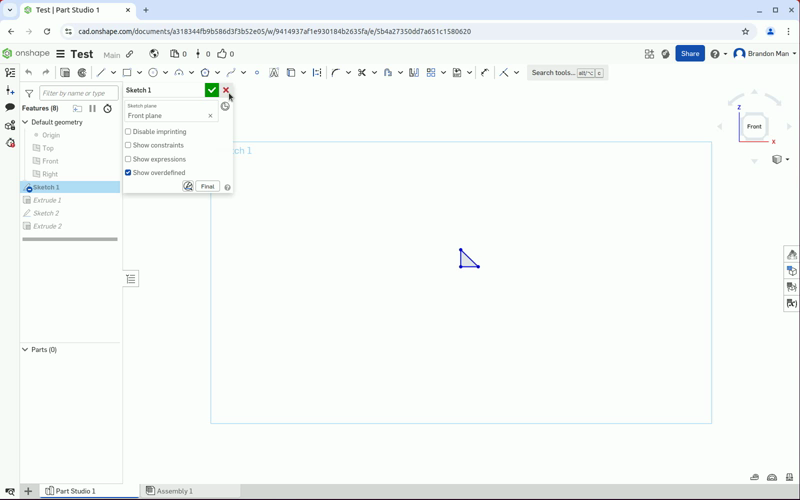
click(229, 92)
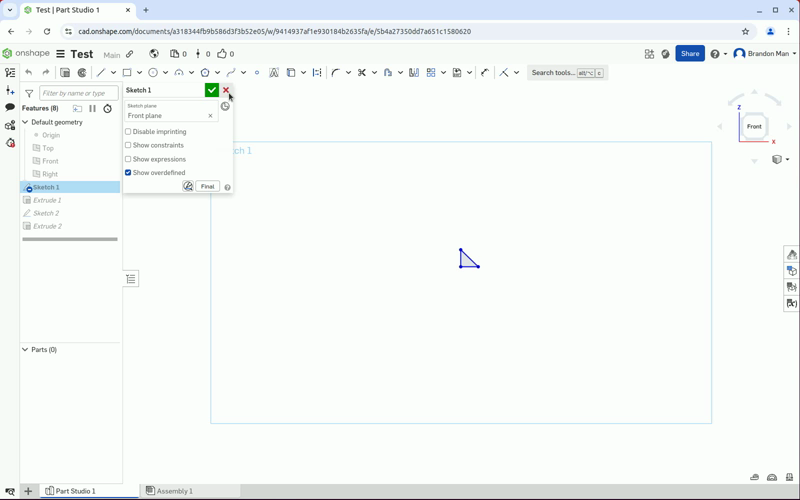
key(shift+s)
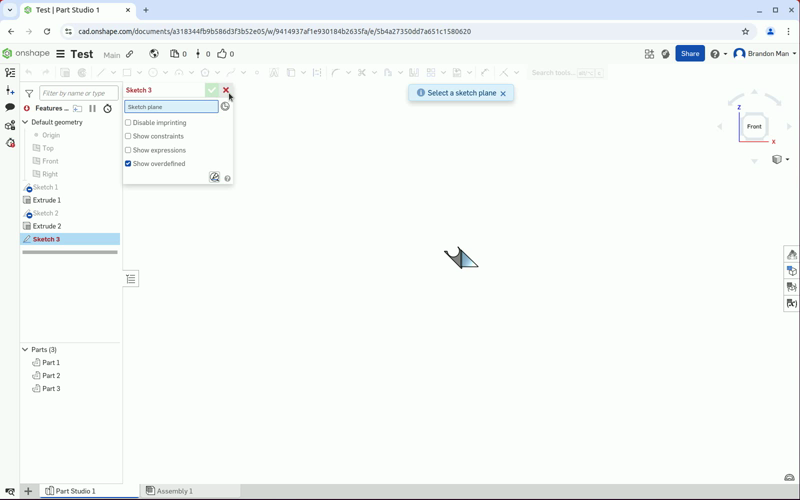
mouse_move(73, 163)
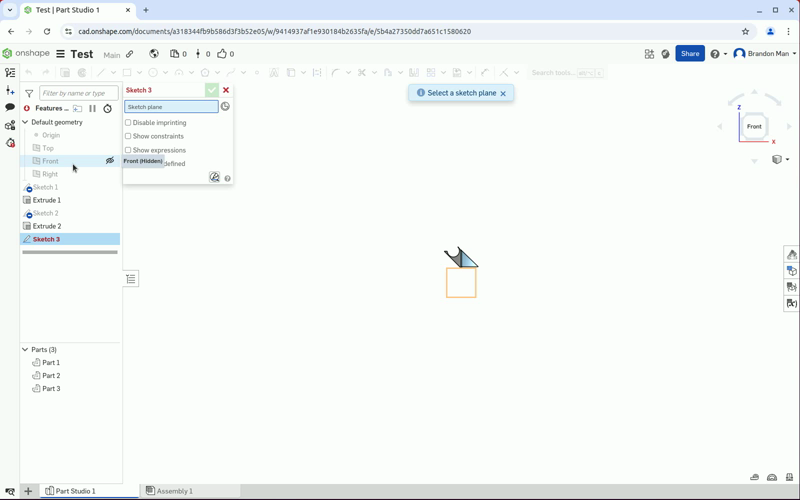
click(73, 163)
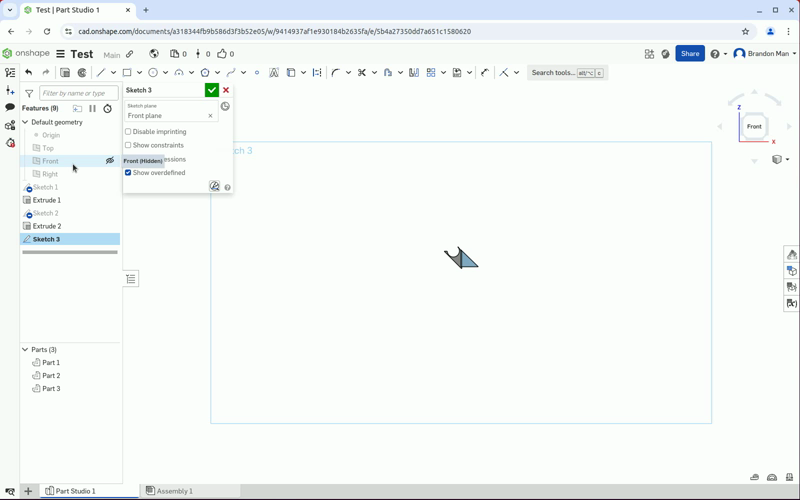
mouse_move(73, 352)
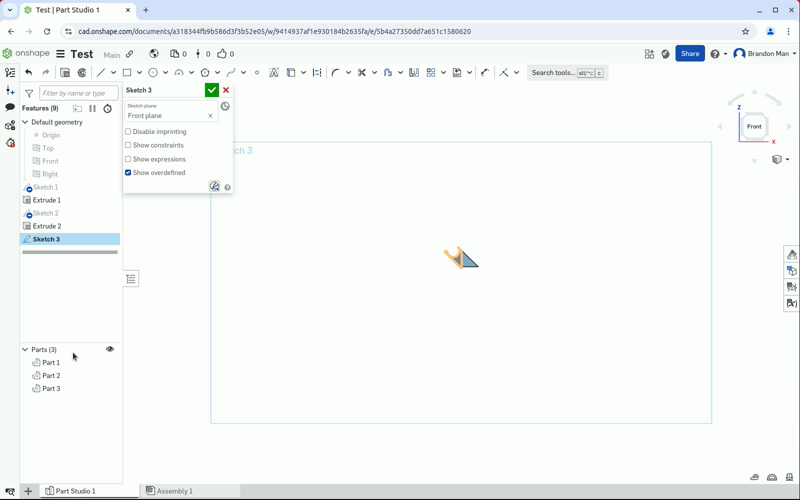
key(y)
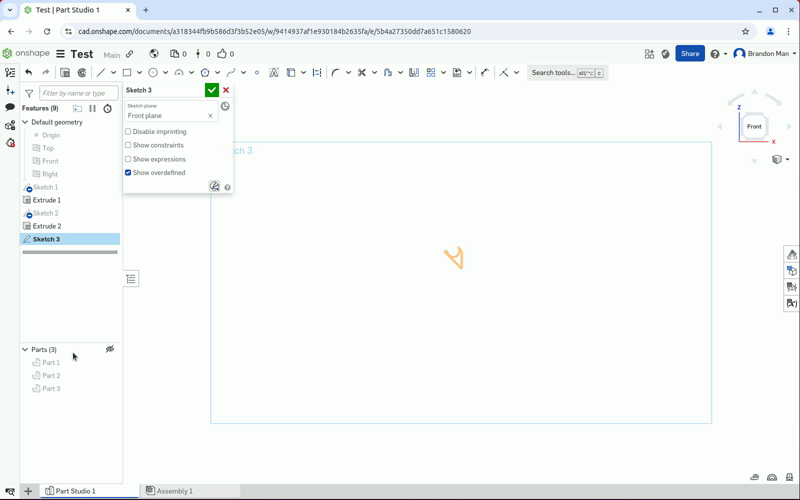
key(c)
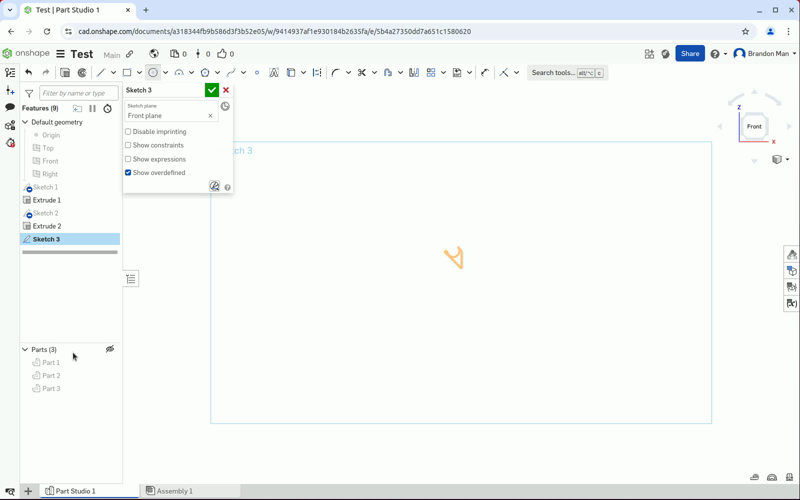
key_down(shift)
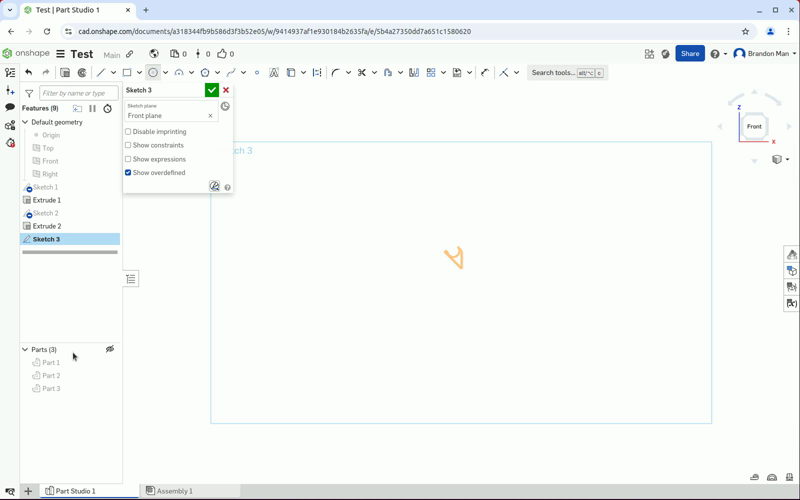
mouse_move(453, 251)
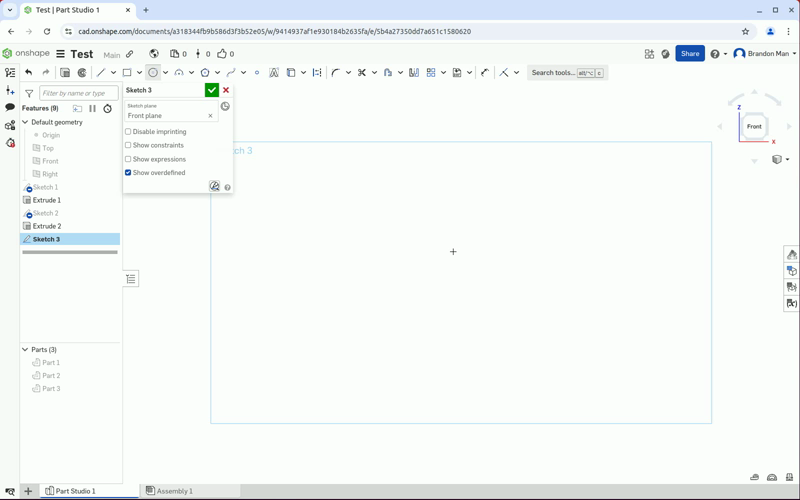
click(453, 251)
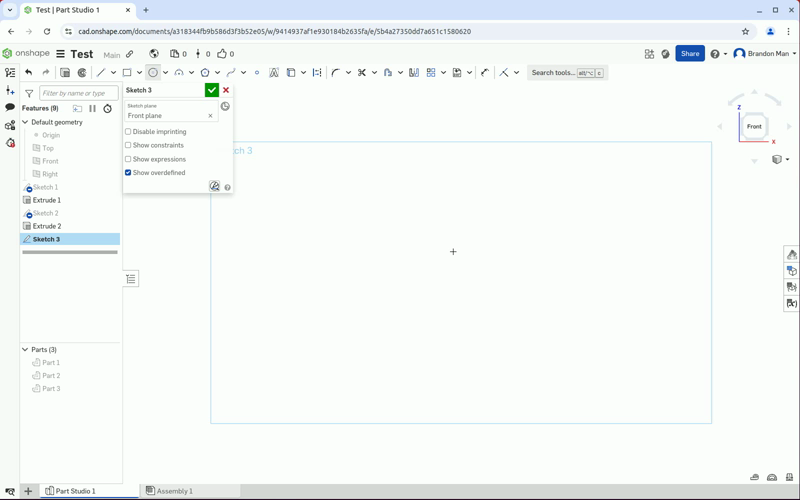
key_up(shift)
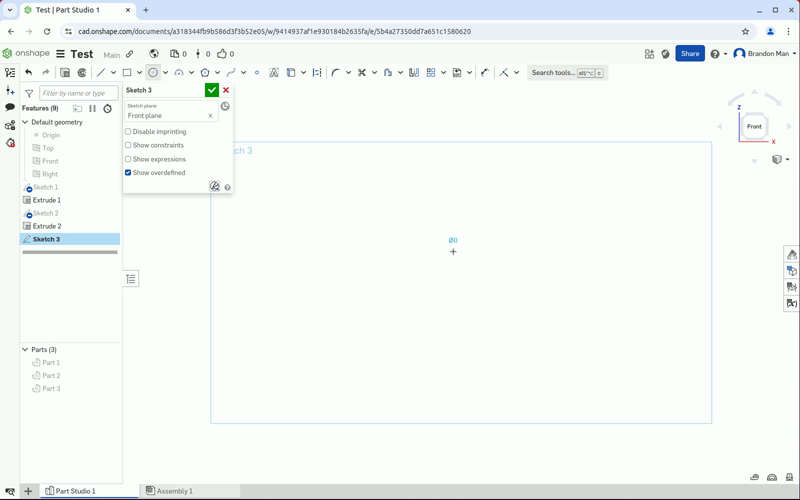
mouse_move(459, 251)
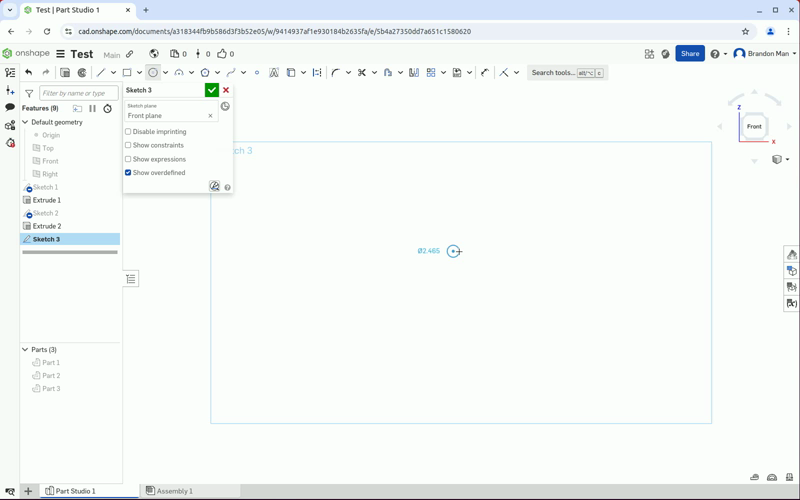
click(459, 251)
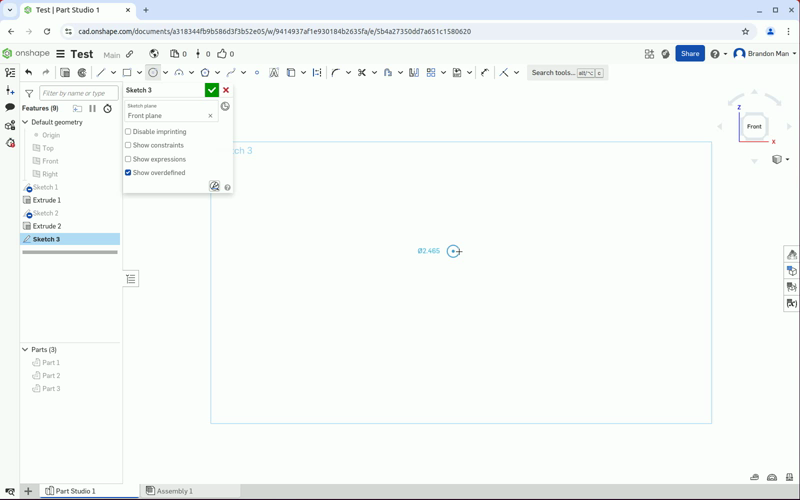
key(esc)
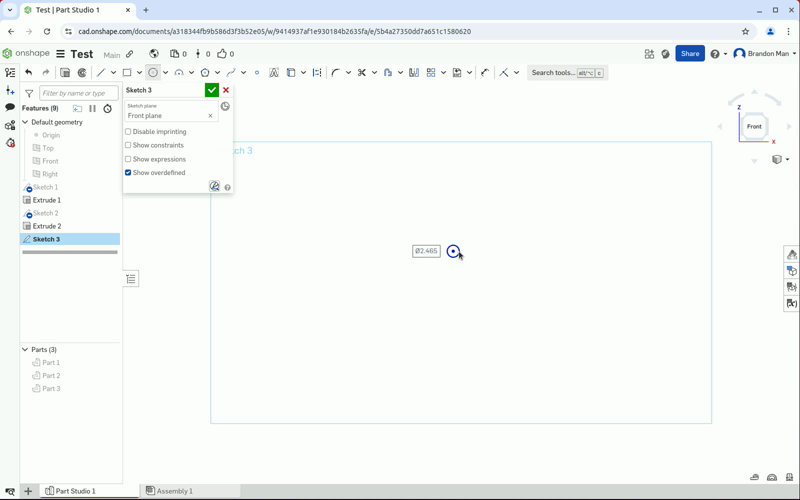
mouse_move(452, 254)
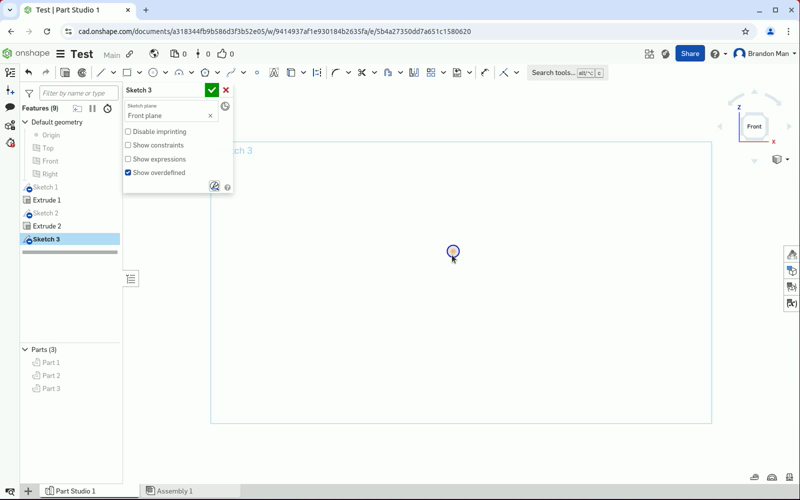
scroll(6)
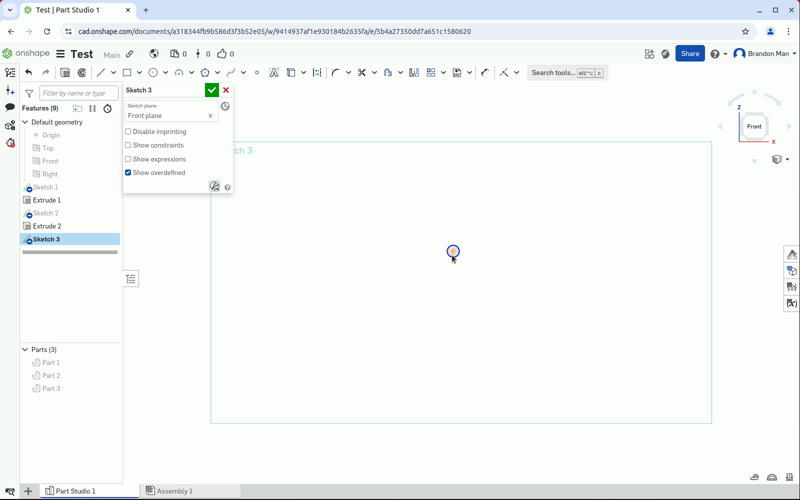
scroll(6)
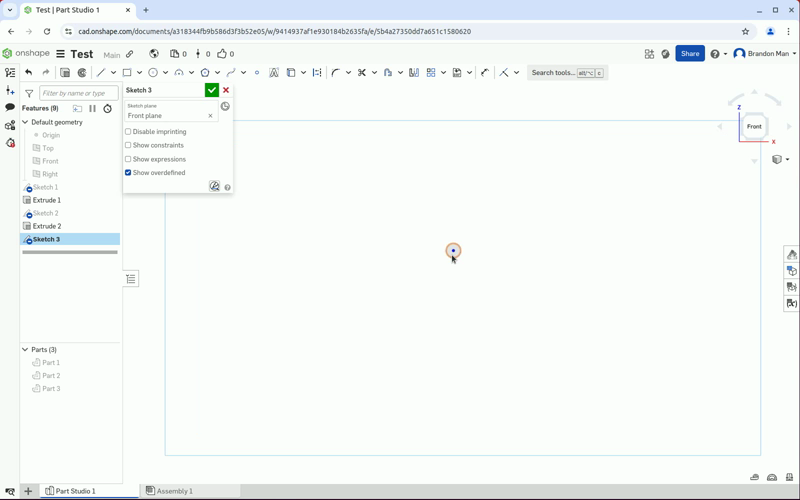
scroll(6)
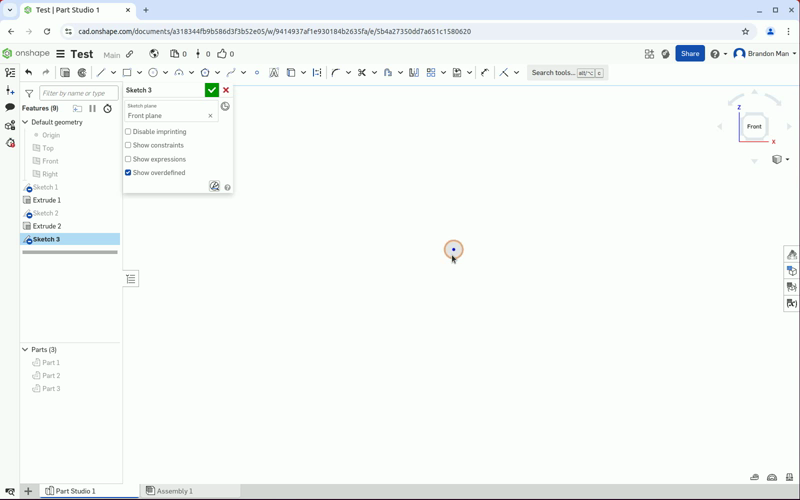
scroll(6)
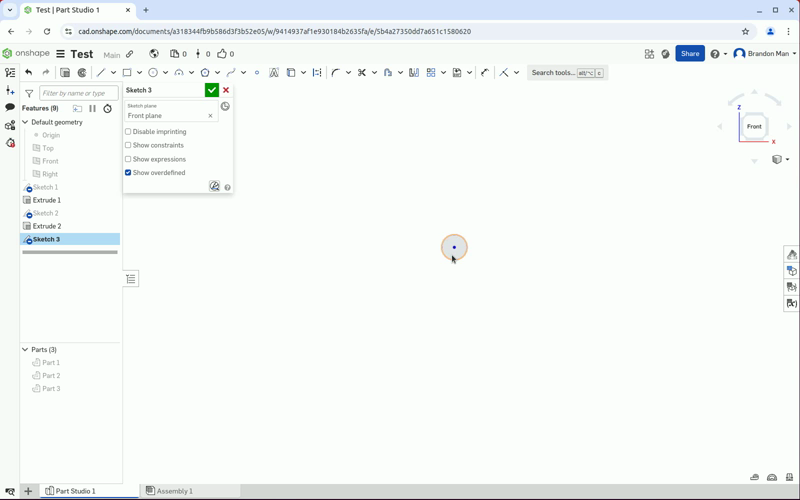
scroll(6)
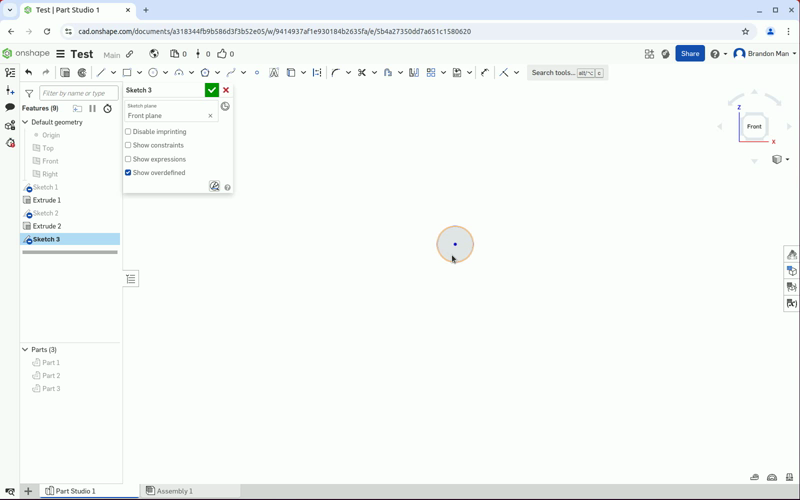
scroll(6)
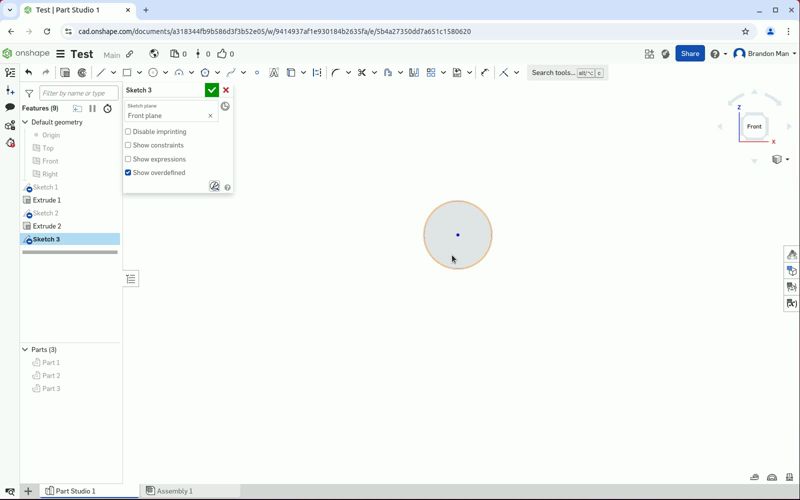
scroll(6)
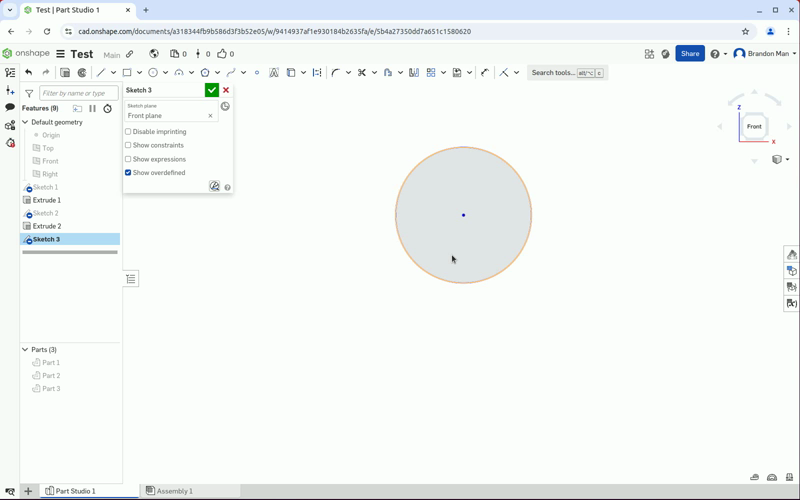
click(452, 254)
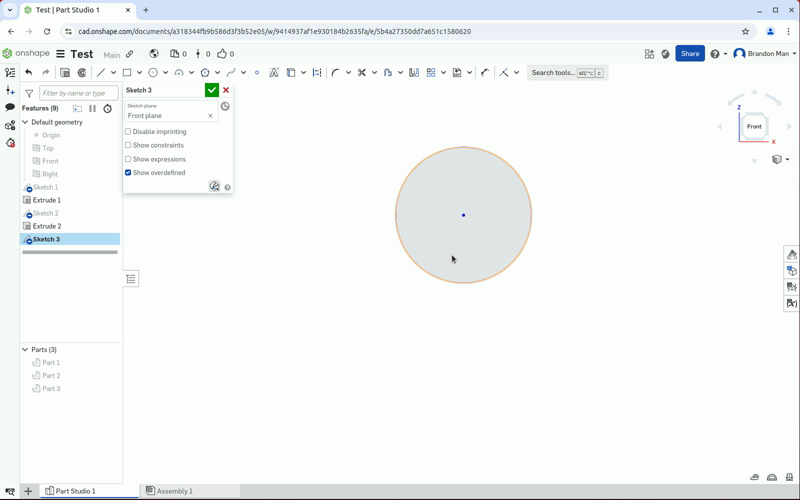
scroll(-6)
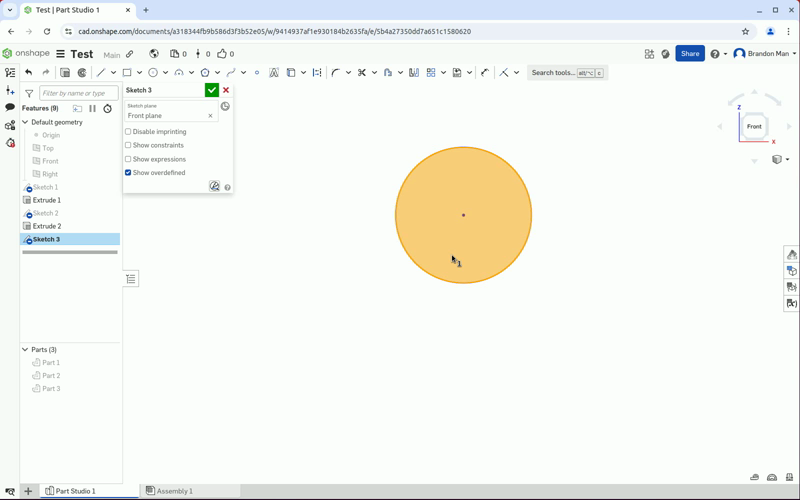
scroll(-6)
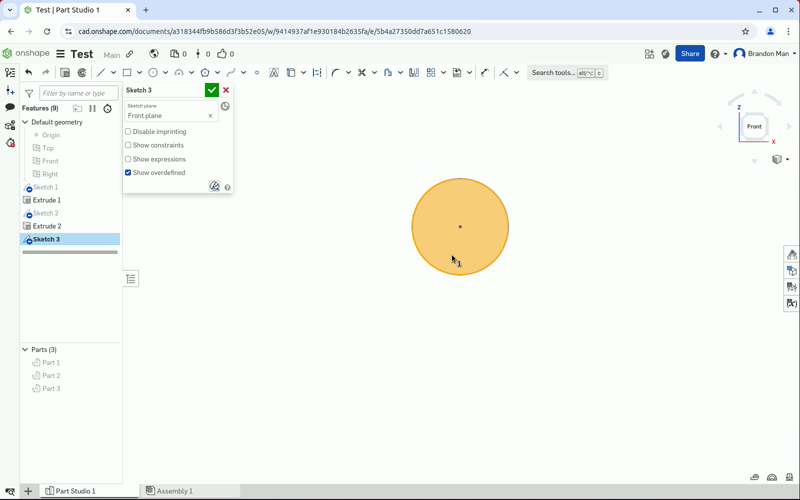
scroll(-6)
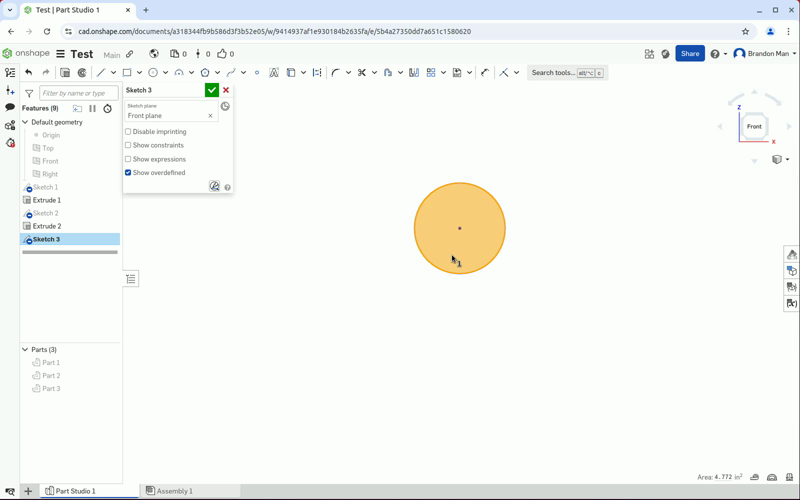
scroll(-6)
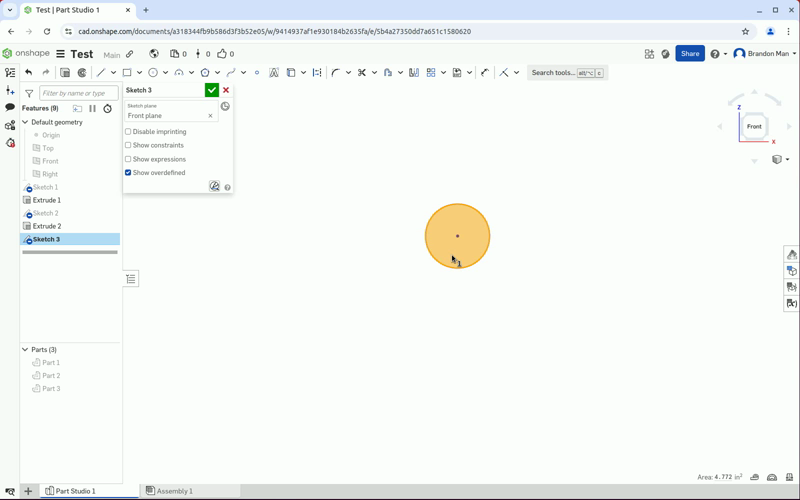
scroll(-6)
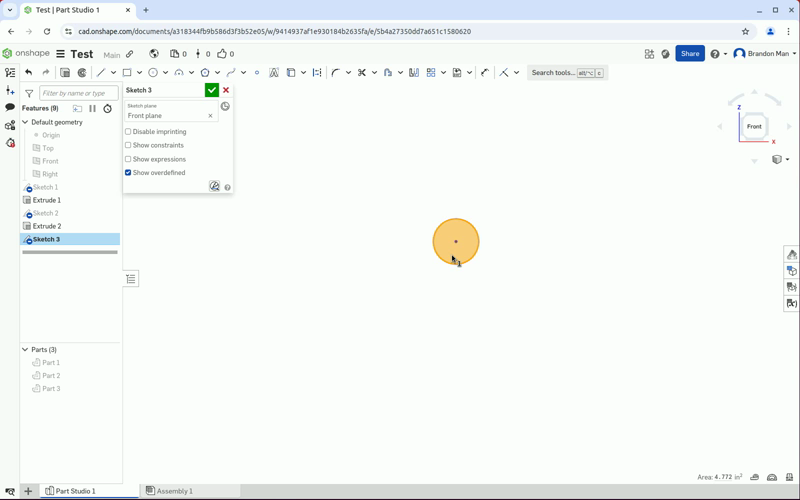
scroll(-6)
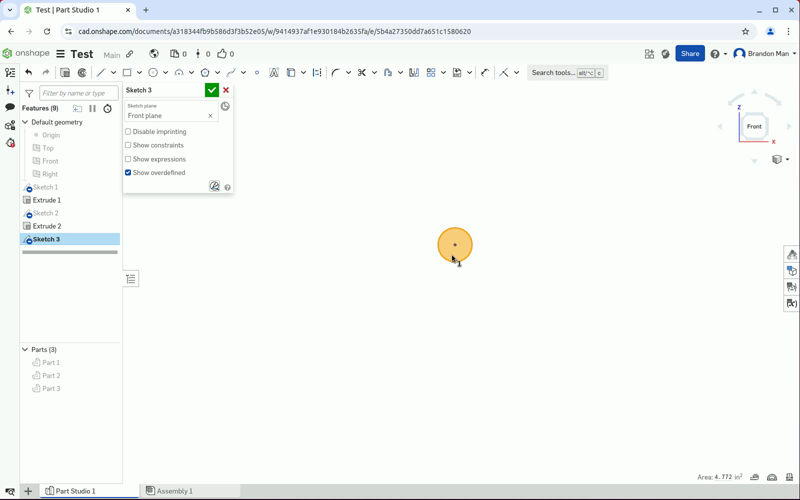
scroll(-6)
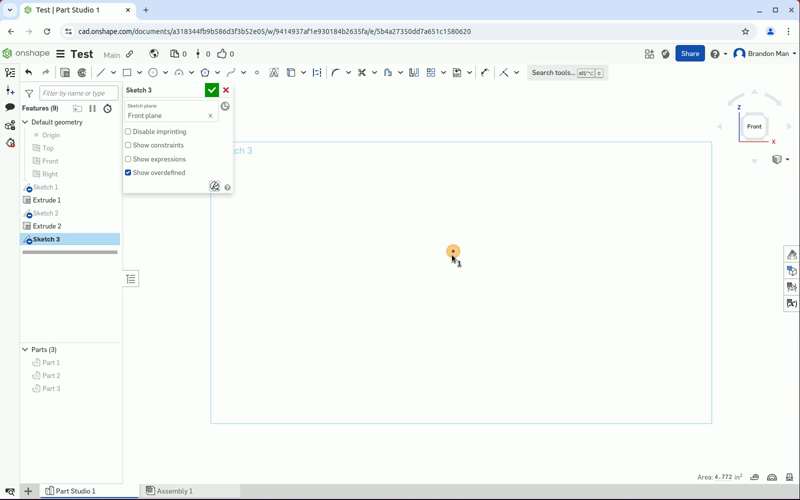
mouse_move(73, 352)
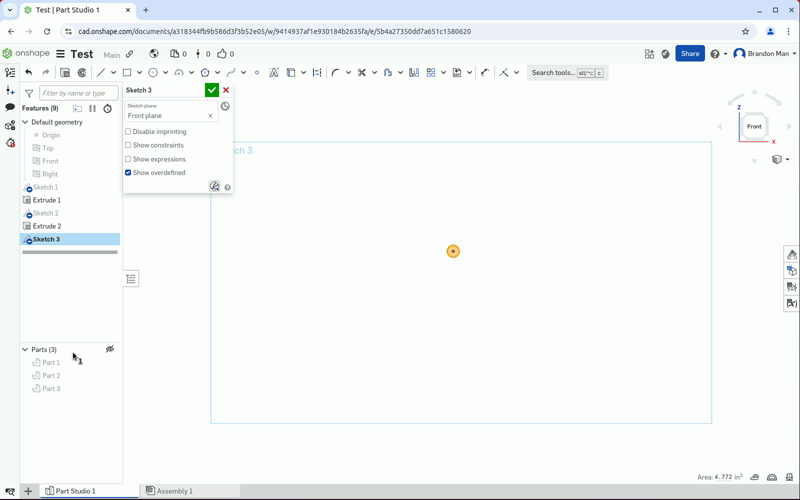
key(shift+y)
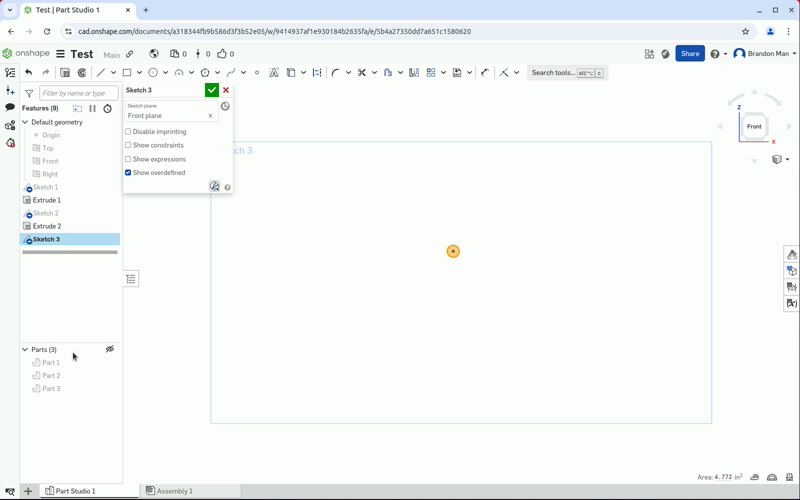
key(shift+e)
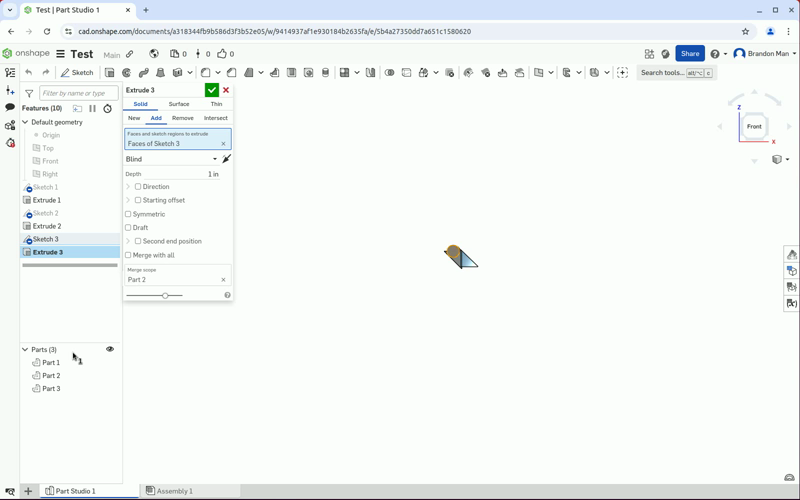
mouse_move(143, 106)
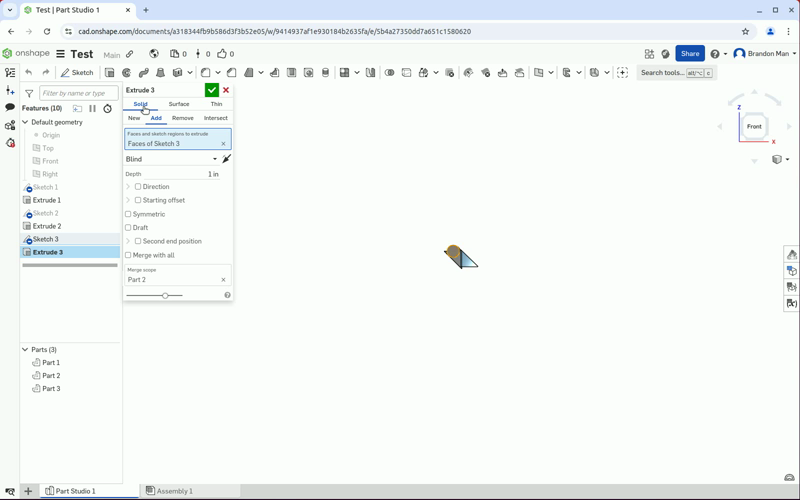
click(143, 106)
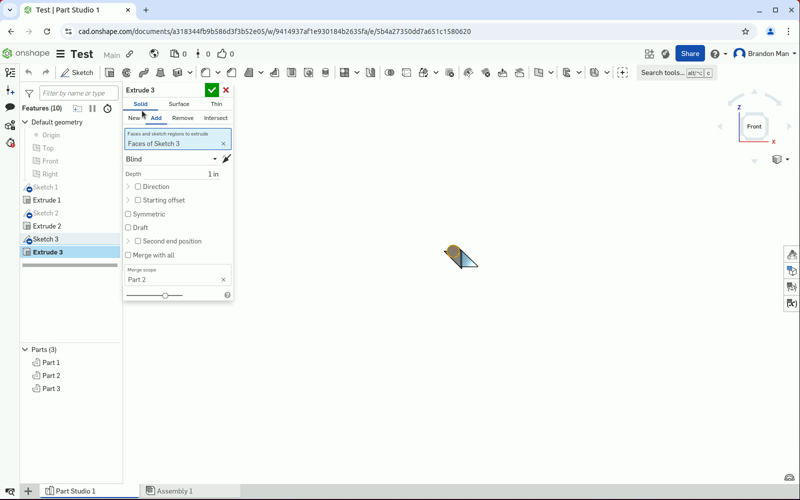
mouse_move(137, 120)
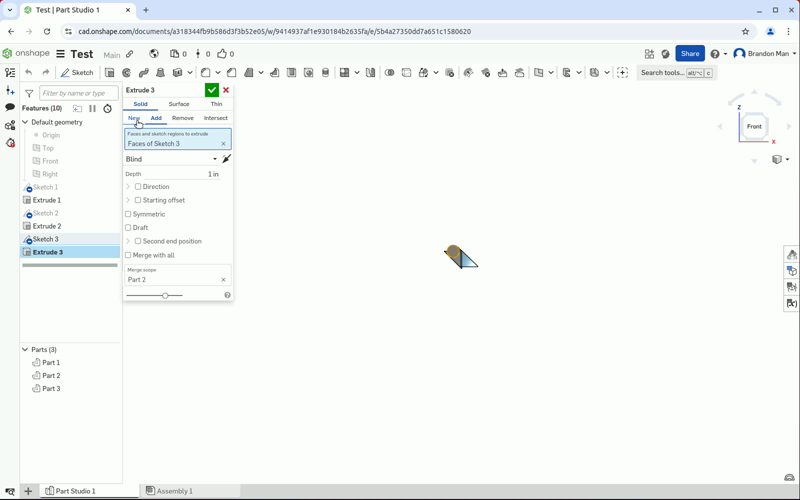
click(137, 120)
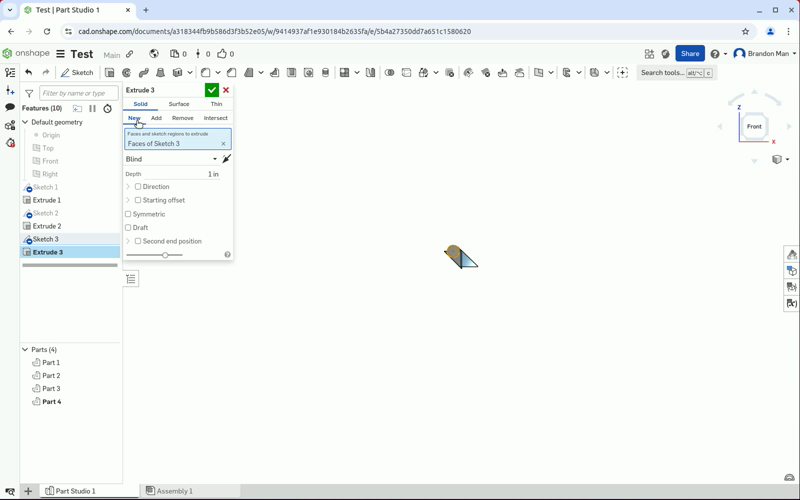
key(tab, 4)
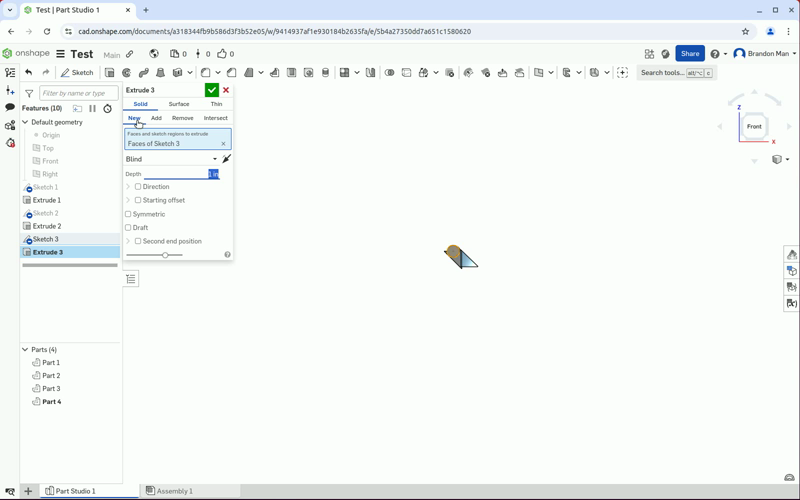
text(3.37)
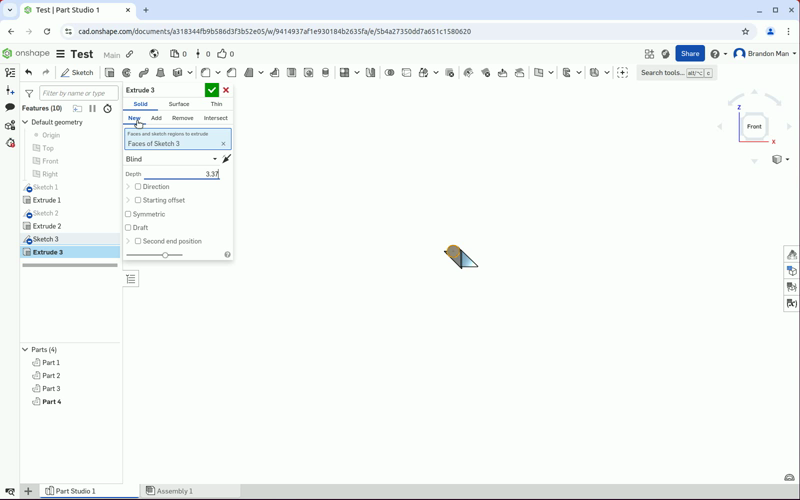
key(tab, 3)
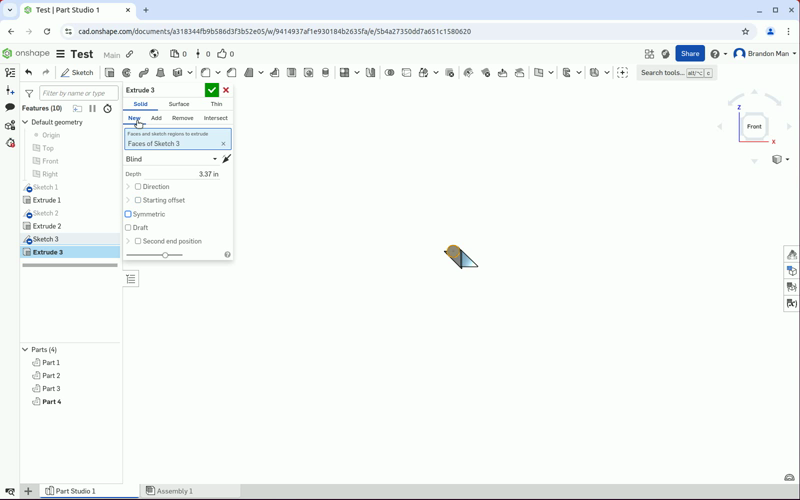
key(tab, 2)
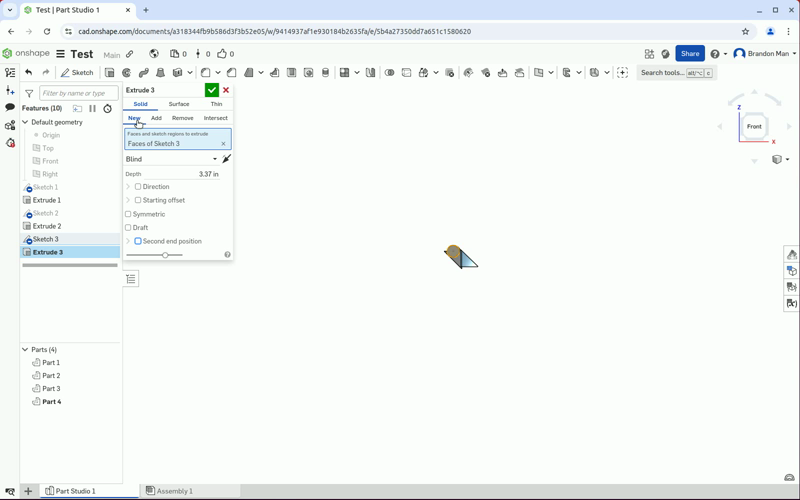
key(space)
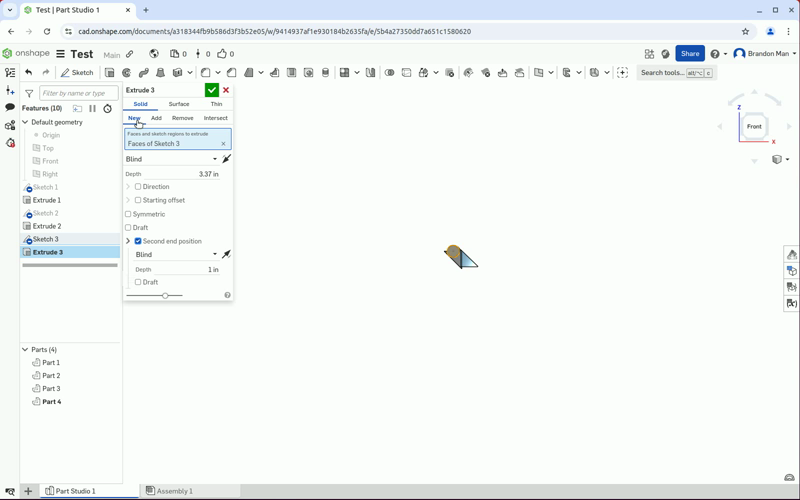
key(tab, 3)
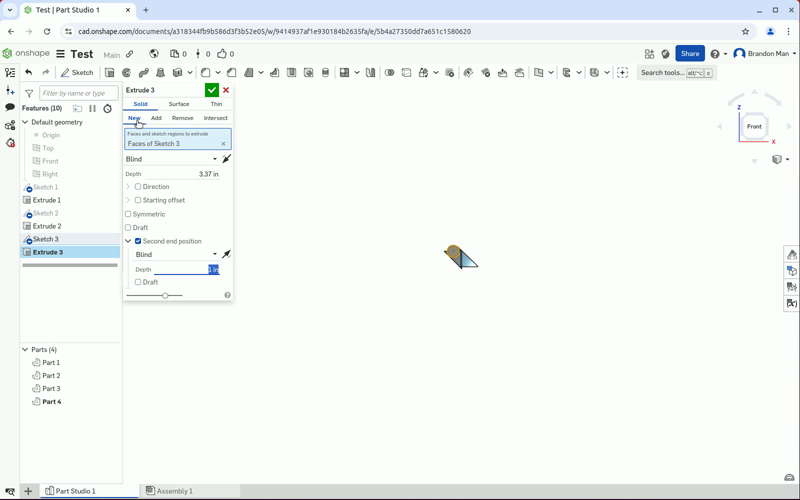
text(6.499)
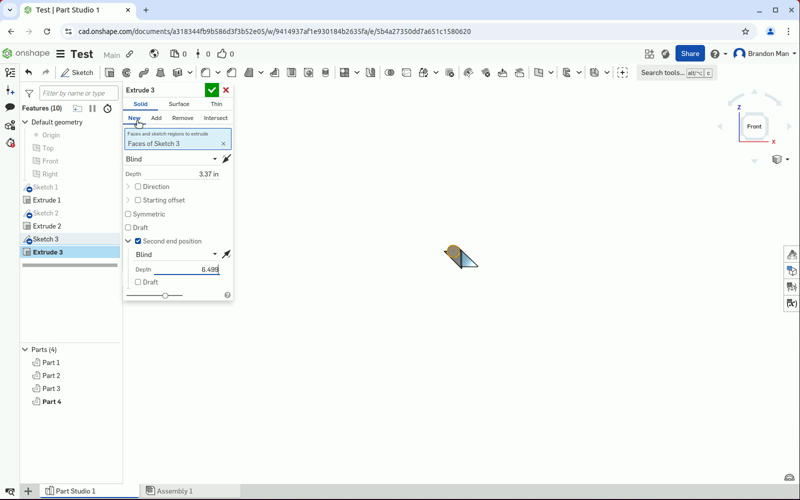
key(enter)
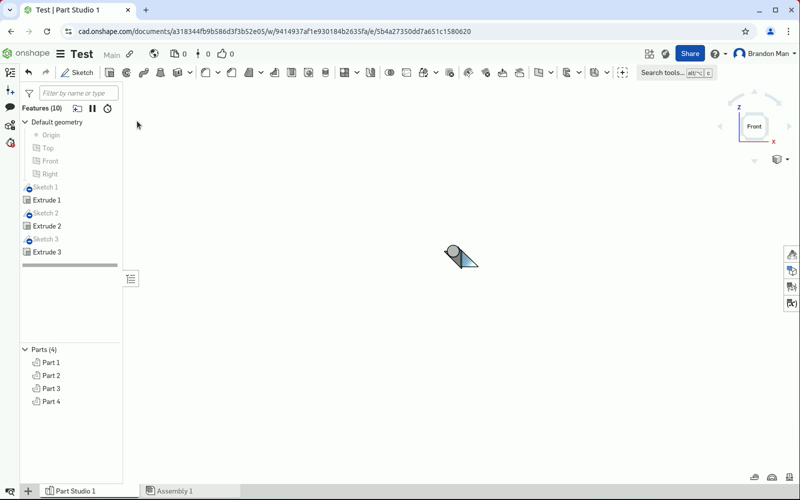
key(shift+h)
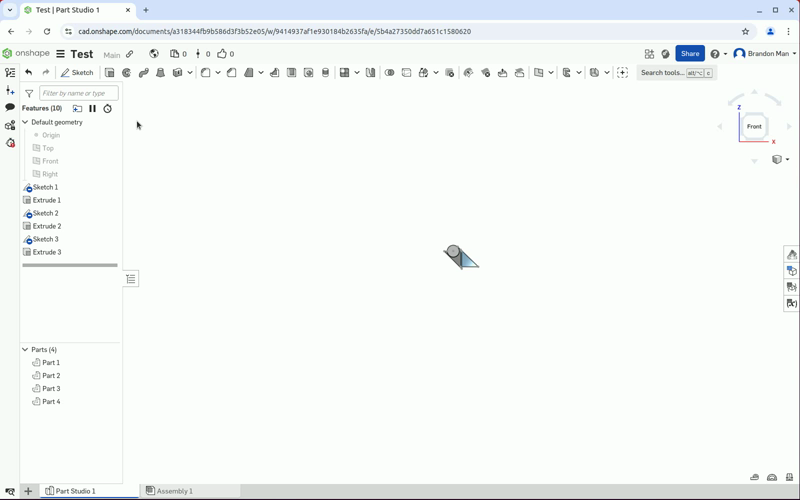
key(shift+h)
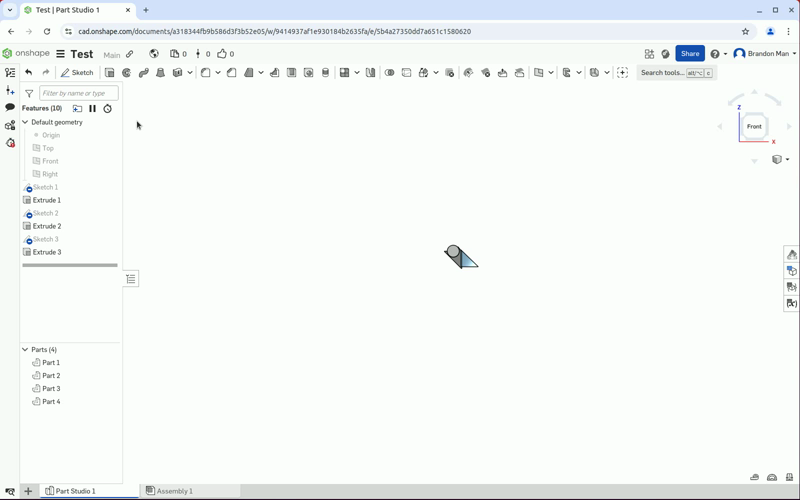
mouse_move(73, 189)
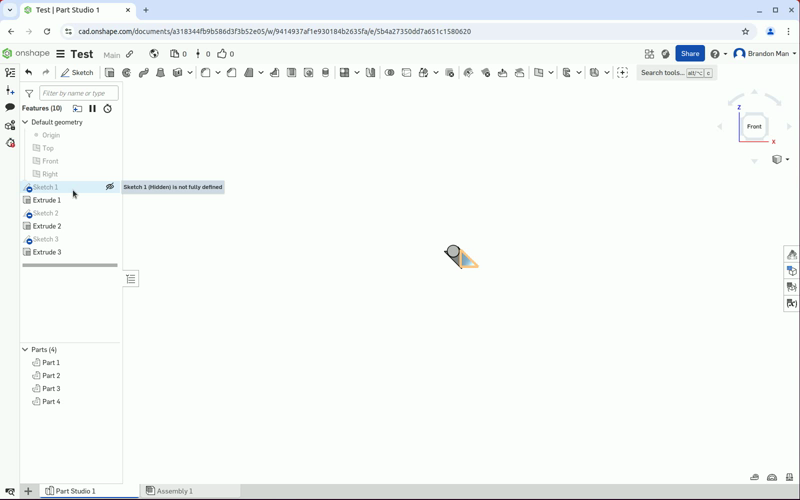
click(73, 189)
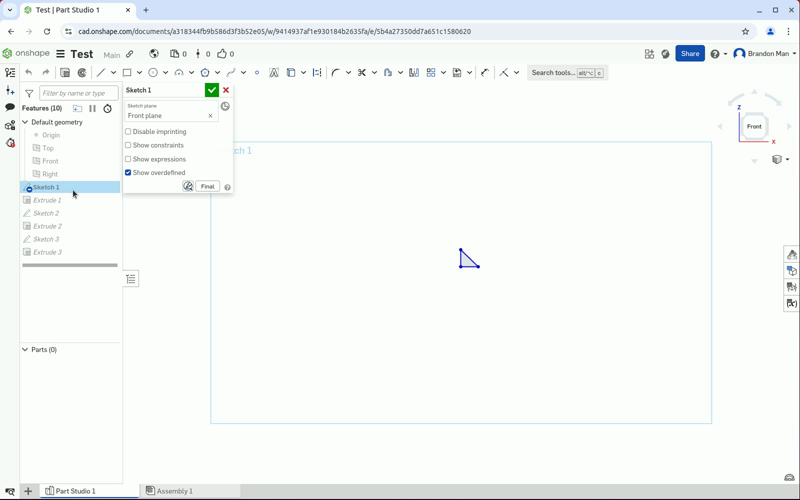
mouse_move(229, 92)
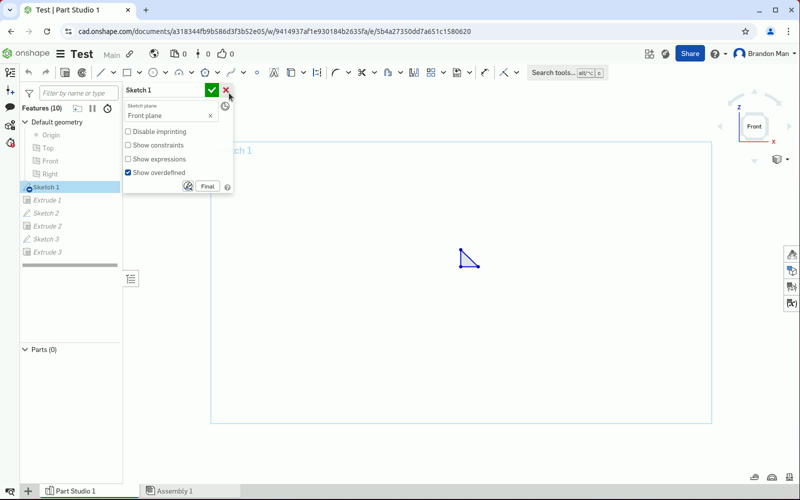
click(229, 92)
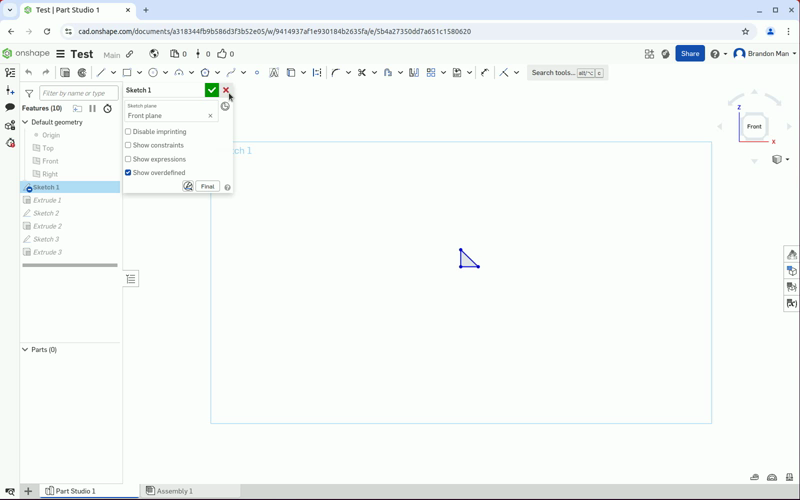
key(shift+s)
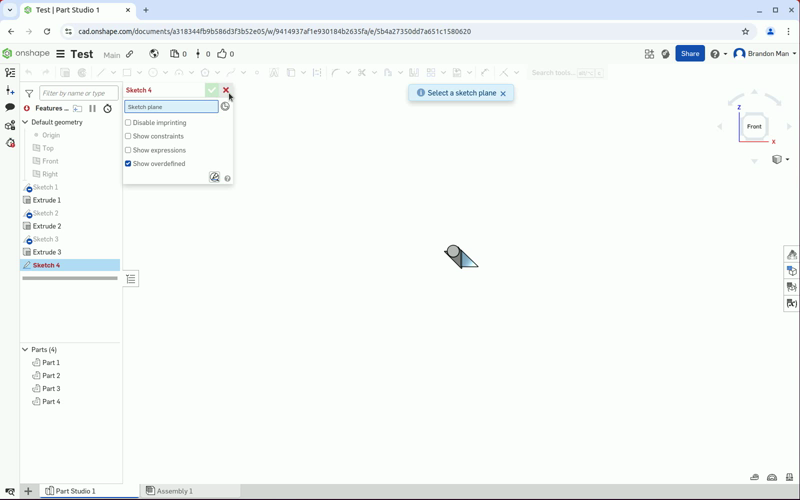
mouse_move(73, 163)
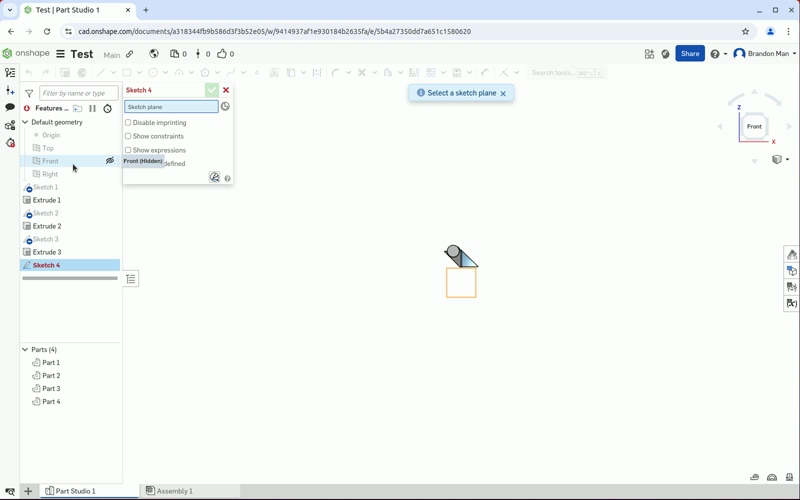
click(73, 163)
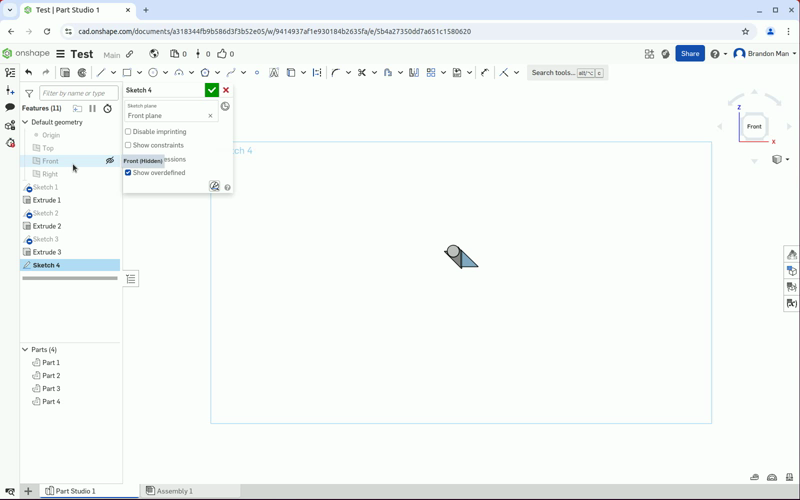
mouse_move(73, 352)
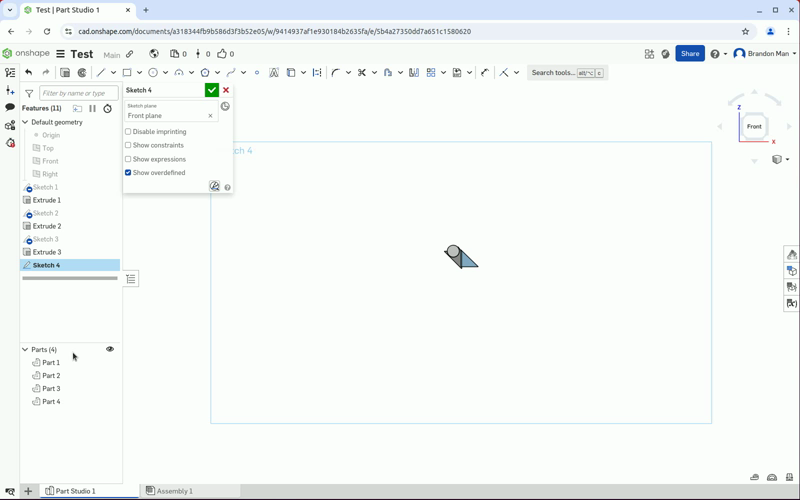
key(y)
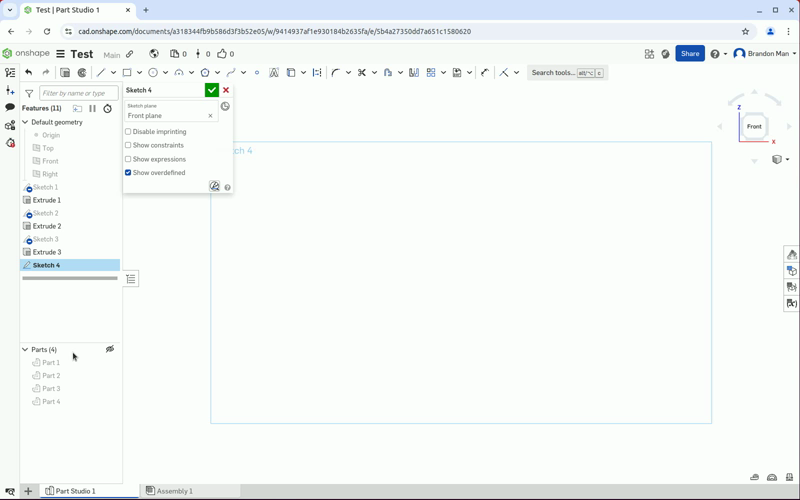
key(l)
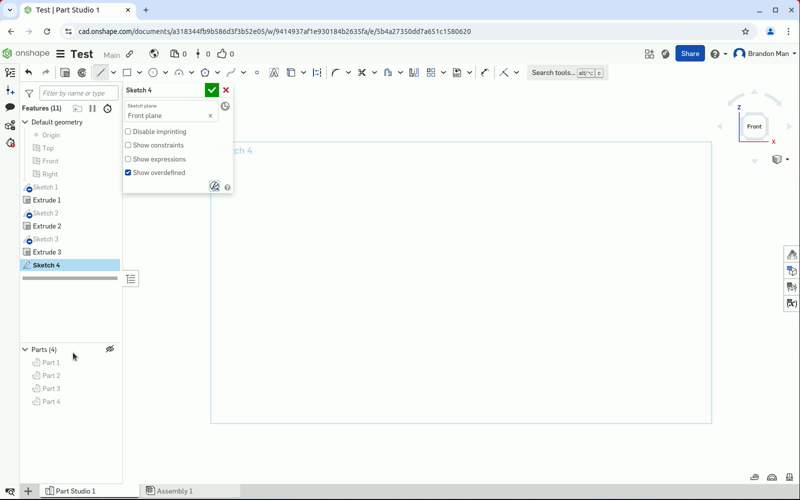
key_down(shift)
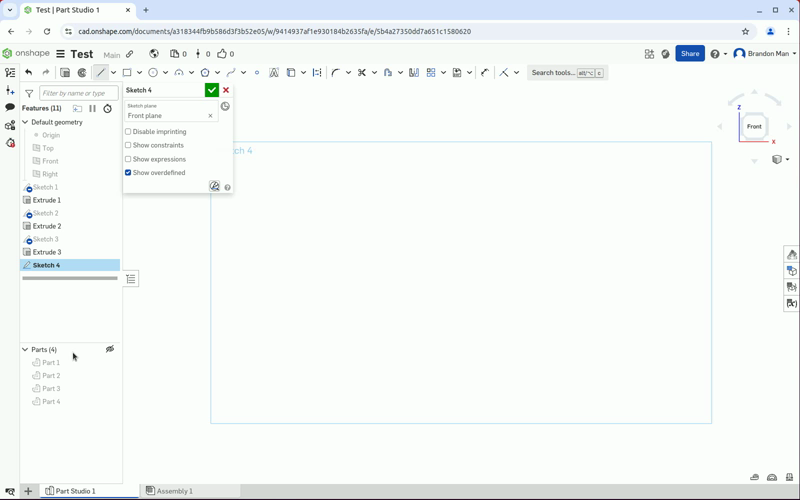
mouse_move(460, 282)
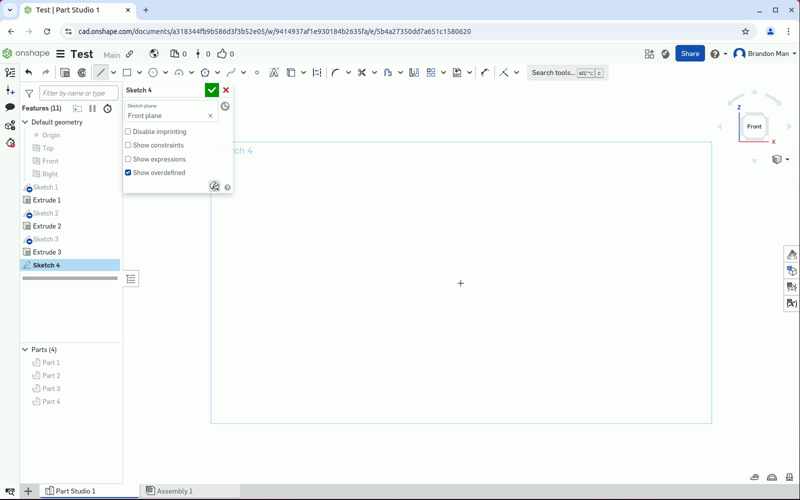
click(460, 282)
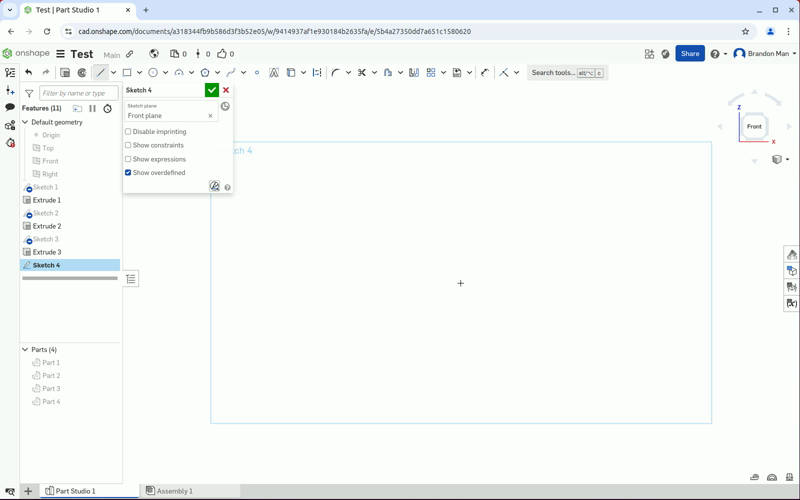
key_up(shift)
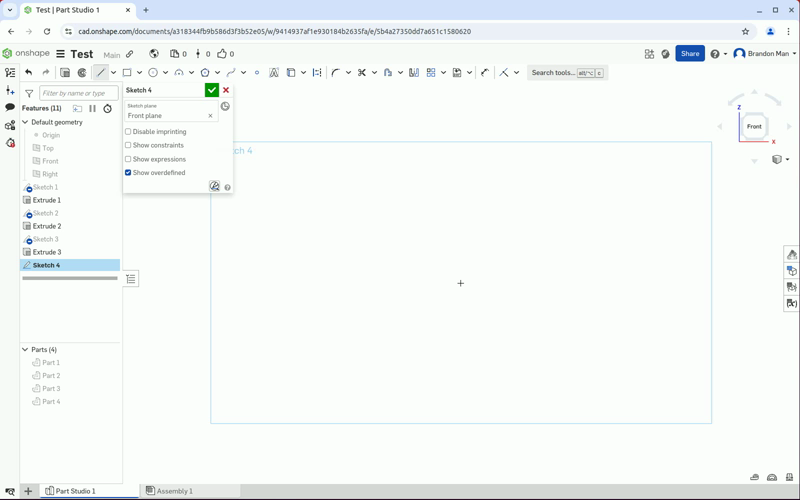
key_down(shift)
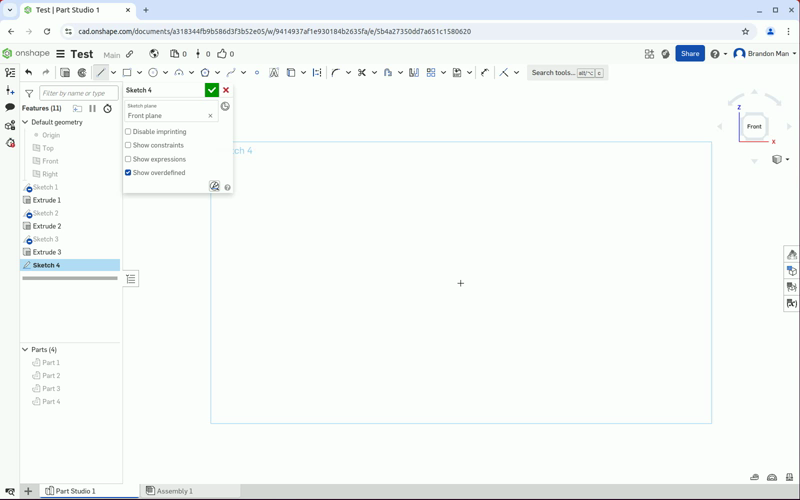
mouse_move(573, 282)
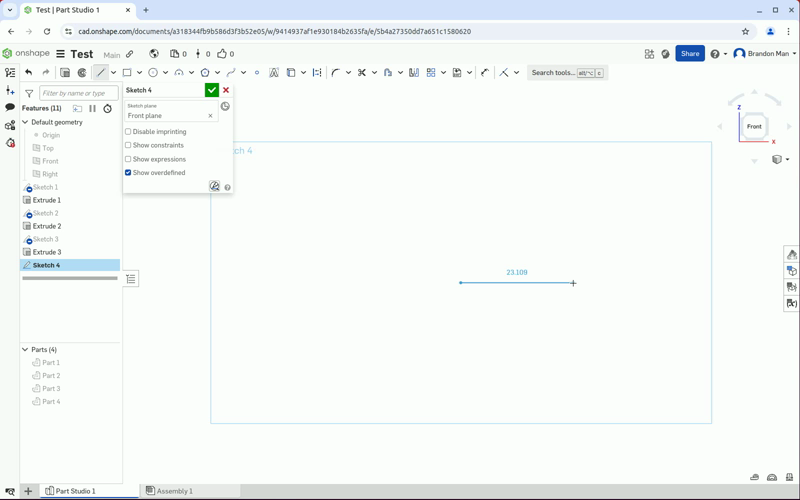
click(573, 282)
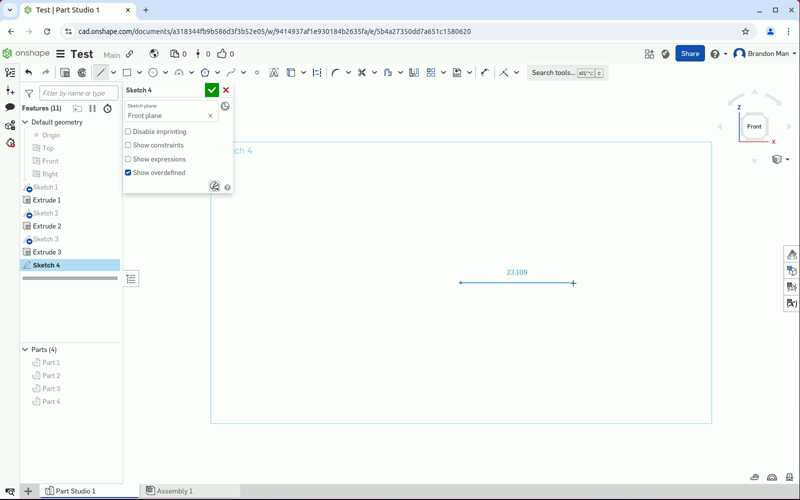
key_up(shift)
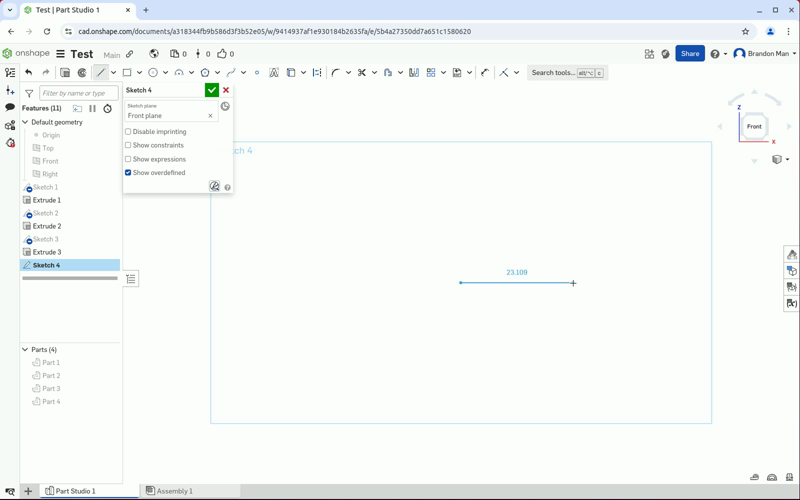
key_down(shift)
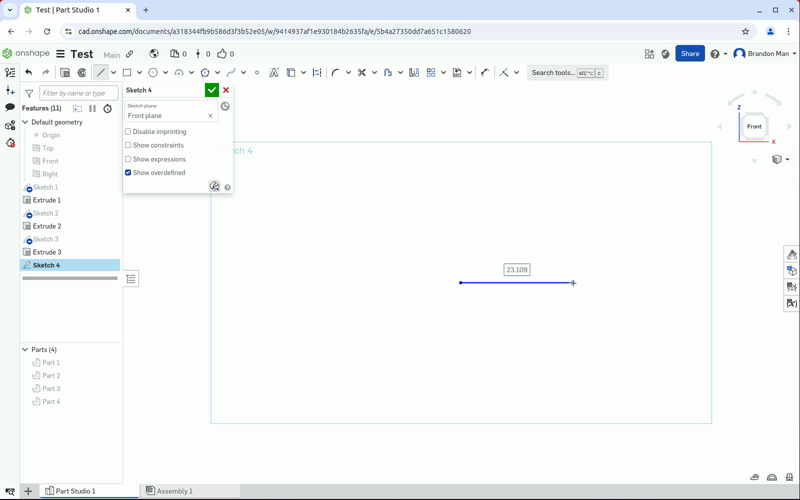
mouse_move(589, 282)
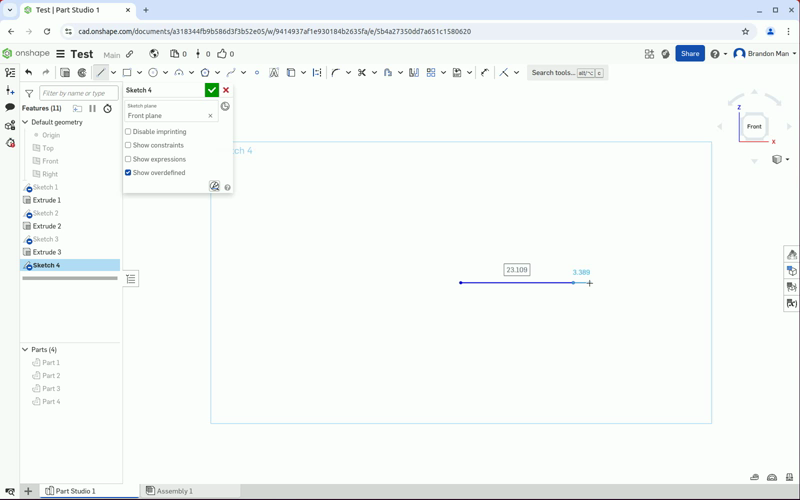
mouse_move(573, 266)
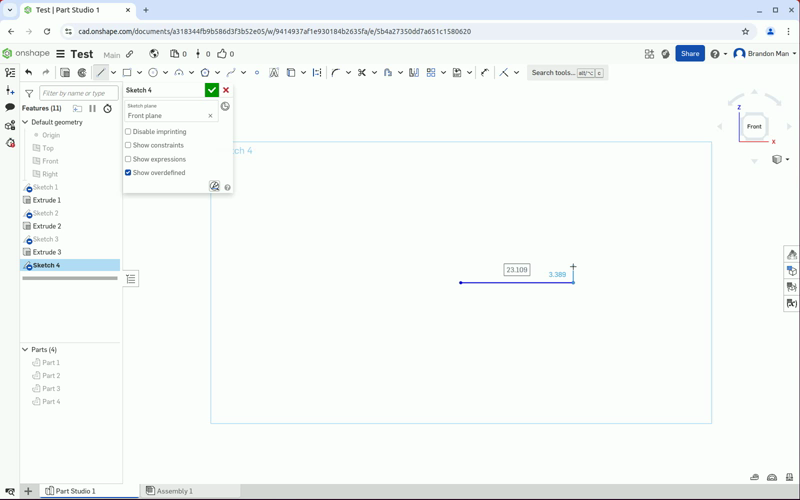
click(573, 266)
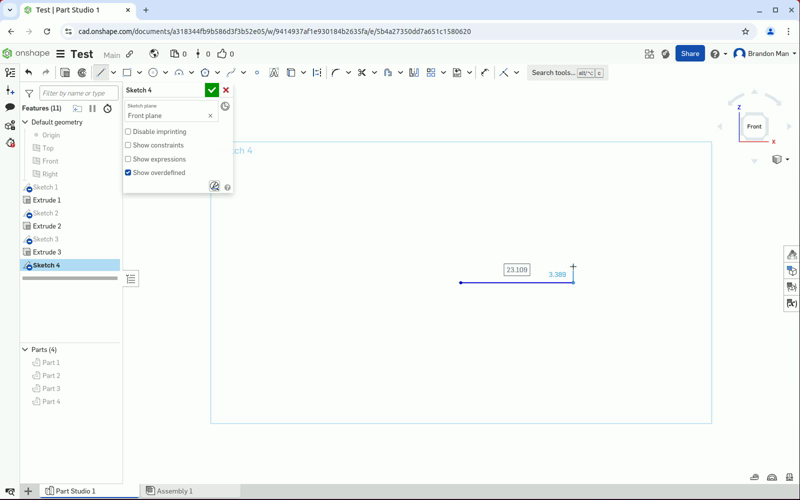
key_up(shift)
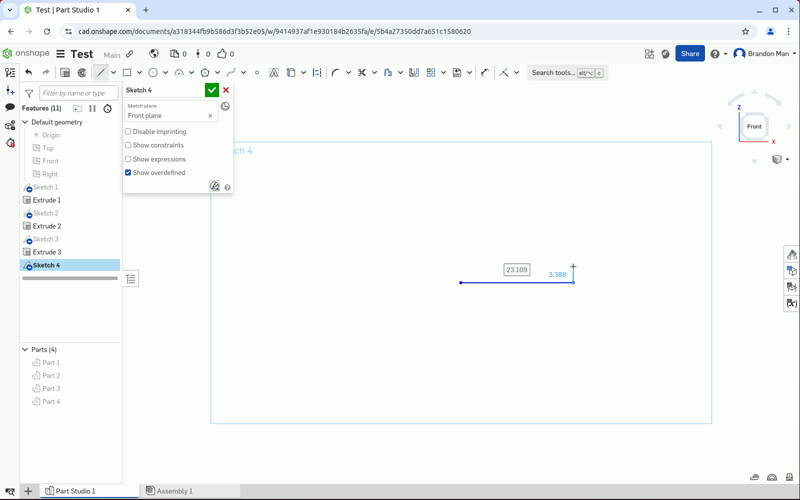
key_down(shift)
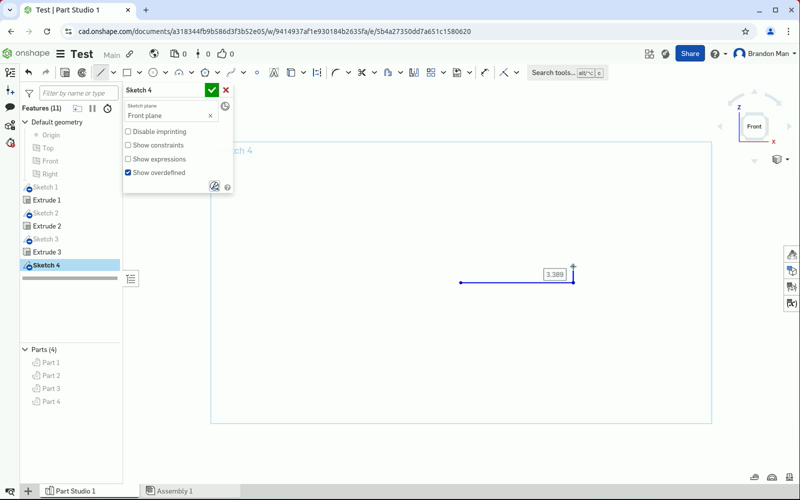
mouse_move(477, 266)
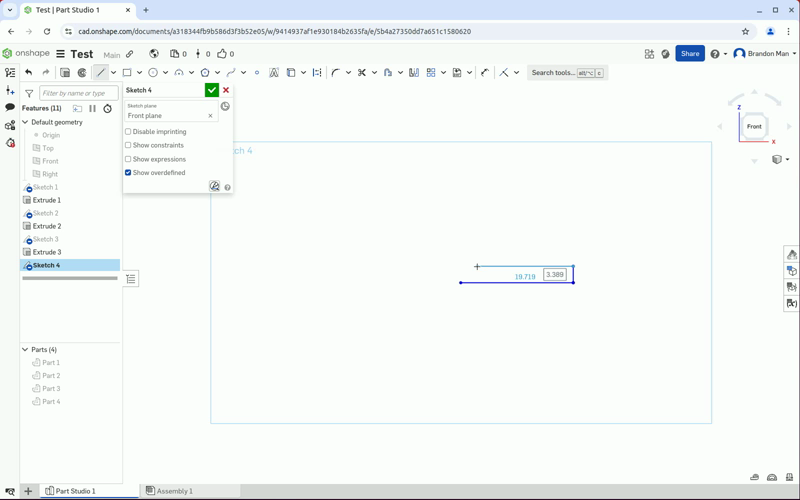
click(477, 266)
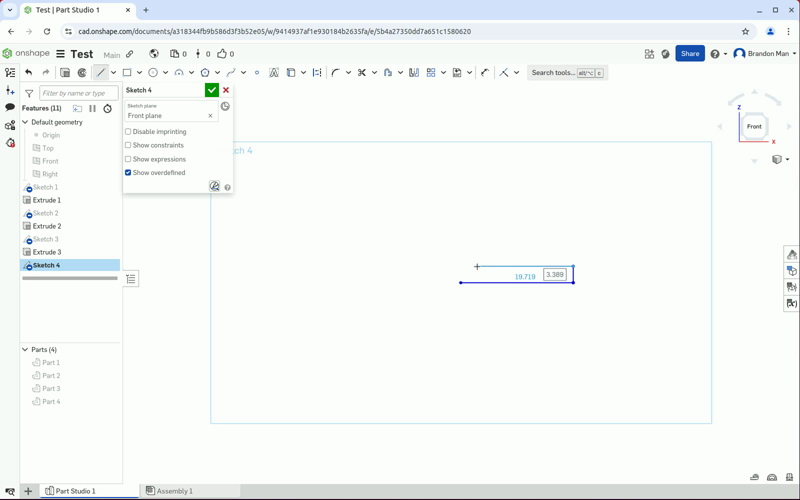
key_up(shift)
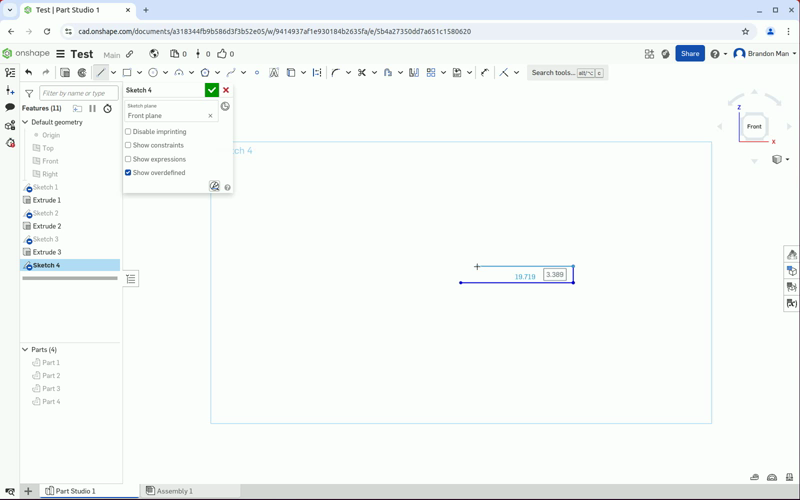
key_down(shift)
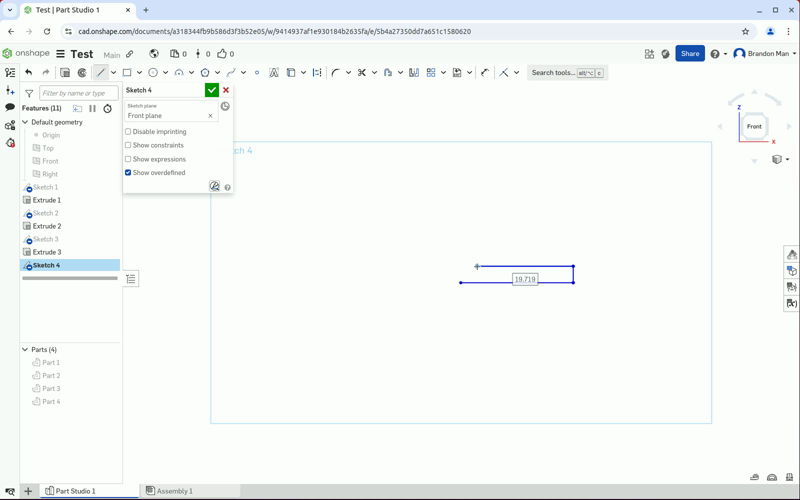
mouse_move(507, 266)
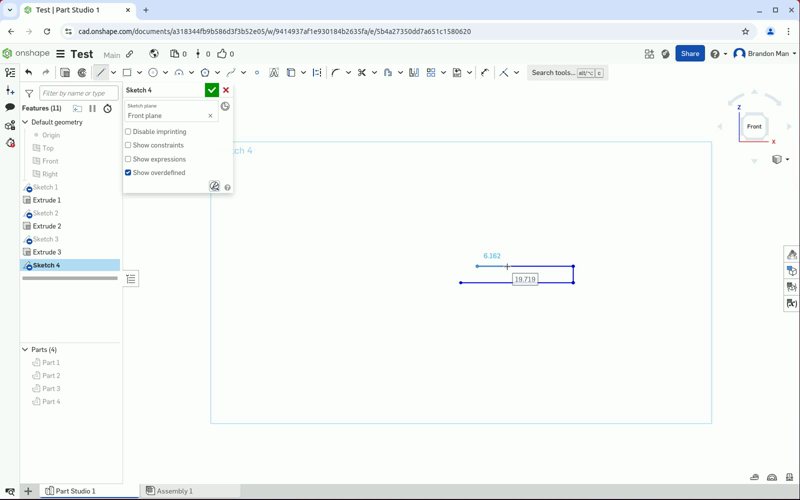
mouse_move(460, 266)
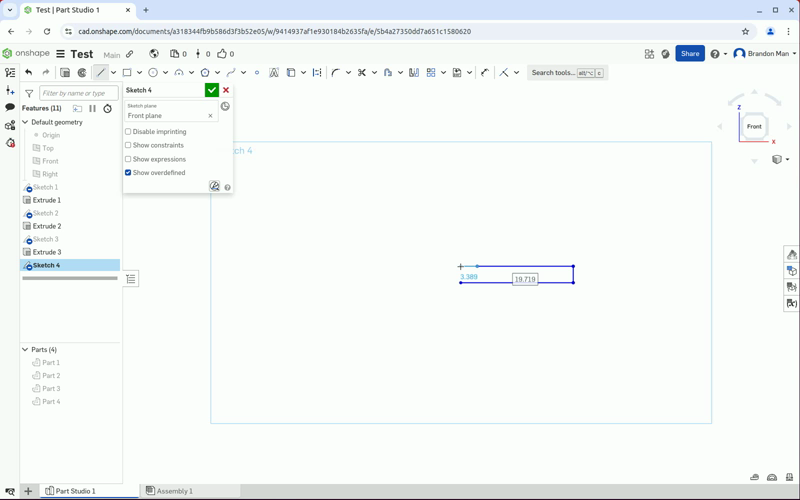
click(460, 266)
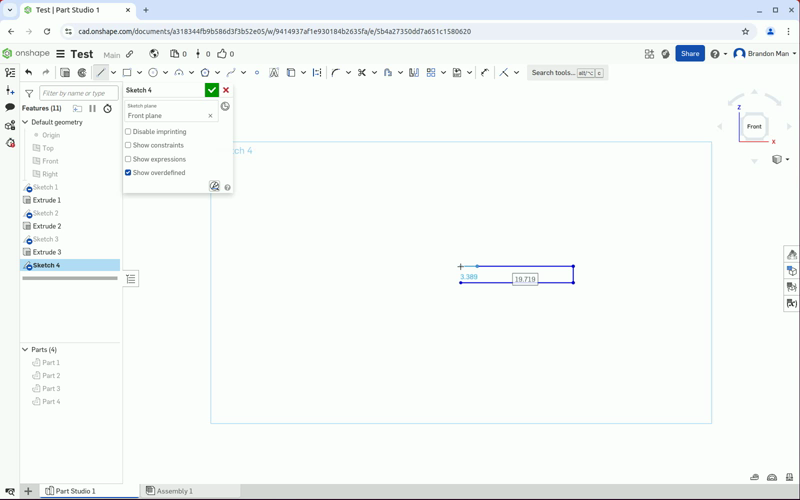
key_up(shift)
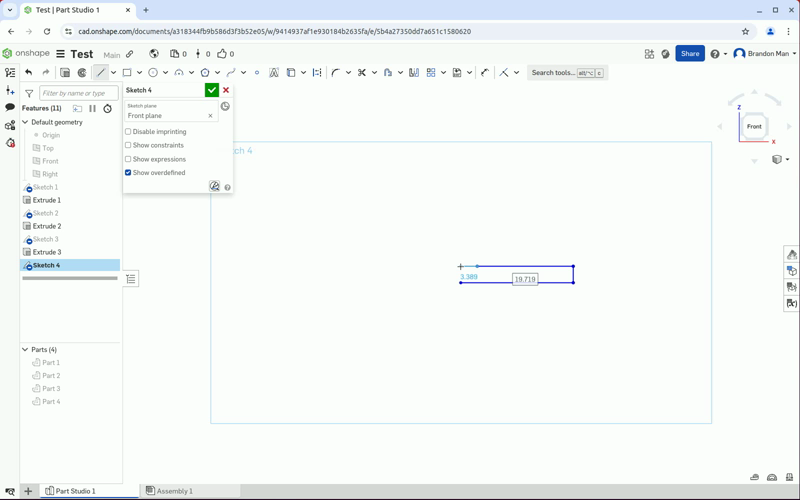
mouse_move(490, 266)
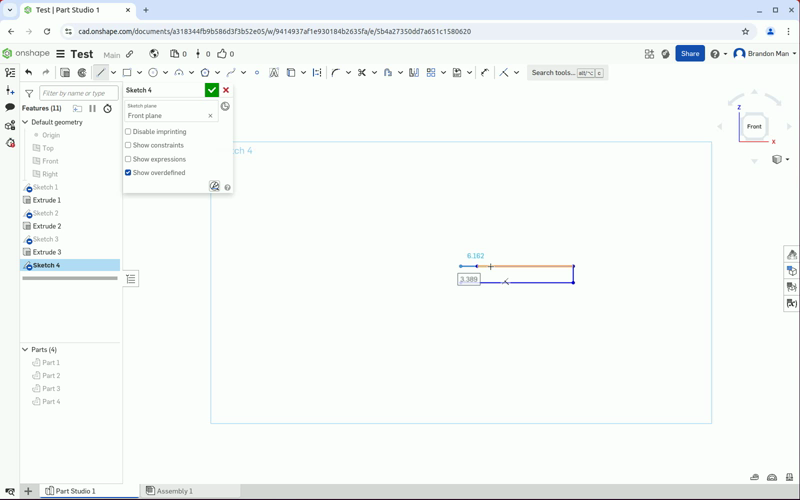
key_down(shift)
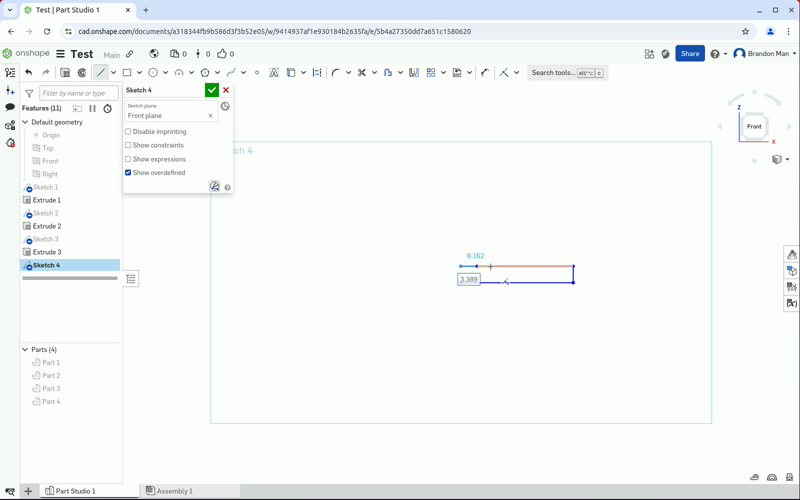
mouse_move(460, 282)
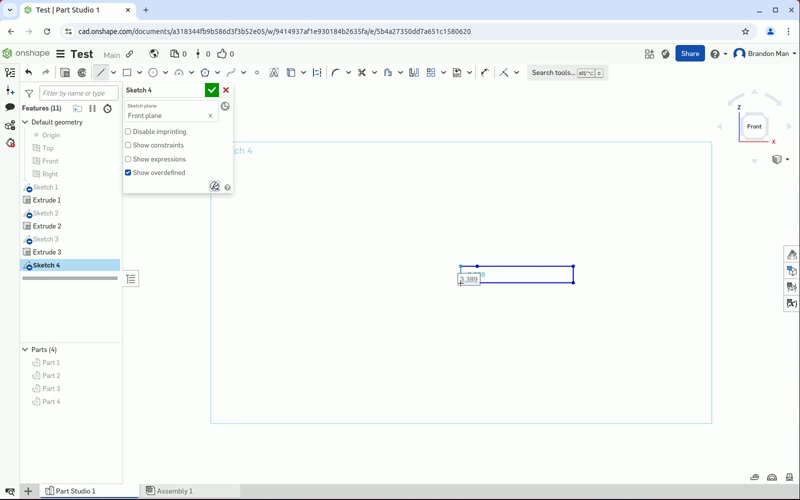
key_up(shift)
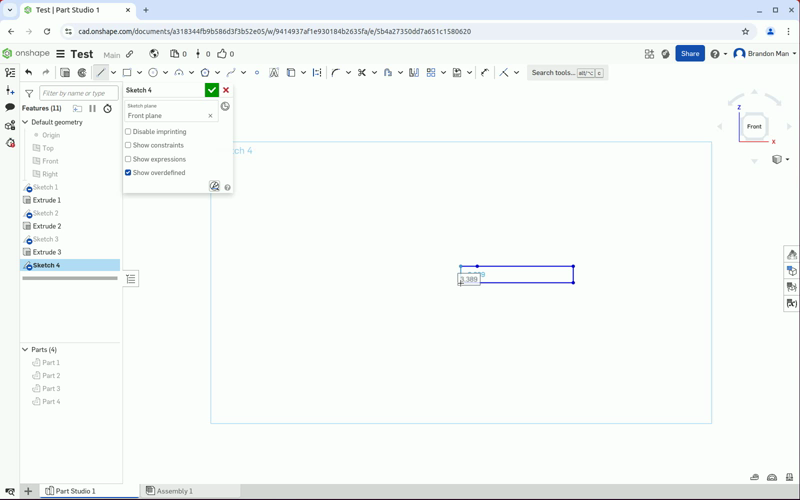
click(460, 282)
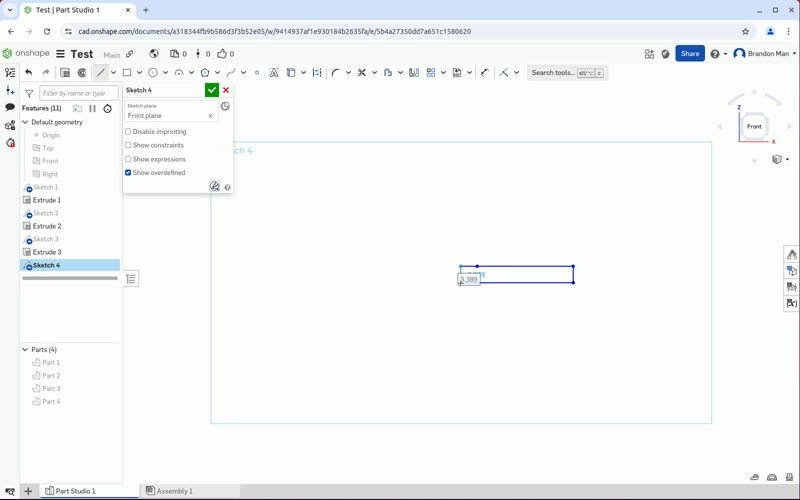
key(esc)
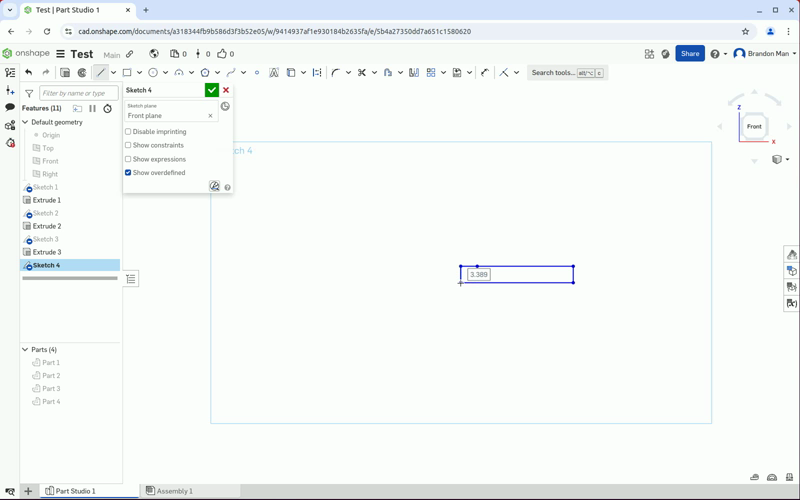
mouse_move(571, 270)
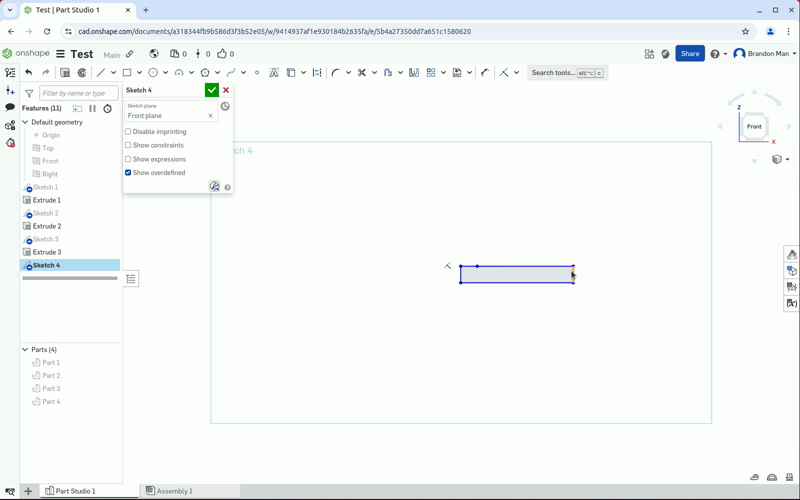
click(571, 270)
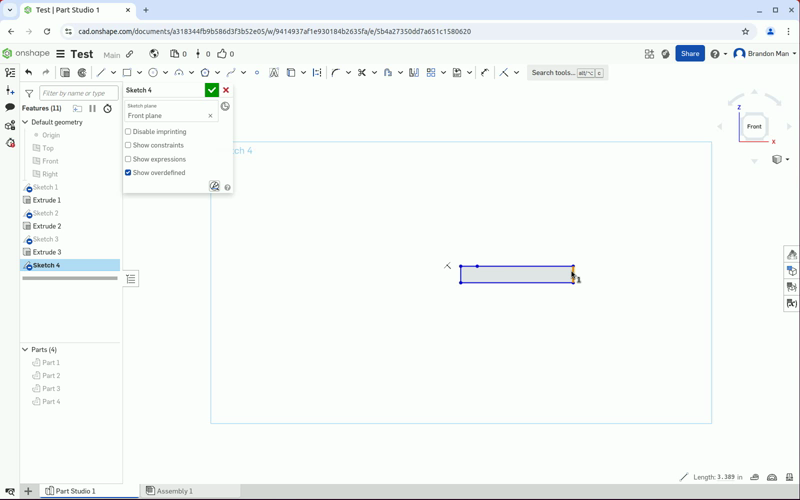
mouse_move(73, 352)
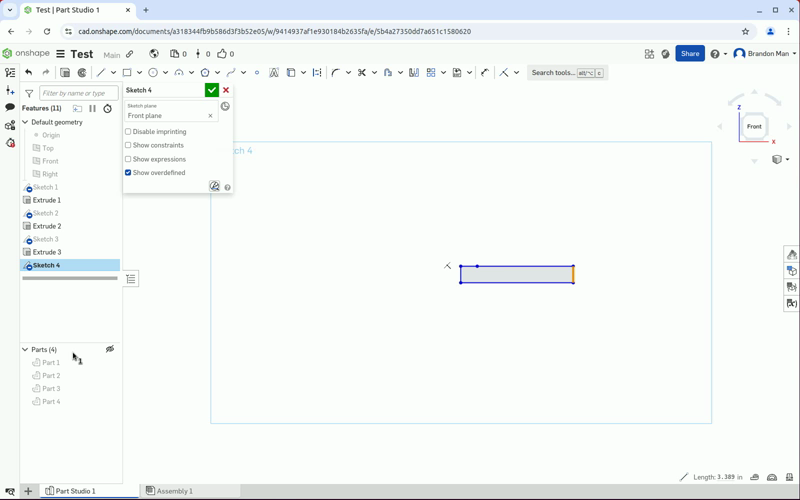
key(shift+y)
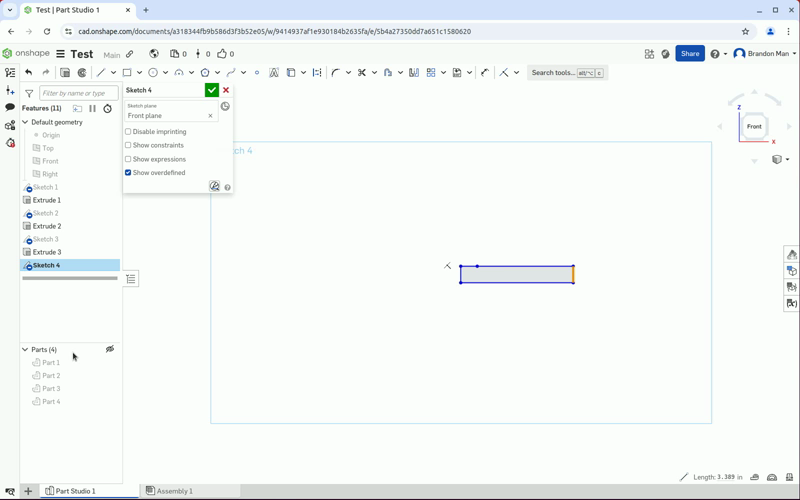
key(shift+e)
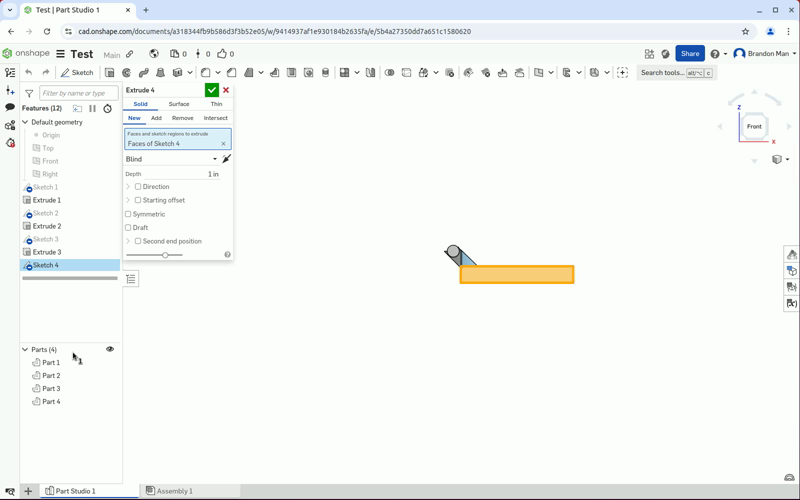
mouse_move(143, 106)
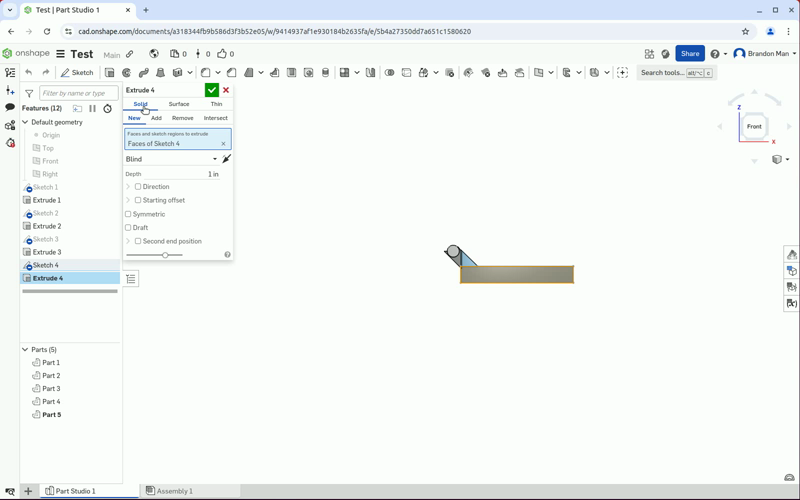
click(143, 106)
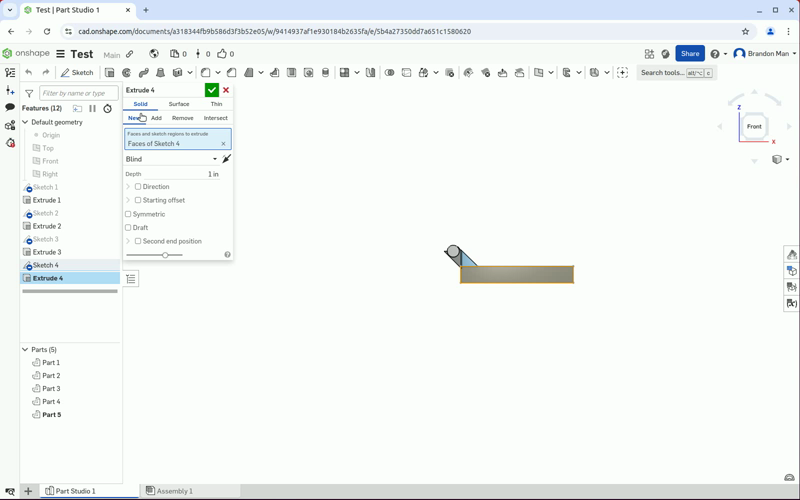
mouse_move(137, 120)
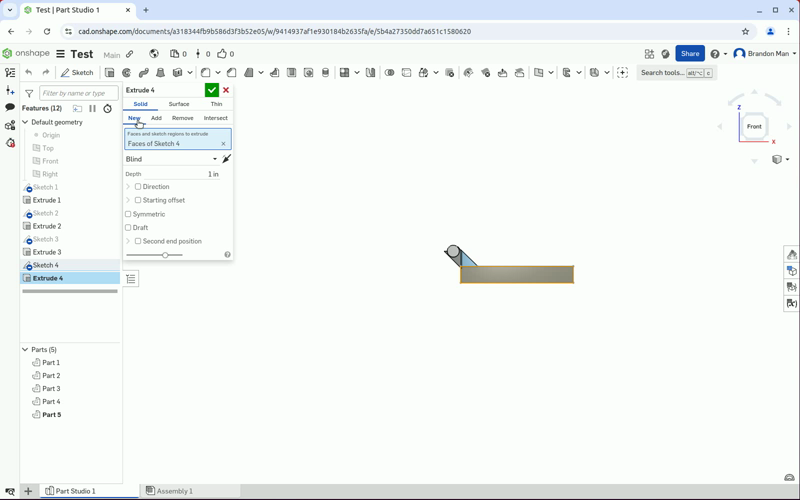
click(137, 120)
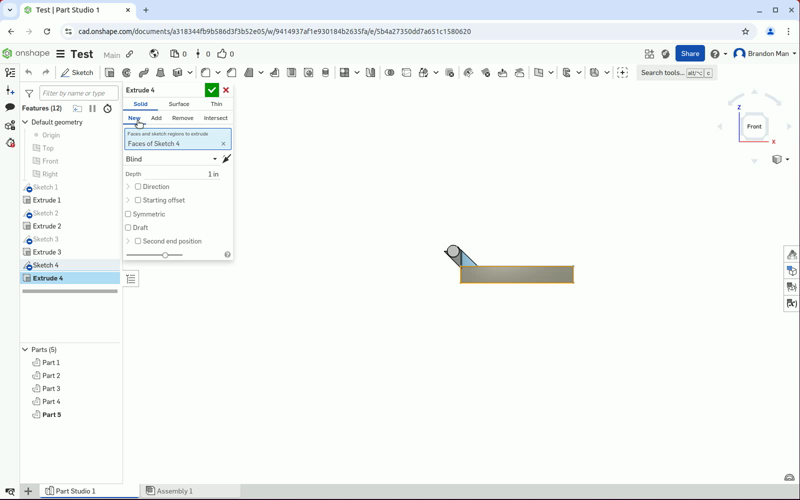
key(tab, 4)
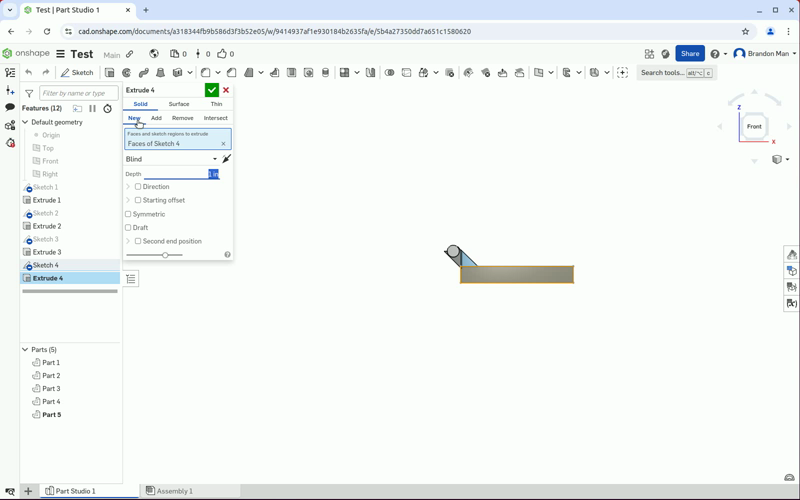
text(9.869)
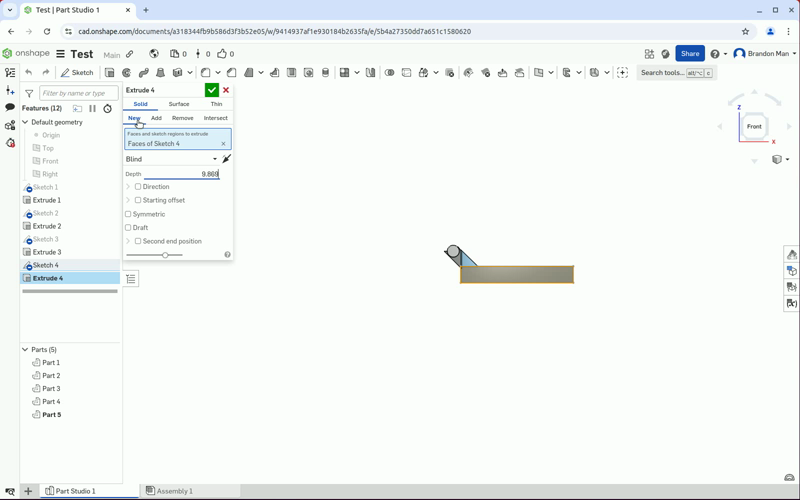
key(tab, 3)
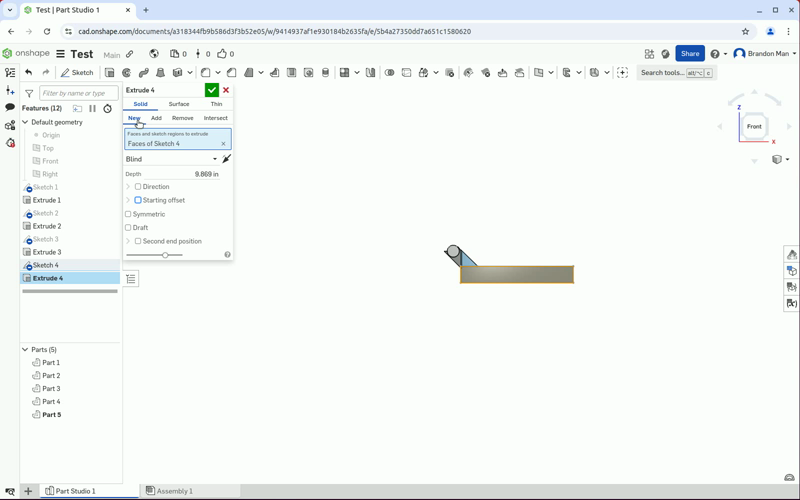
key(tab, 2)
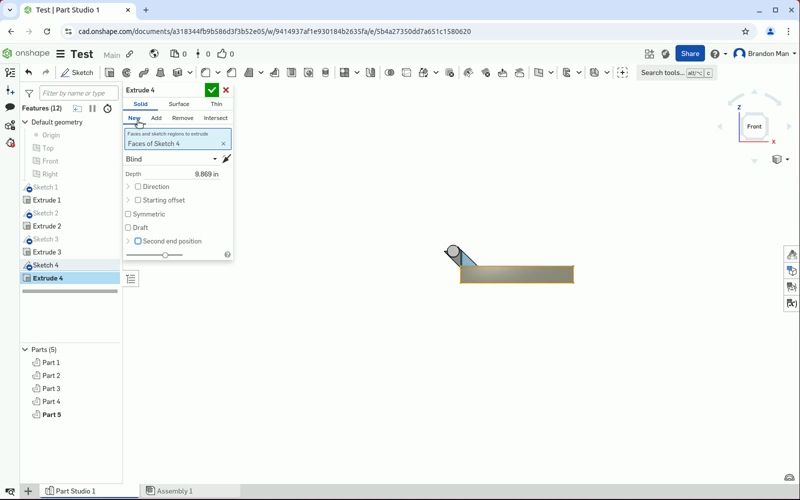
key(space)
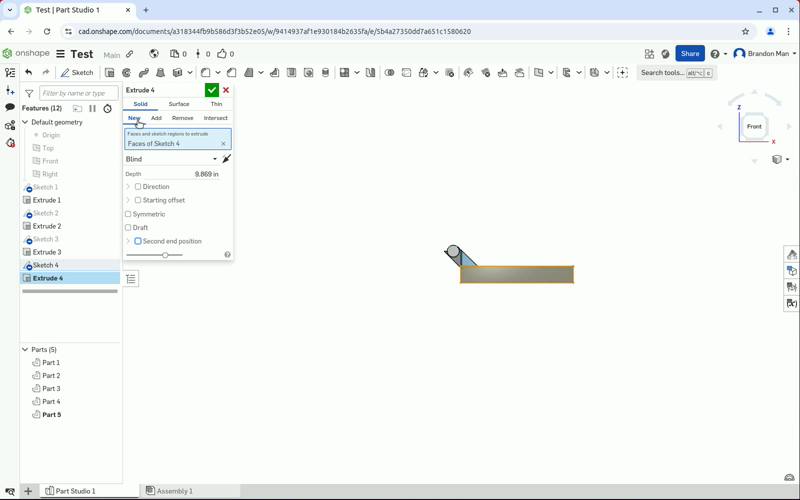
key(tab, 3)
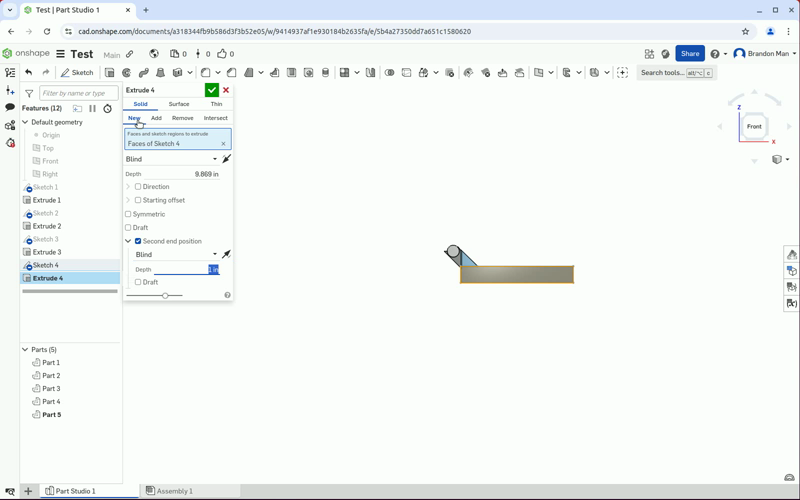
text(6.499)
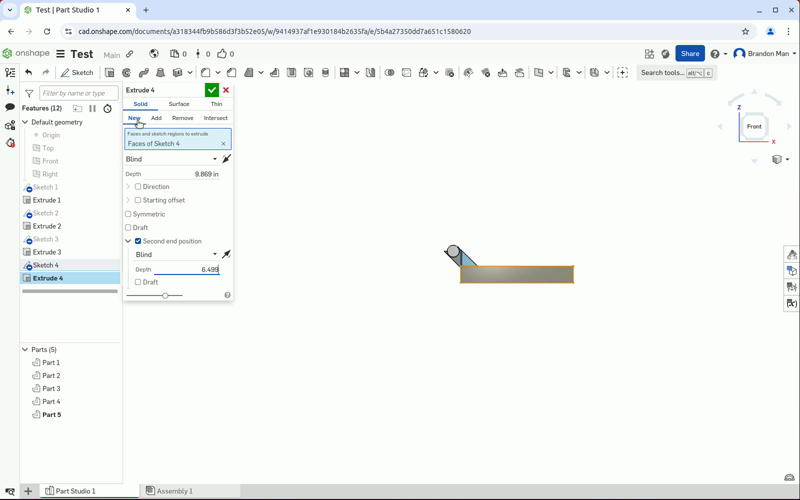
key(enter)
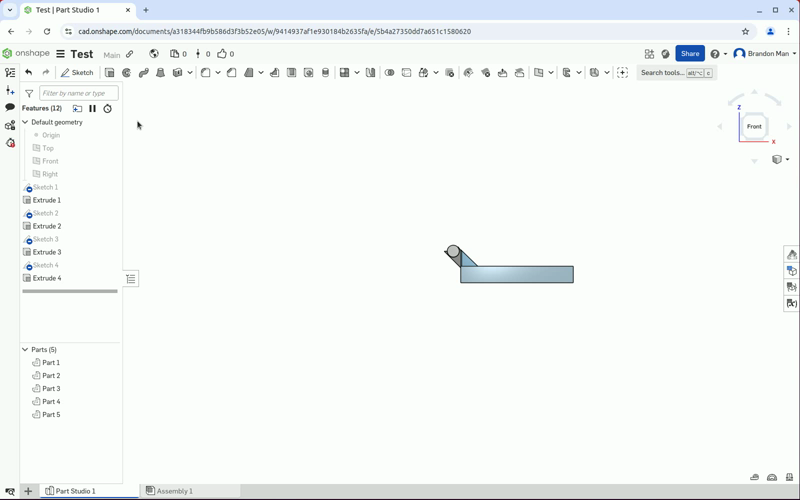
key(shift+h)
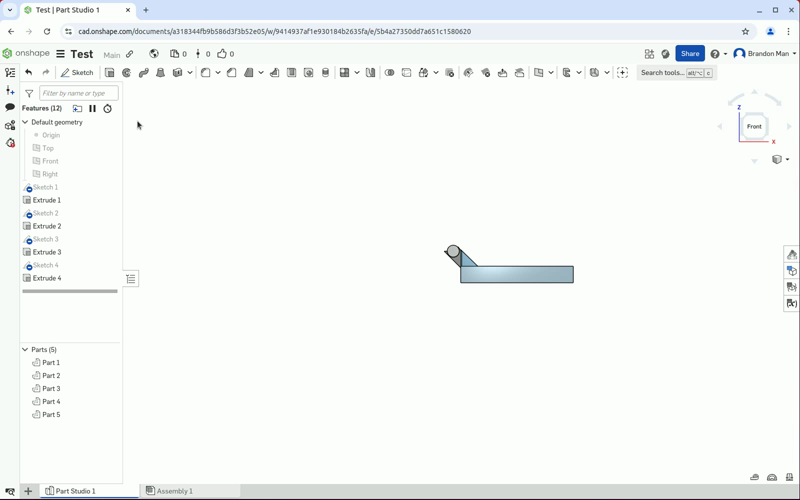
key(shift+h)
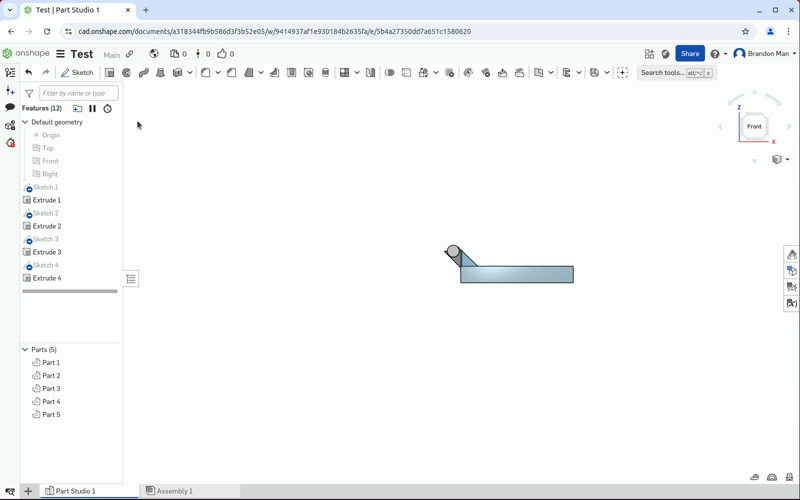
mouse_move(73, 189)
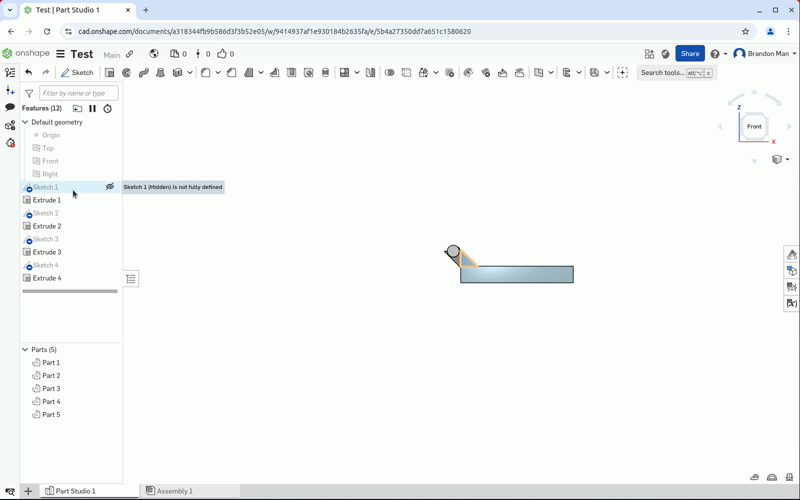
click(73, 189)
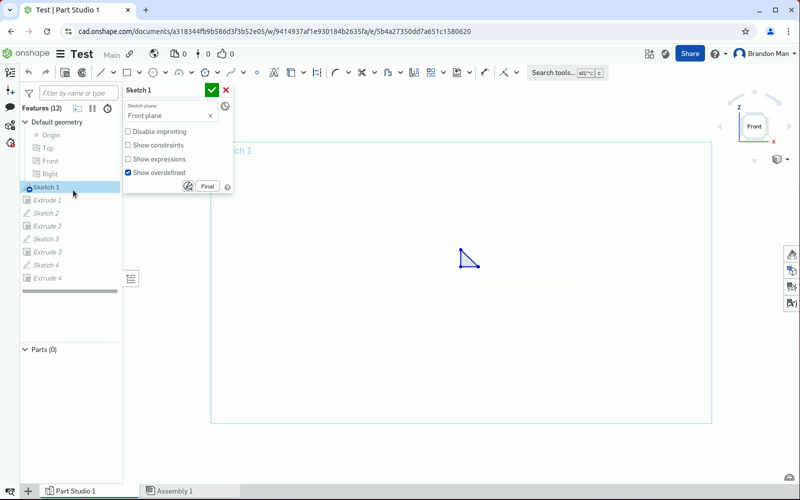
mouse_move(229, 92)
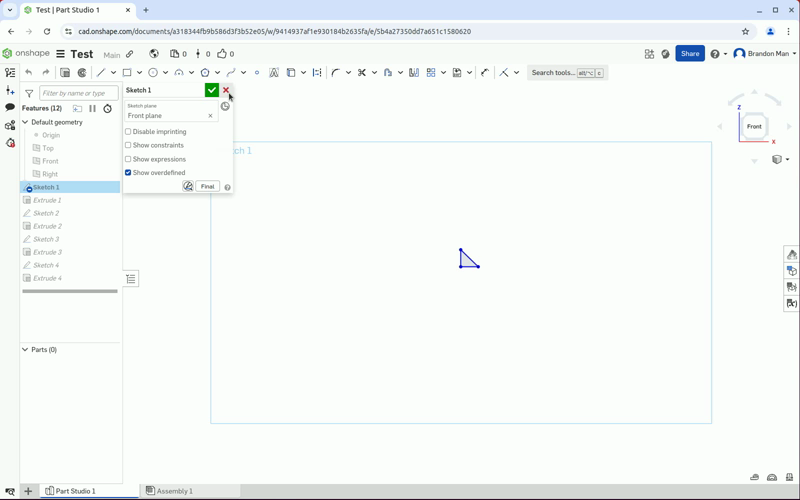
click(229, 92)
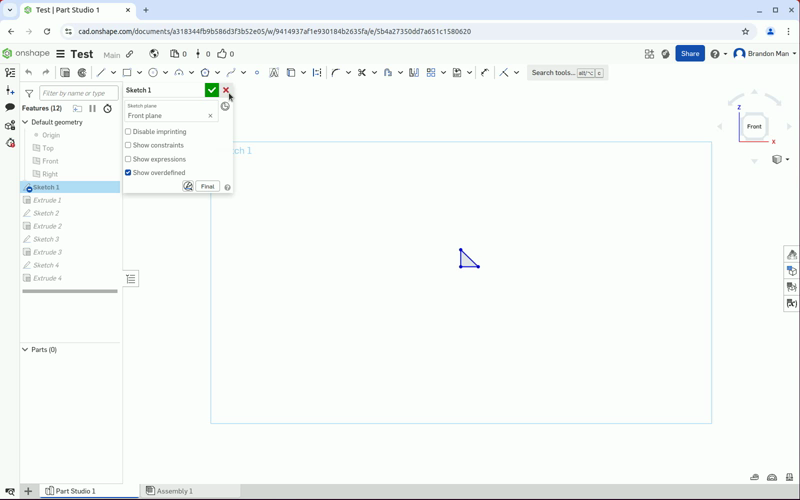
key(shift+s)
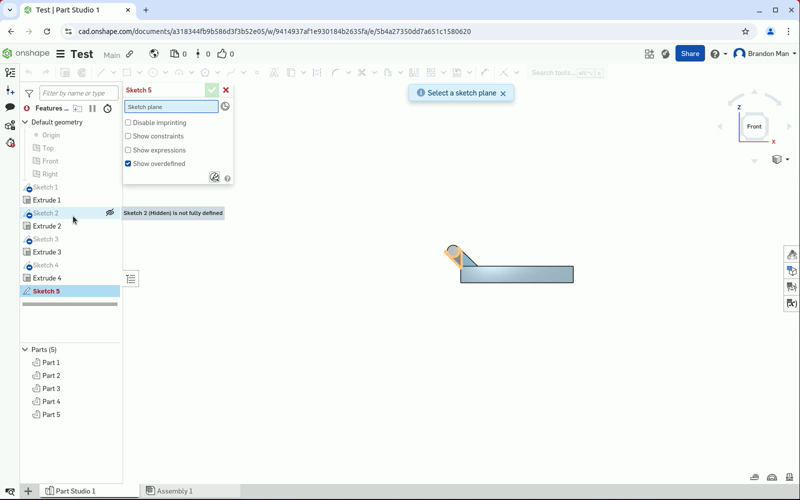
scroll(3)
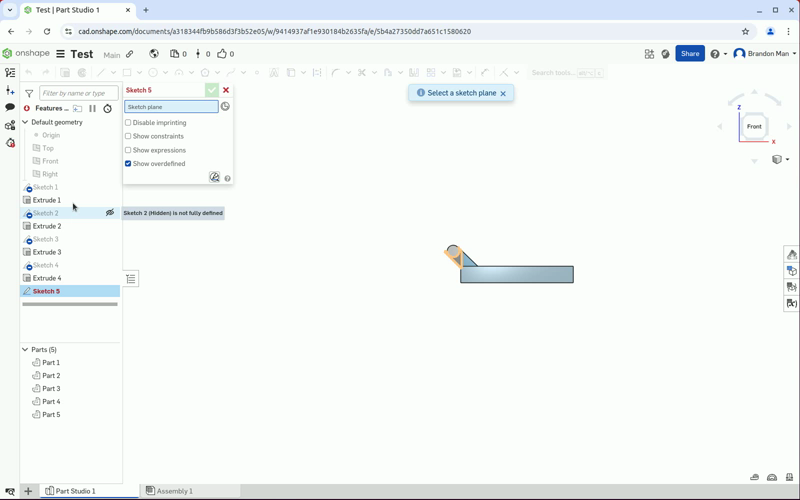
mouse_move(73, 163)
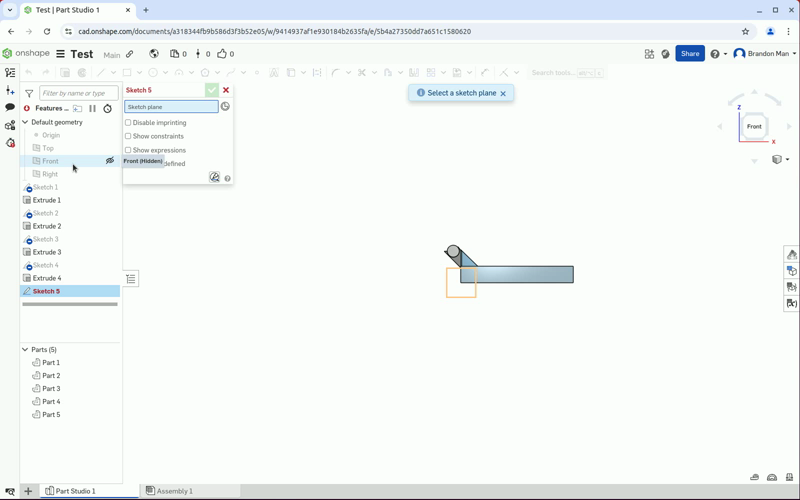
click(73, 163)
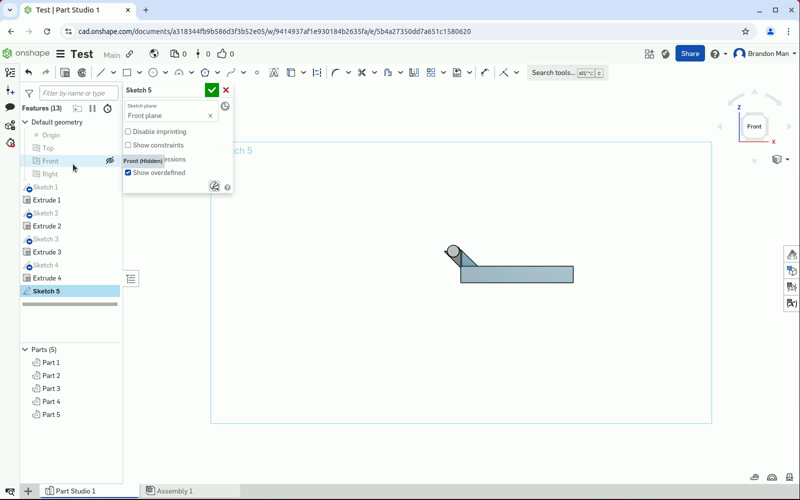
mouse_move(73, 352)
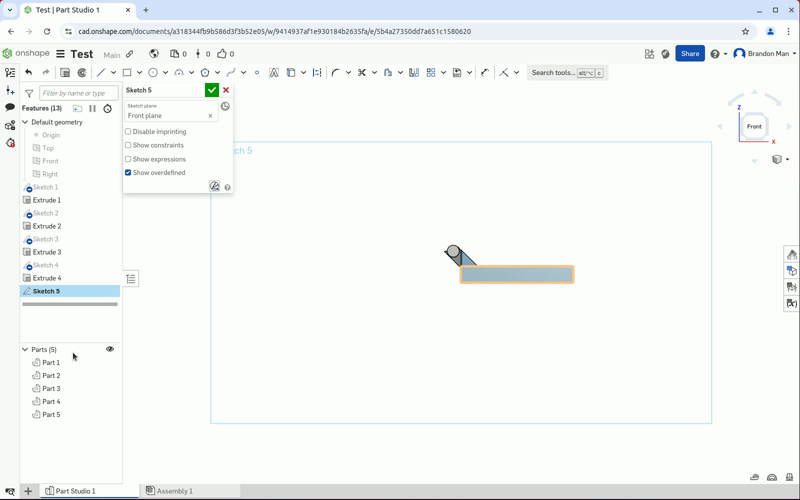
key(y)
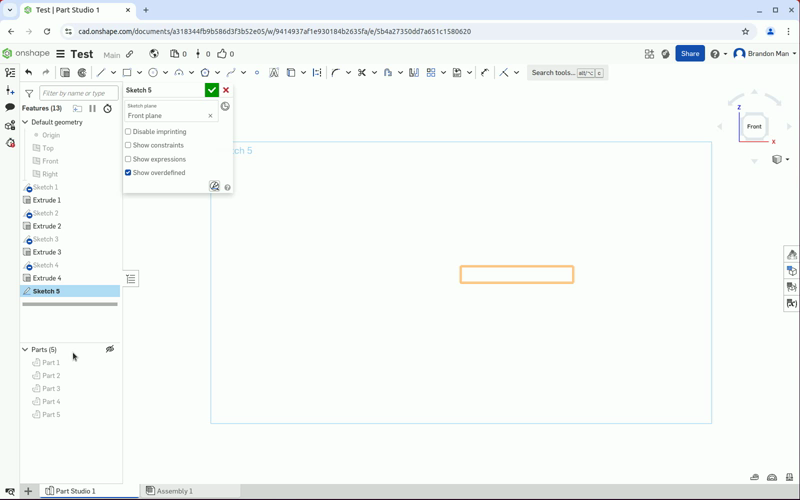
key(l)
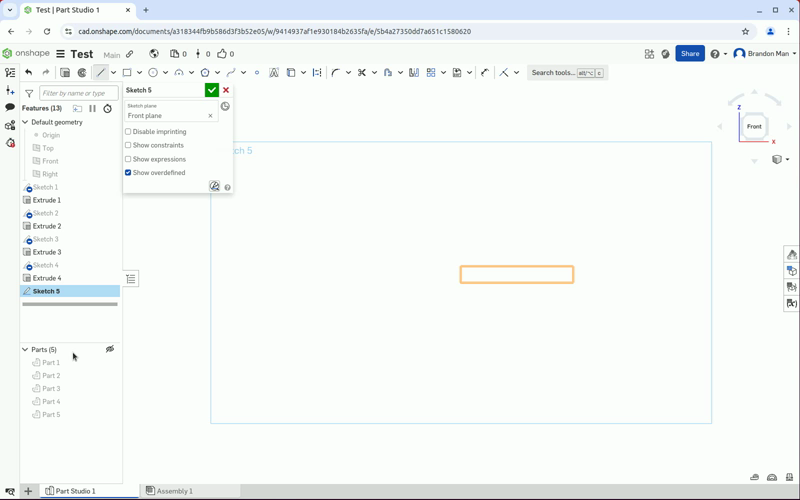
key_down(shift)
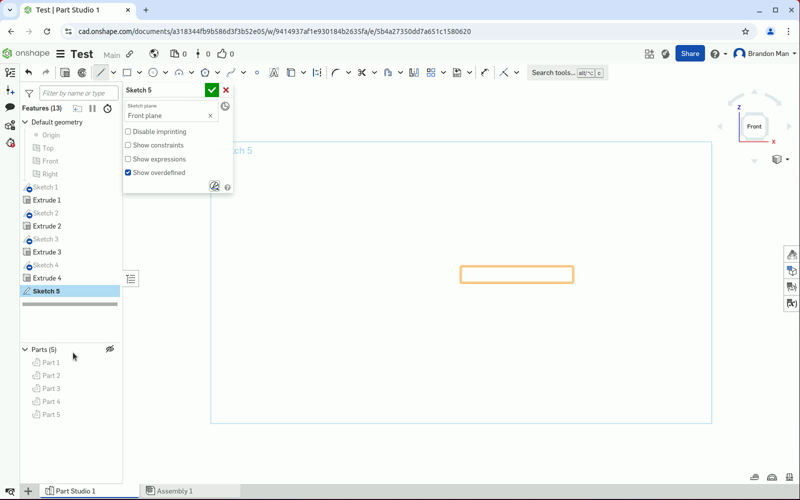
mouse_move(444, 251)
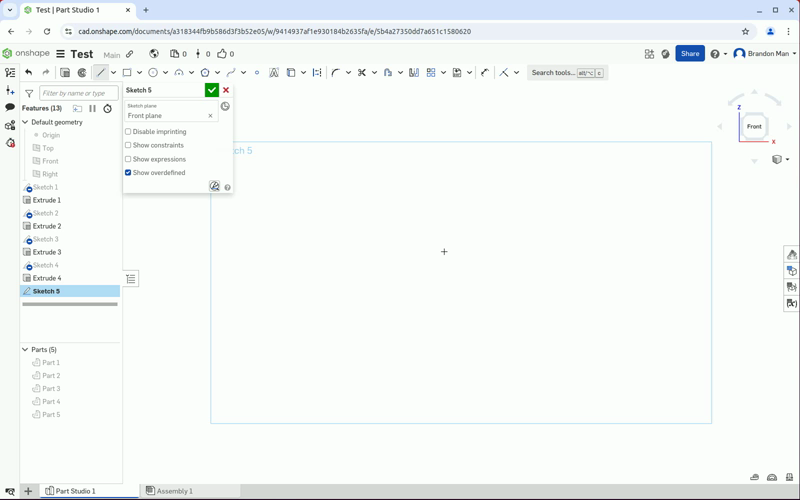
click(444, 251)
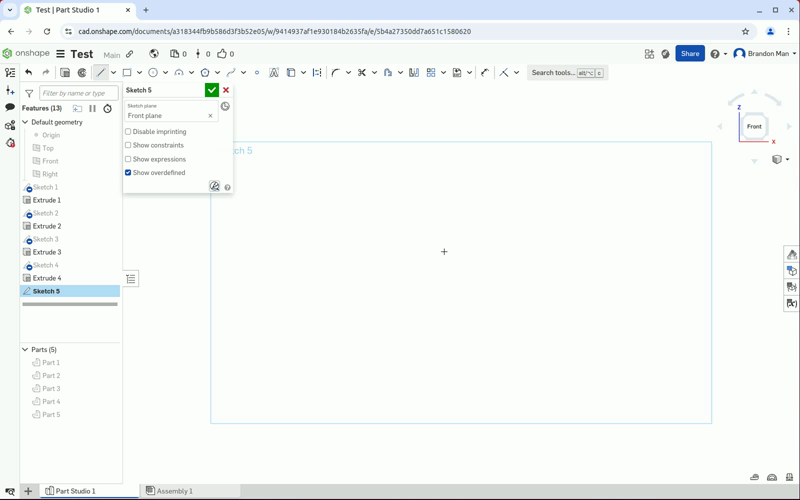
key_up(shift)
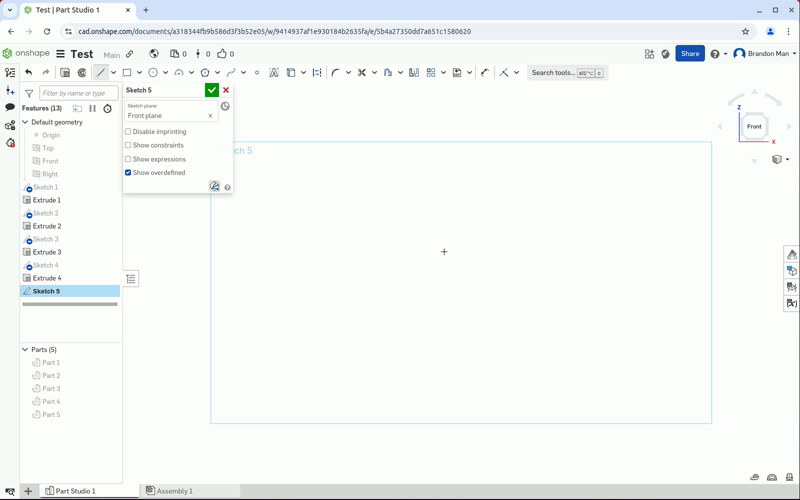
key_down(shift)
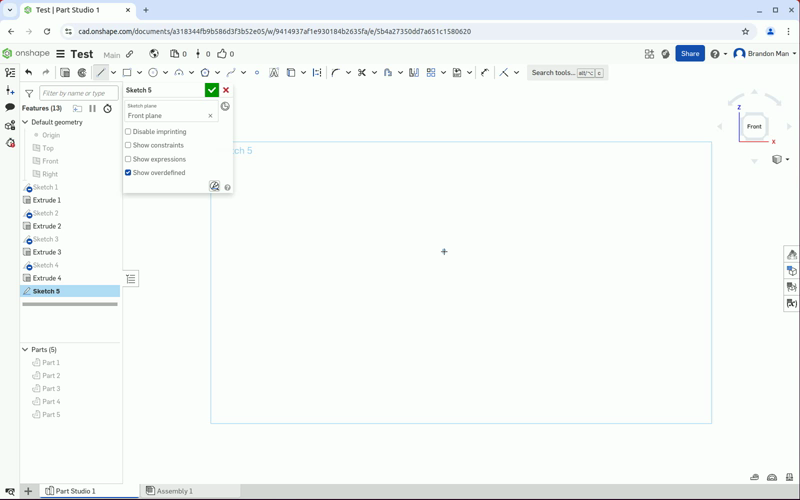
mouse_move(474, 251)
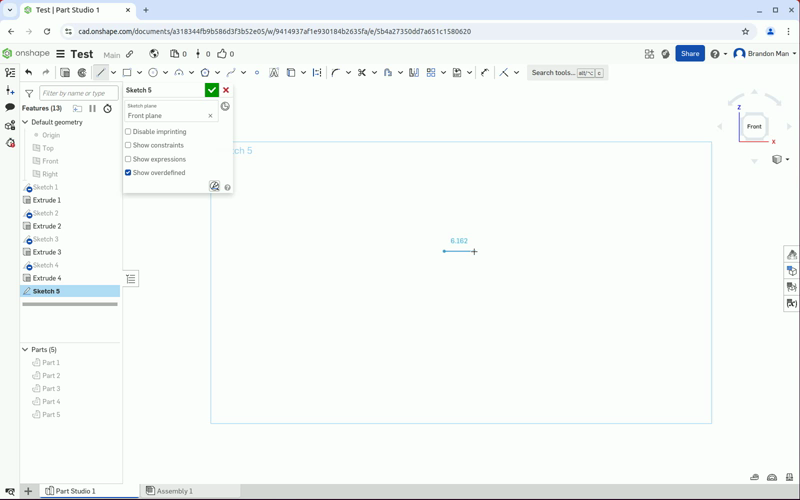
mouse_move(447, 251)
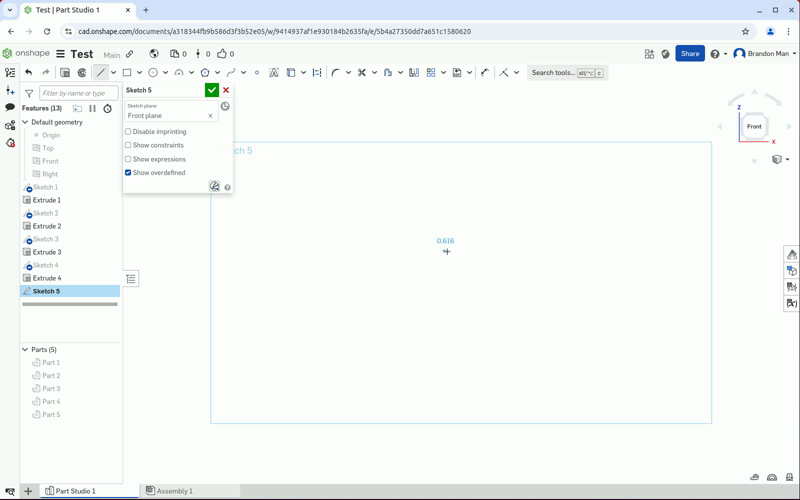
scroll(6)
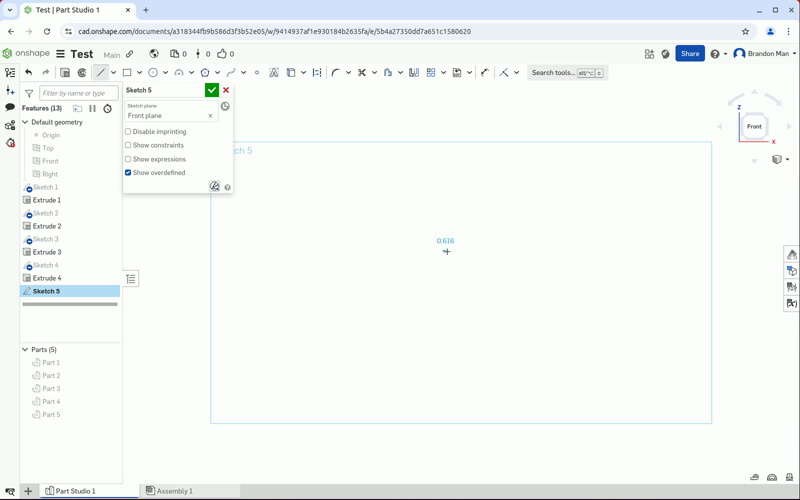
scroll(6)
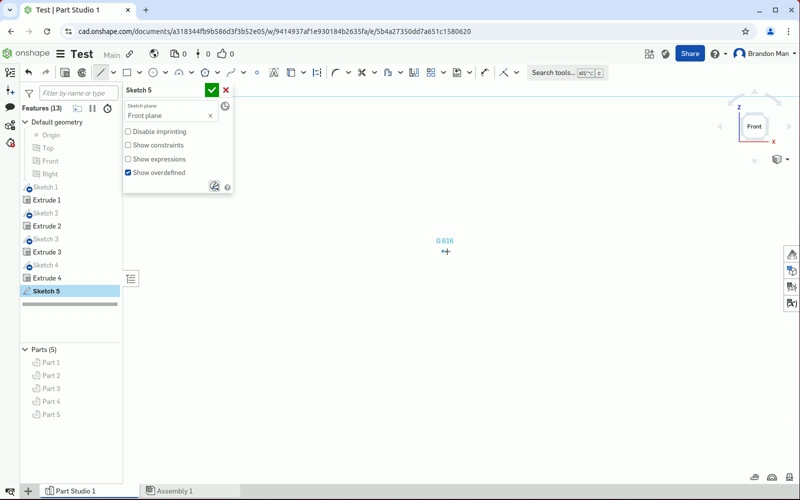
scroll(6)
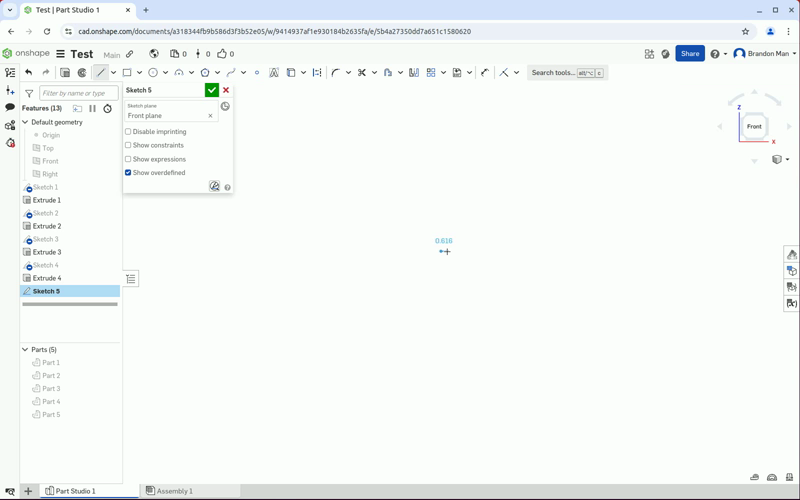
scroll(6)
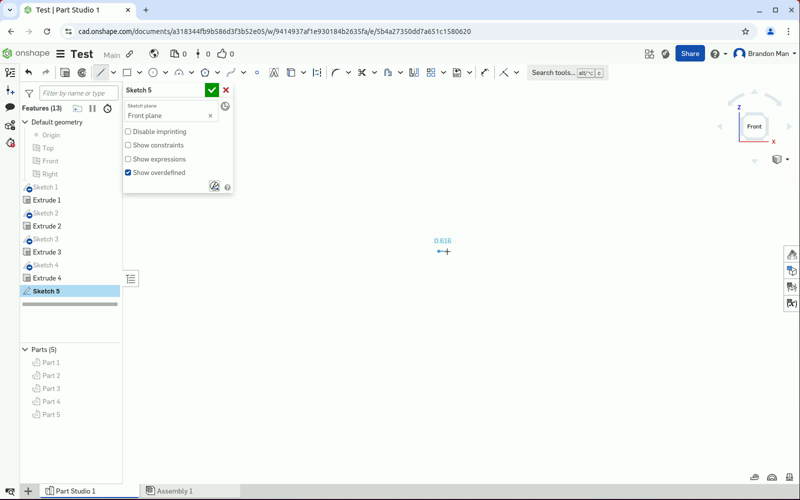
scroll(6)
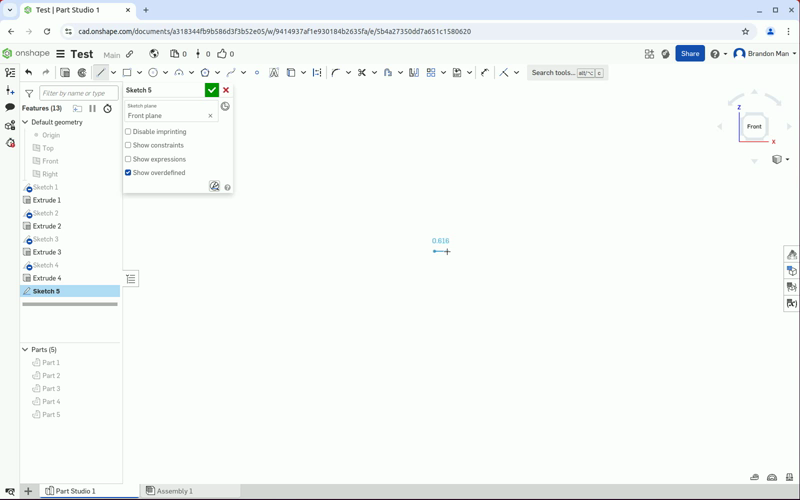
scroll(6)
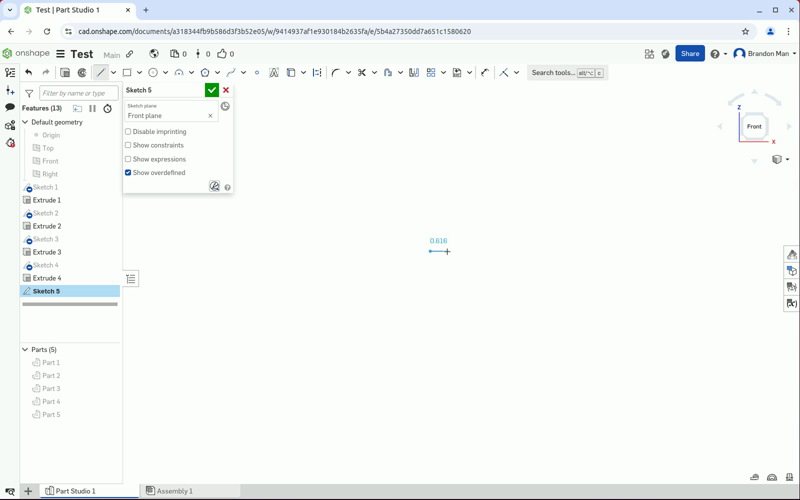
scroll(6)
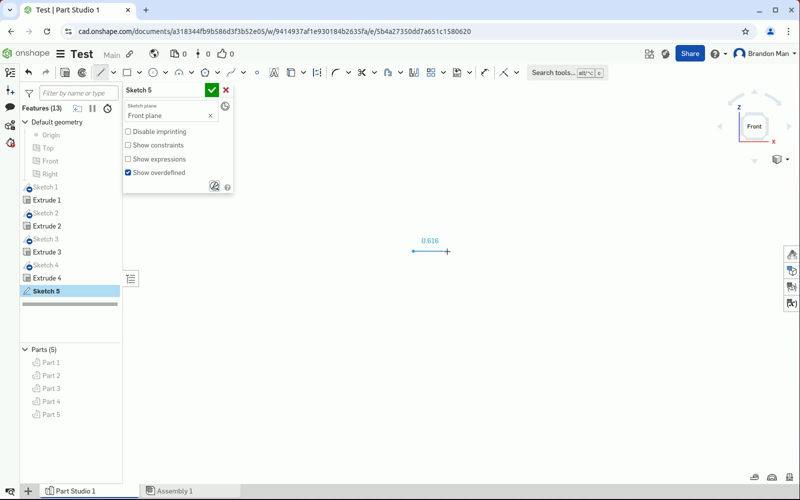
click(447, 251)
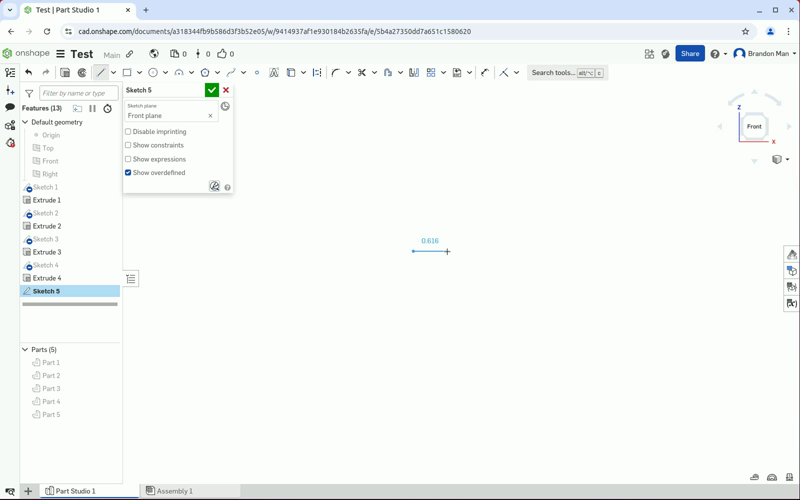
scroll(-6)
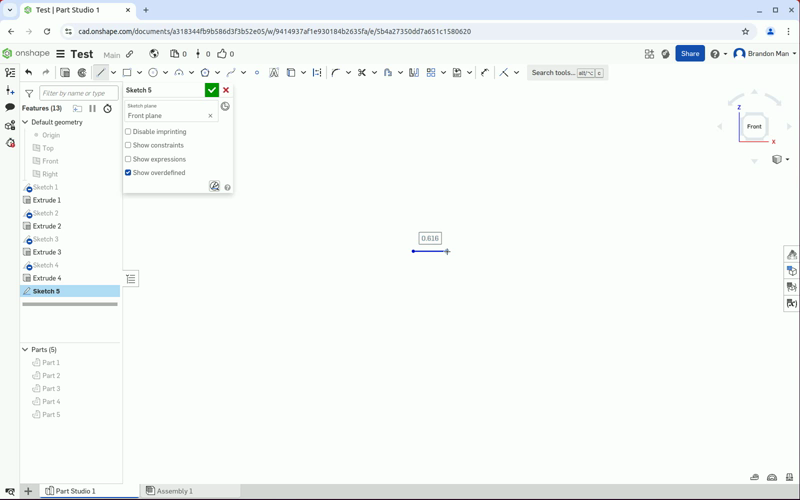
scroll(-6)
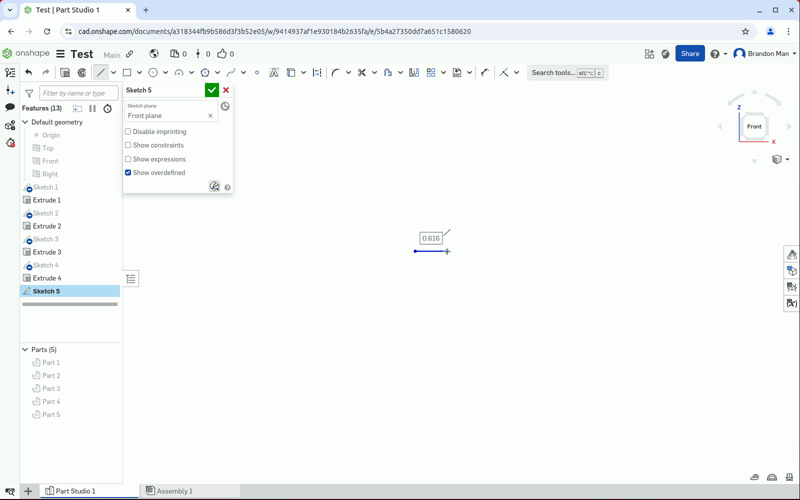
scroll(-6)
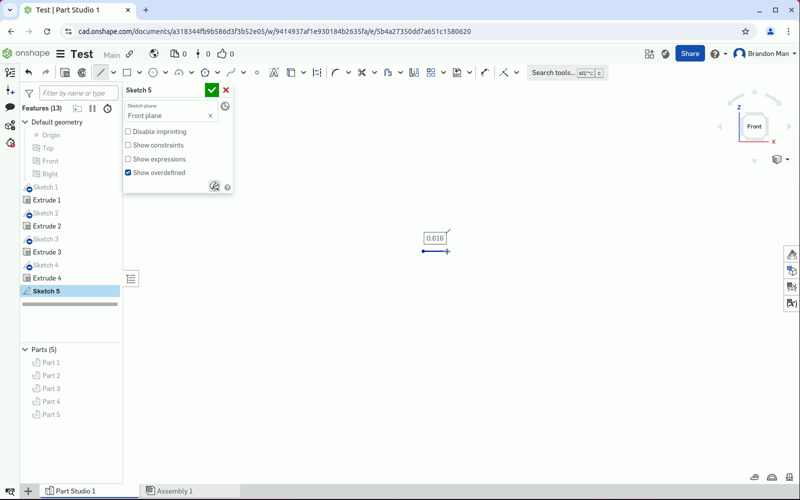
scroll(-6)
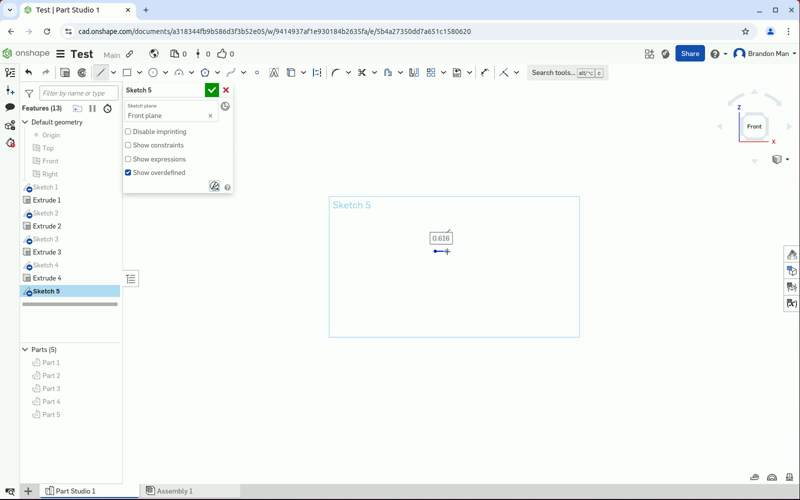
scroll(-6)
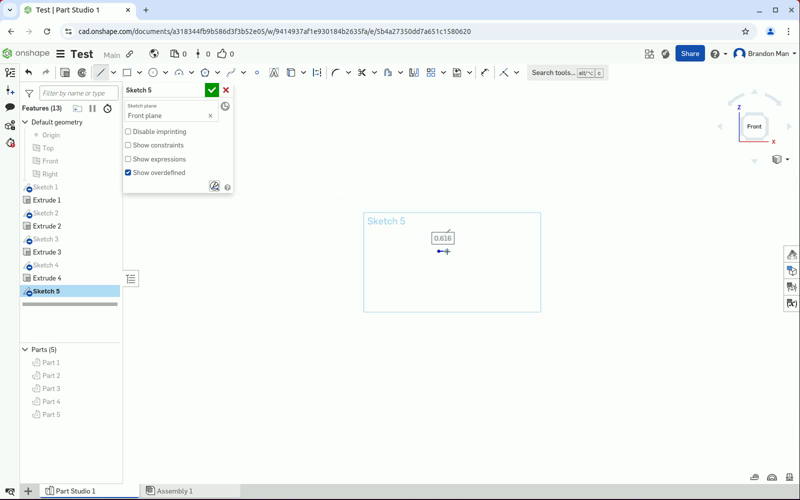
scroll(-6)
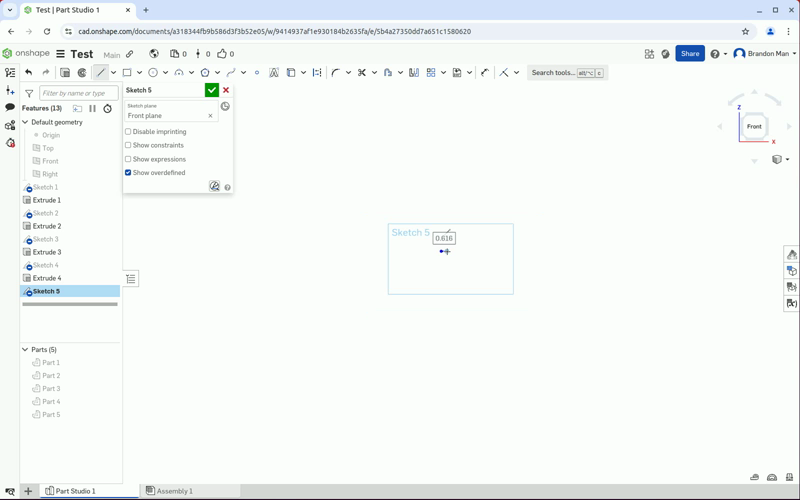
scroll(-6)
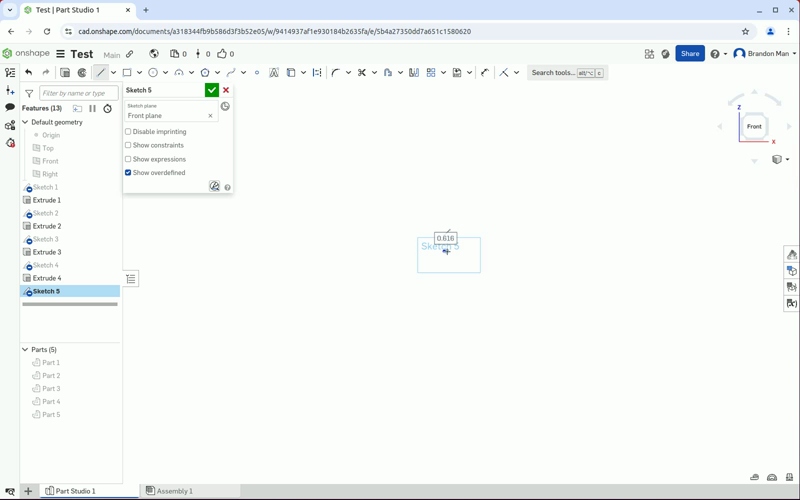
key_up(shift)
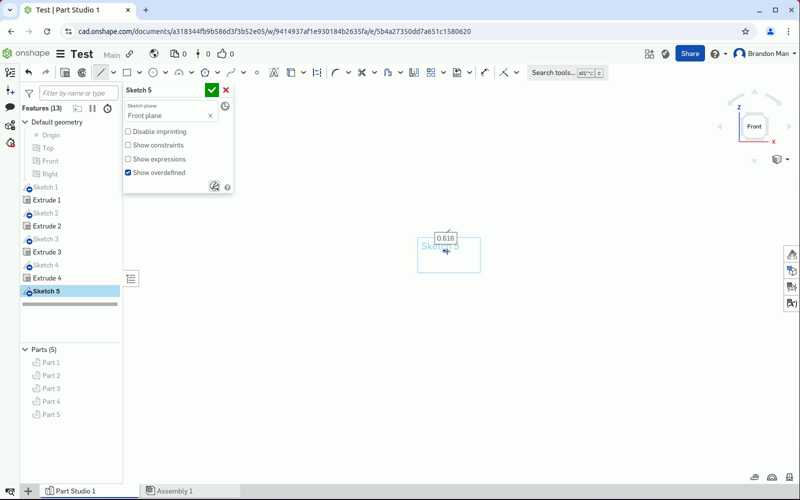
key(esc)
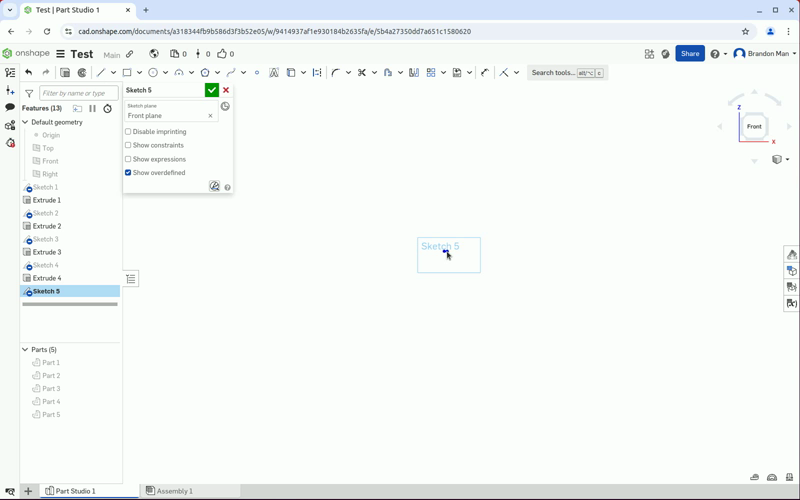
key(a)
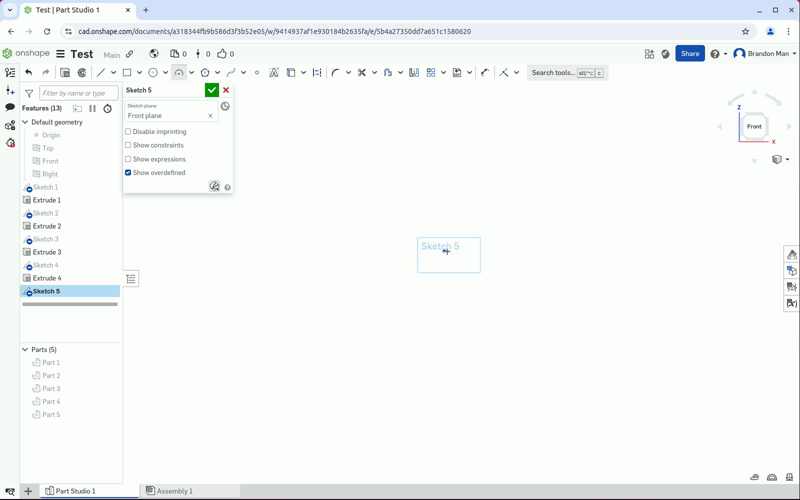
mouse_move(447, 251)
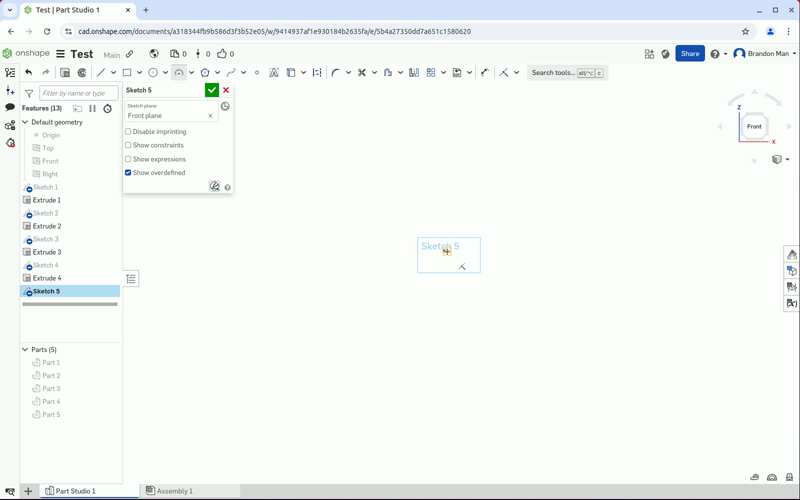
scroll(6)
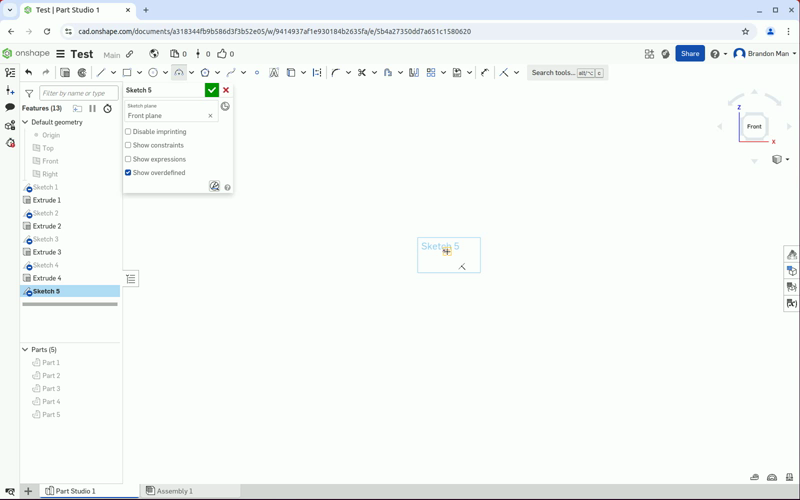
scroll(6)
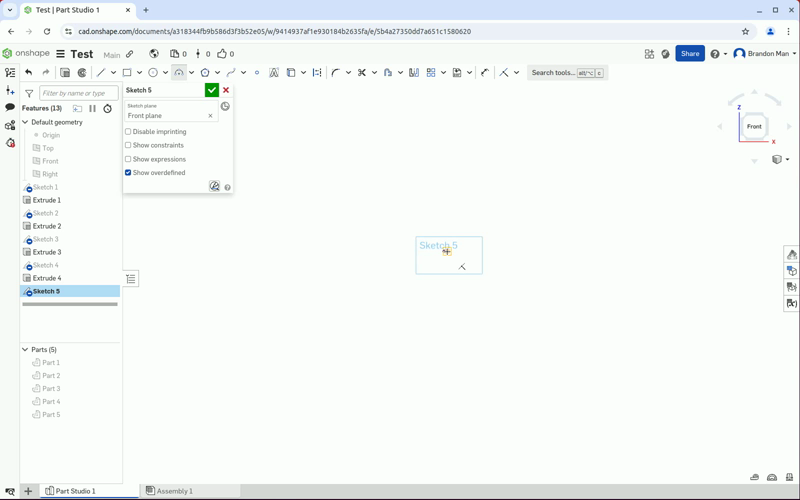
scroll(6)
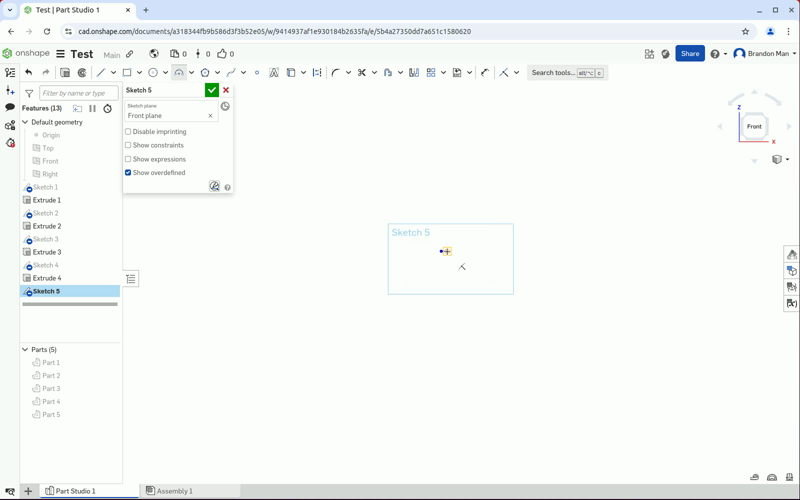
scroll(6)
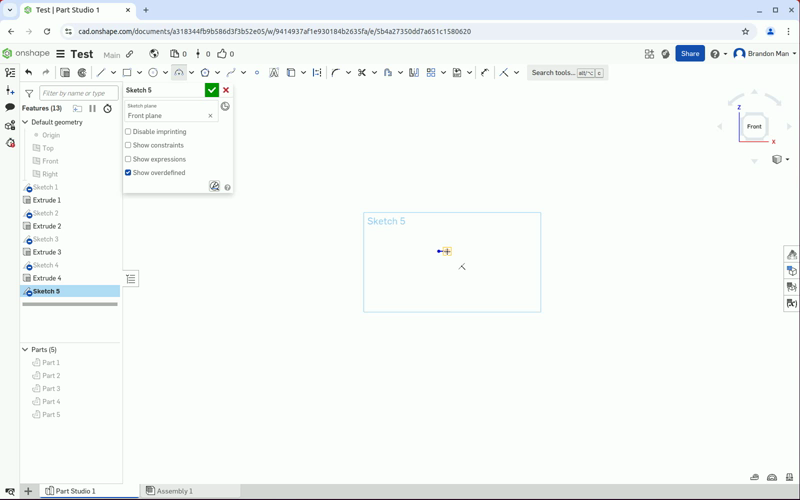
scroll(6)
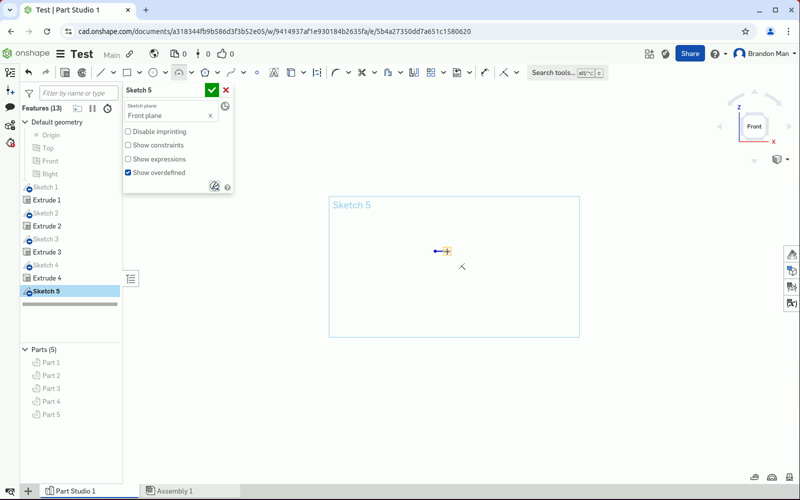
scroll(6)
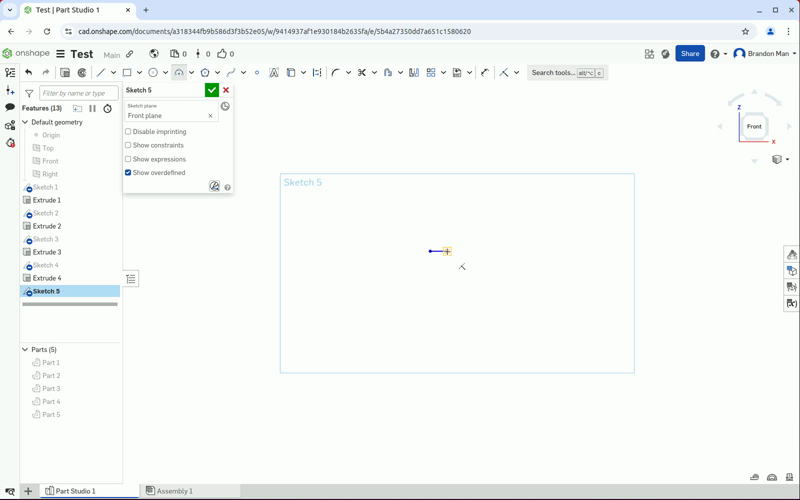
scroll(6)
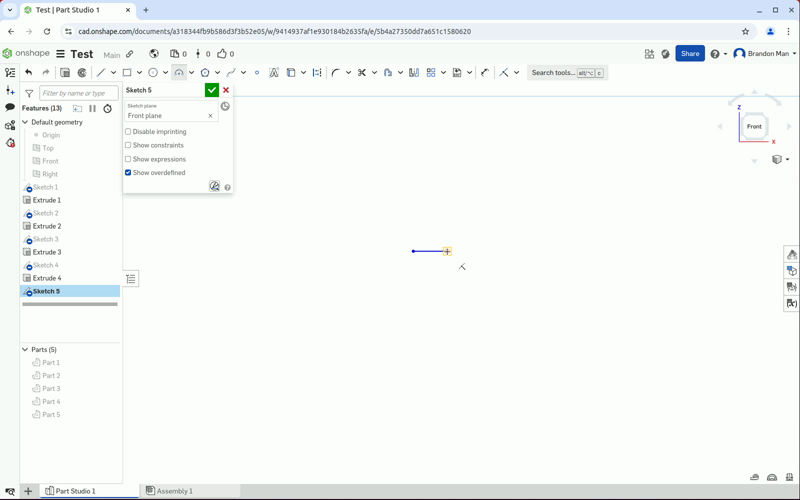
click(447, 251)
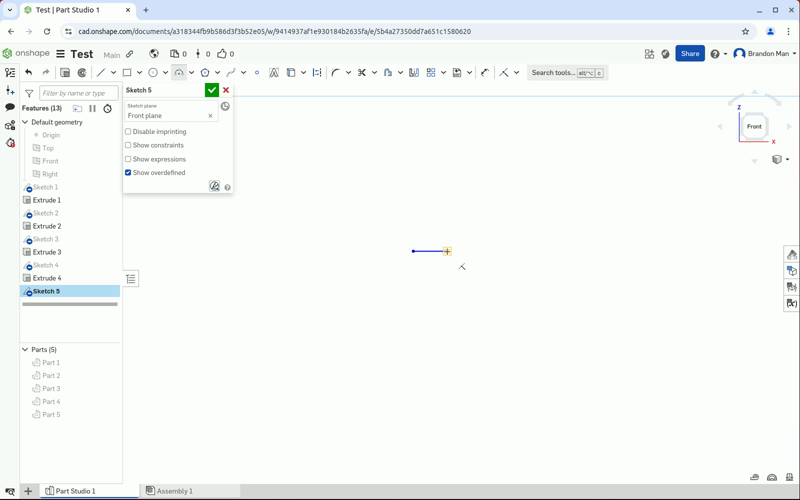
scroll(-6)
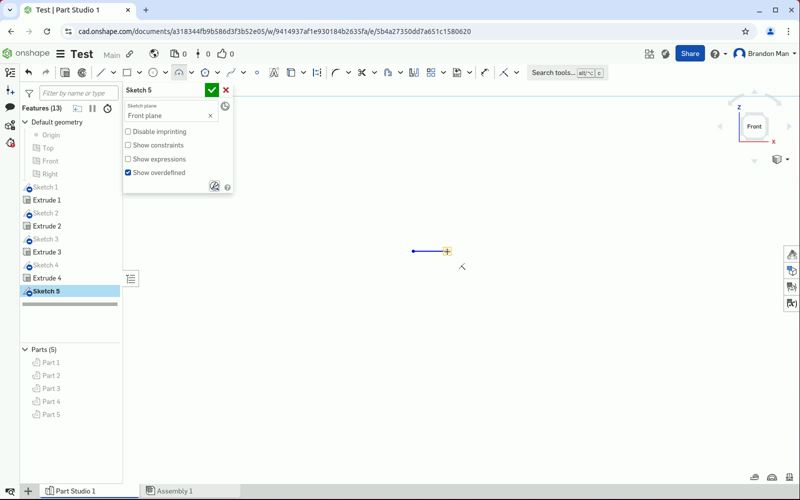
scroll(-6)
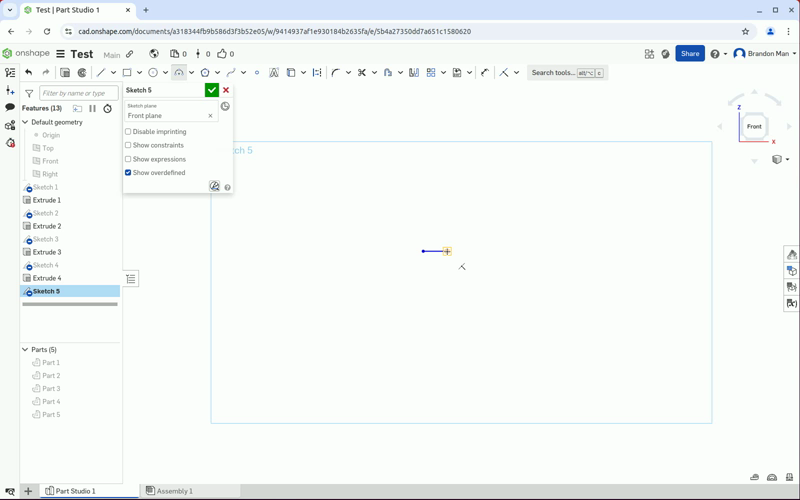
scroll(-6)
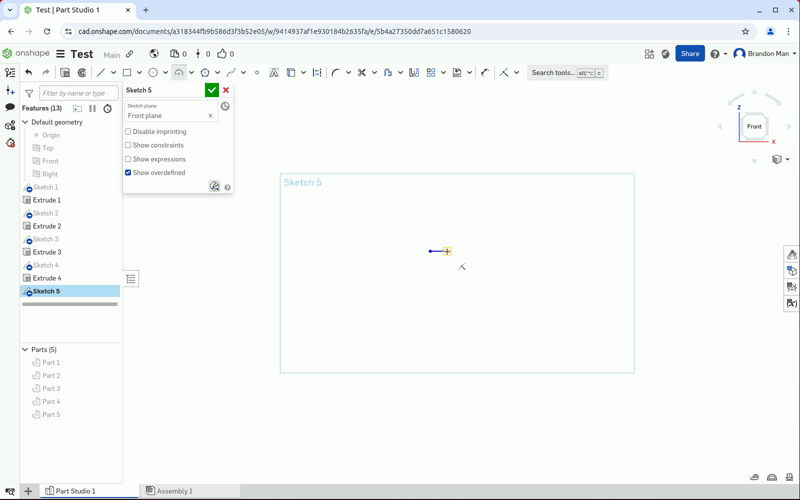
scroll(-6)
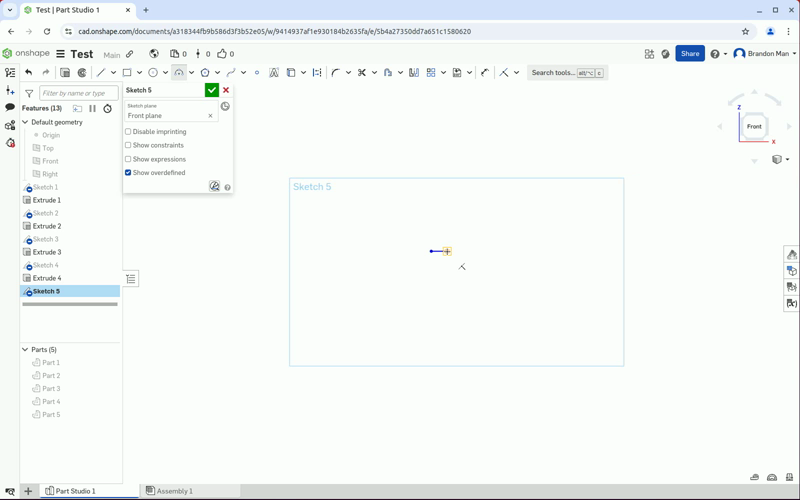
scroll(-6)
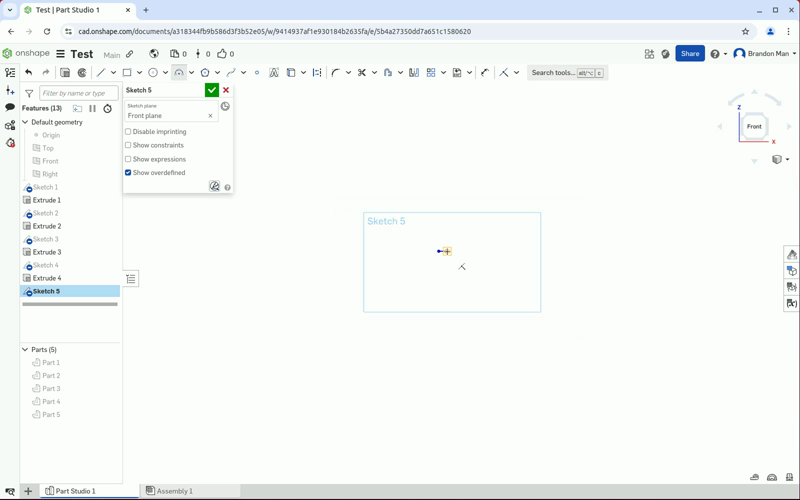
scroll(-6)
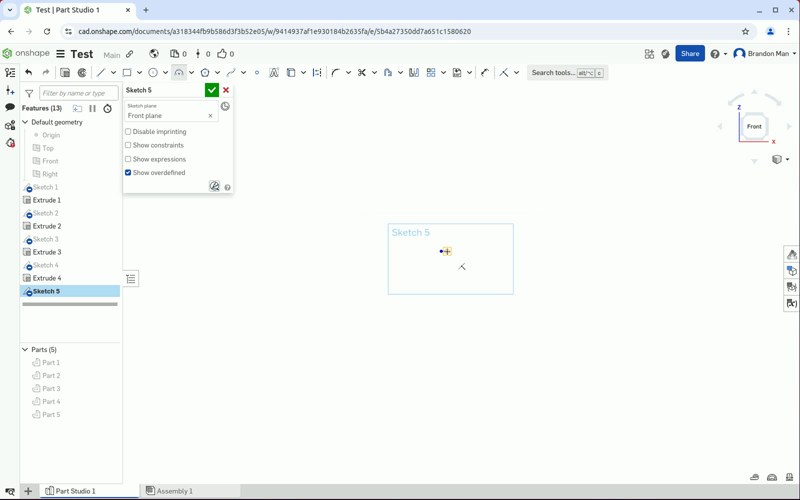
scroll(-6)
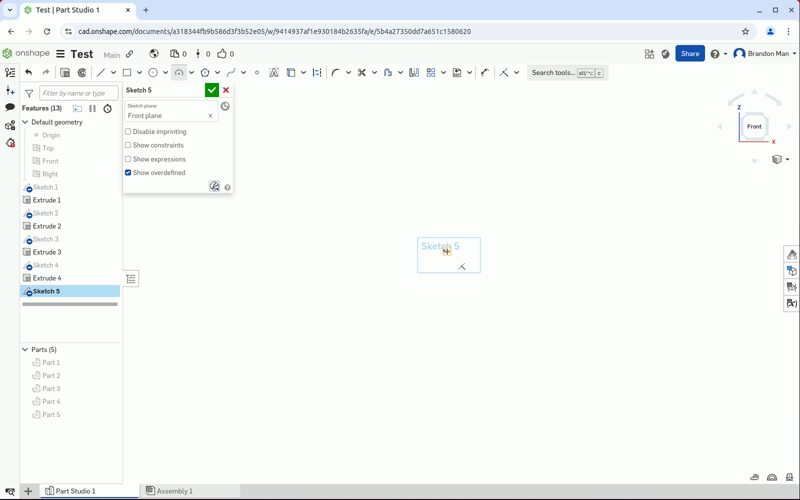
key_down(shift)
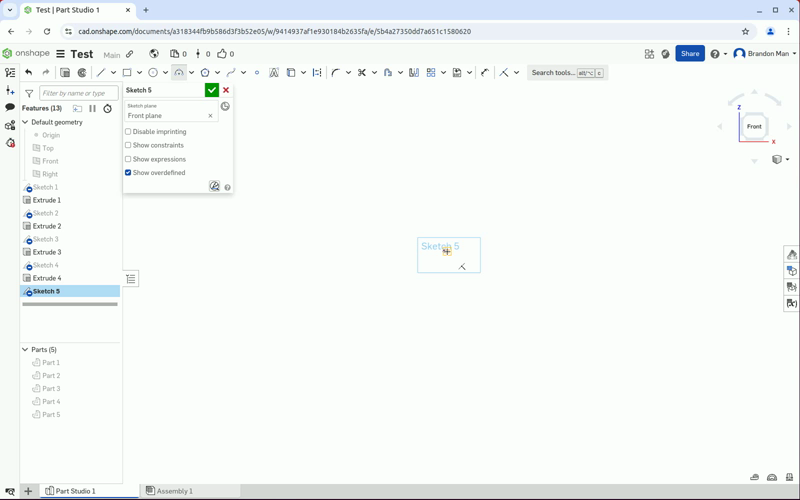
mouse_move(457, 246)
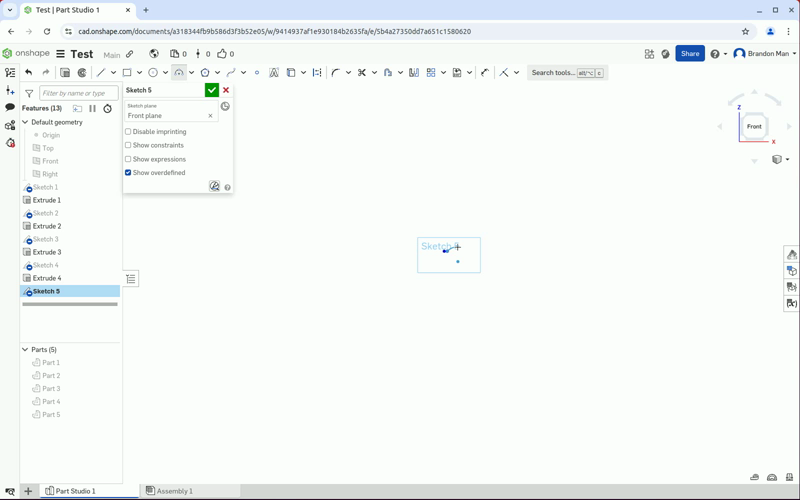
click(457, 246)
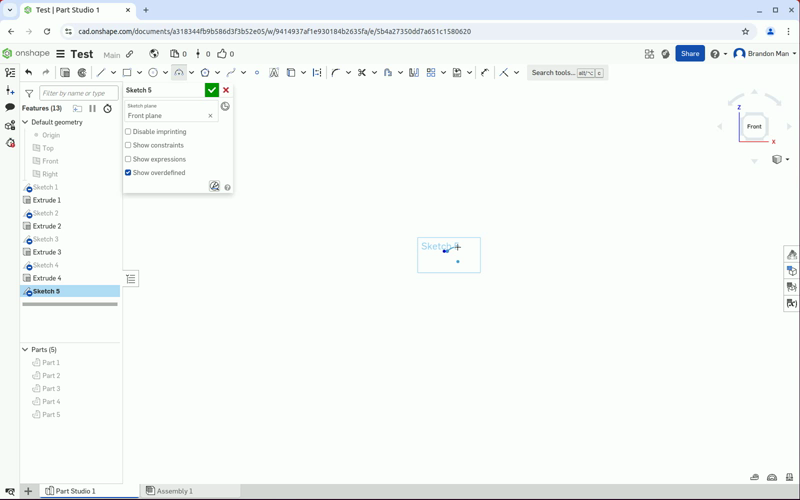
mouse_move(450, 245)
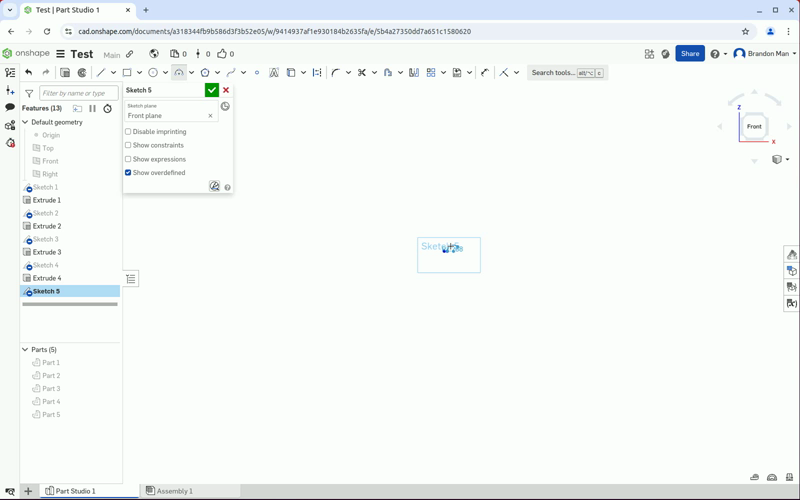
click(450, 245)
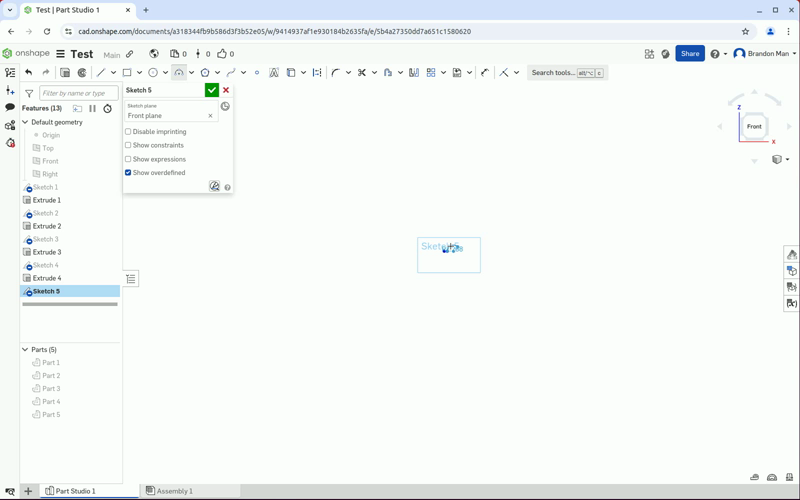
key_up(shift)
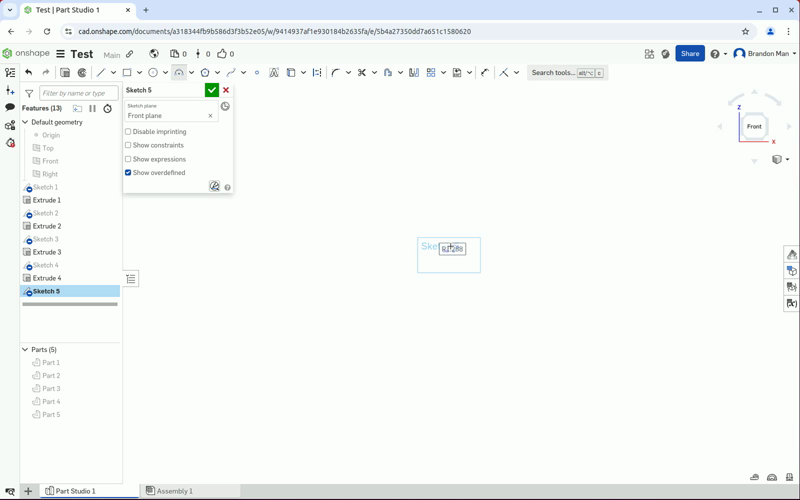
key(esc)
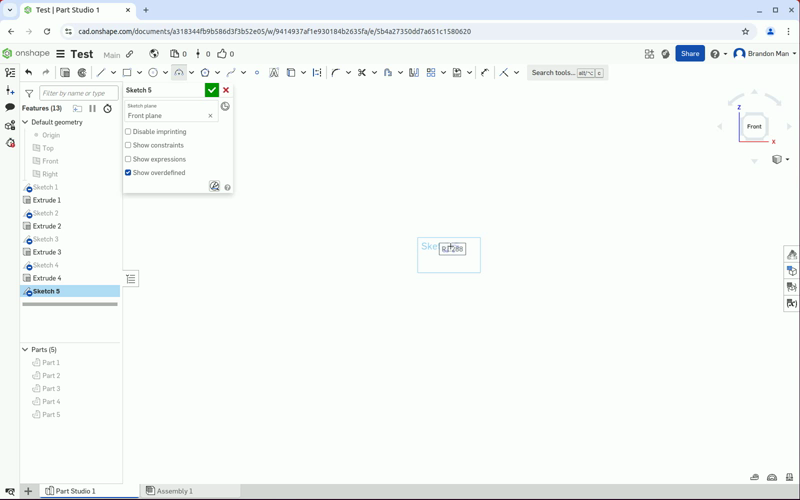
key(l)
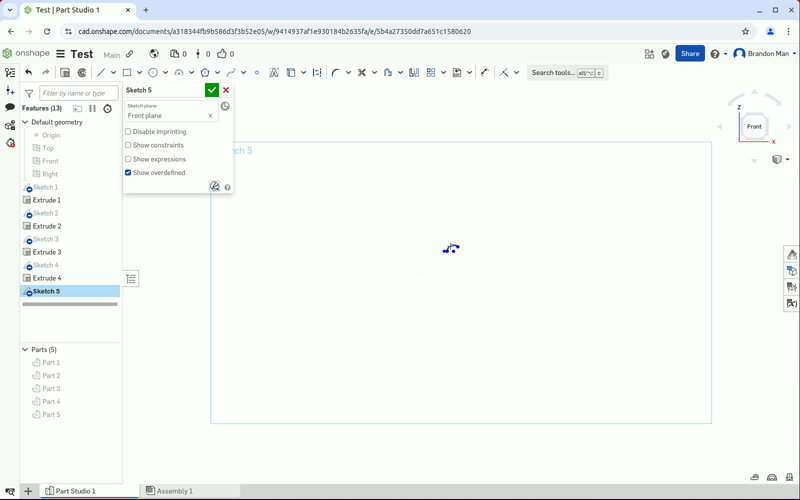
mouse_move(457, 246)
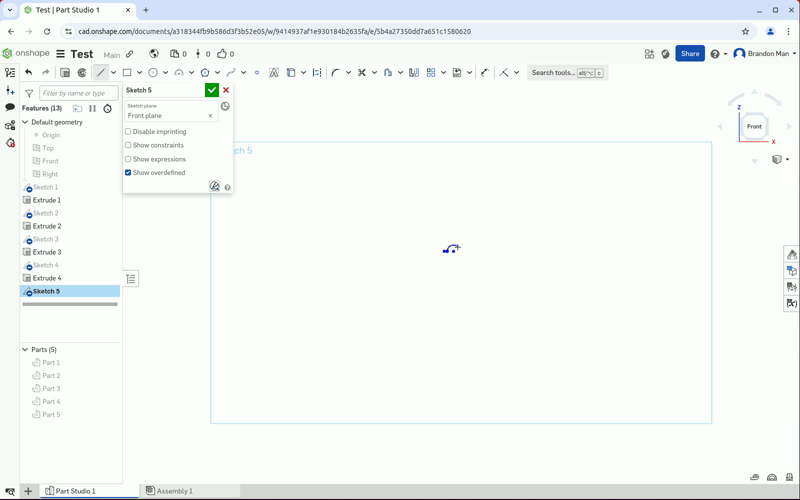
click(457, 246)
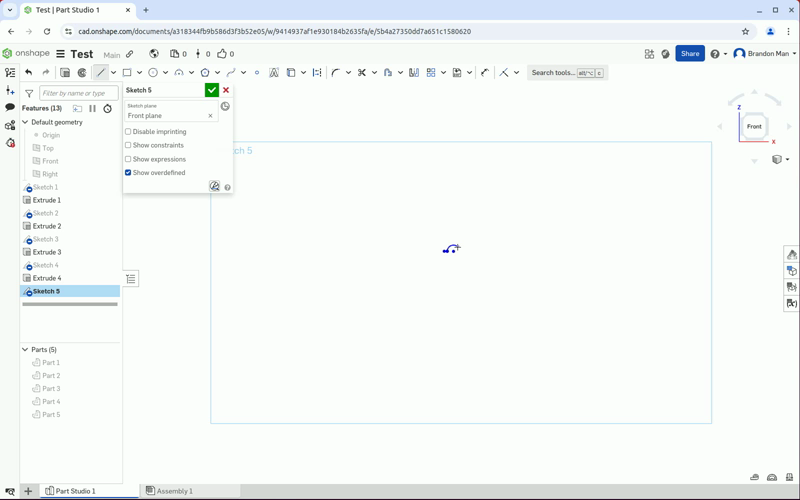
key_down(shift)
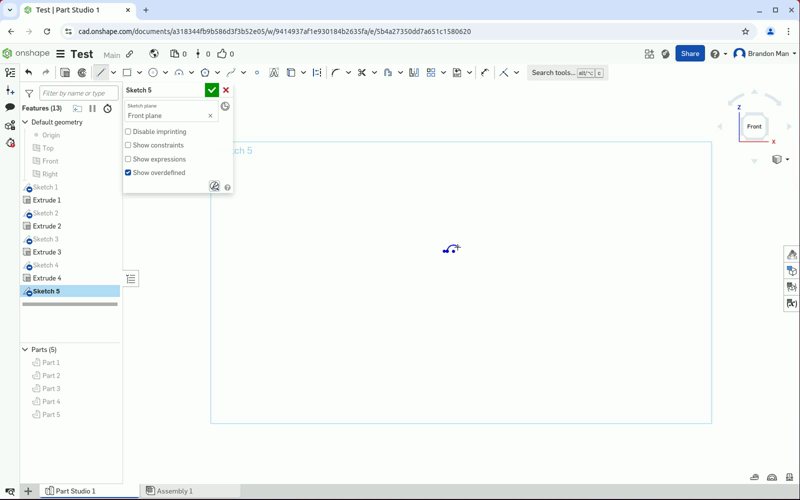
mouse_move(487, 246)
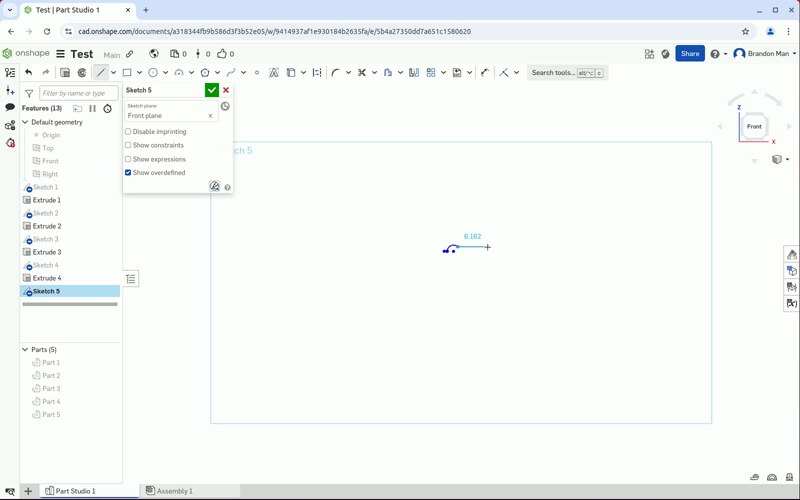
mouse_move(453, 242)
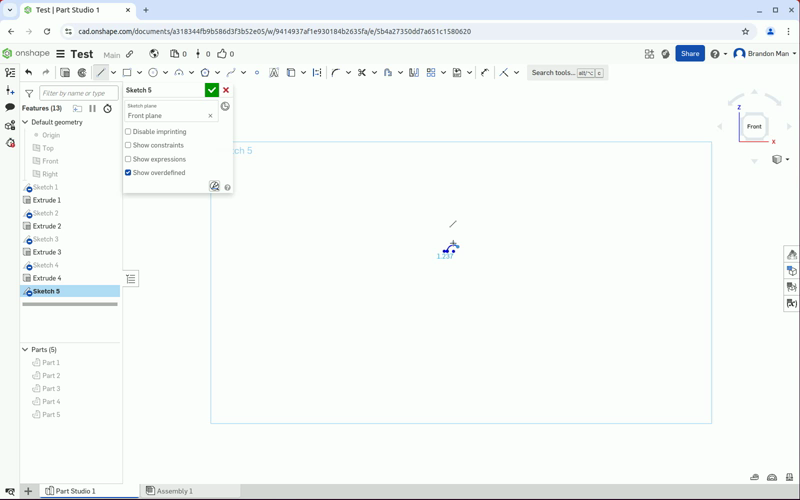
scroll(6)
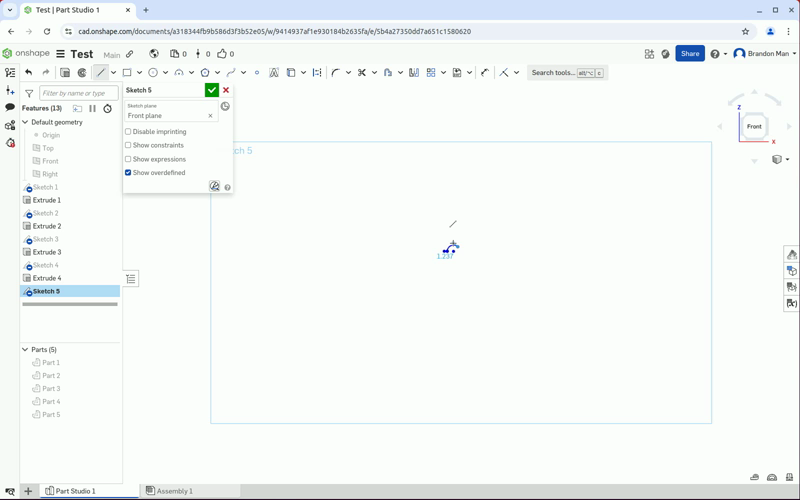
scroll(6)
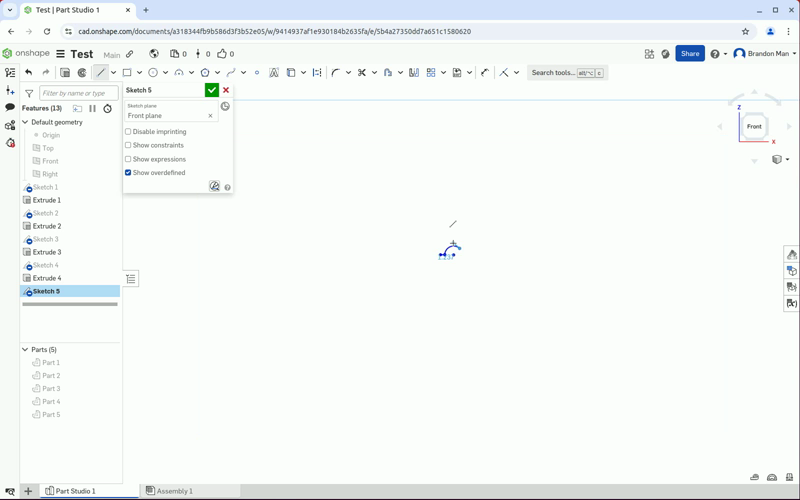
scroll(6)
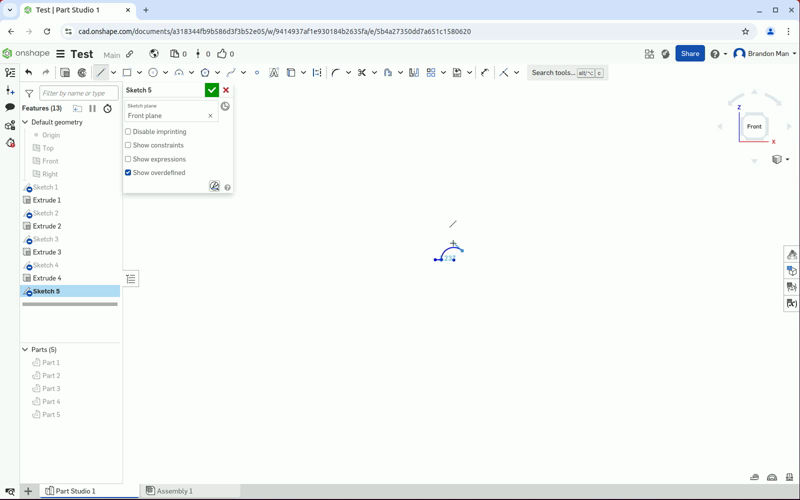
scroll(6)
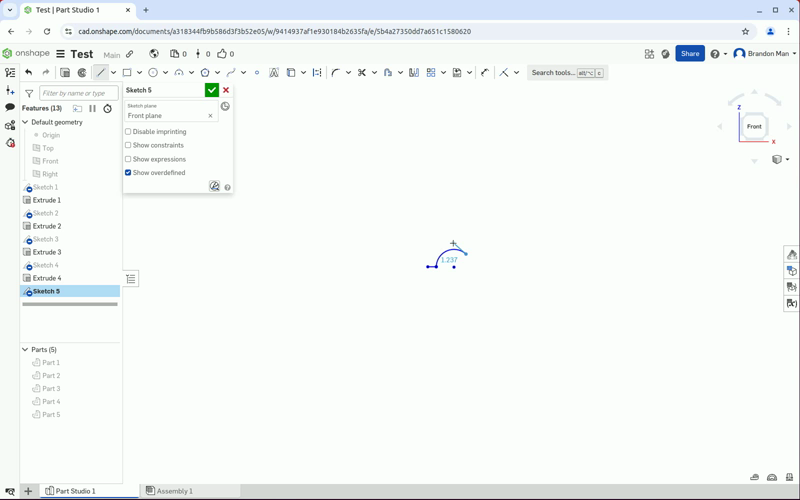
scroll(6)
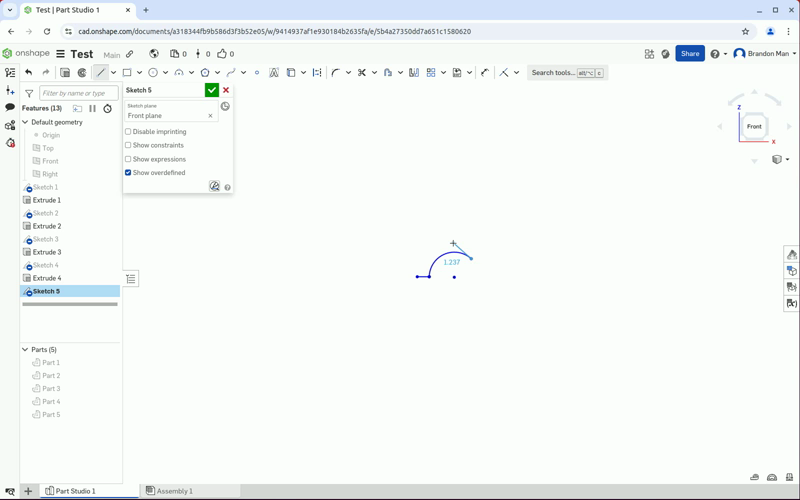
scroll(6)
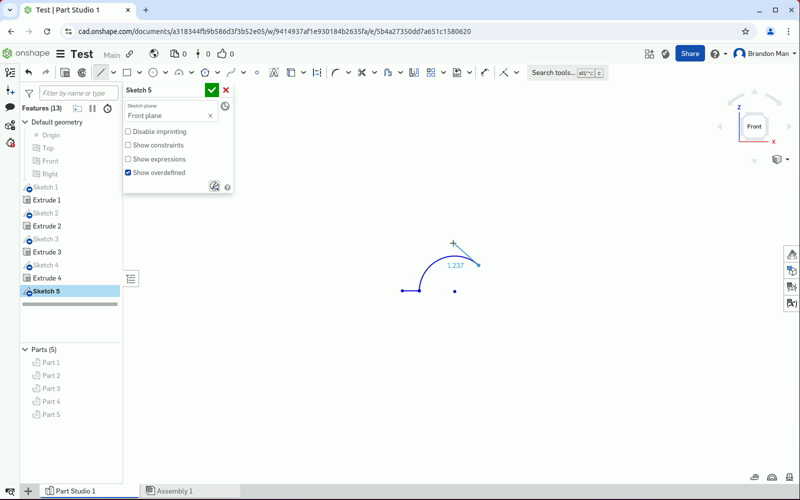
scroll(6)
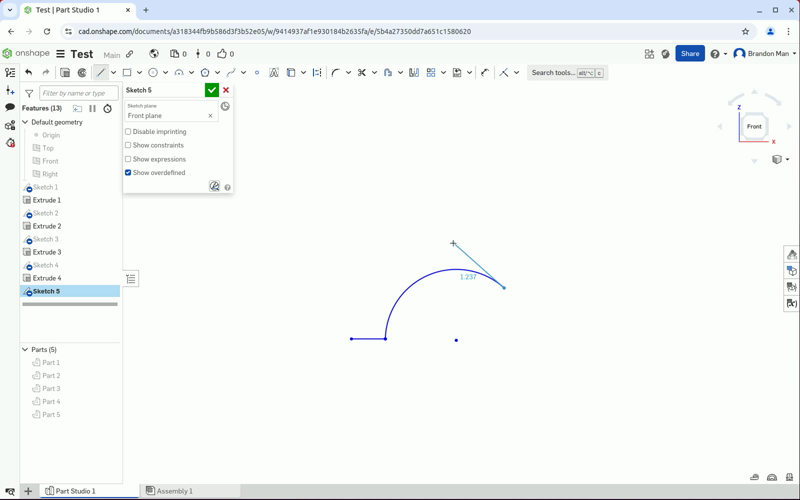
click(453, 242)
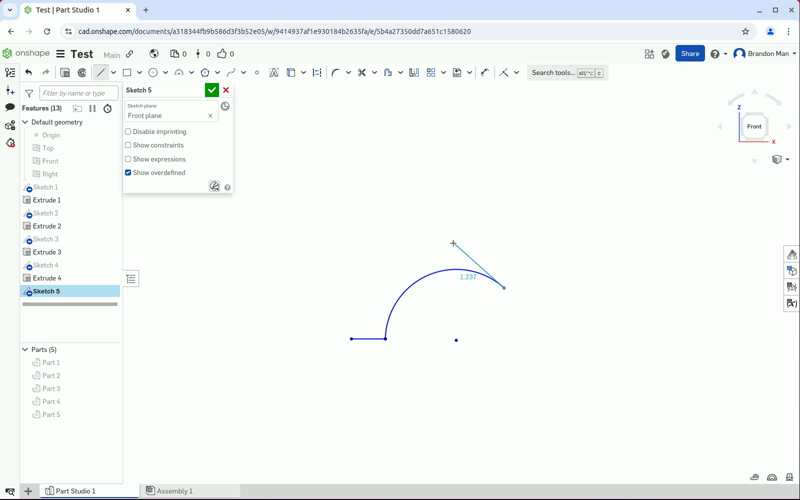
scroll(-6)
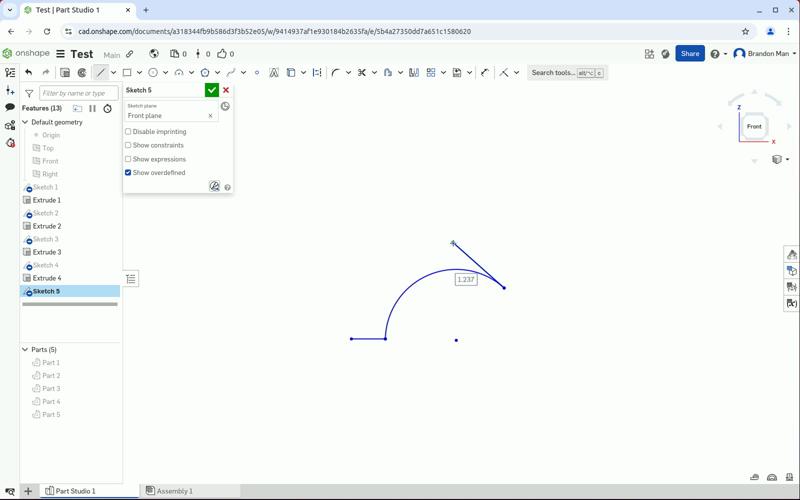
scroll(-6)
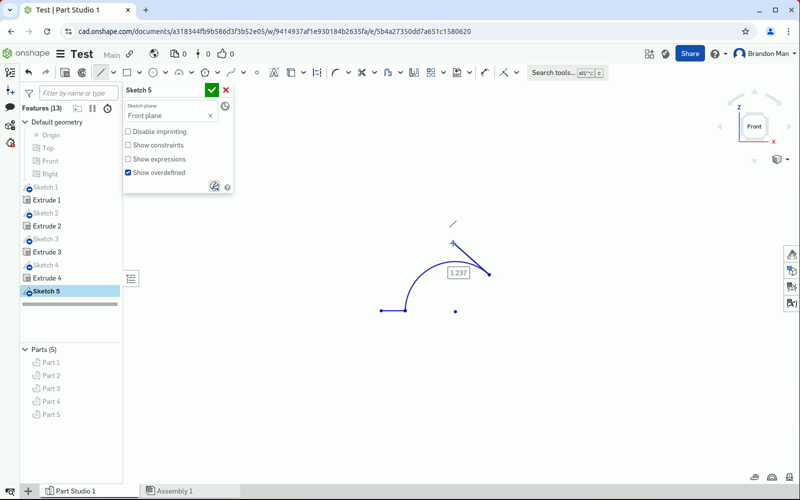
scroll(-6)
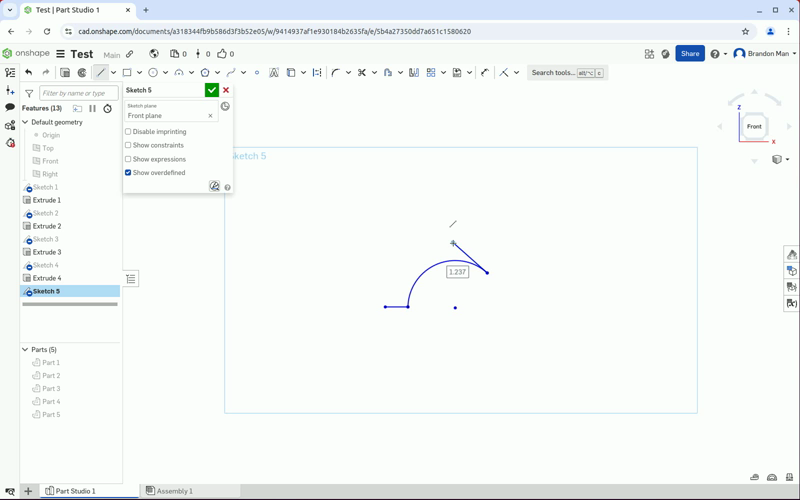
scroll(-6)
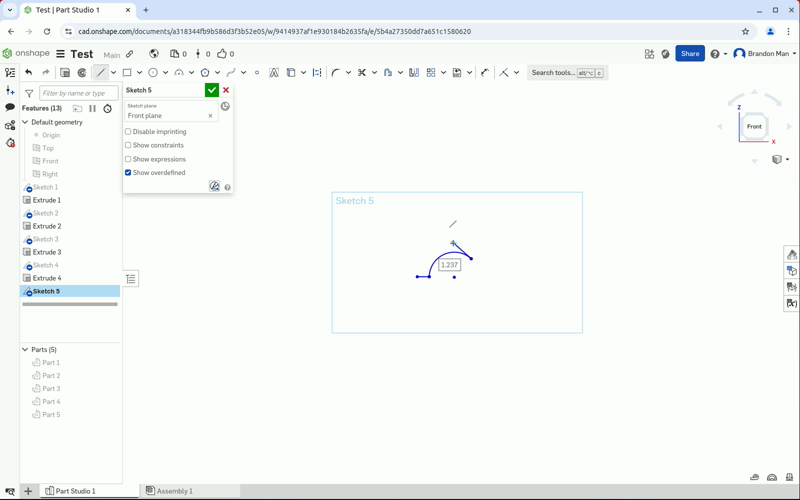
scroll(-6)
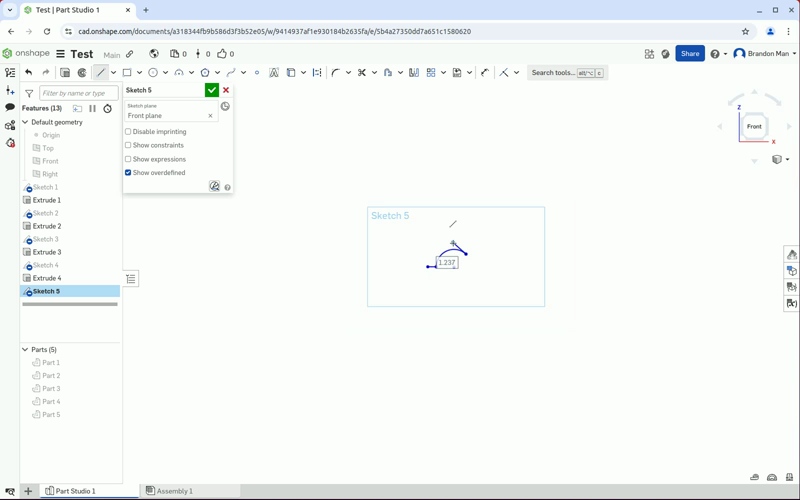
scroll(-6)
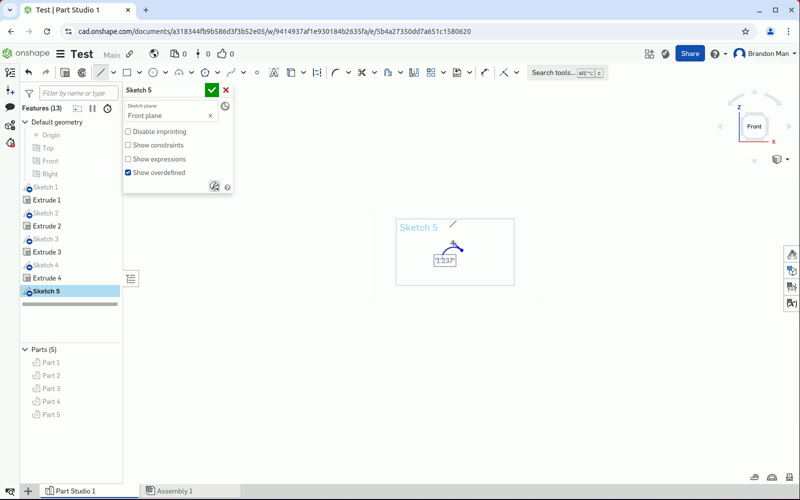
scroll(-6)
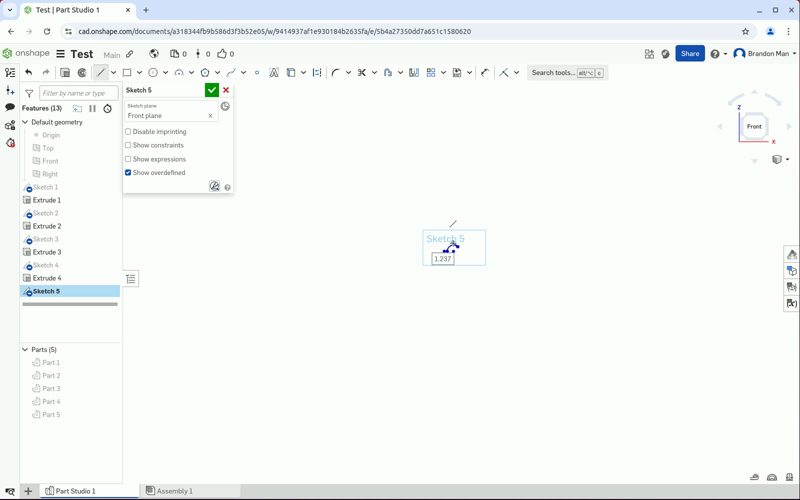
key_up(shift)
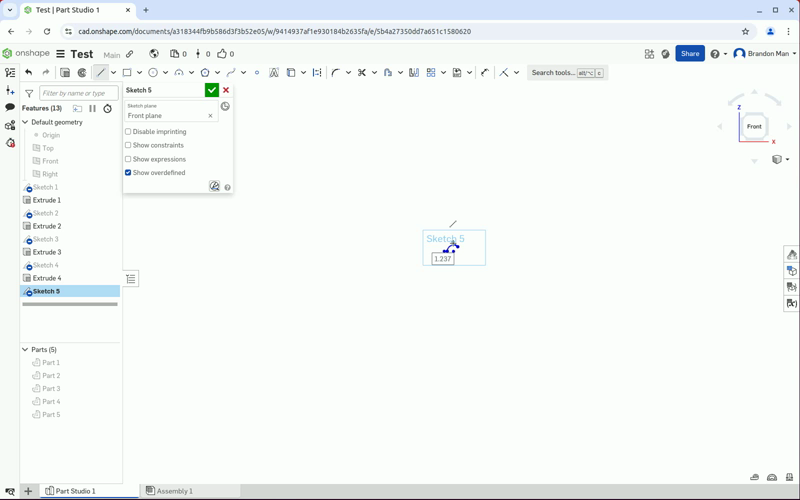
key_down(shift)
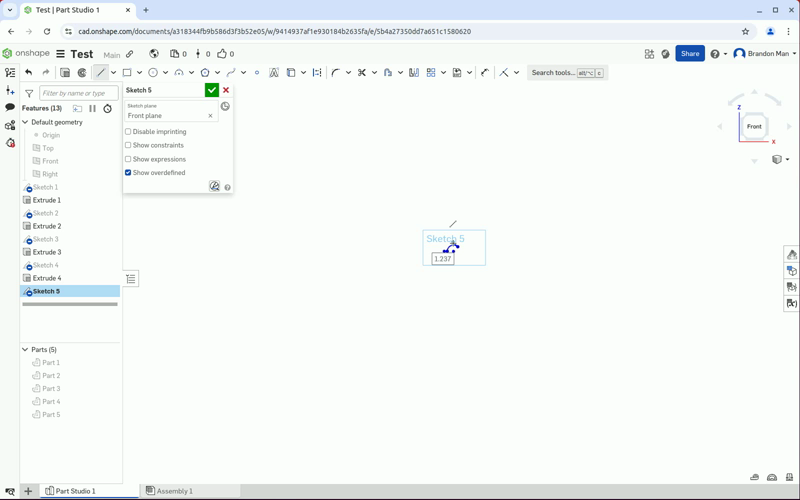
mouse_move(483, 242)
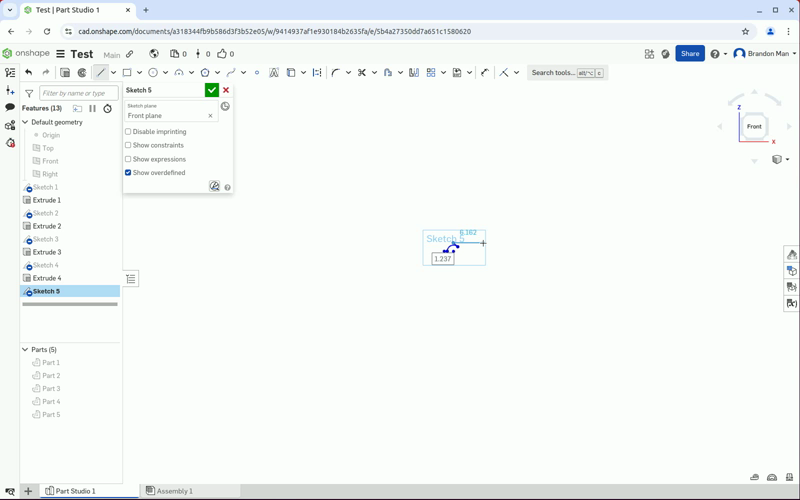
mouse_move(444, 234)
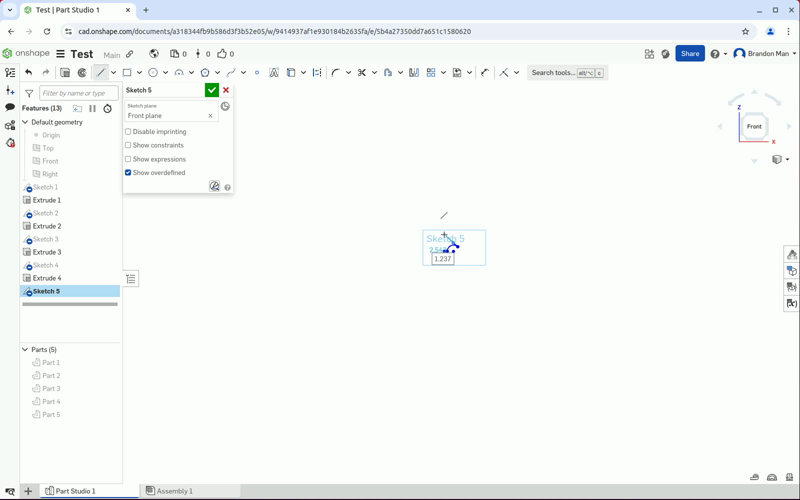
click(444, 234)
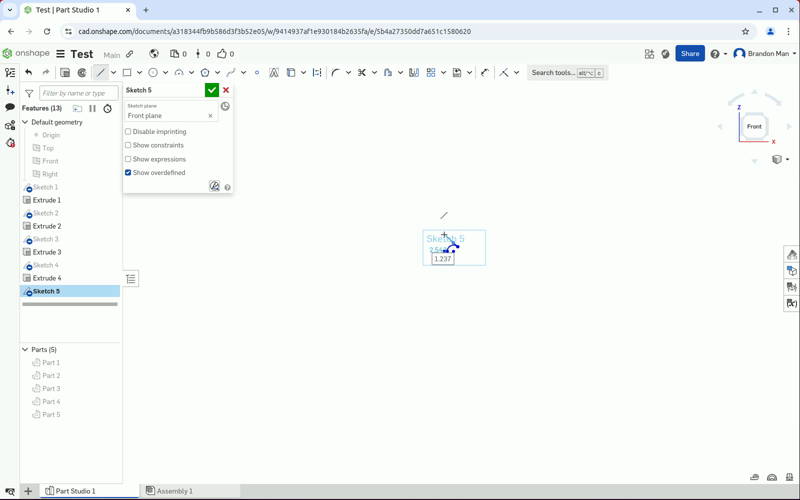
key_up(shift)
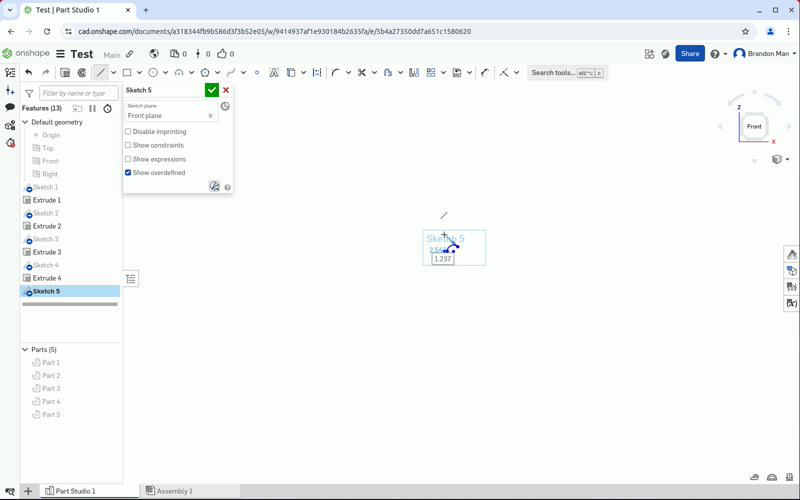
mouse_move(474, 234)
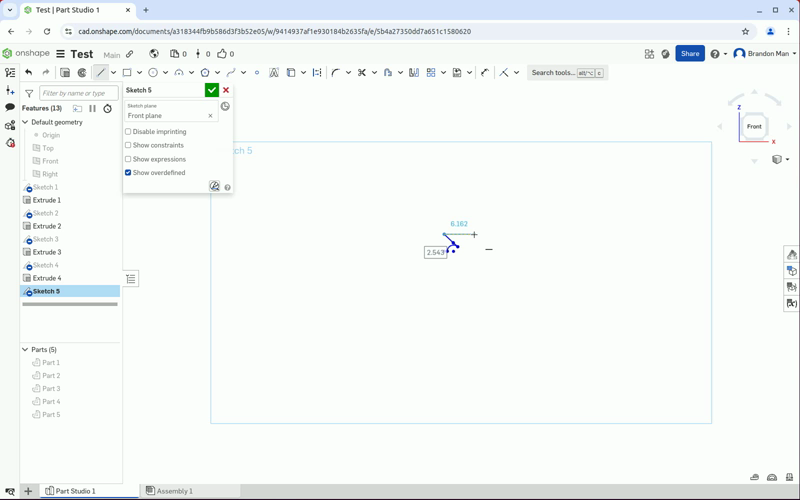
key_down(shift)
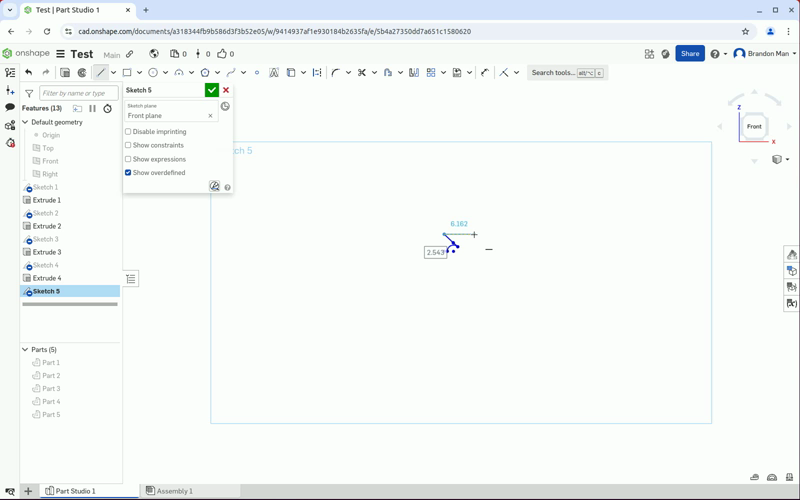
mouse_move(444, 251)
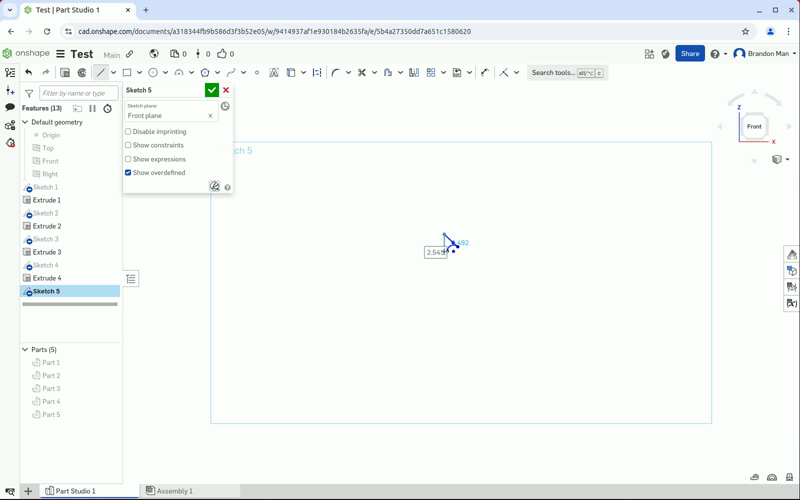
scroll(6)
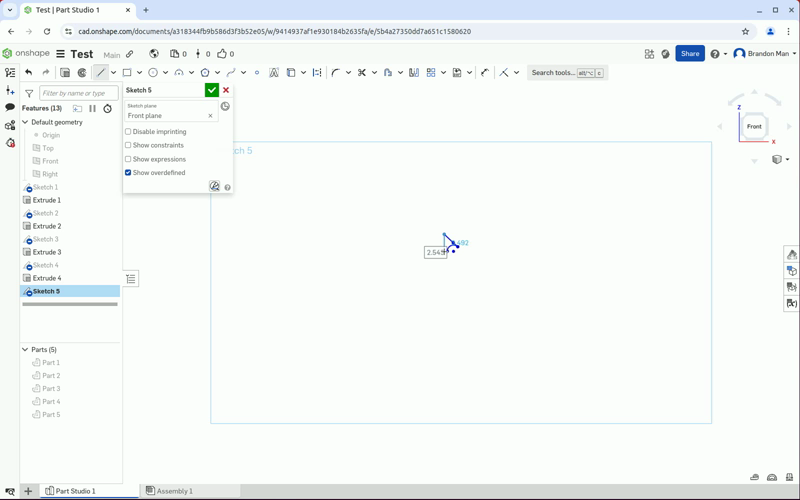
scroll(6)
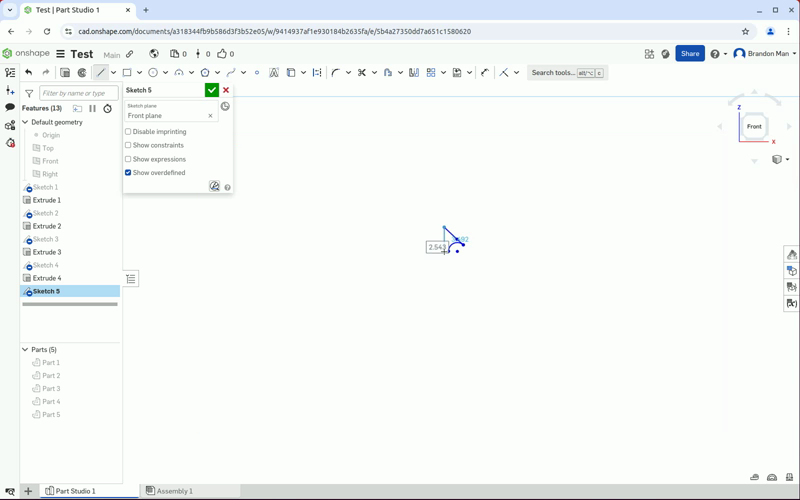
scroll(6)
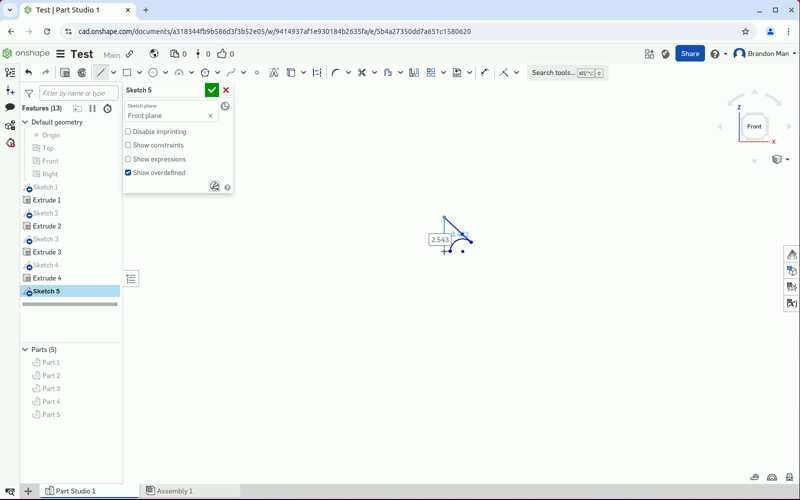
scroll(6)
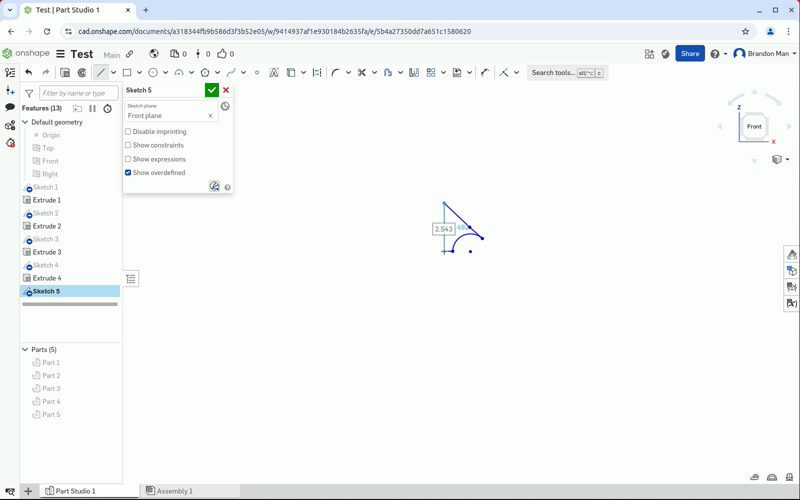
scroll(6)
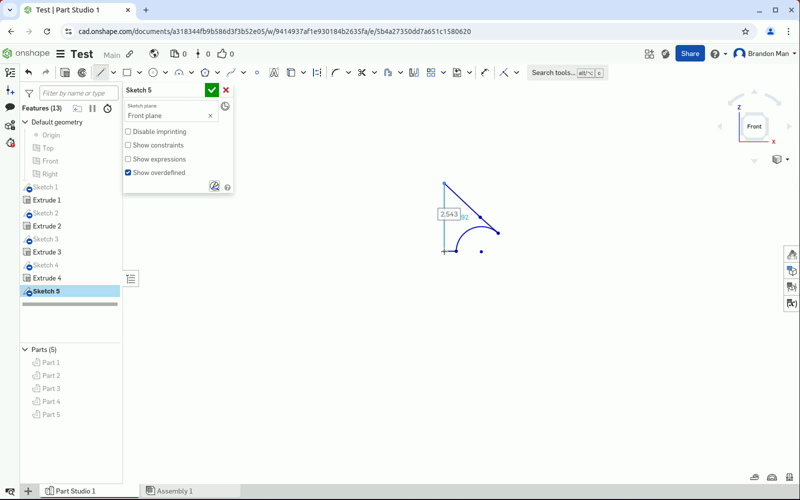
scroll(6)
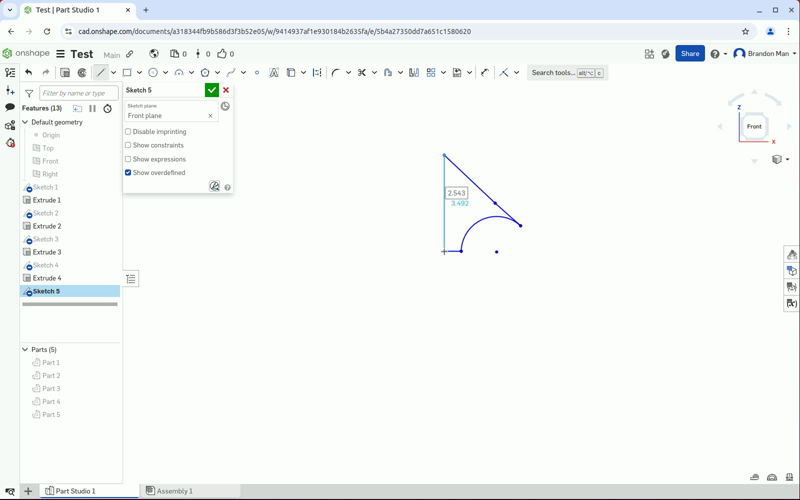
scroll(6)
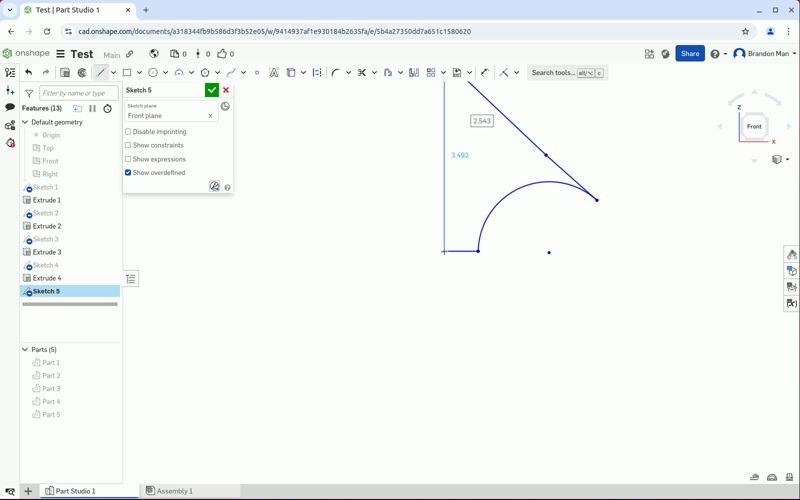
key_up(shift)
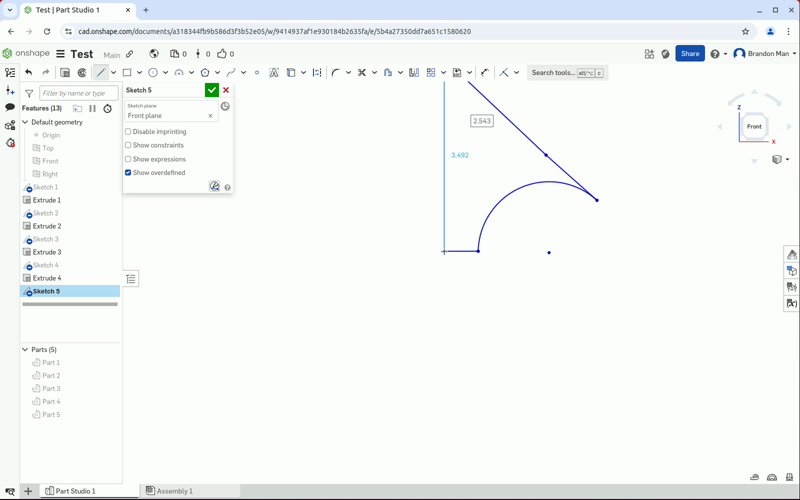
click(444, 251)
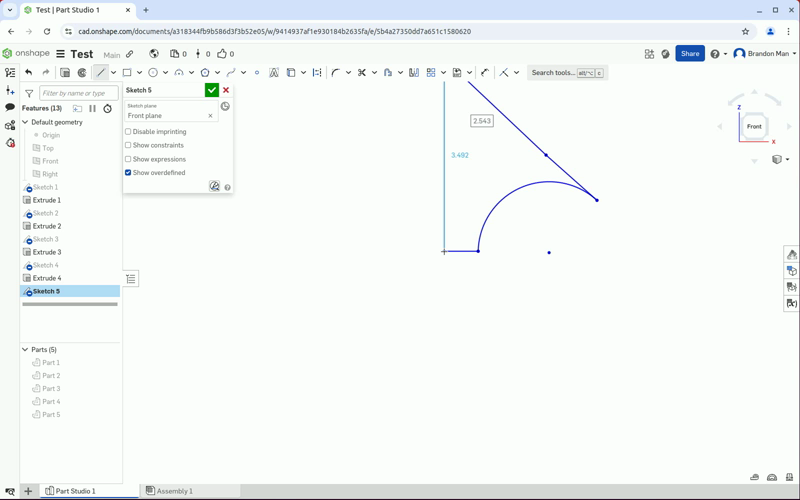
scroll(-6)
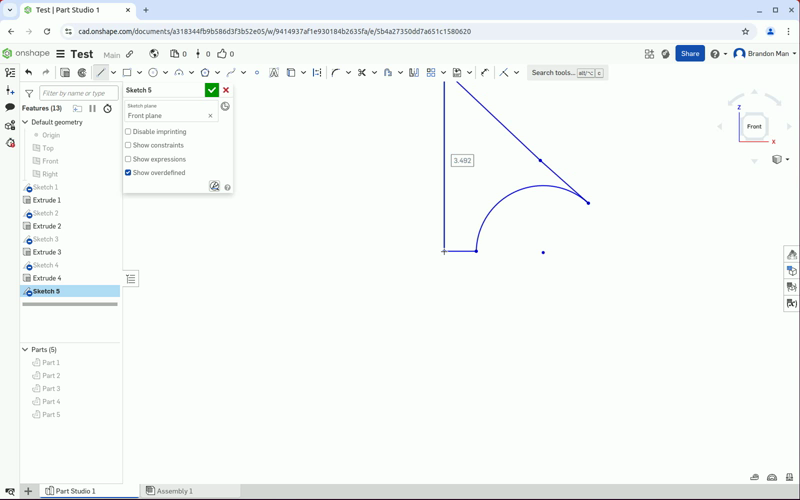
scroll(-6)
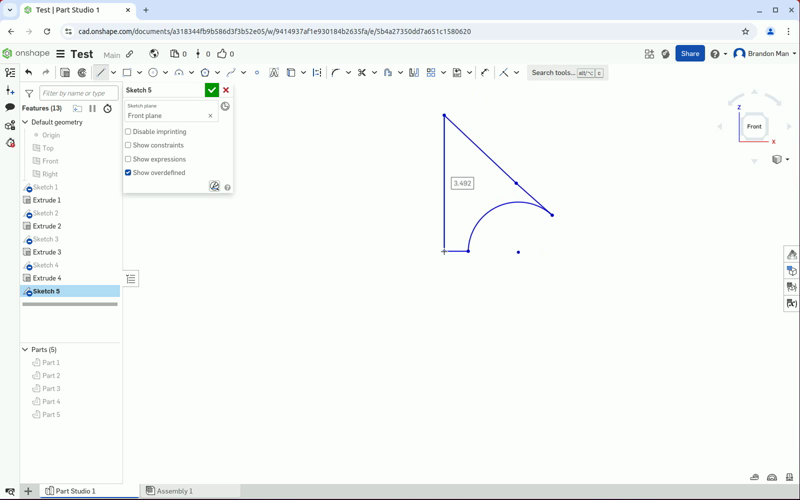
scroll(-6)
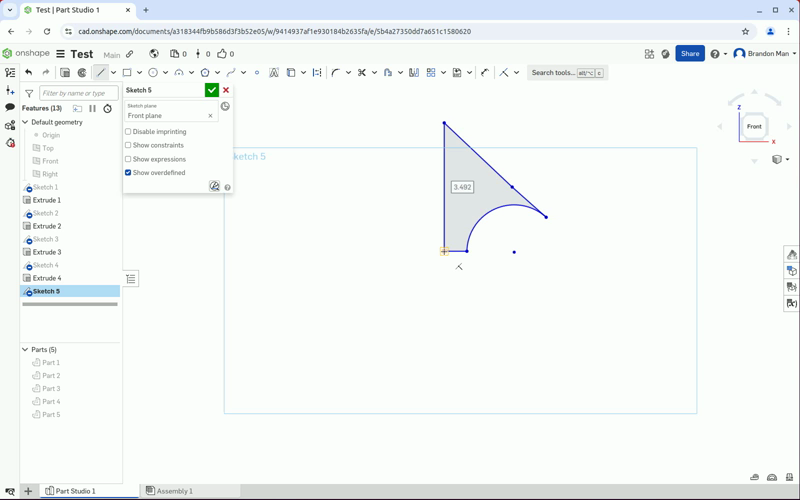
scroll(-6)
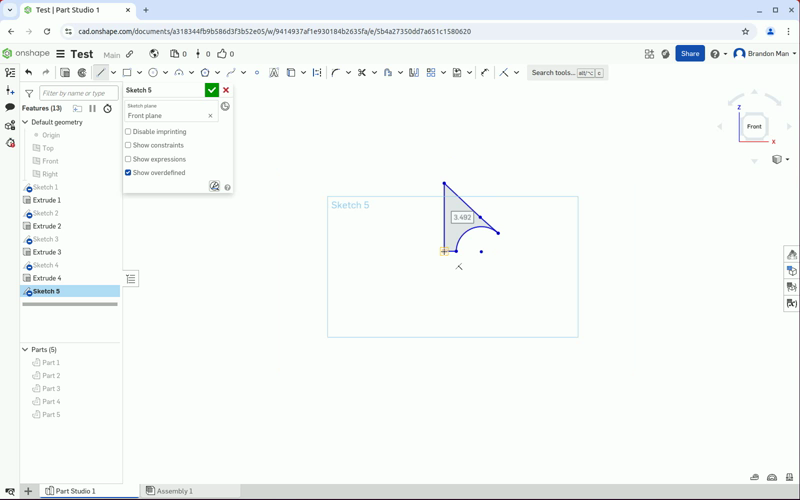
scroll(-6)
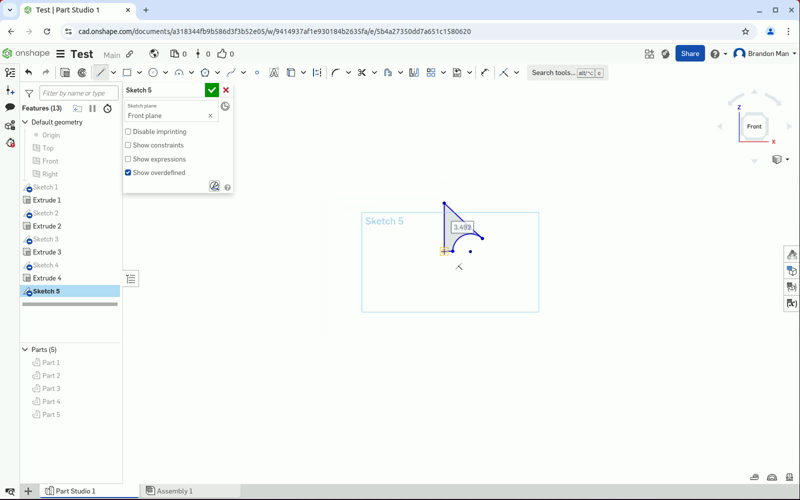
scroll(-6)
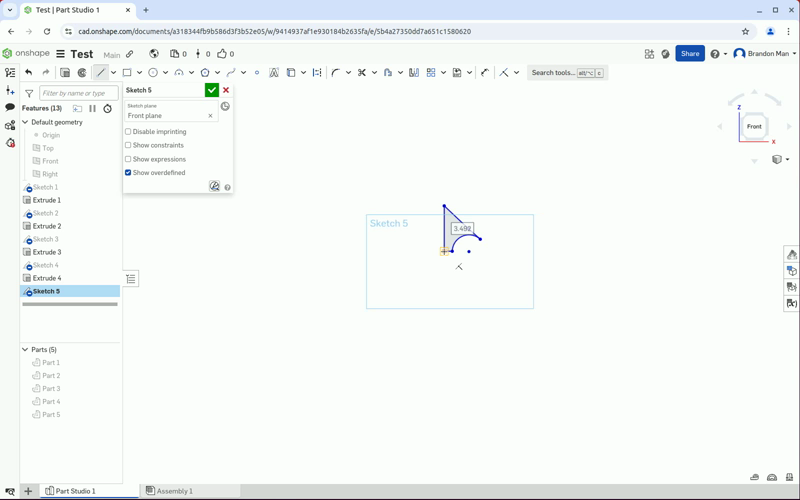
scroll(-6)
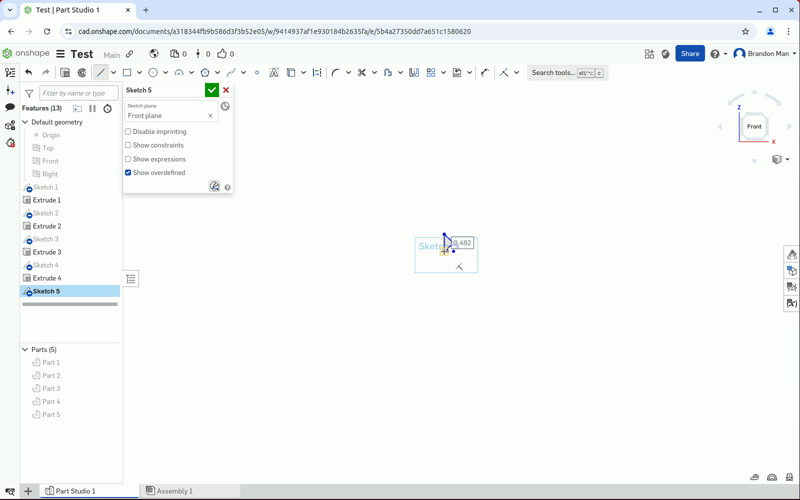
key(esc)
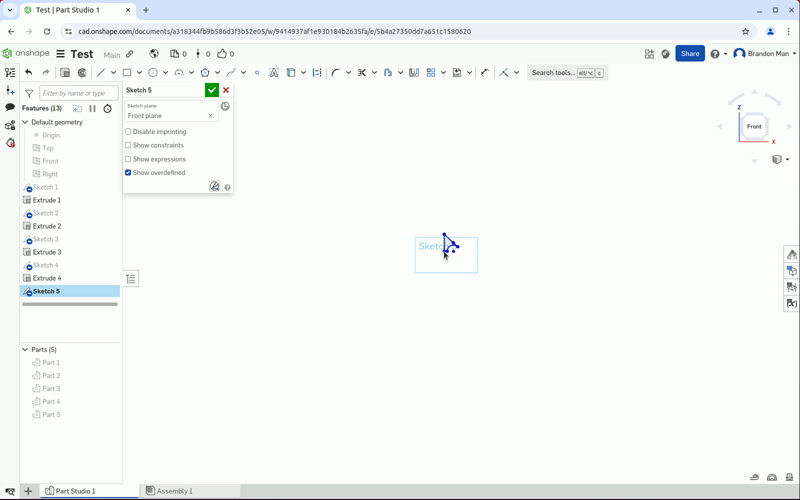
mouse_move(446, 236)
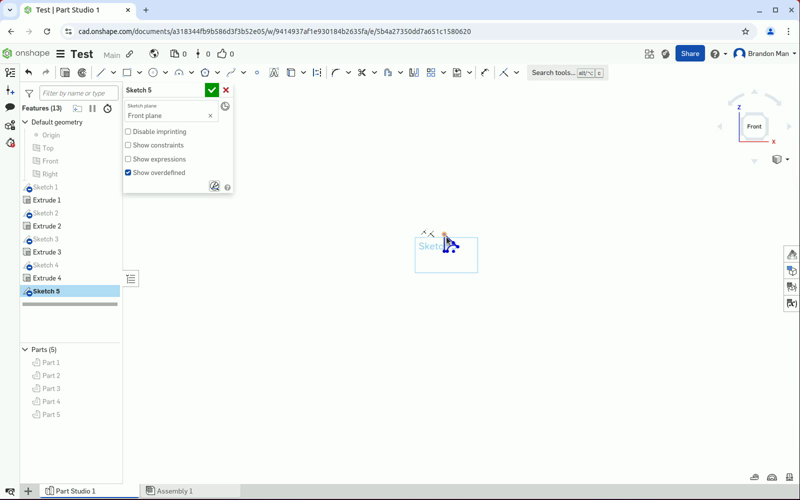
scroll(6)
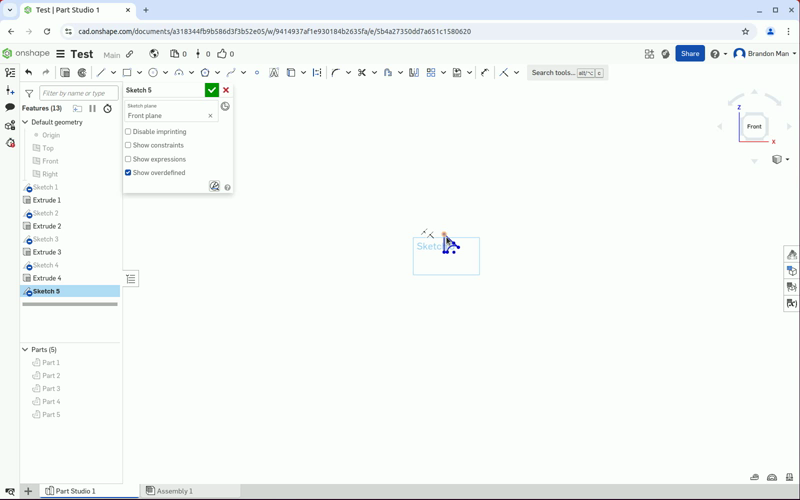
scroll(6)
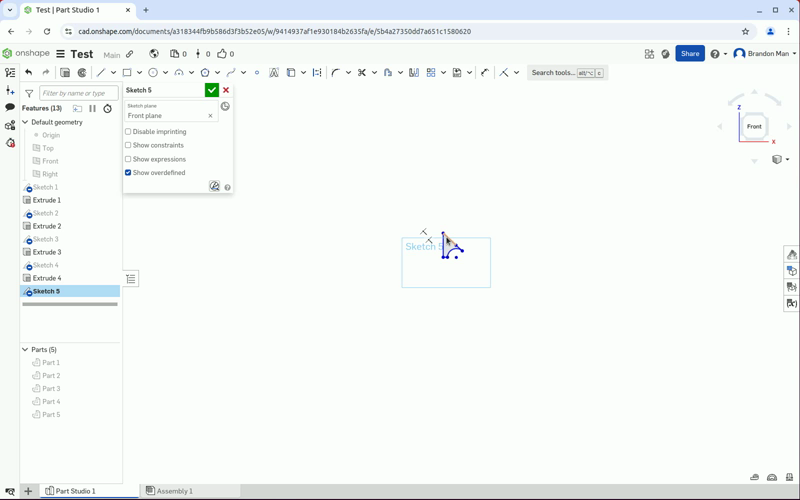
scroll(6)
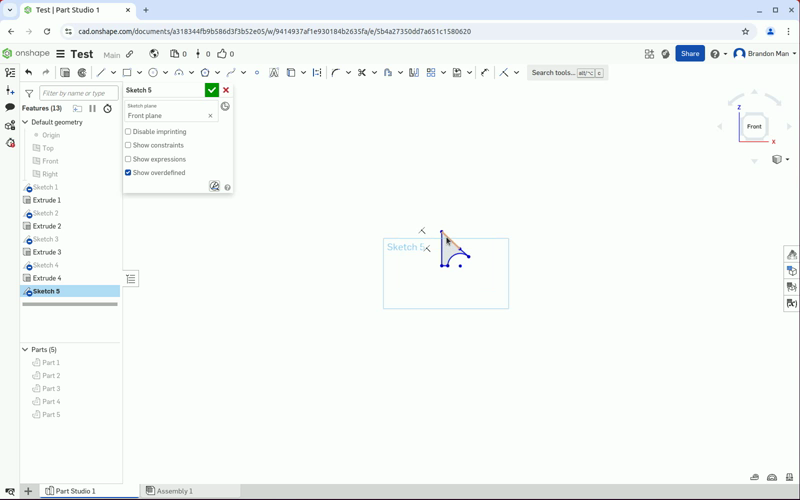
scroll(6)
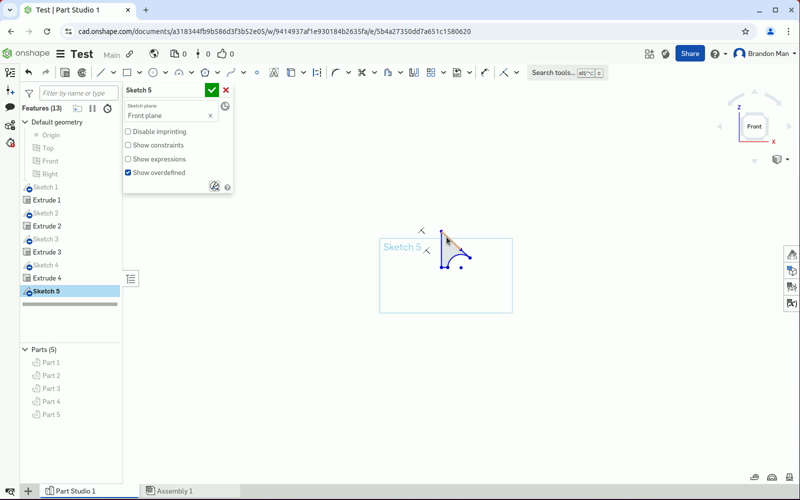
scroll(6)
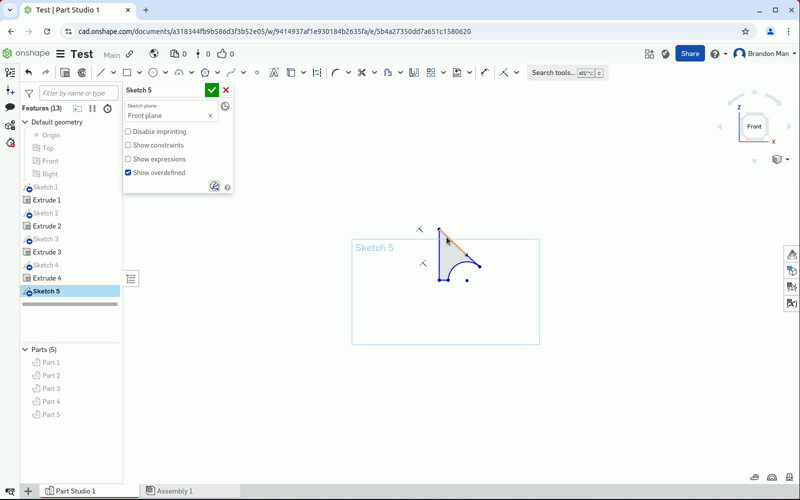
scroll(6)
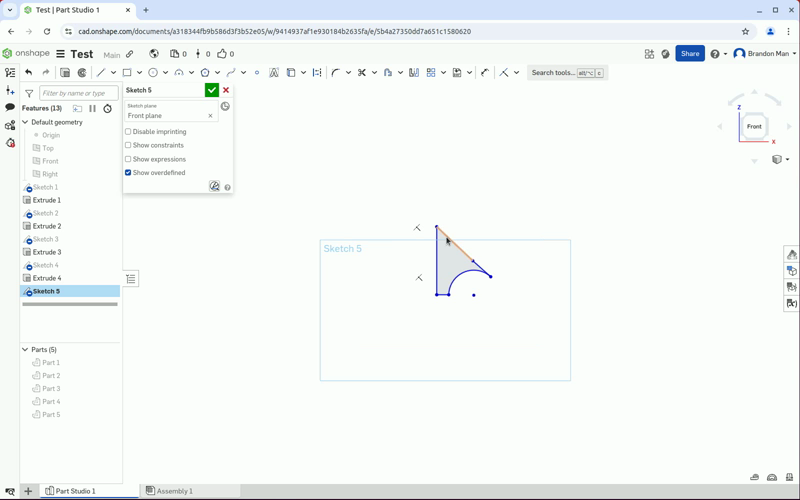
scroll(6)
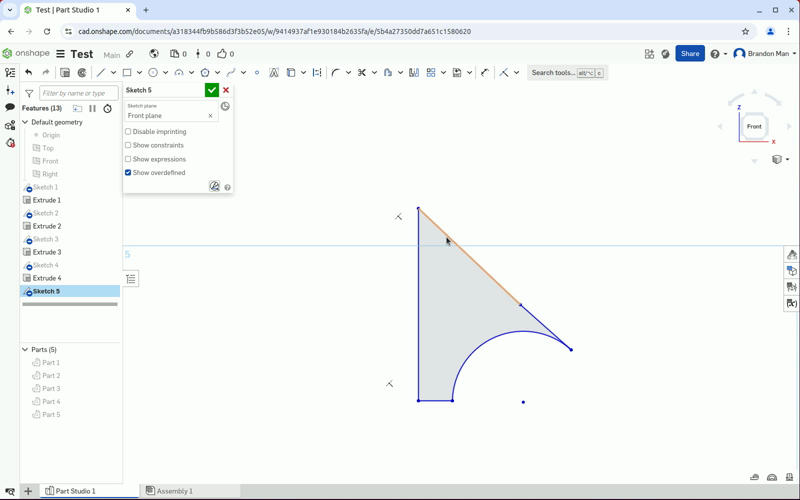
click(446, 236)
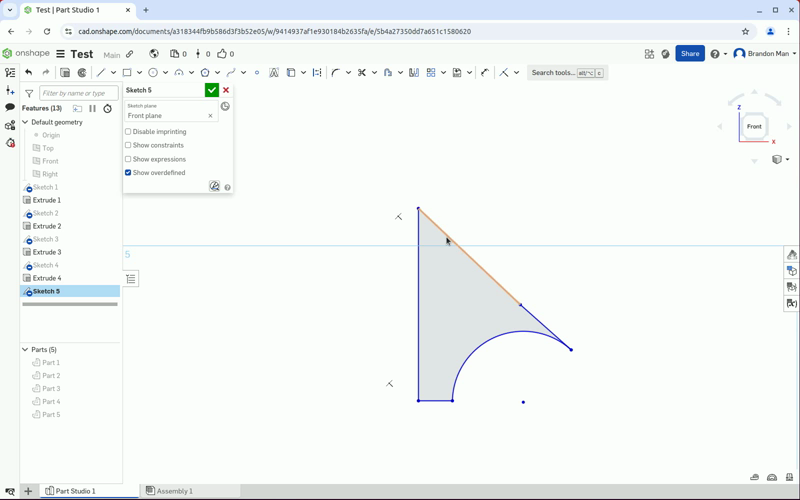
scroll(-6)
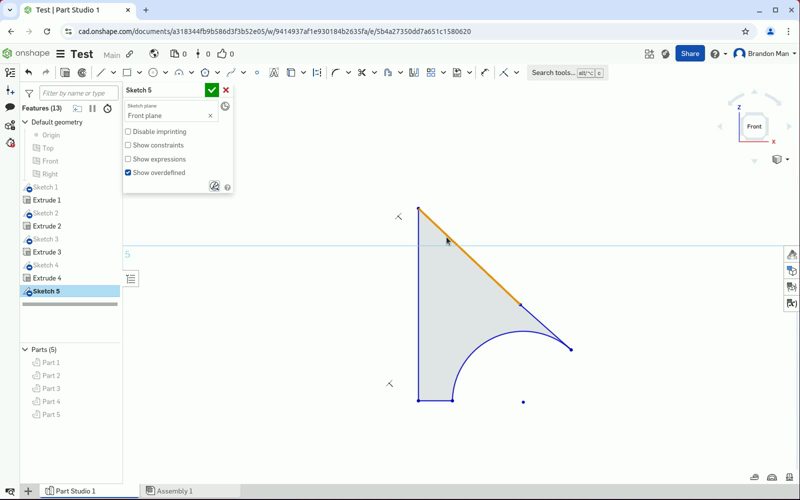
scroll(-6)
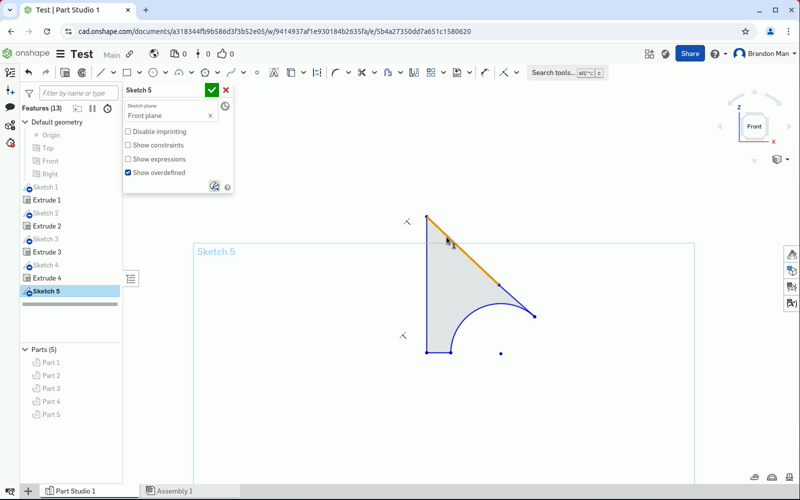
scroll(-6)
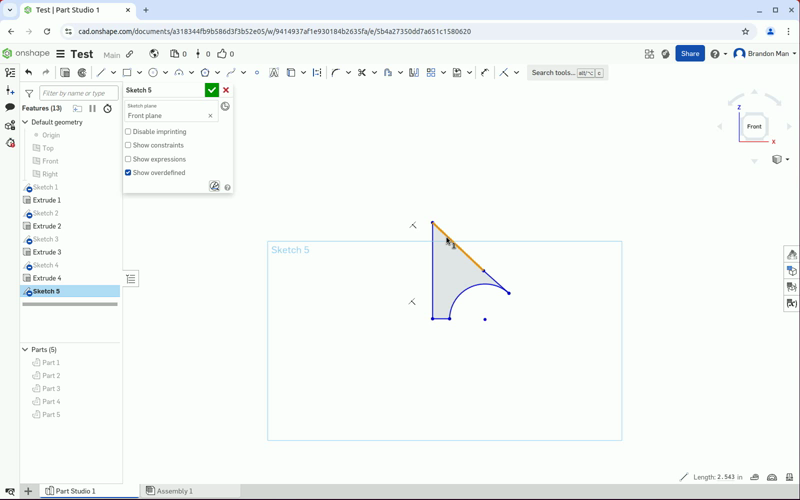
scroll(-6)
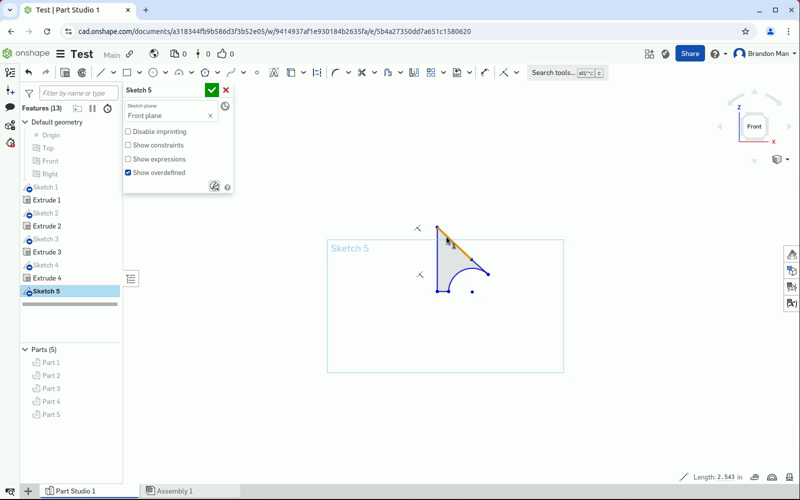
scroll(-6)
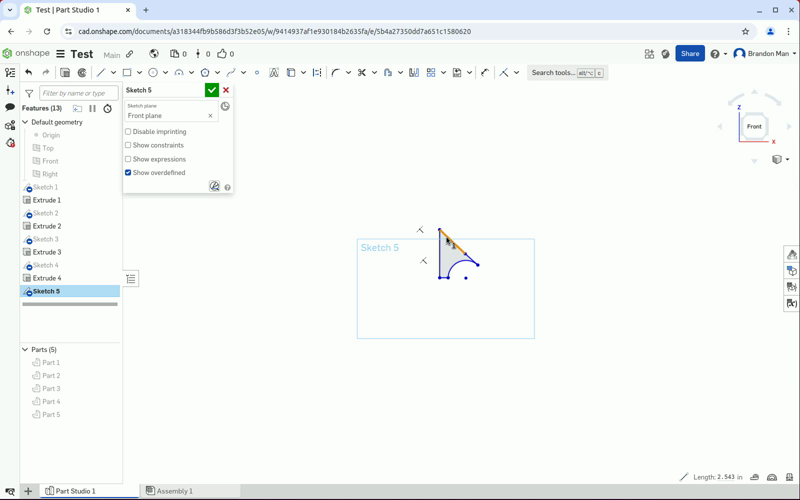
scroll(-6)
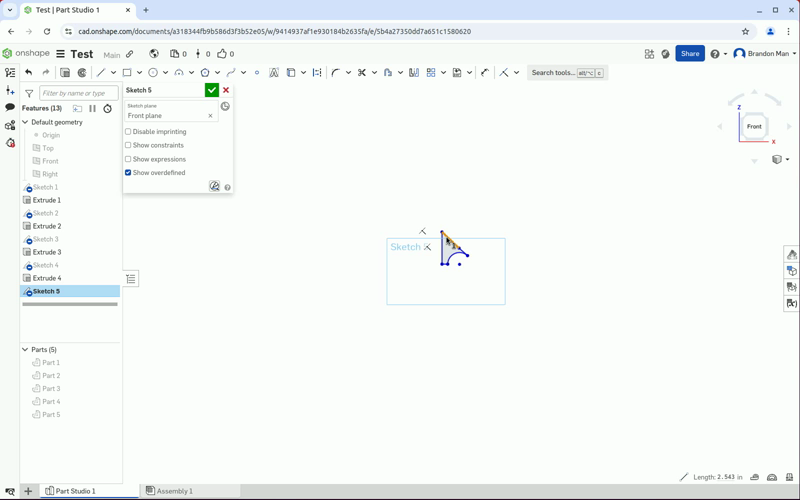
scroll(-6)
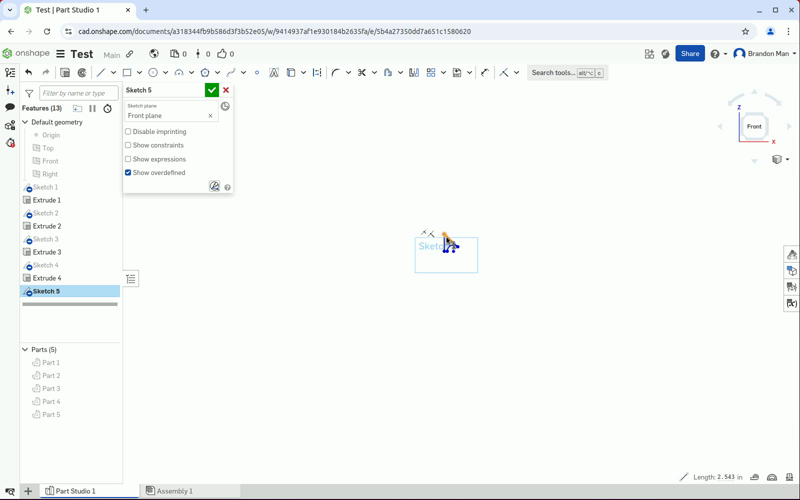
mouse_move(73, 352)
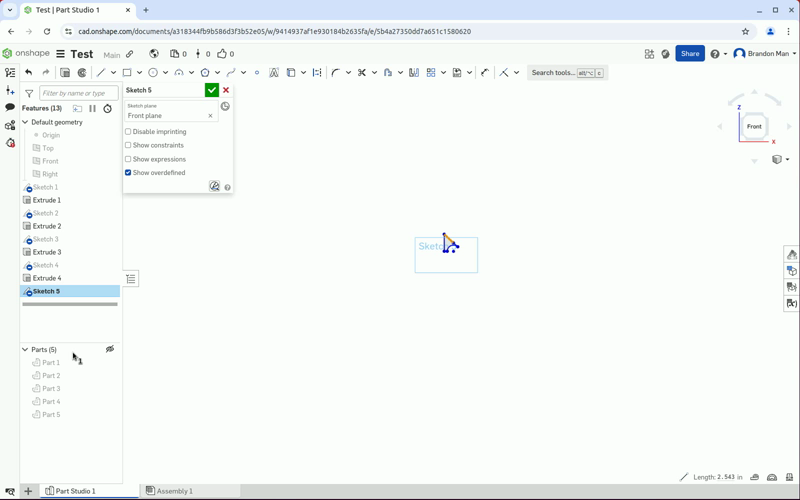
key(shift+y)
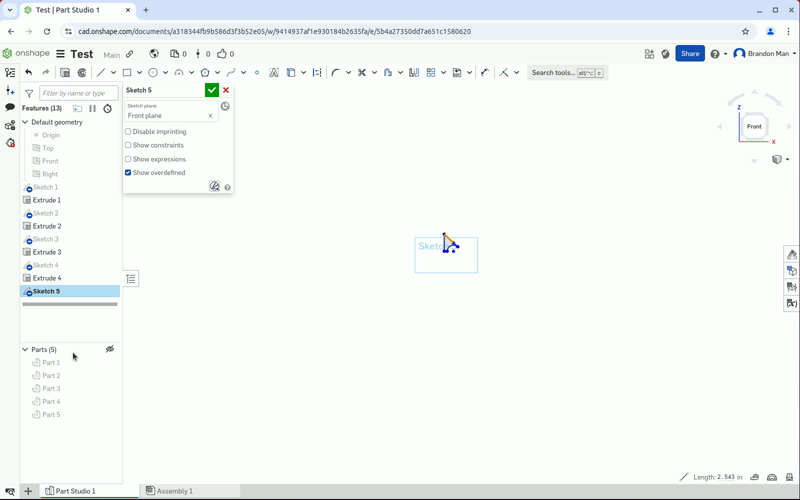
key(shift+e)
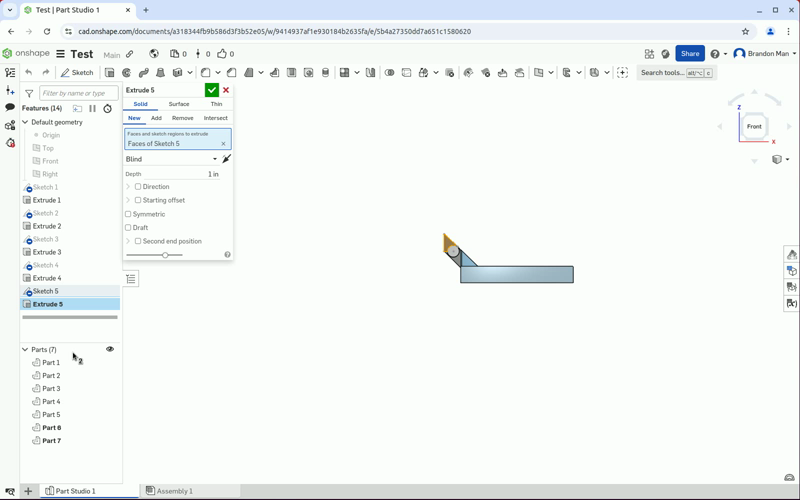
mouse_move(143, 106)
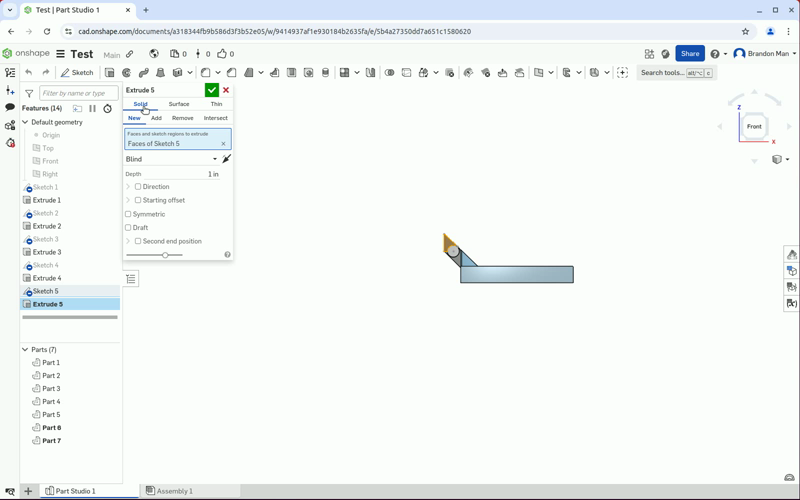
click(143, 106)
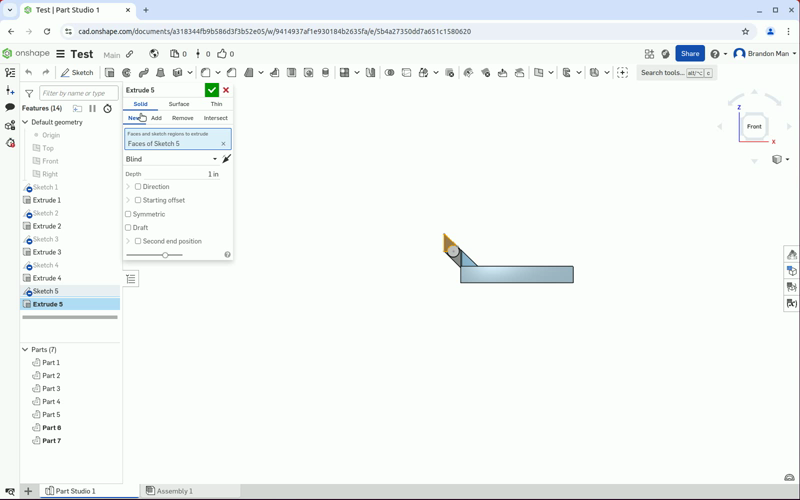
mouse_move(137, 120)
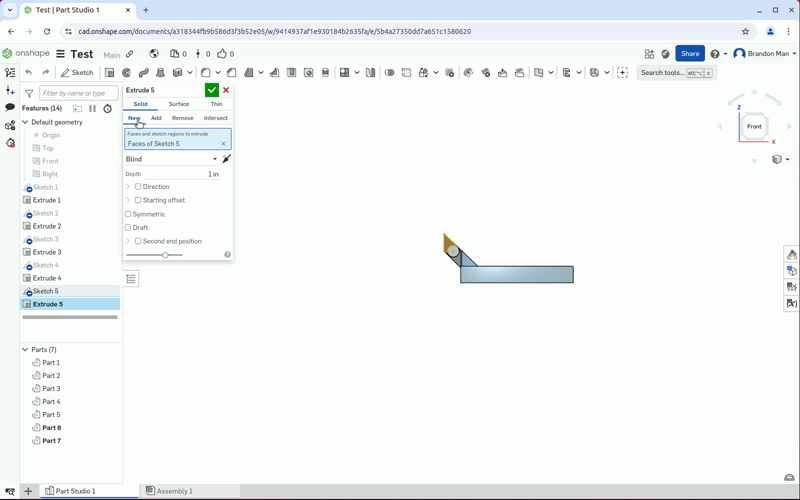
click(137, 120)
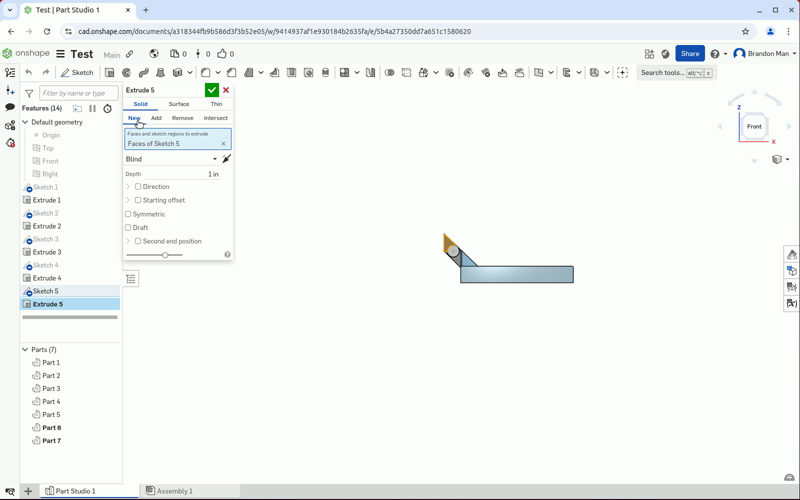
key(tab, 4)
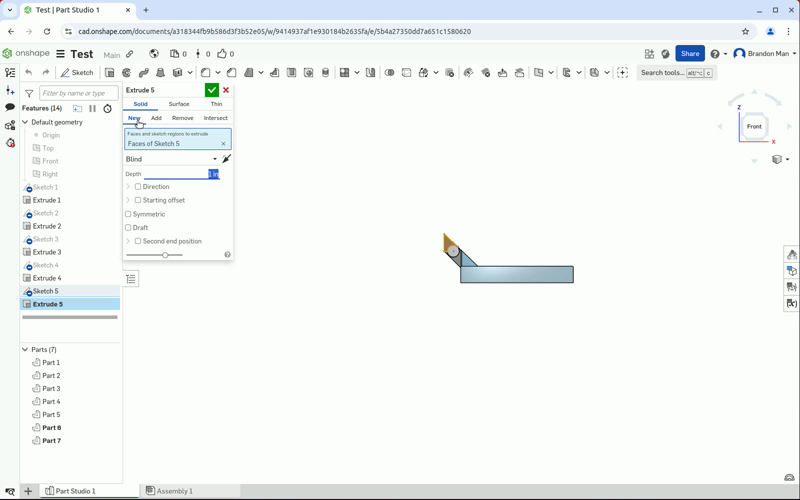
text(3.37)
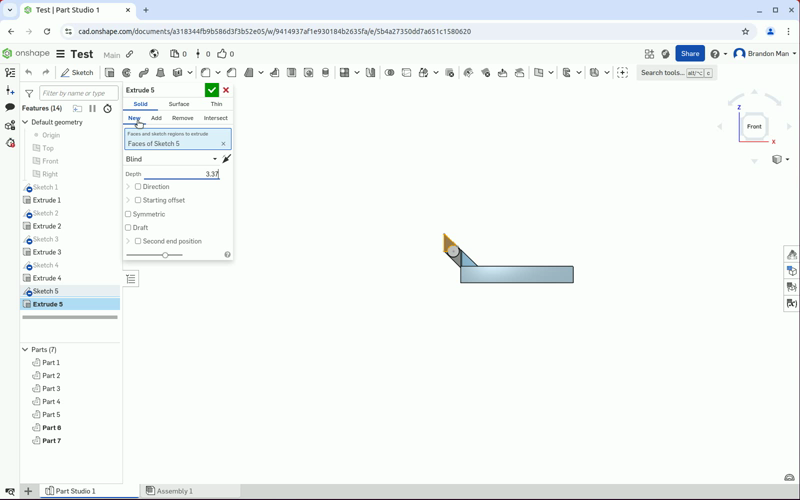
key(enter)
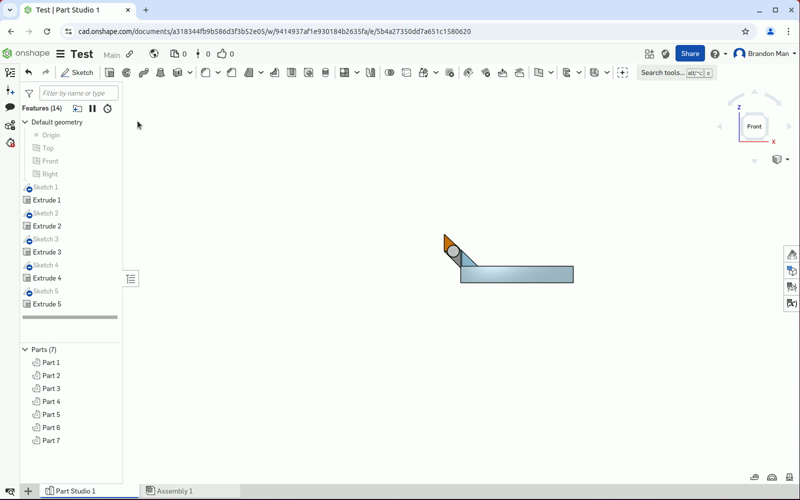
key(shift+h)
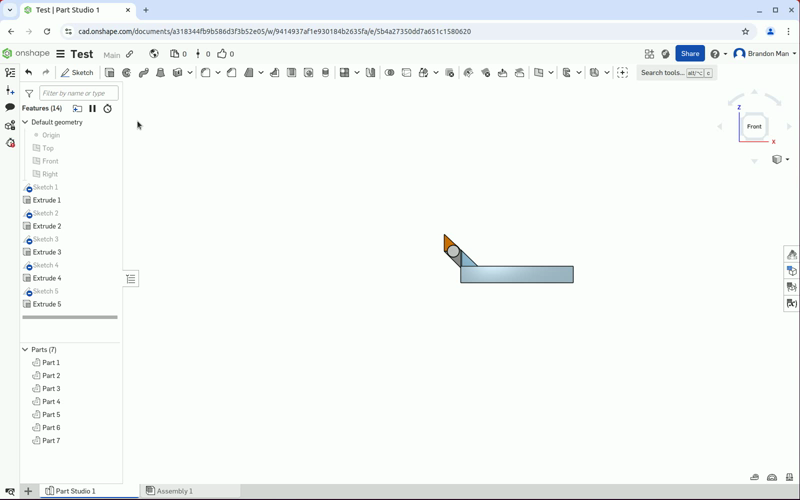
key(shift+h)
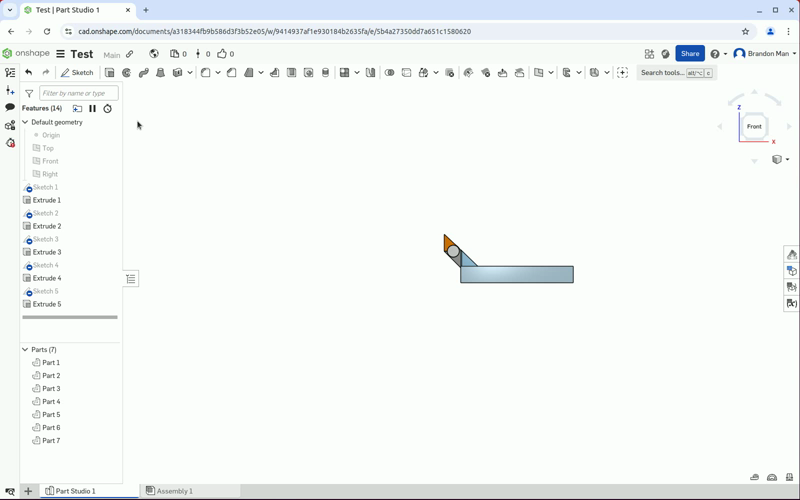
mouse_move(73, 189)
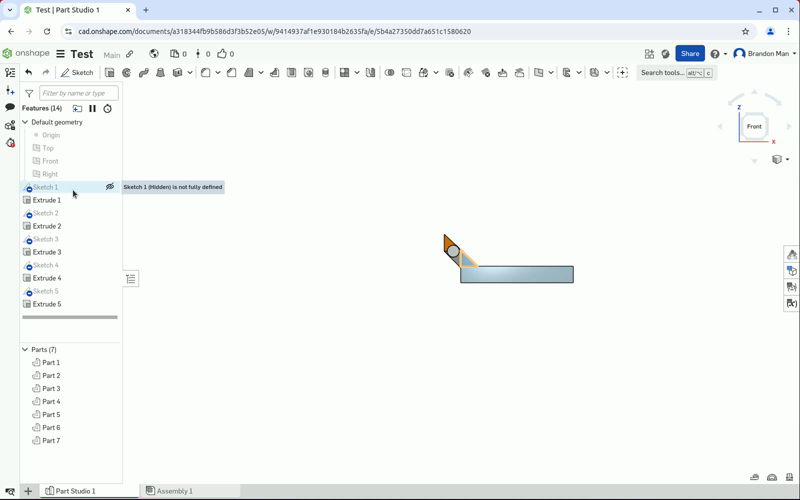
click(73, 189)
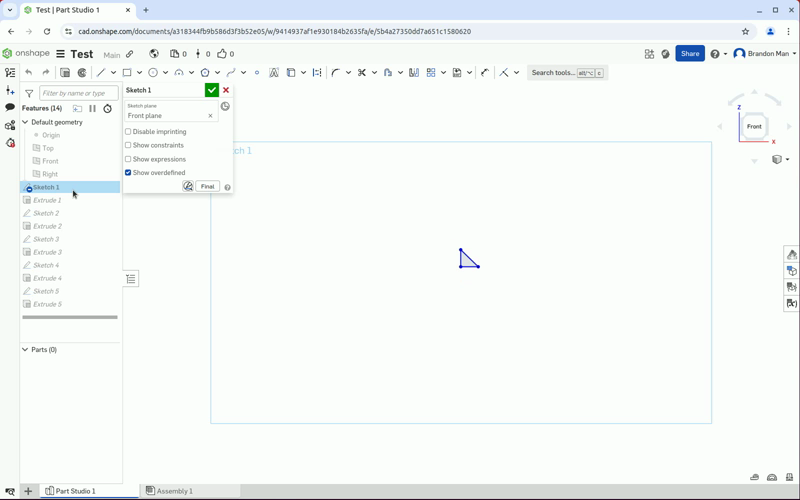
mouse_move(229, 92)
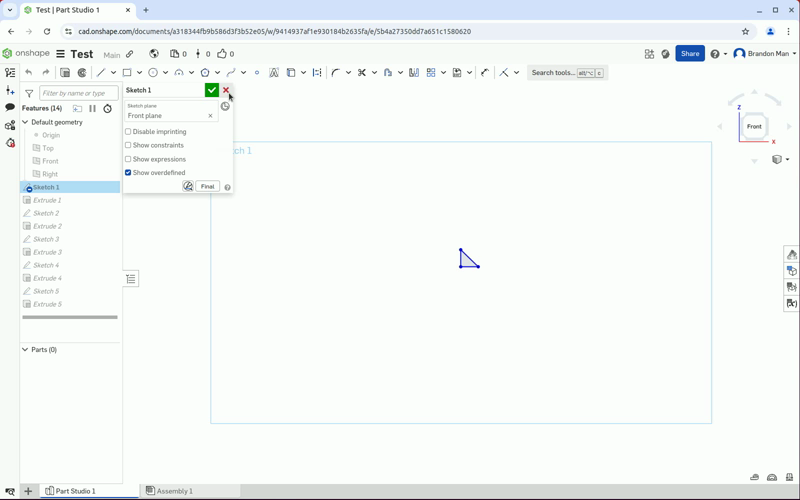
click(229, 92)
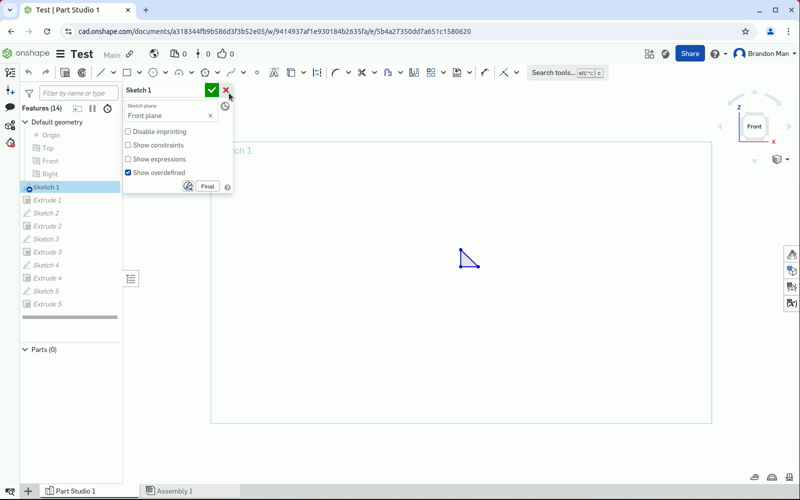
key(shift+s)
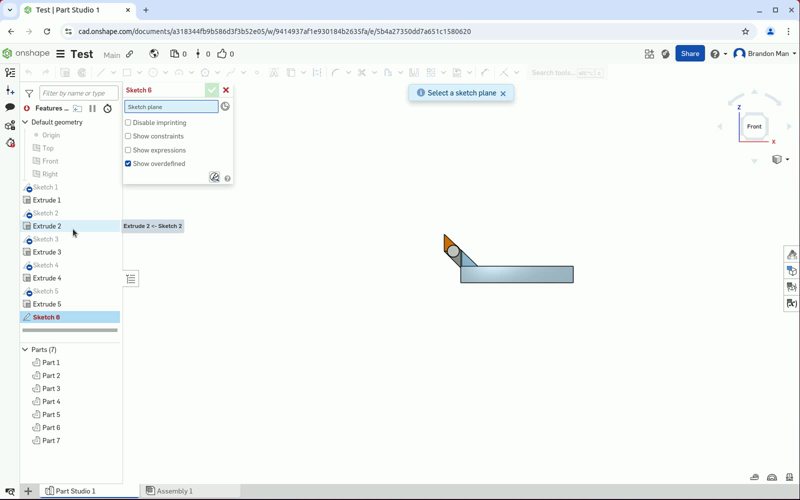
scroll(3)
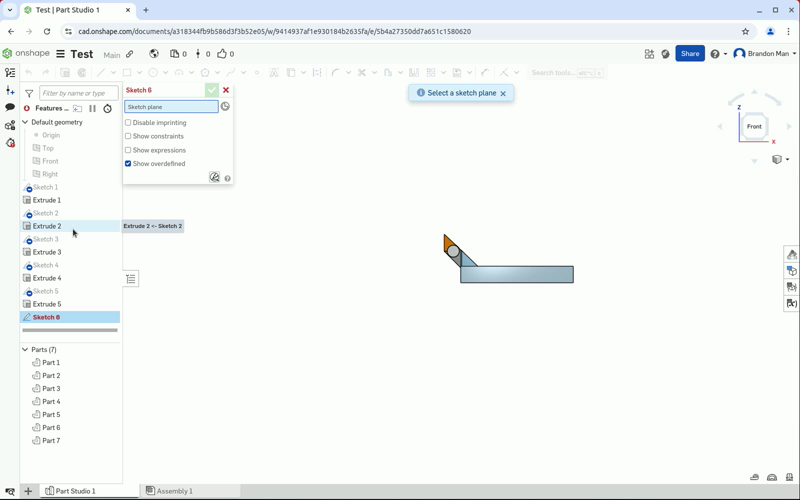
mouse_move(73, 163)
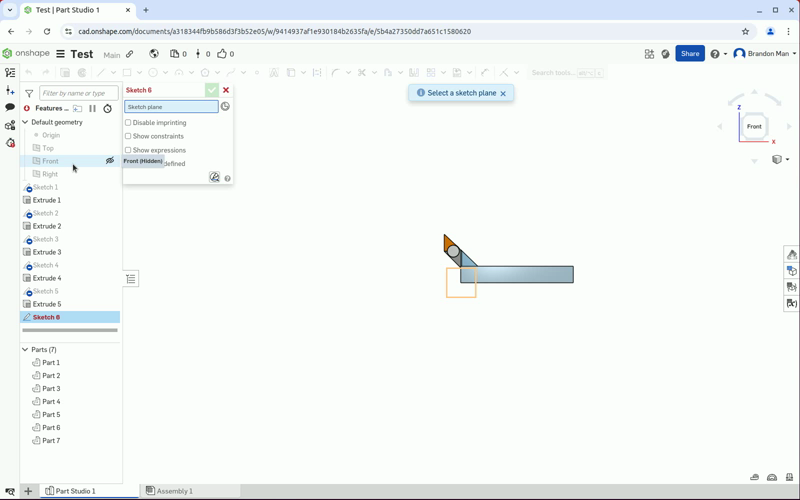
click(73, 163)
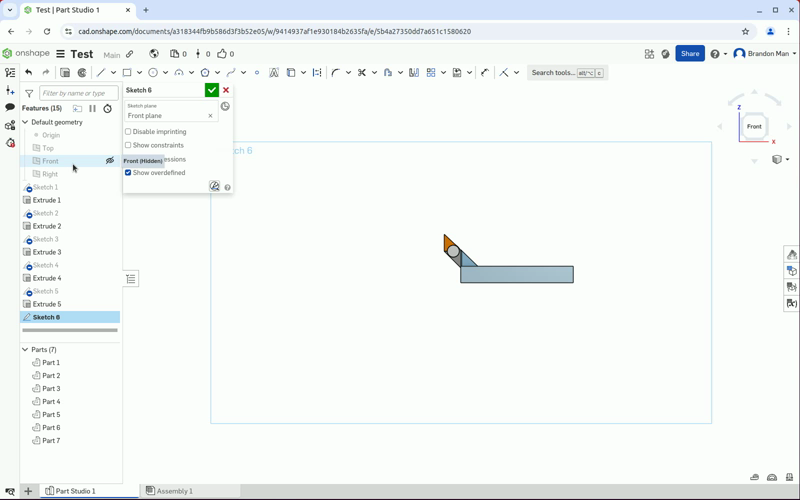
mouse_move(73, 352)
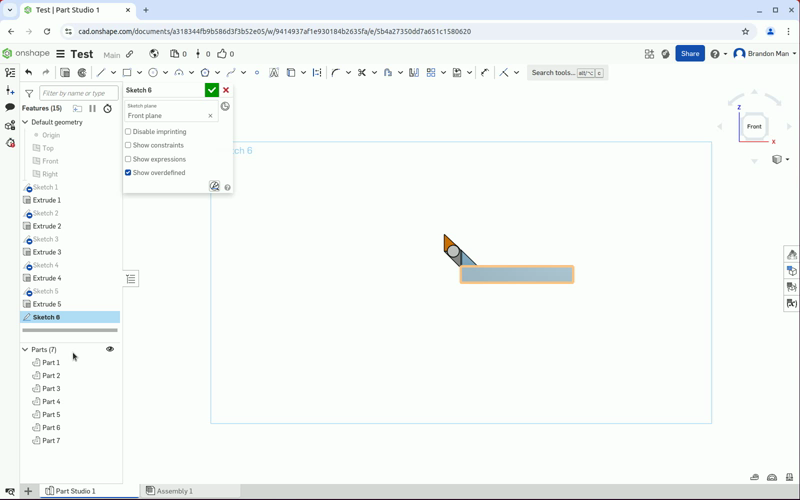
key(y)
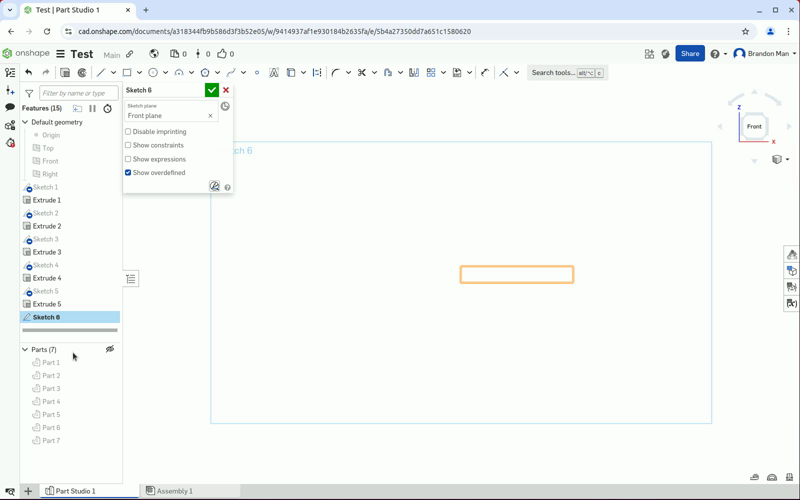
key(l)
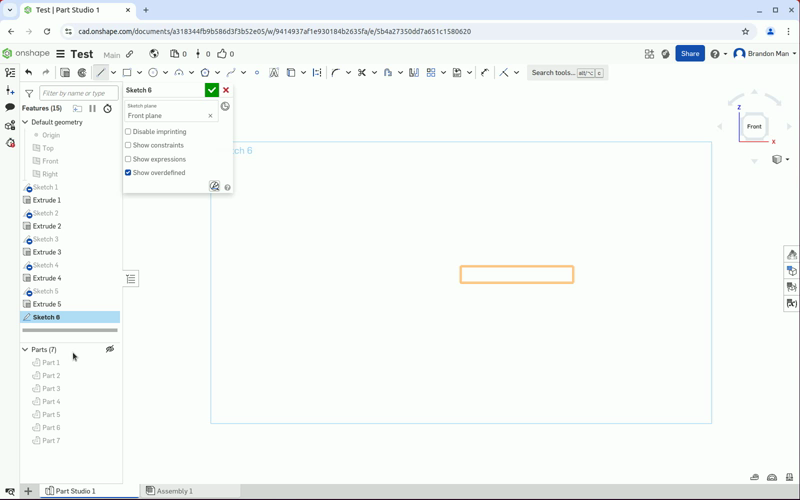
key_down(shift)
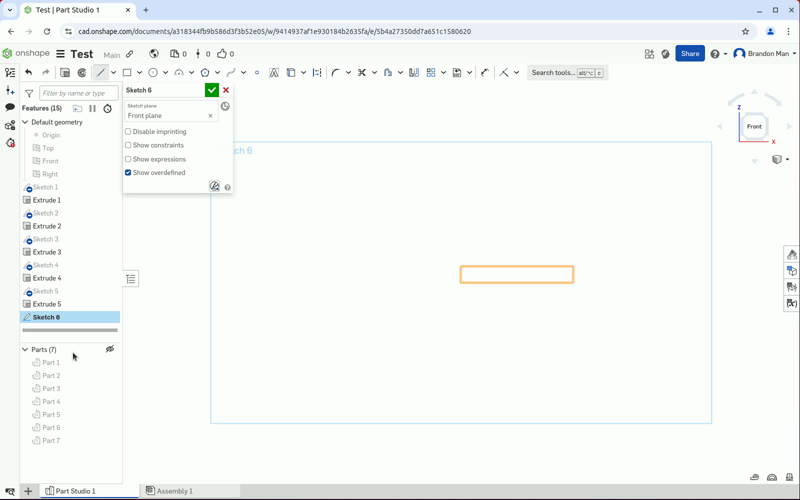
mouse_move(431, 237)
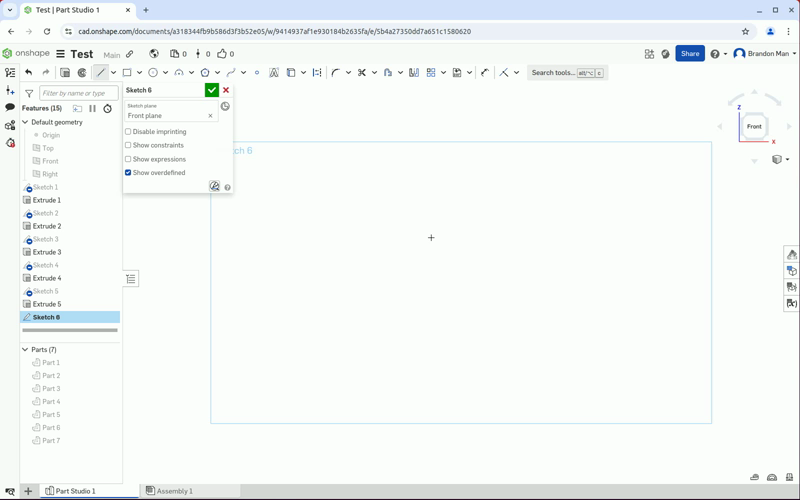
click(431, 237)
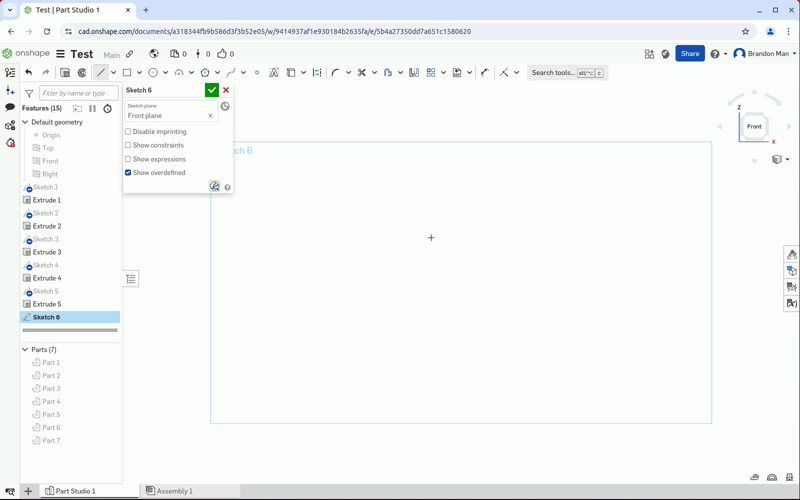
key_up(shift)
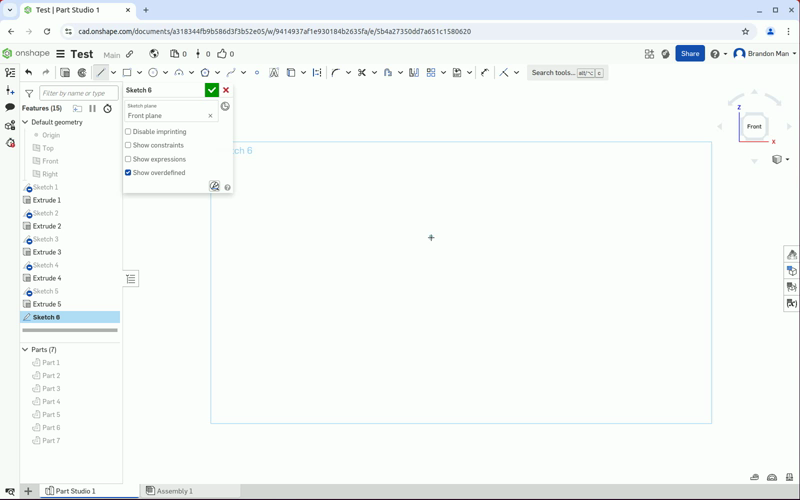
key_down(shift)
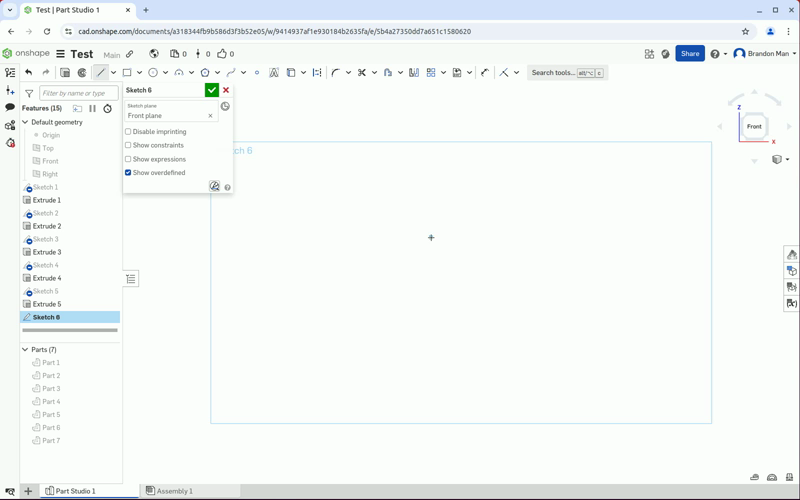
mouse_move(461, 237)
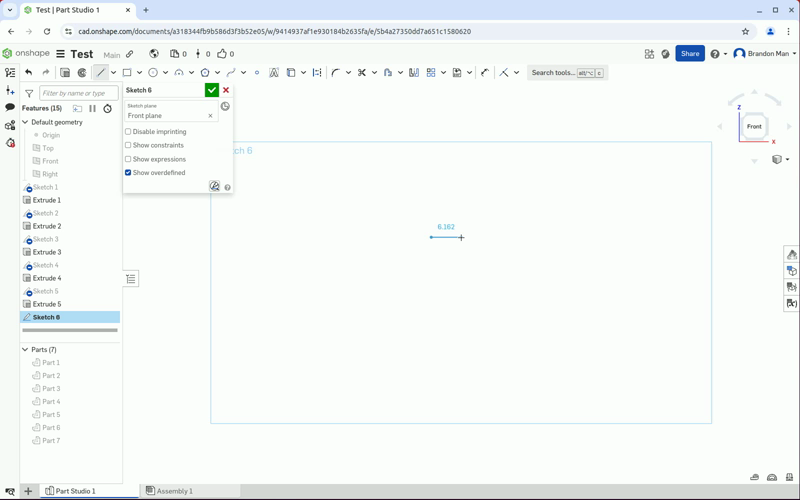
mouse_move(446, 252)
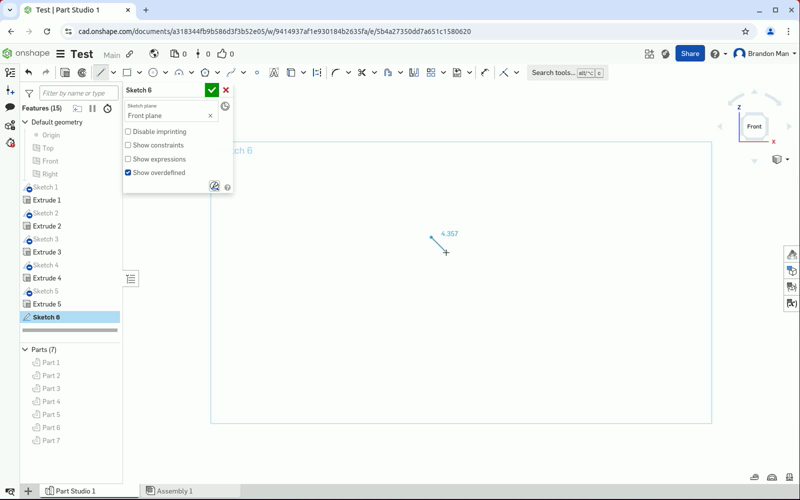
click(446, 252)
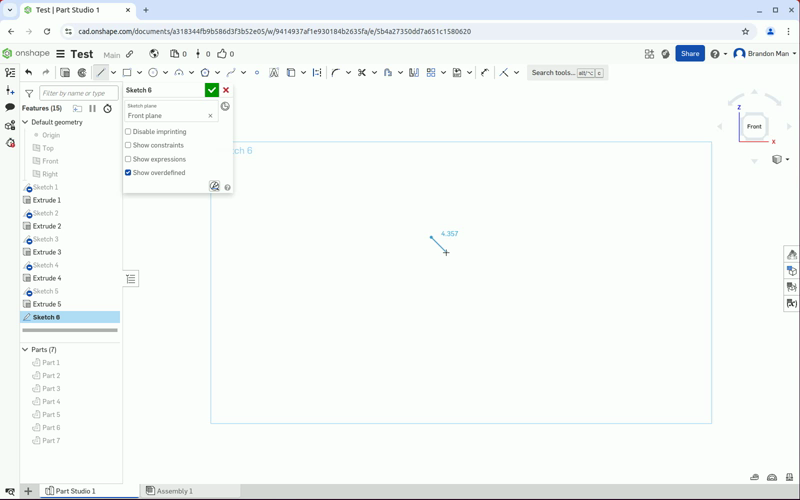
key_up(shift)
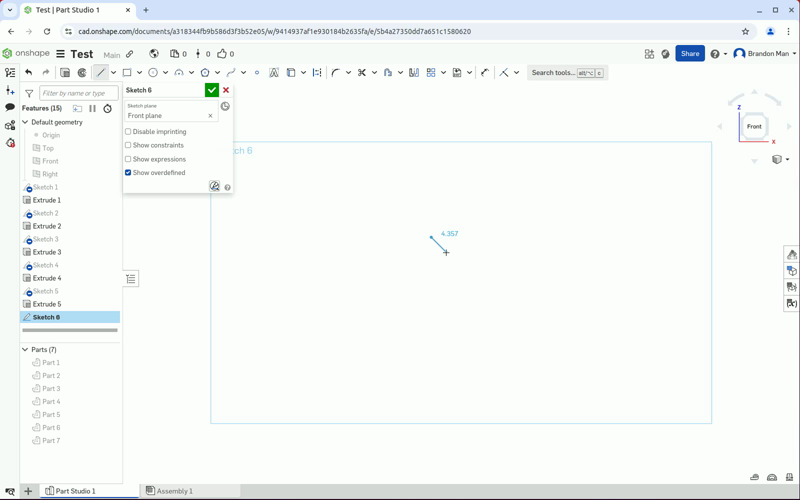
key_down(shift)
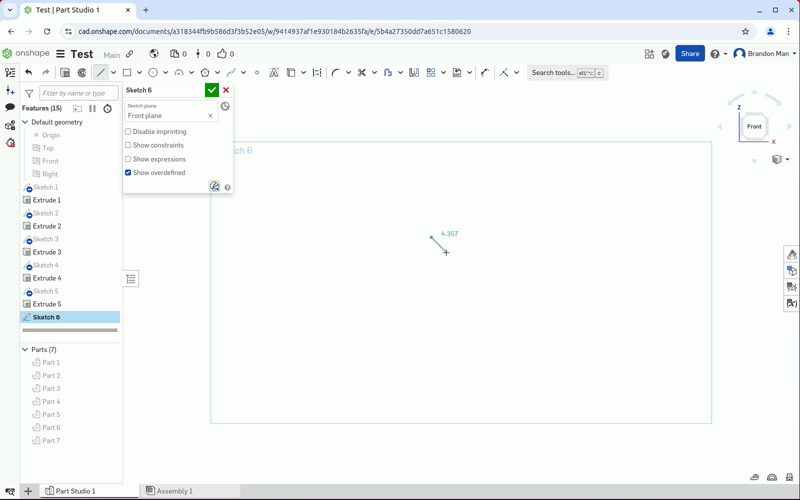
mouse_move(476, 252)
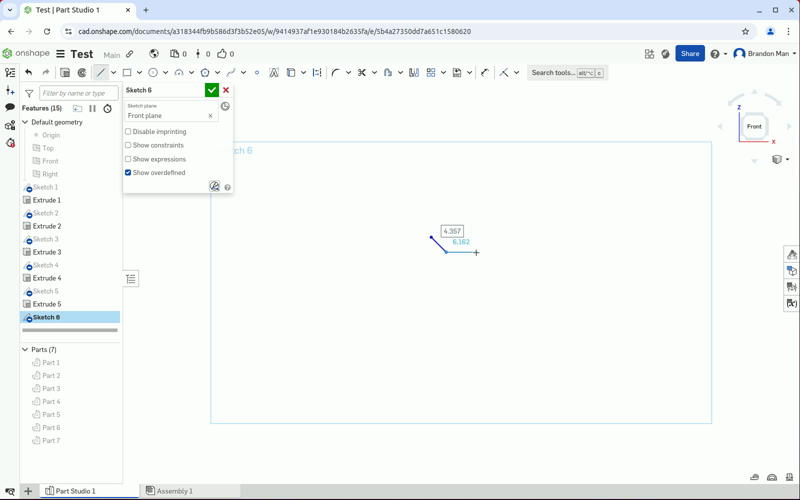
mouse_move(446, 234)
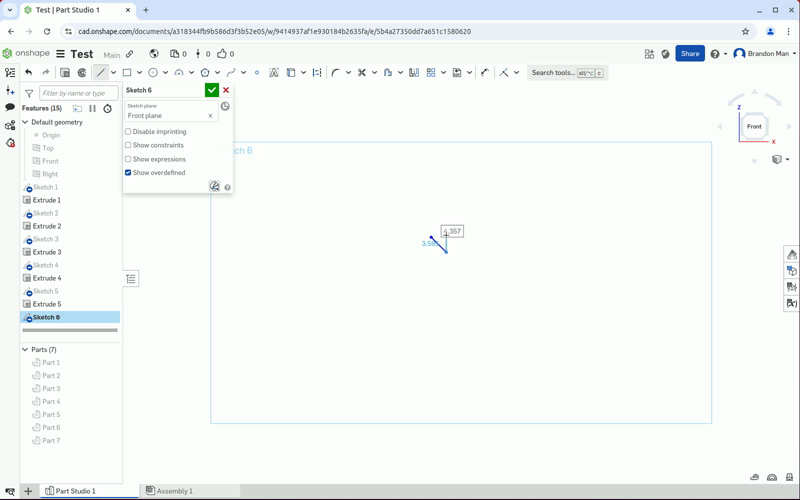
click(446, 234)
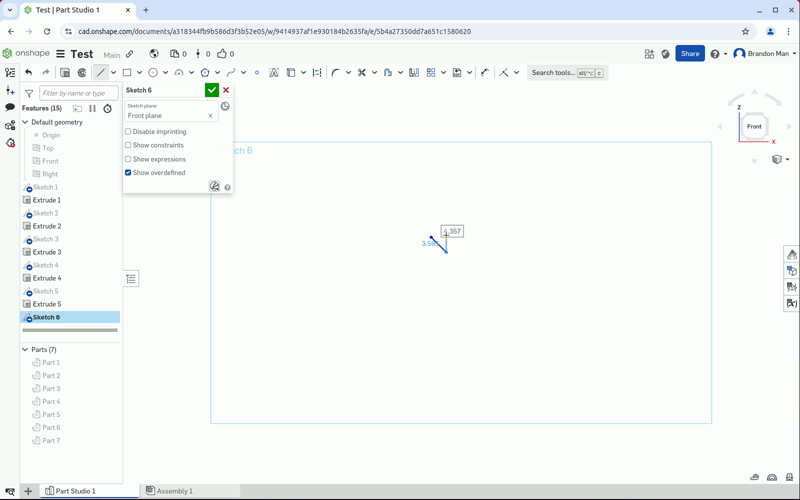
key_up(shift)
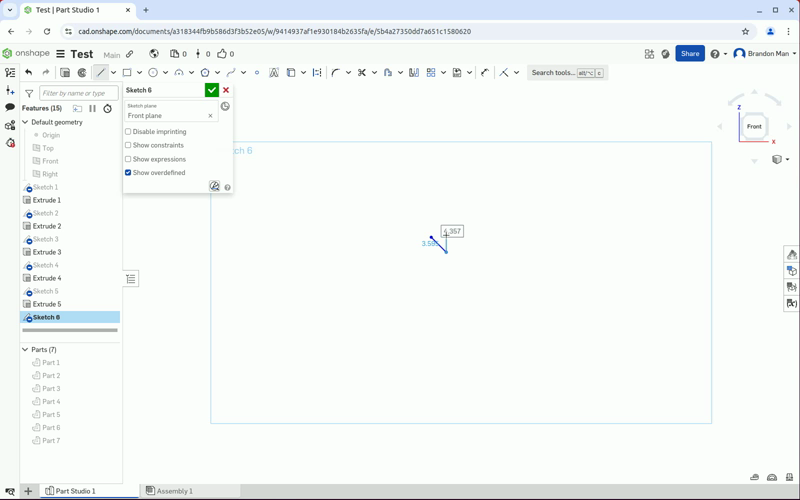
key_down(shift)
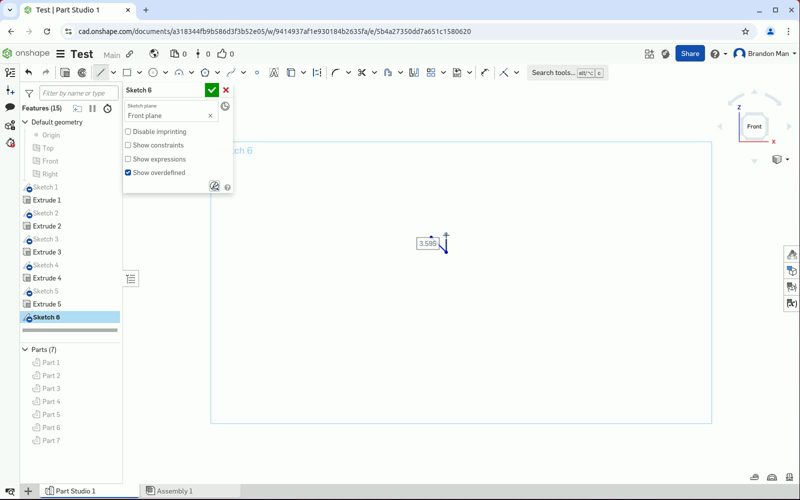
mouse_move(476, 234)
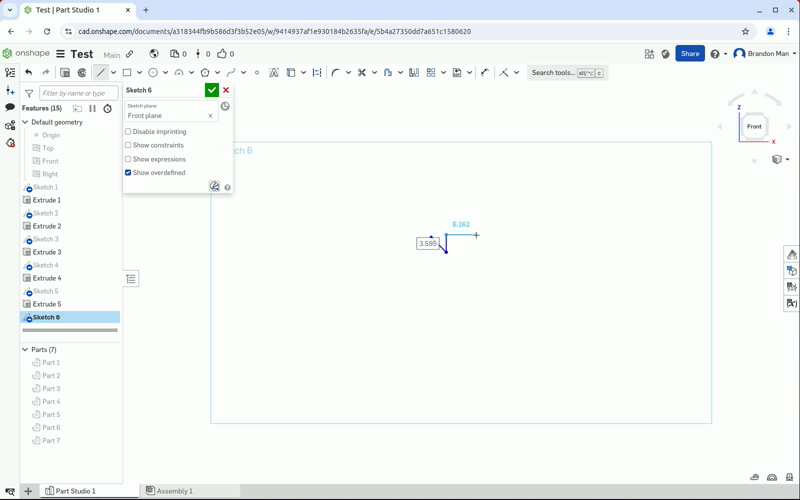
mouse_move(443, 231)
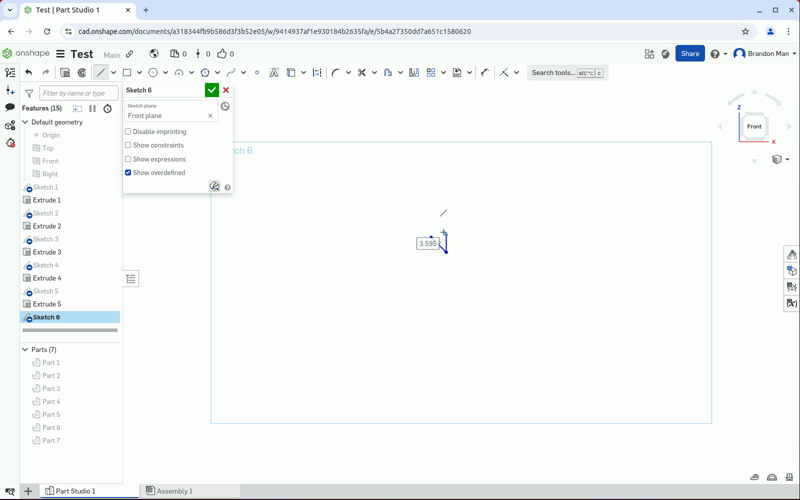
scroll(6)
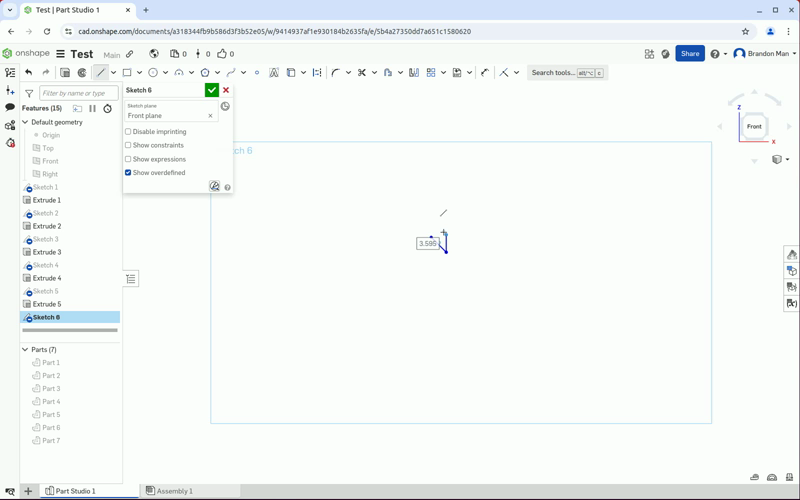
scroll(6)
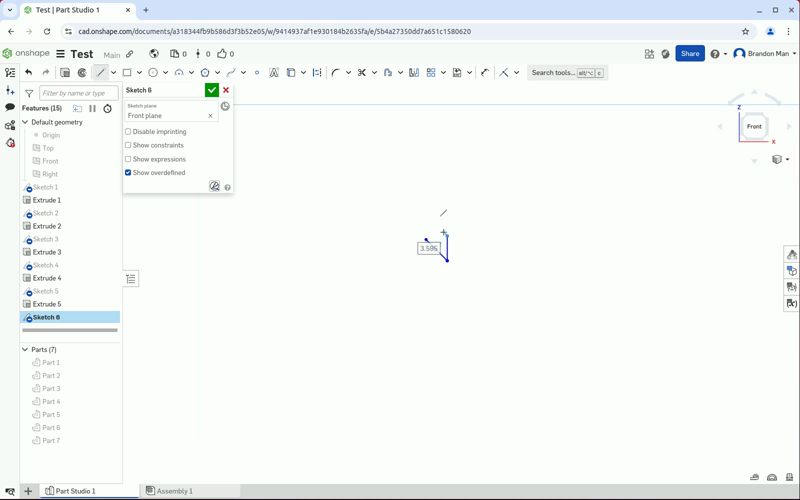
scroll(6)
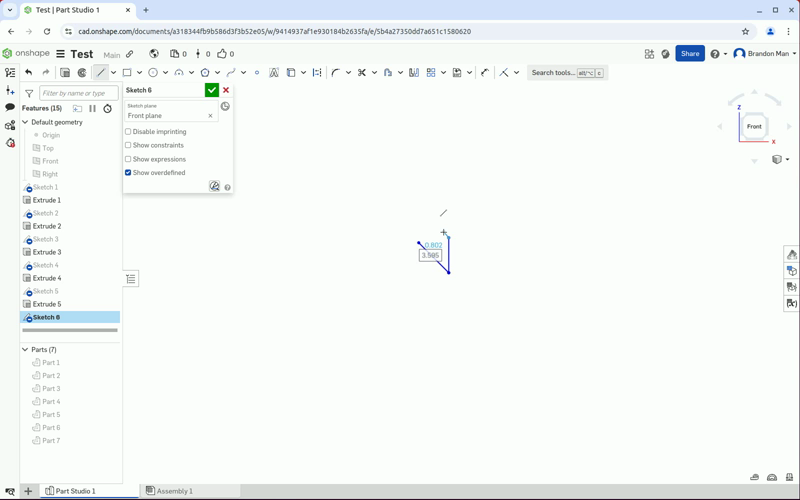
scroll(6)
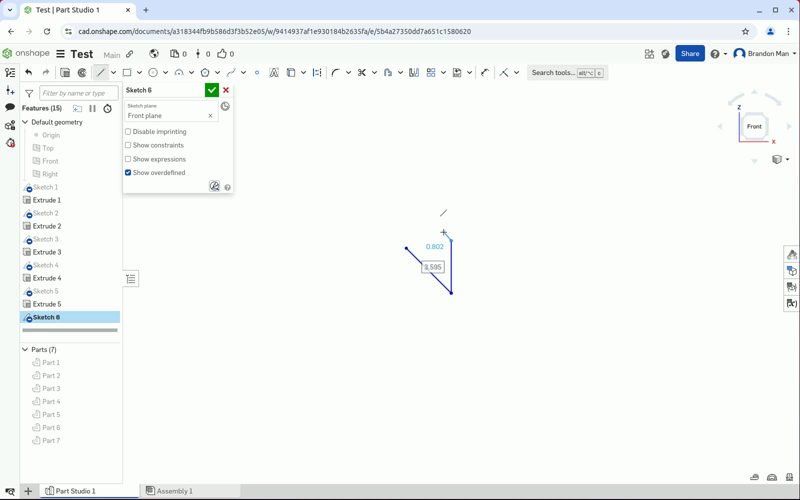
scroll(6)
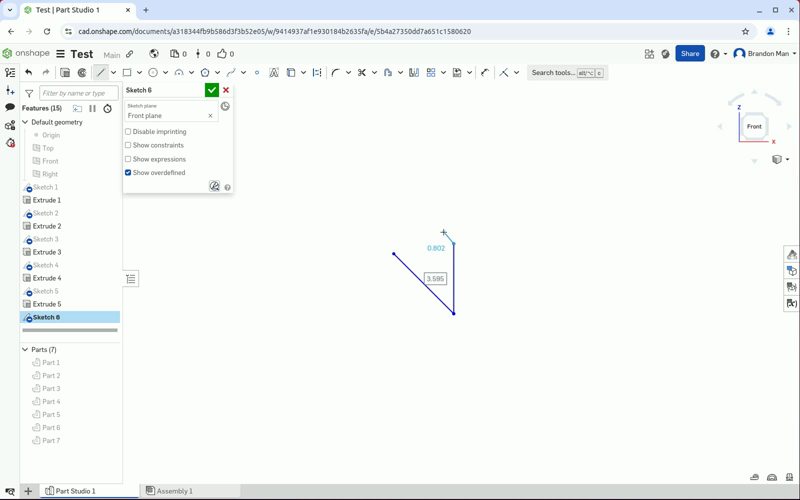
scroll(6)
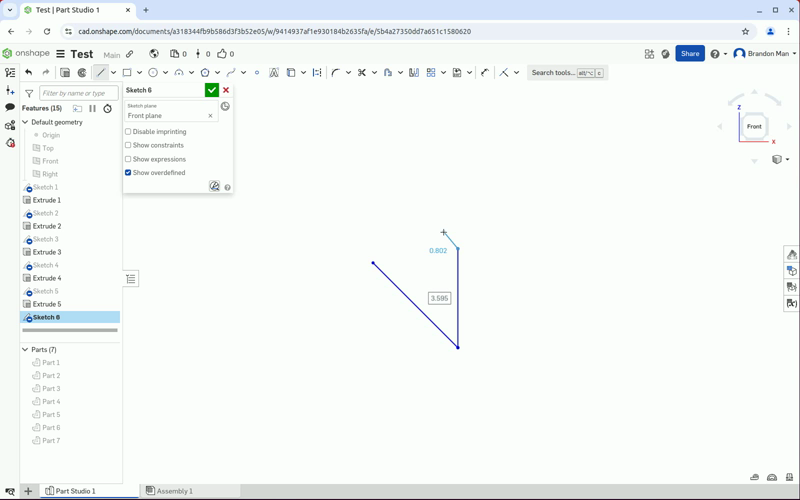
scroll(6)
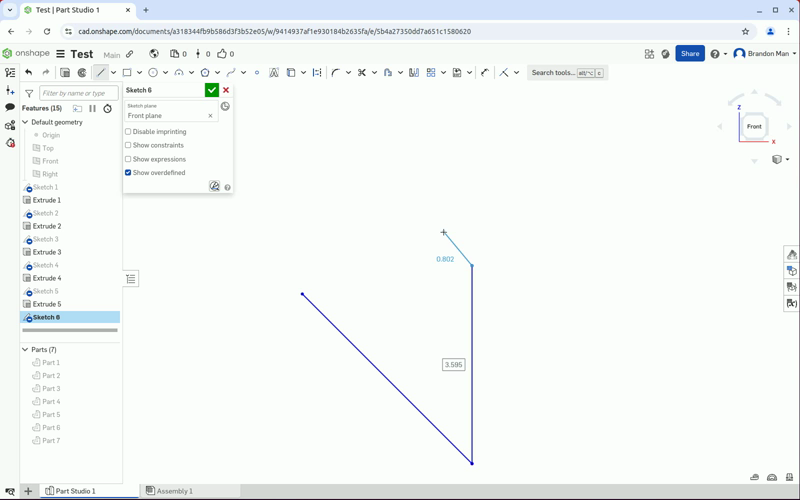
click(443, 231)
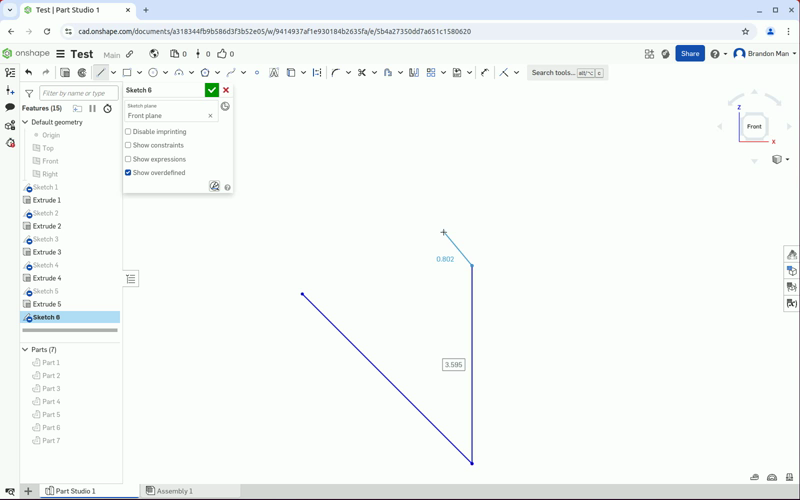
scroll(-6)
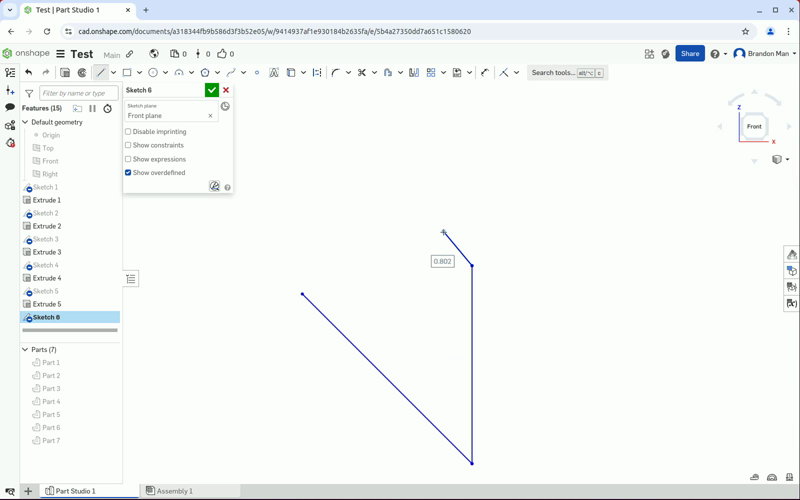
scroll(-6)
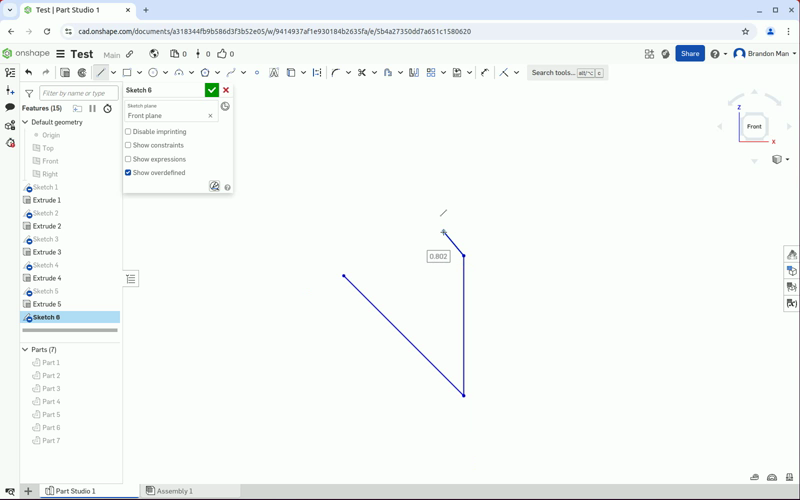
scroll(-6)
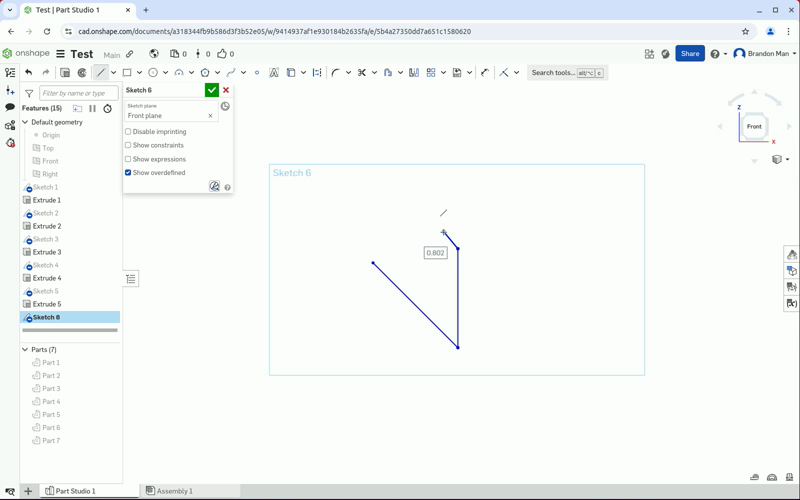
scroll(-6)
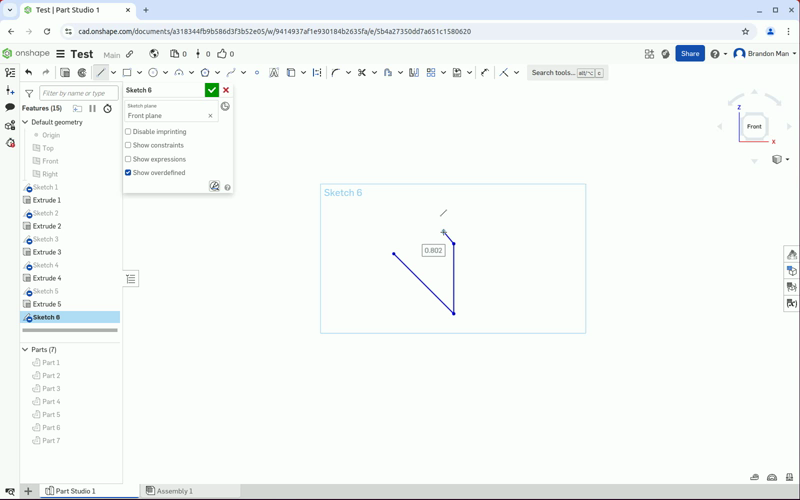
scroll(-6)
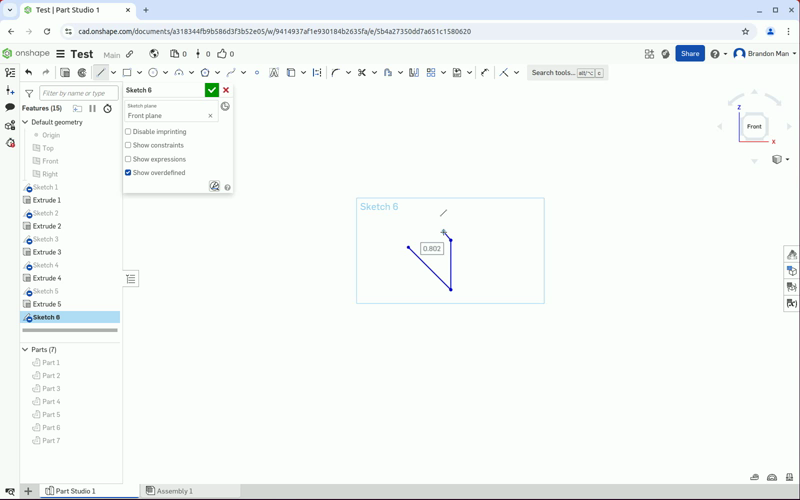
scroll(-6)
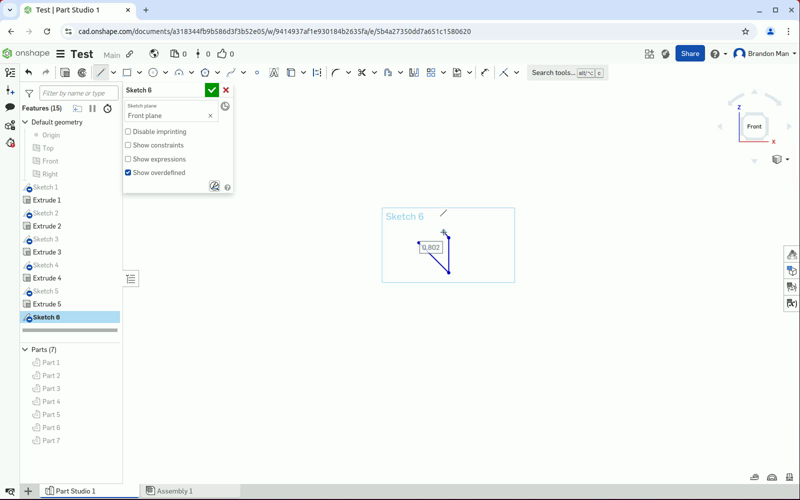
scroll(-6)
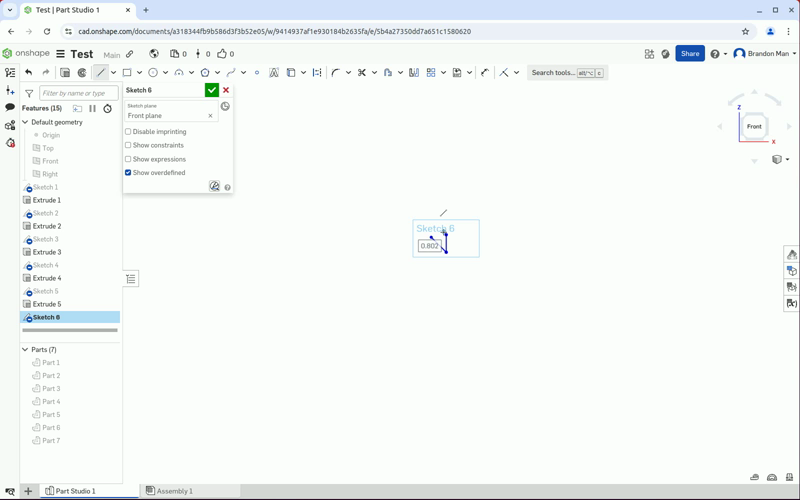
key_up(shift)
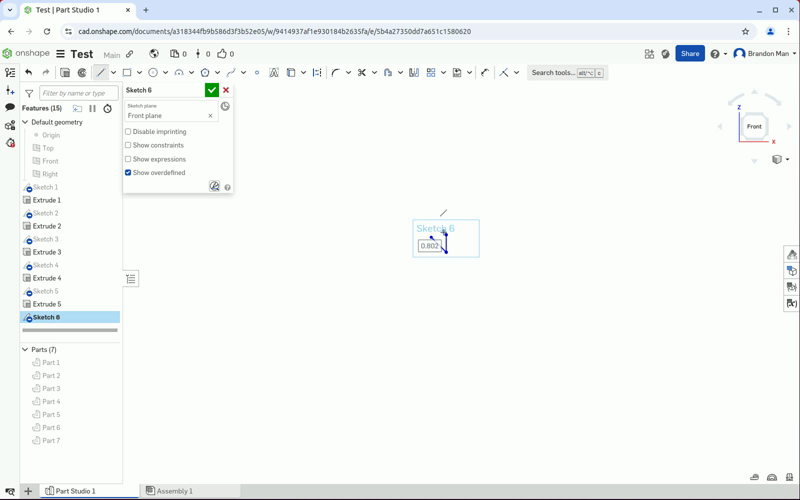
mouse_move(473, 231)
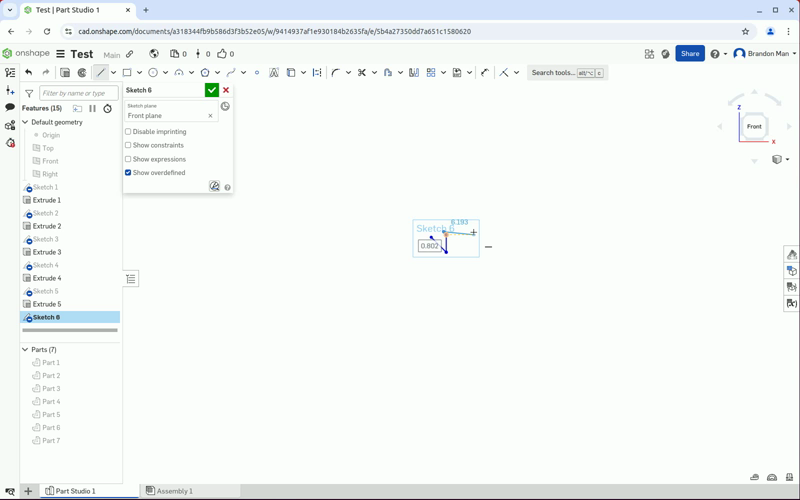
key_down(shift)
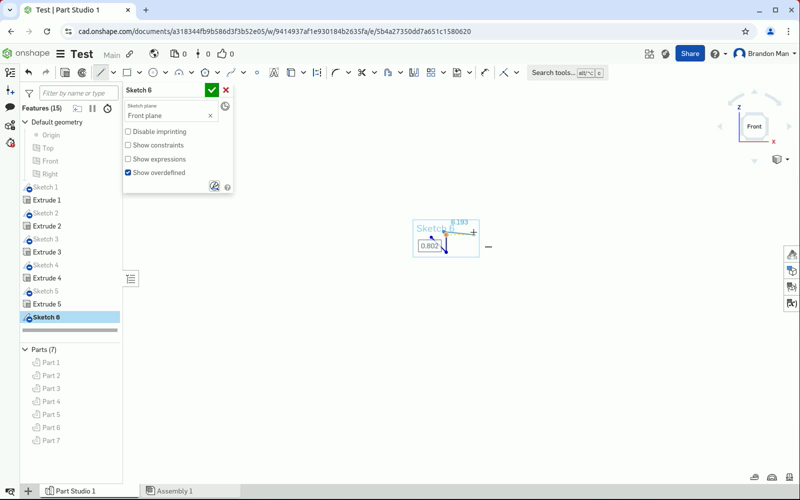
mouse_move(431, 237)
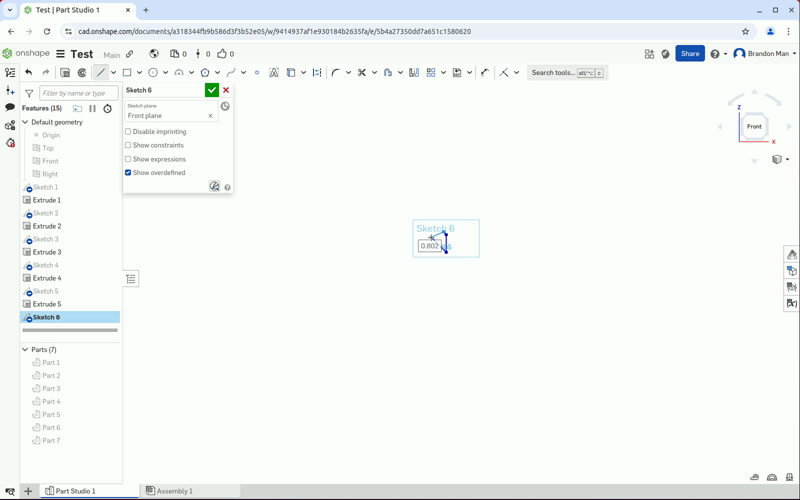
key_up(shift)
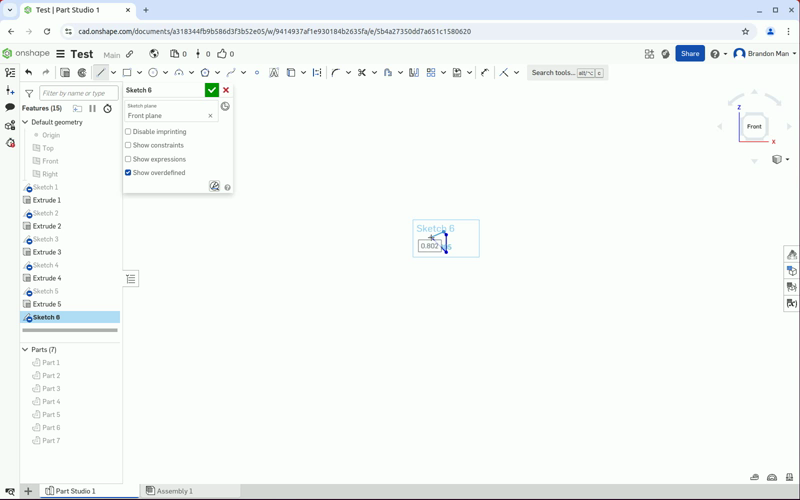
click(431, 237)
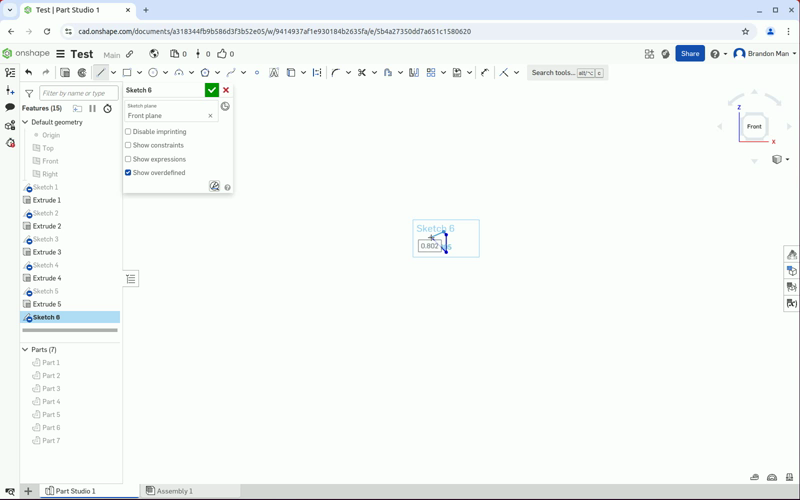
key(esc)
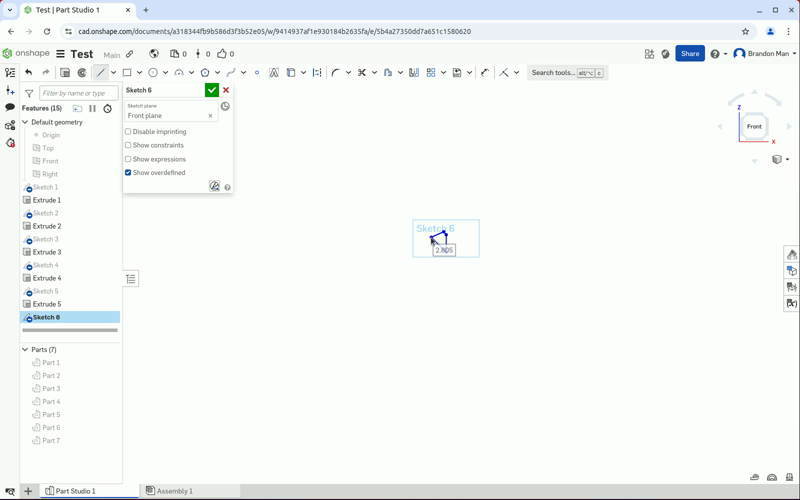
mouse_move(444, 240)
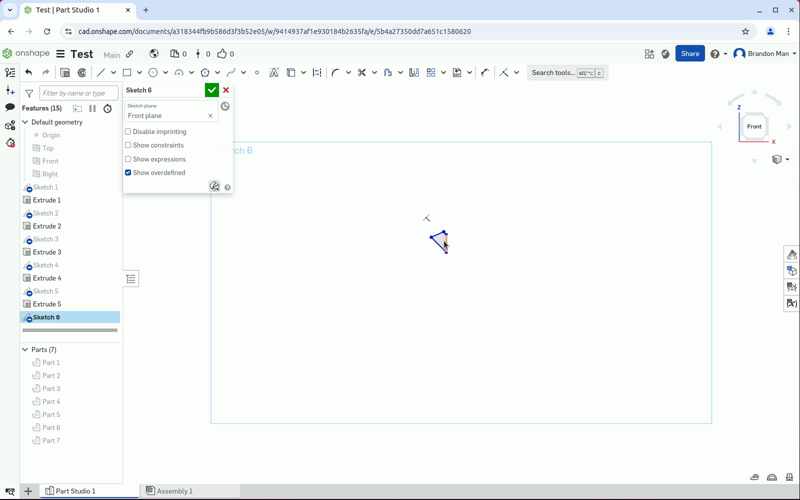
scroll(6)
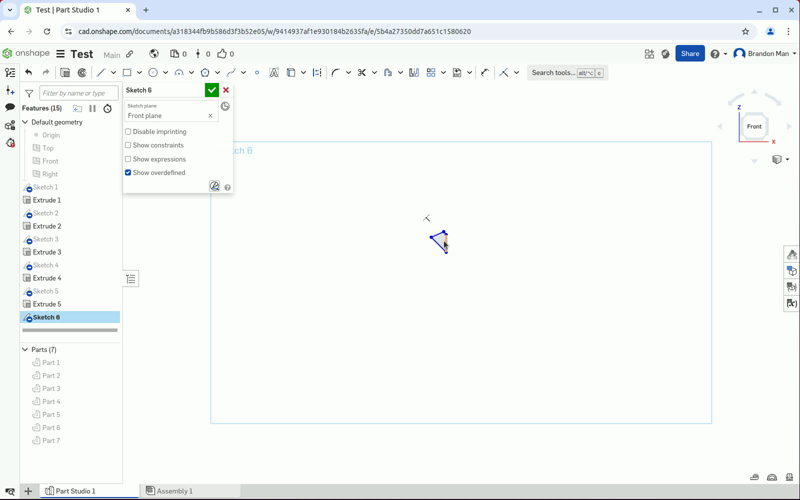
scroll(6)
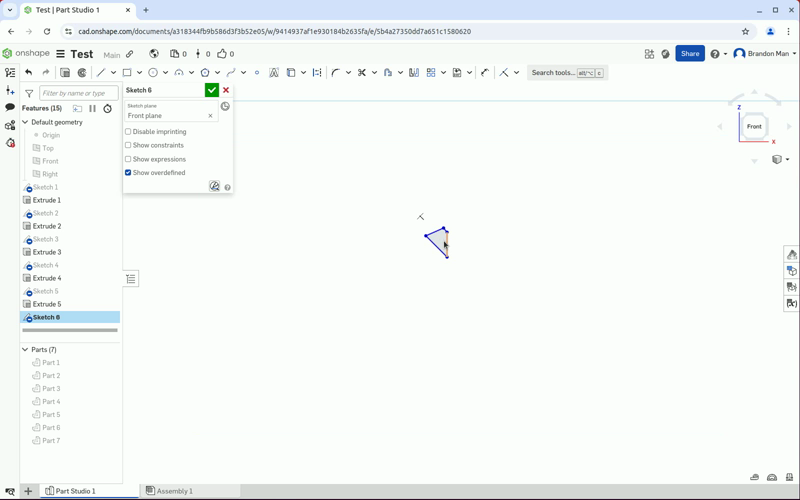
scroll(6)
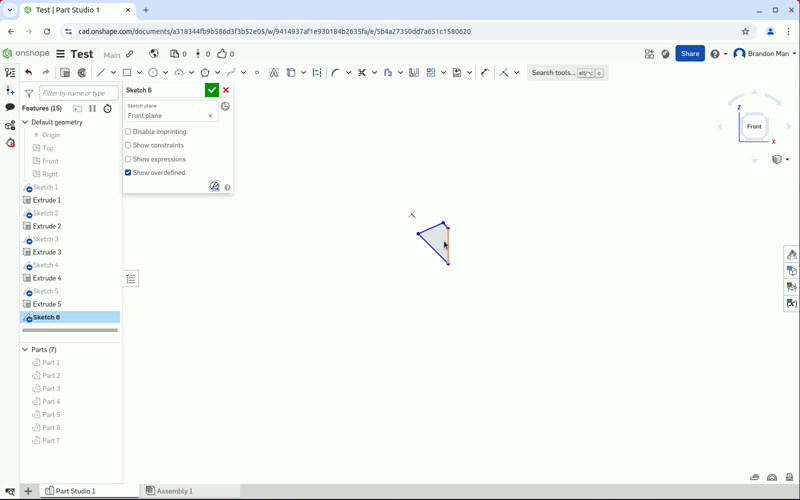
scroll(6)
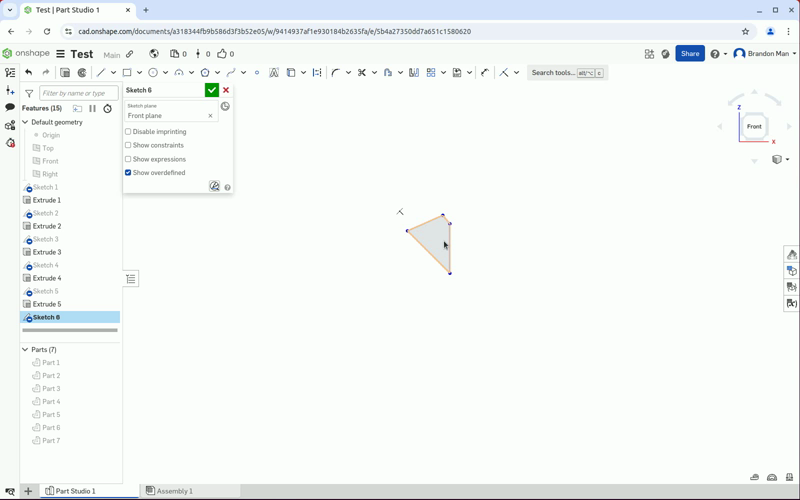
scroll(6)
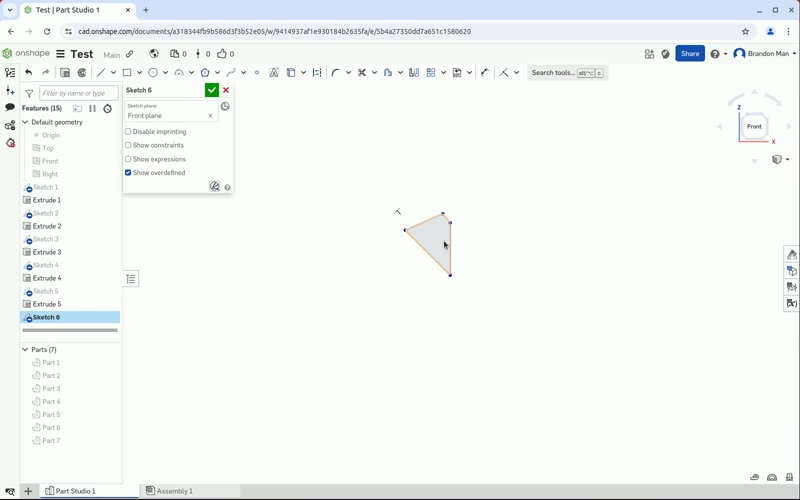
scroll(6)
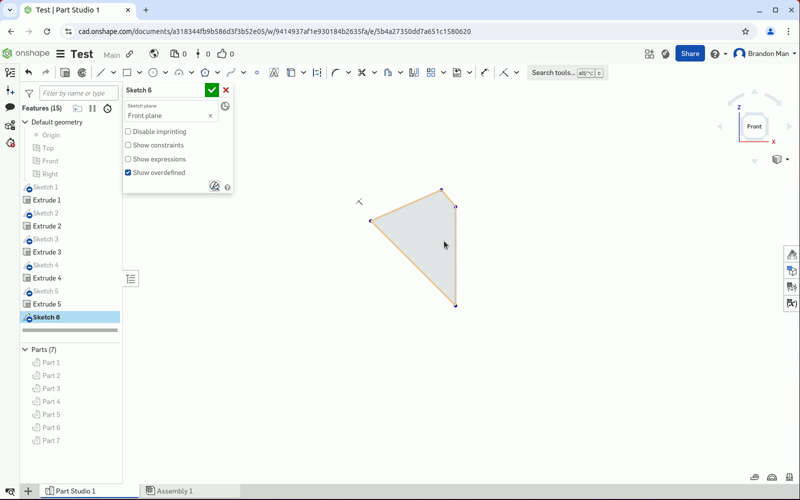
scroll(6)
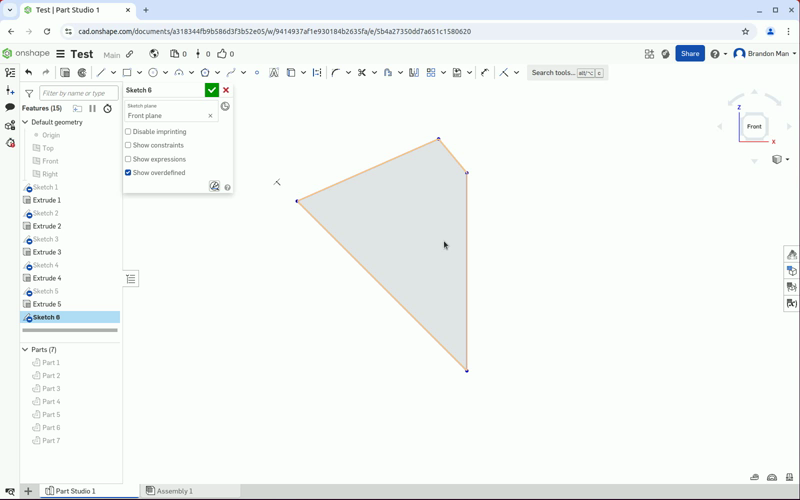
click(444, 240)
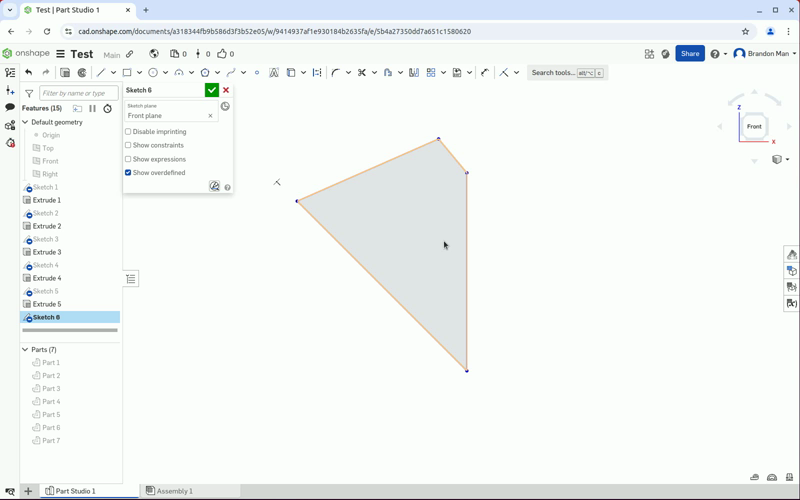
scroll(-6)
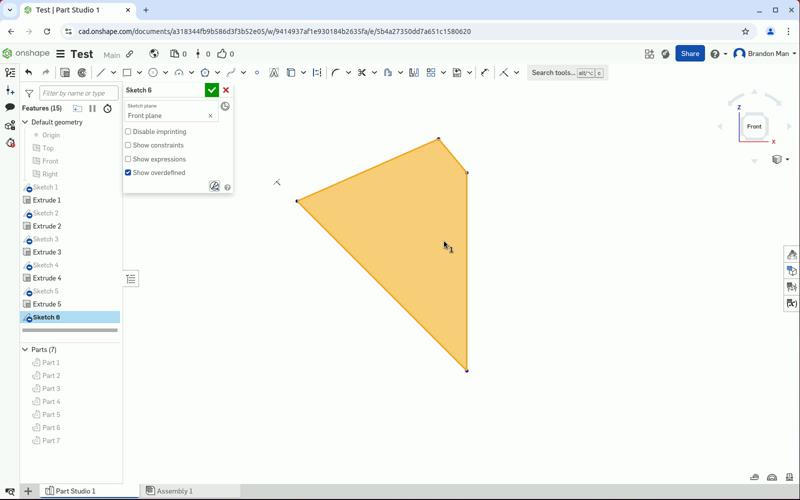
scroll(-6)
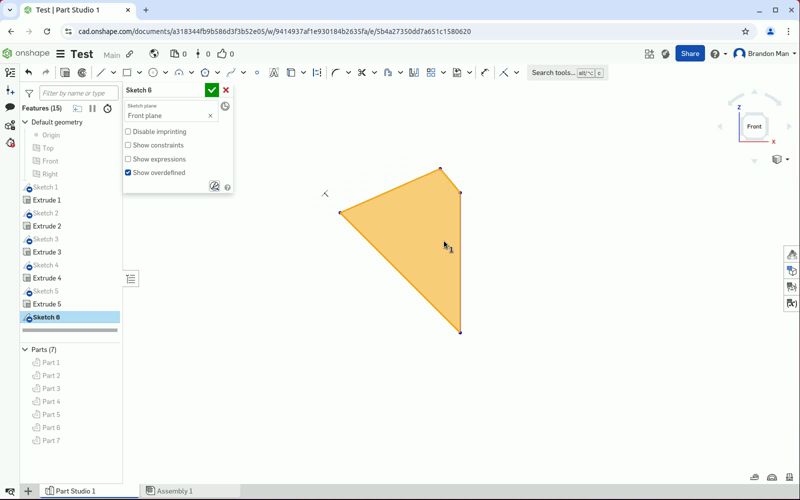
scroll(-6)
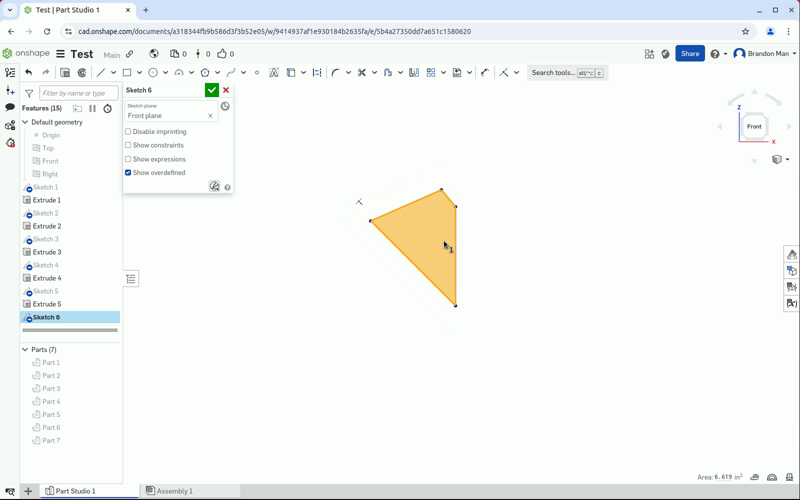
scroll(-6)
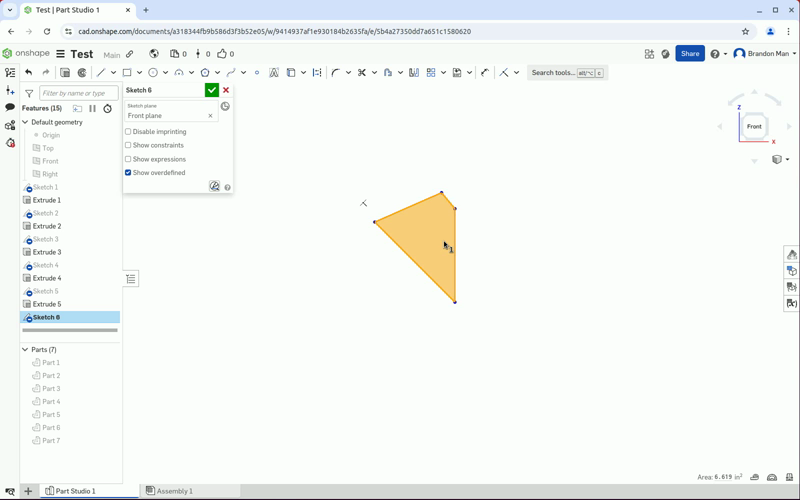
scroll(-6)
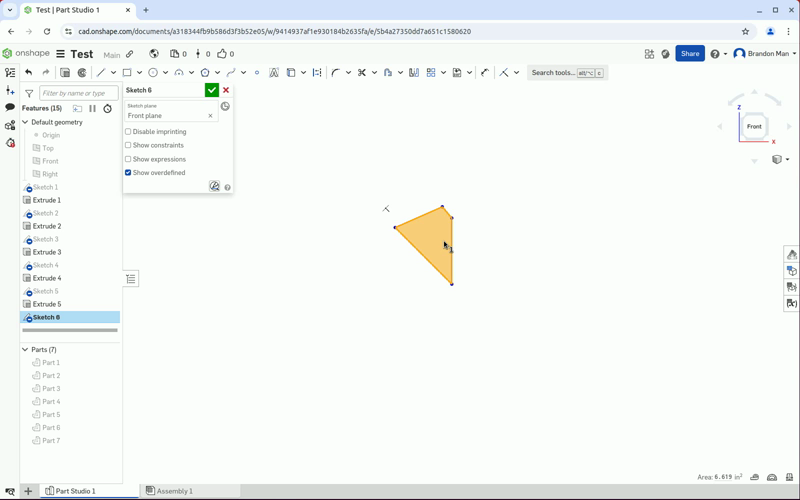
scroll(-6)
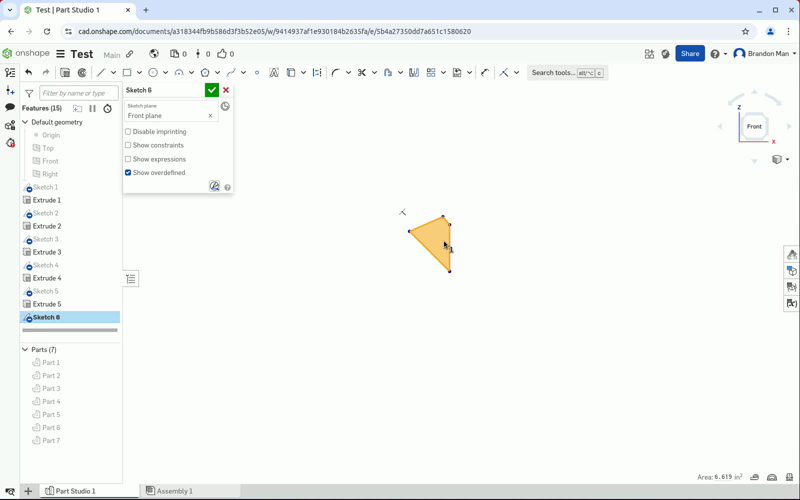
scroll(-6)
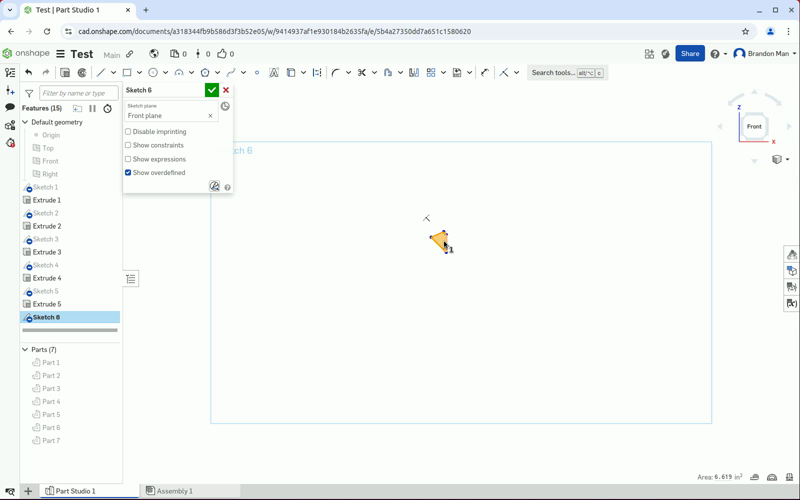
mouse_move(73, 352)
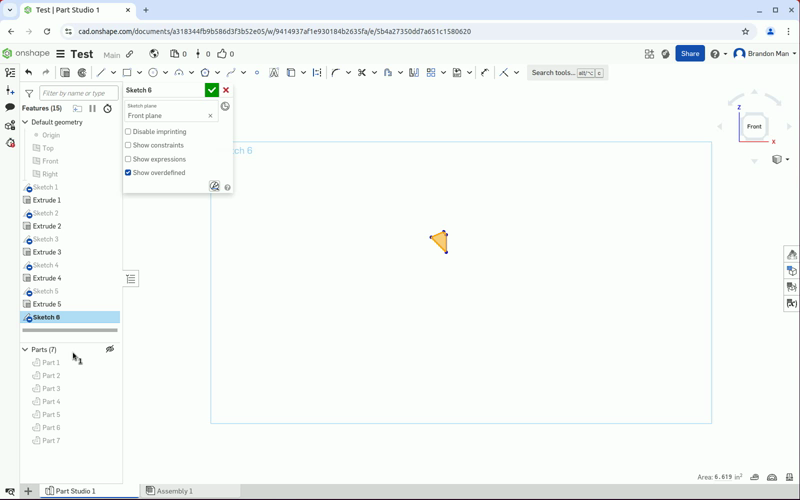
key(shift+y)
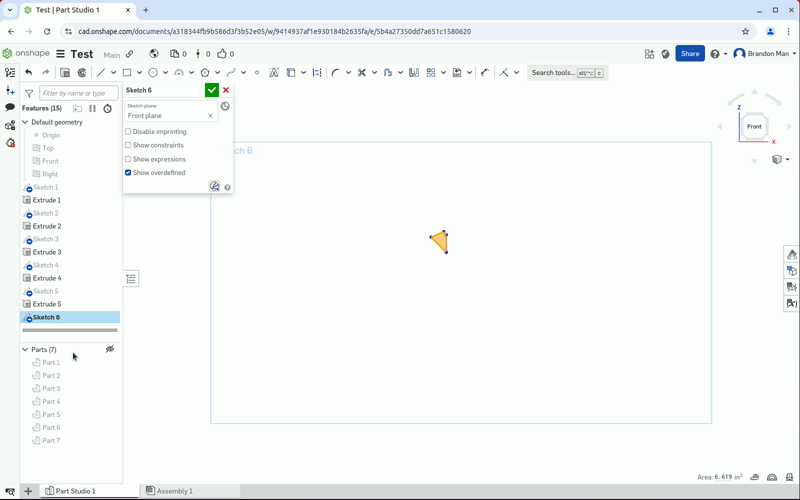
key(shift+e)
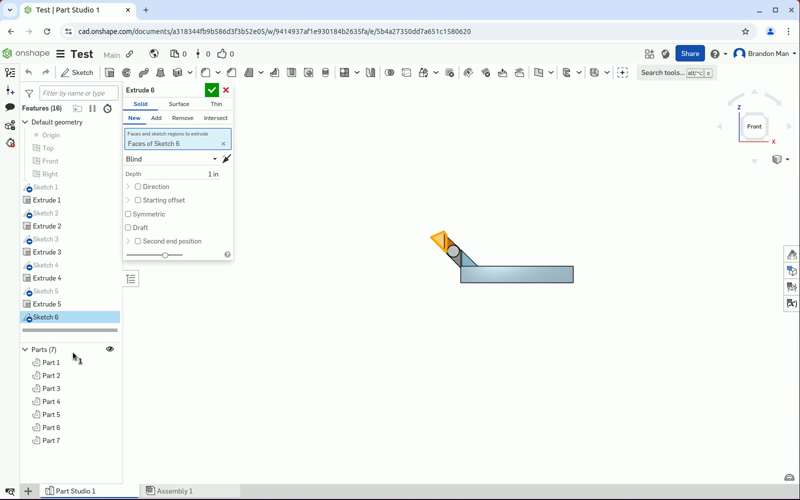
mouse_move(143, 106)
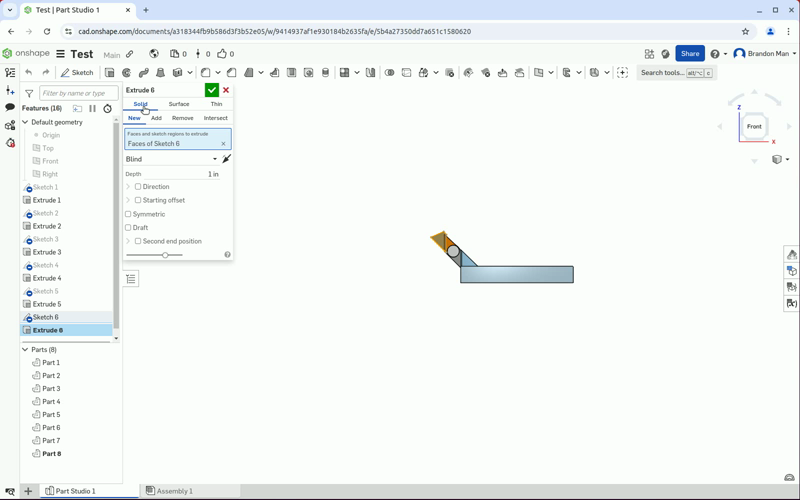
click(143, 106)
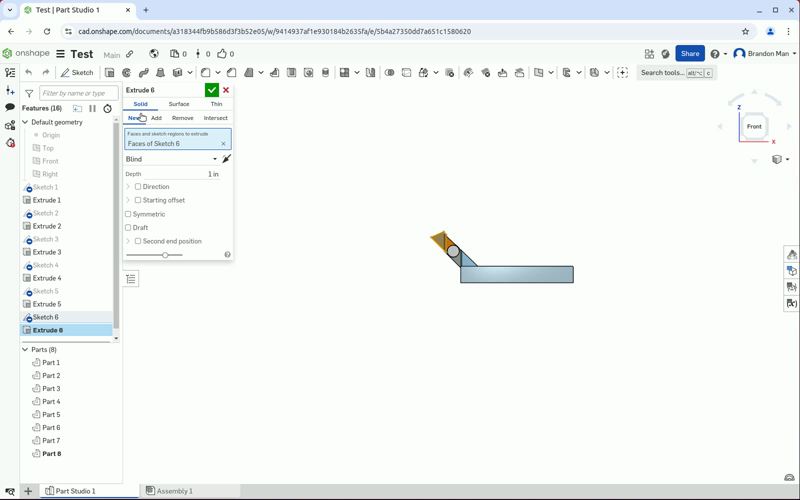
mouse_move(137, 120)
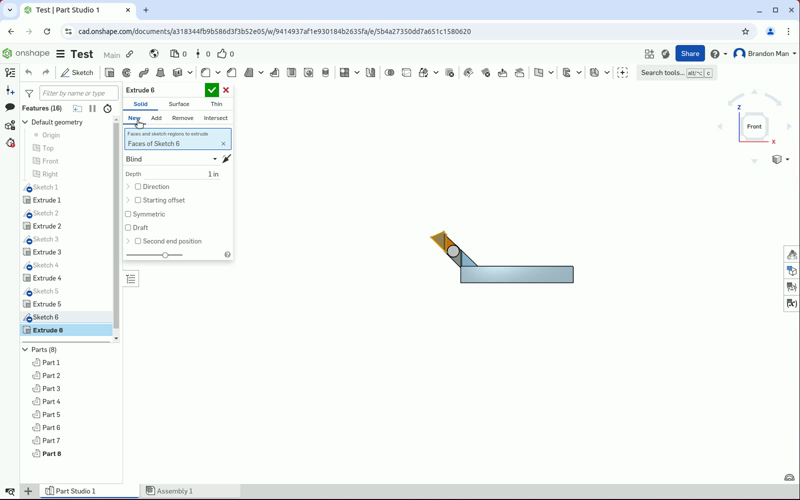
click(137, 120)
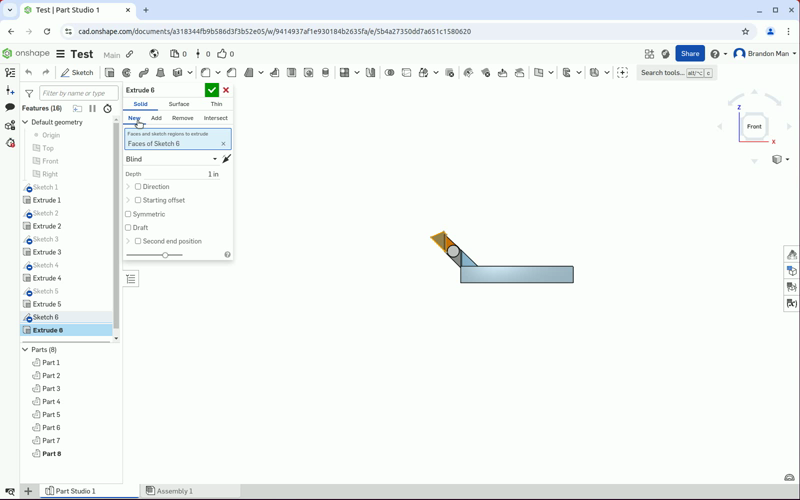
key(tab, 4)
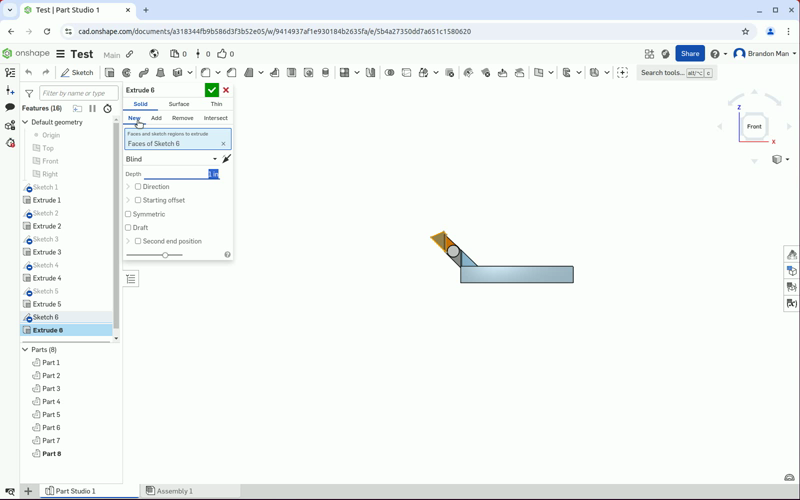
text(3.37)
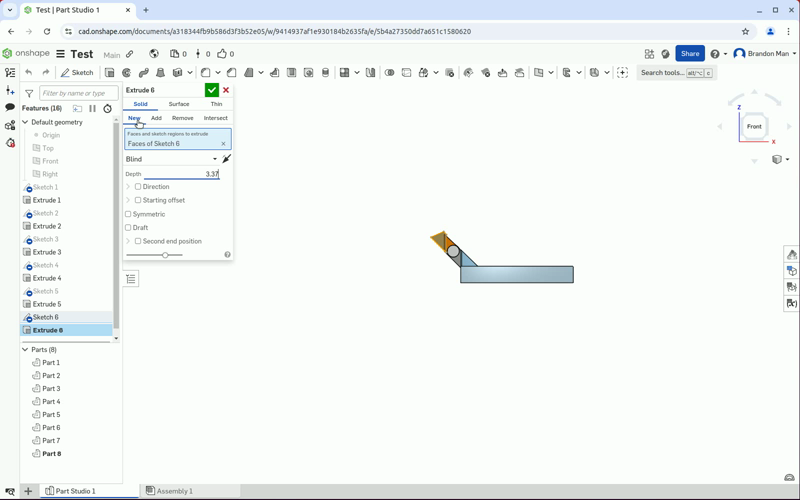
key(enter)
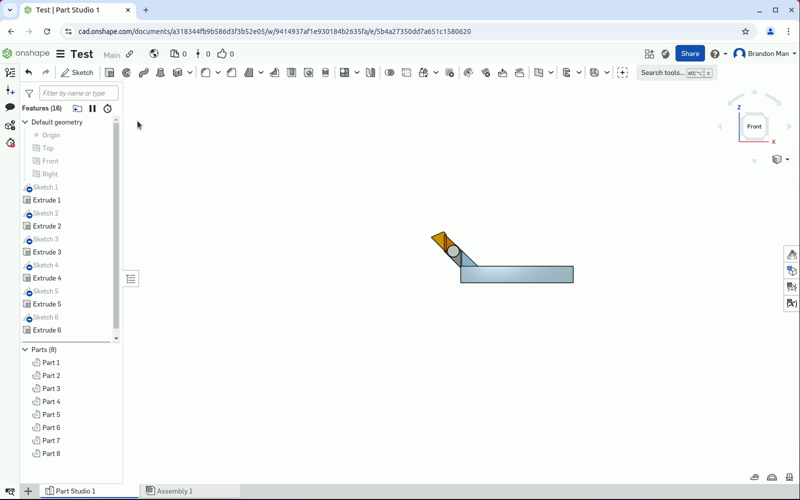
key(shift+h)
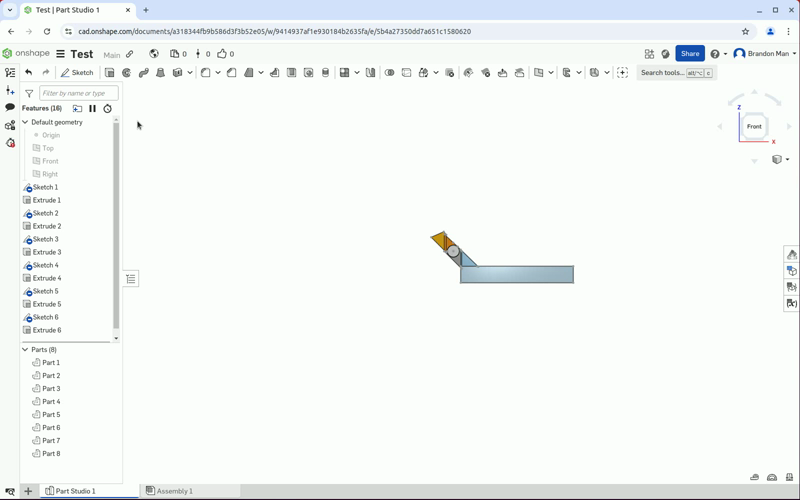
key(shift+h)
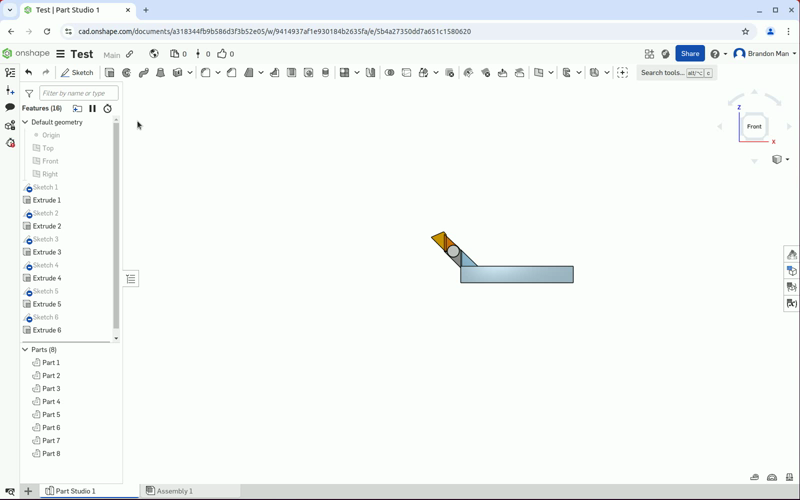
mouse_move(69, 189)
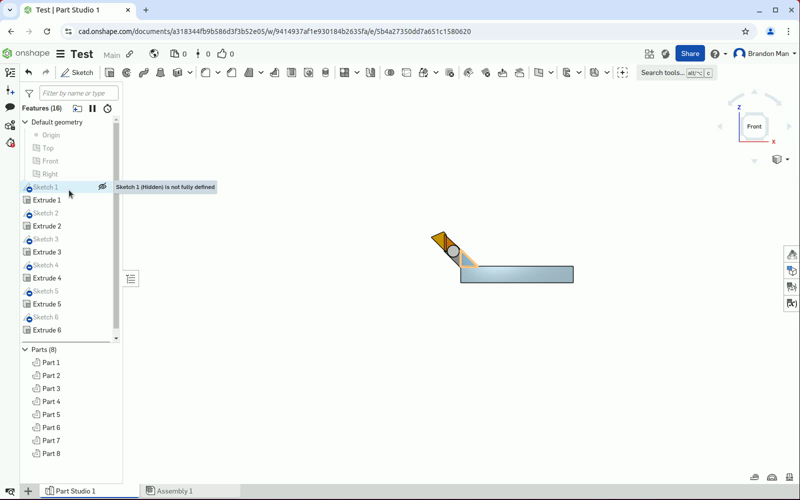
click(69, 189)
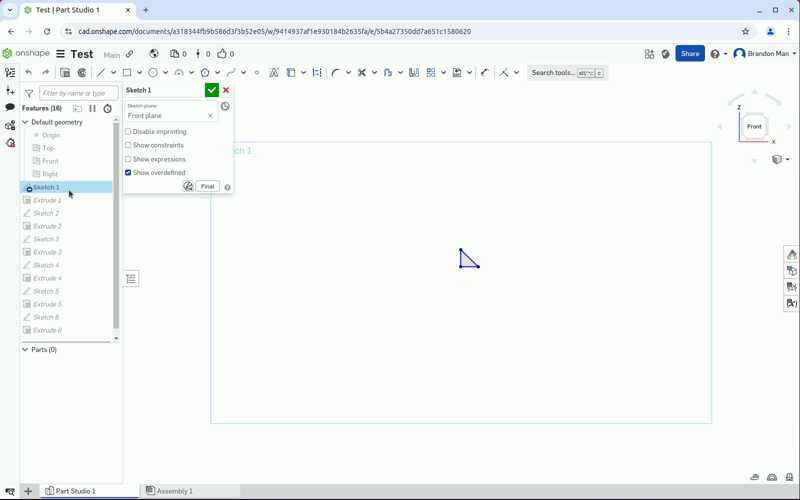
mouse_move(229, 92)
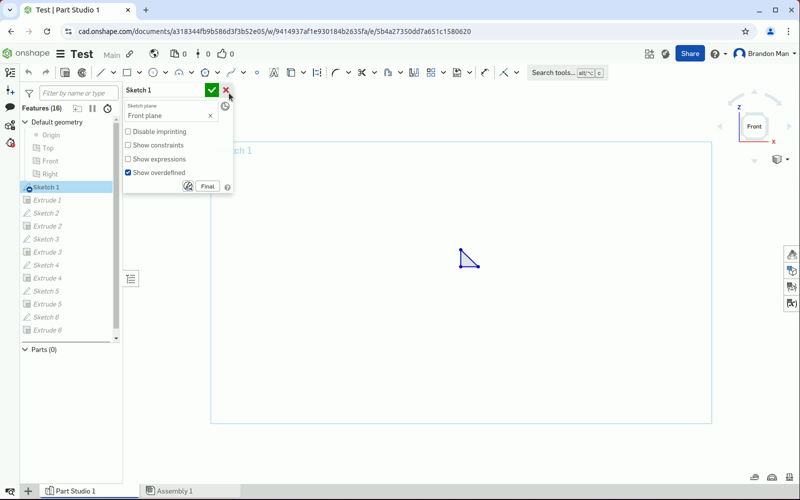
click(229, 92)
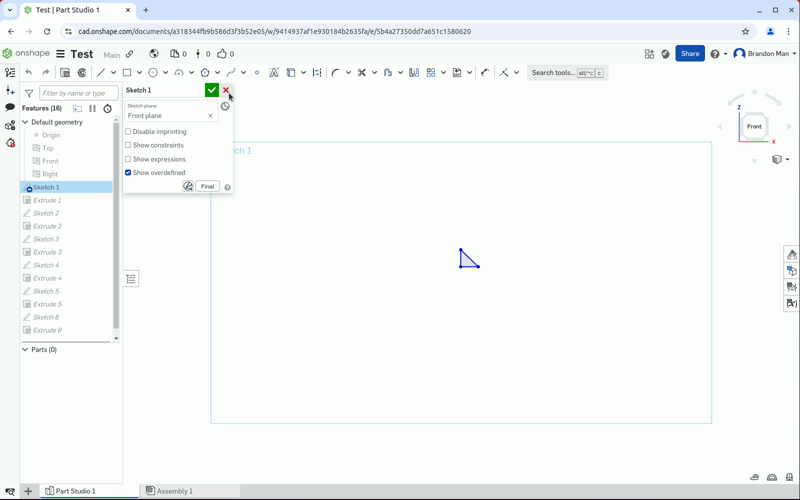
key(shift+s)
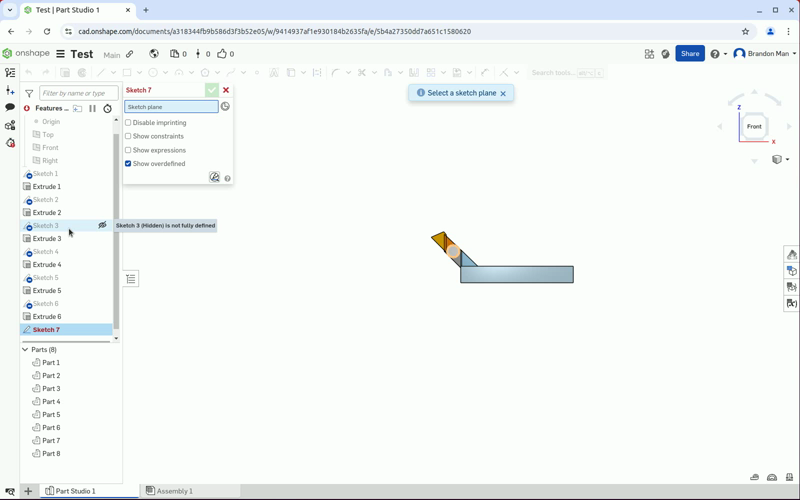
scroll(3)
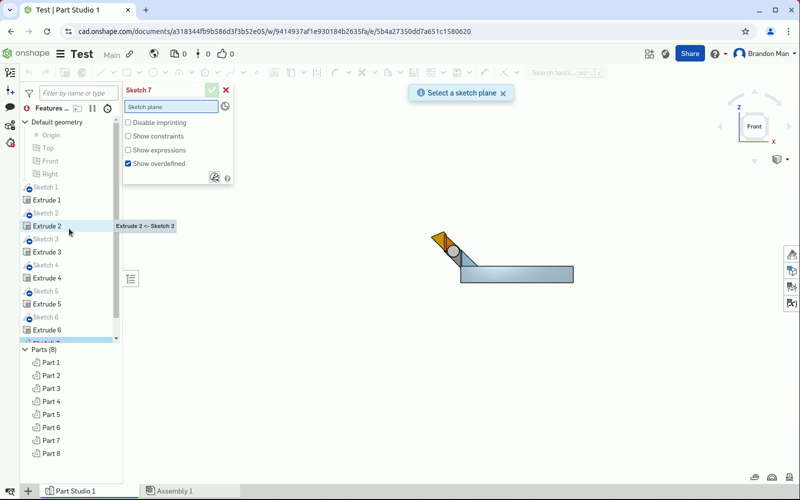
mouse_move(69, 163)
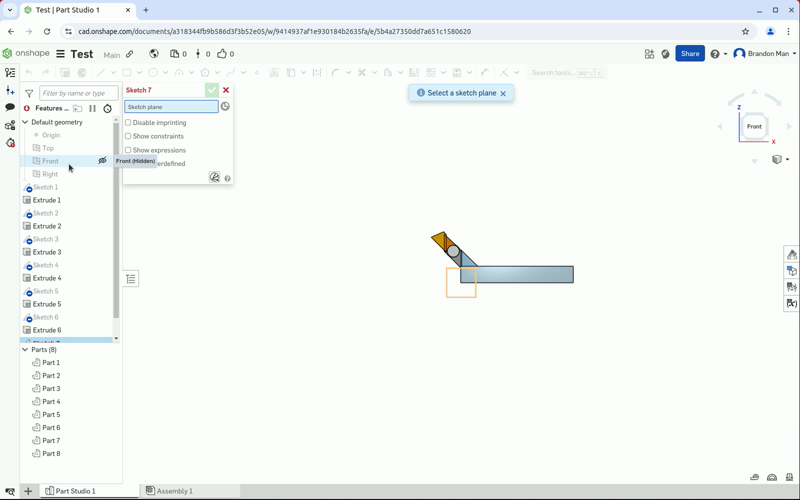
click(69, 163)
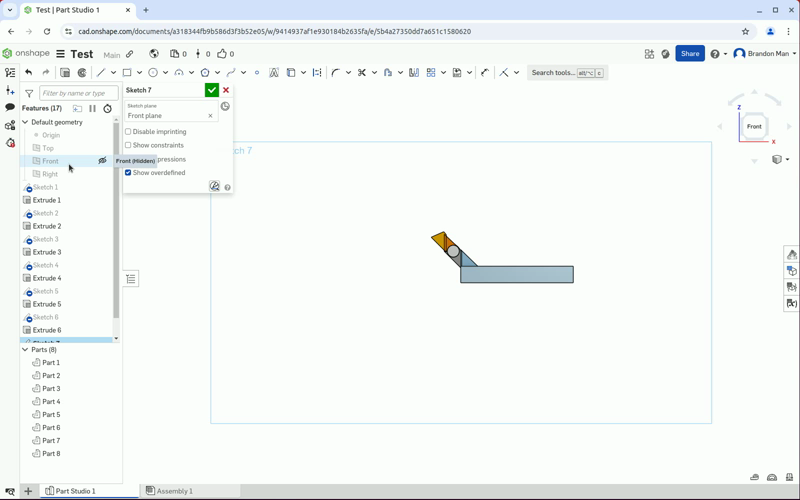
mouse_move(73, 352)
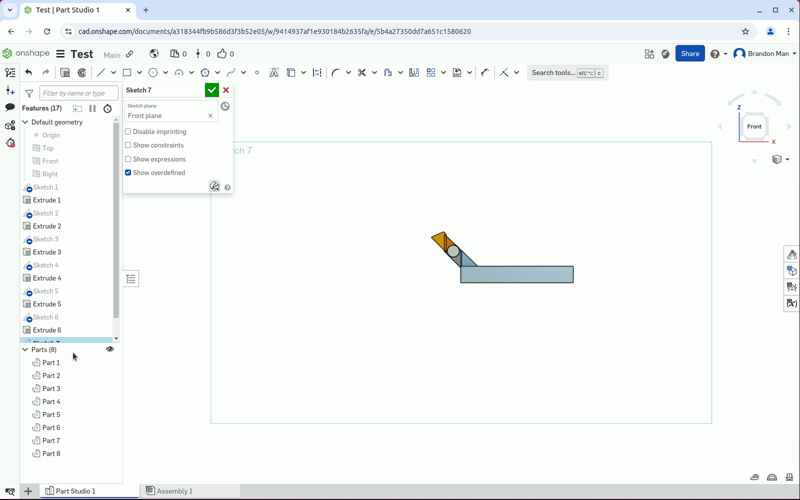
key(y)
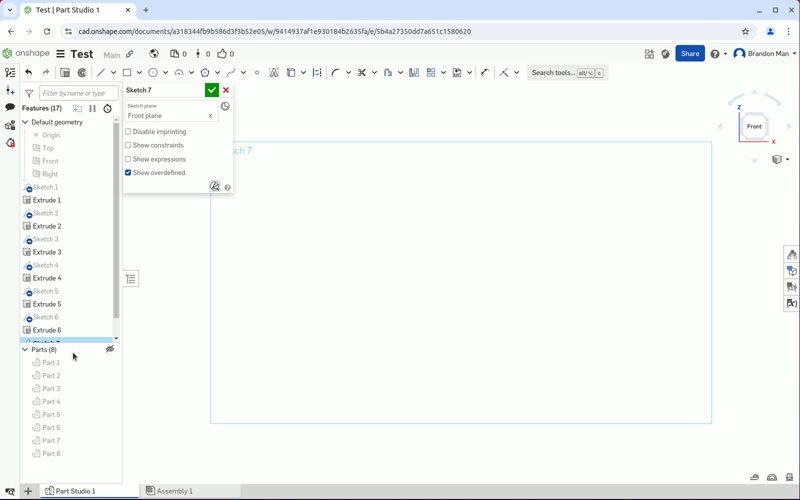
key(l)
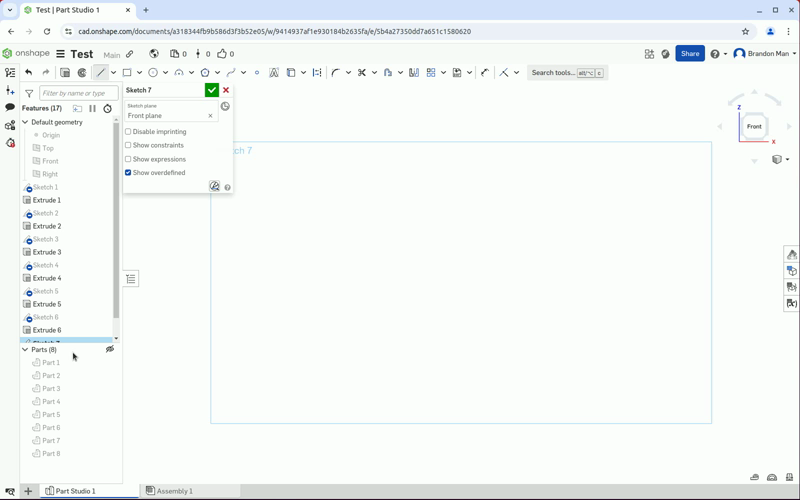
key_down(shift)
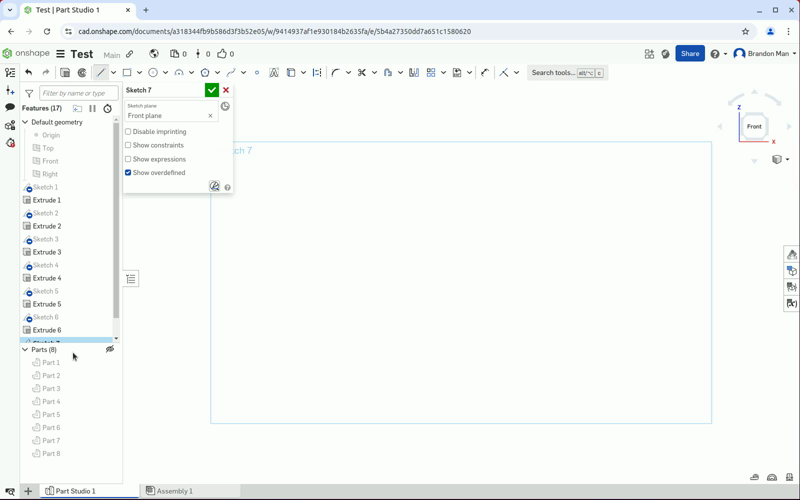
mouse_move(431, 237)
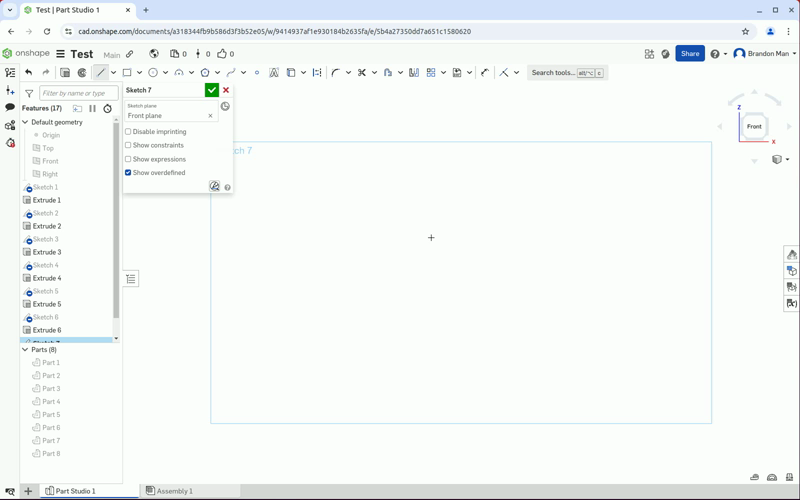
click(431, 237)
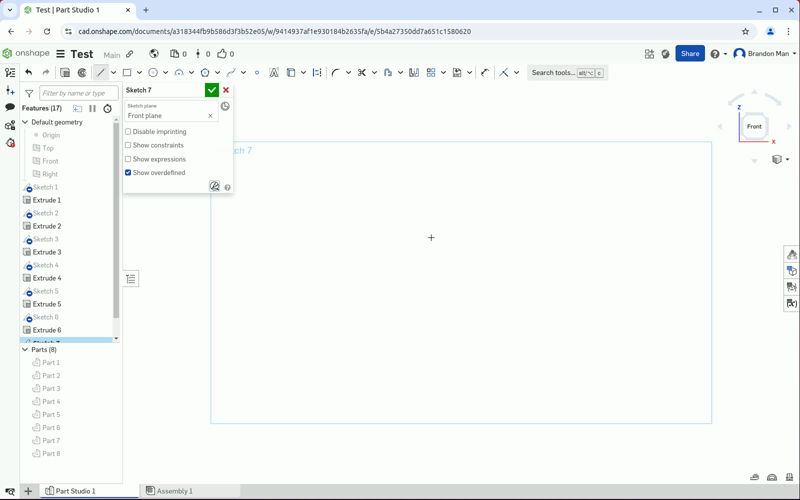
key_up(shift)
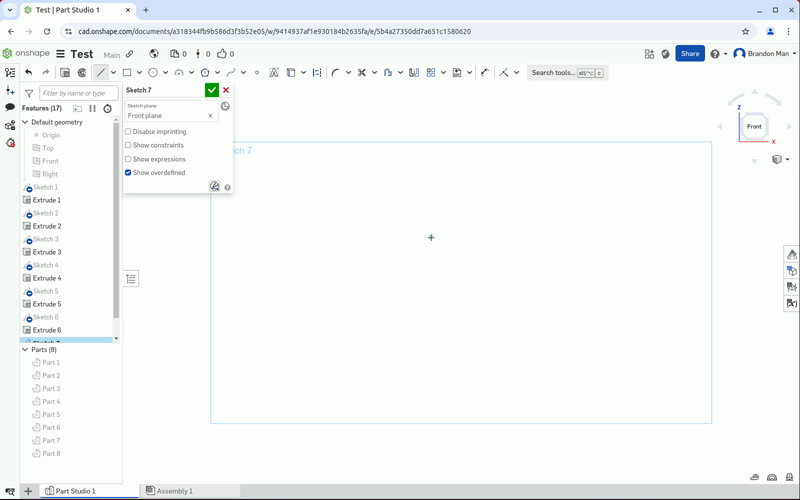
key_down(shift)
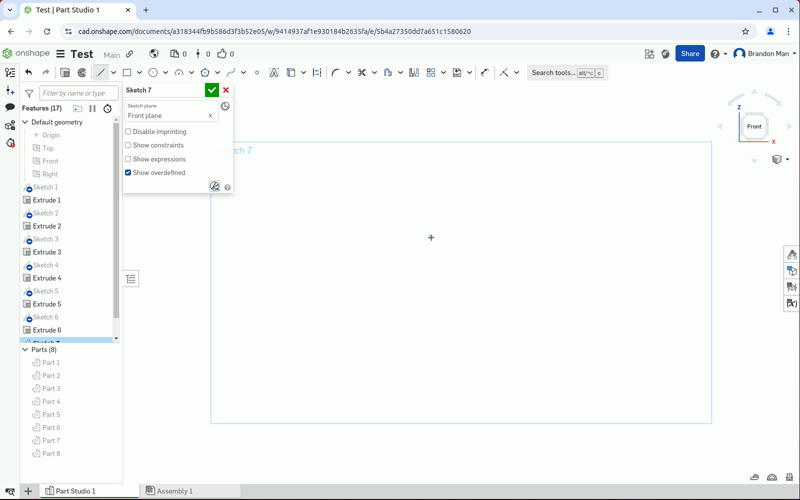
mouse_move(461, 237)
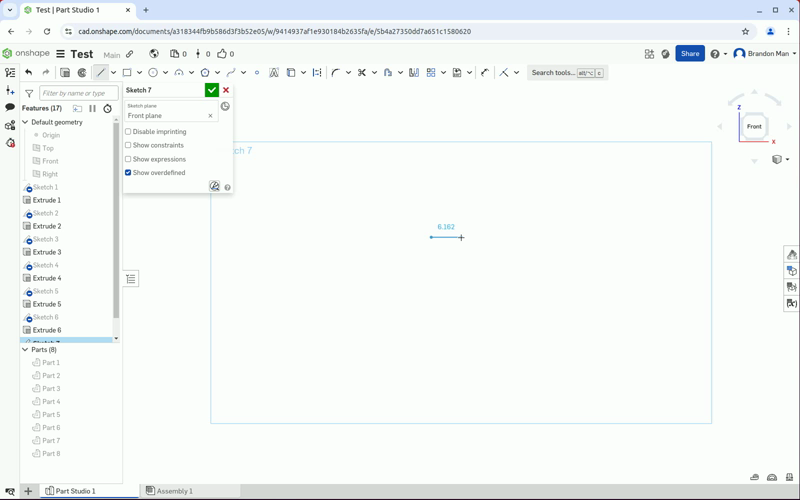
mouse_move(443, 231)
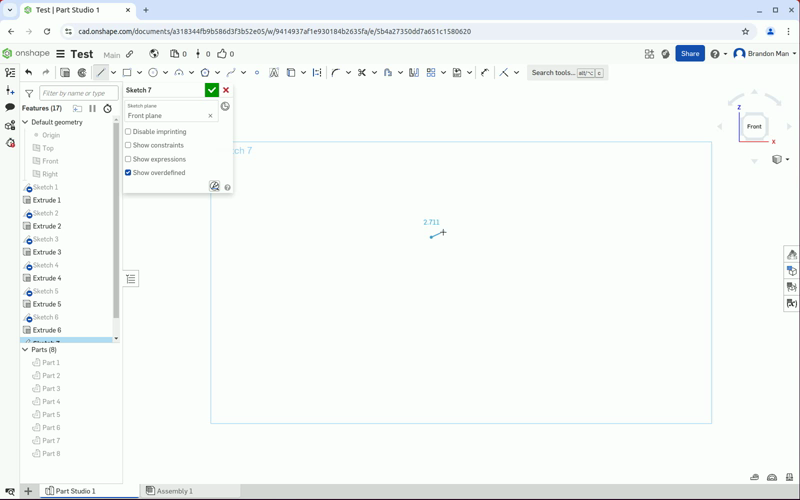
click(443, 231)
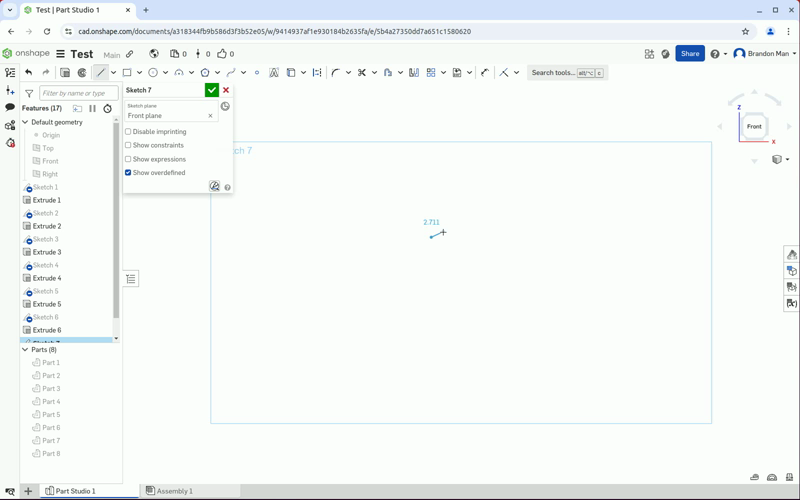
key_up(shift)
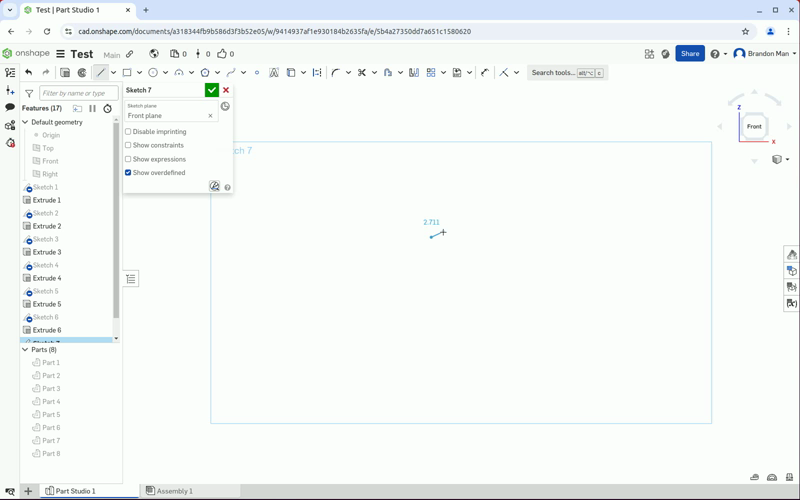
key_down(shift)
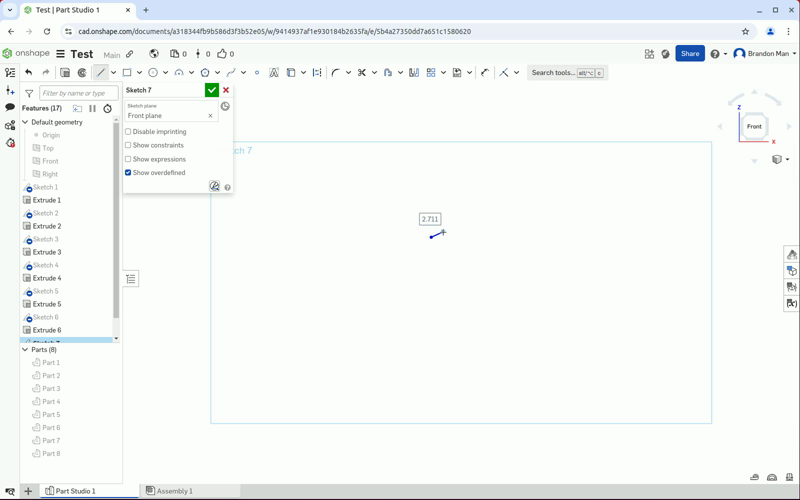
mouse_move(473, 231)
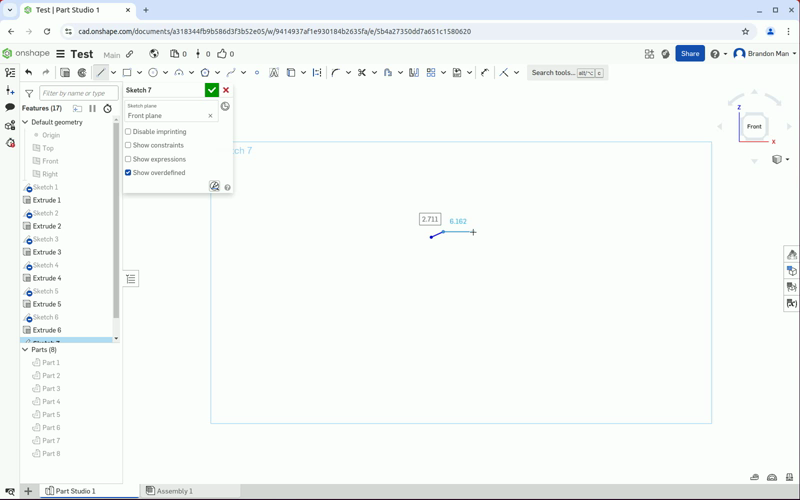
mouse_move(443, 219)
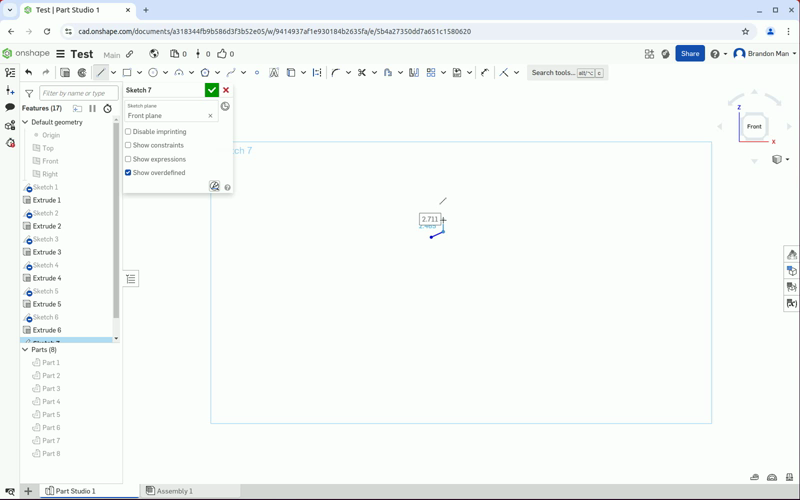
click(443, 219)
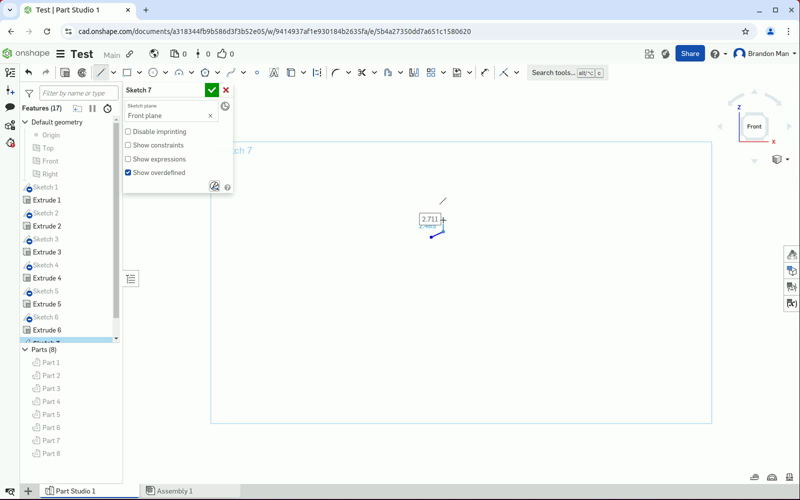
key_up(shift)
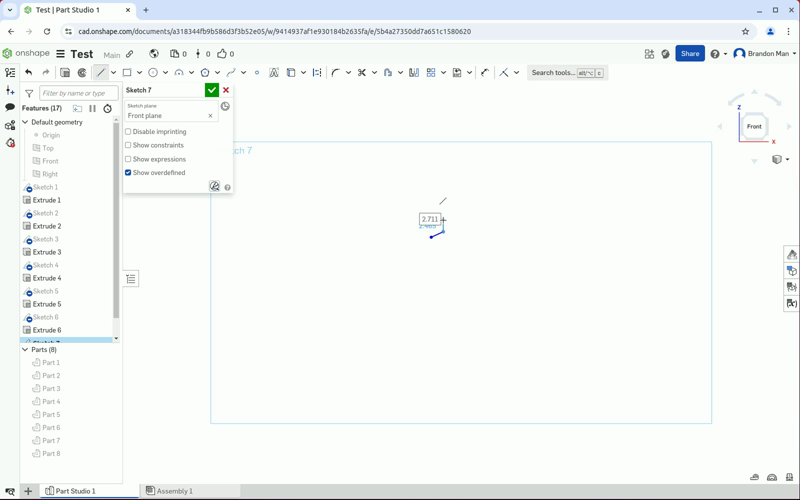
key_down(shift)
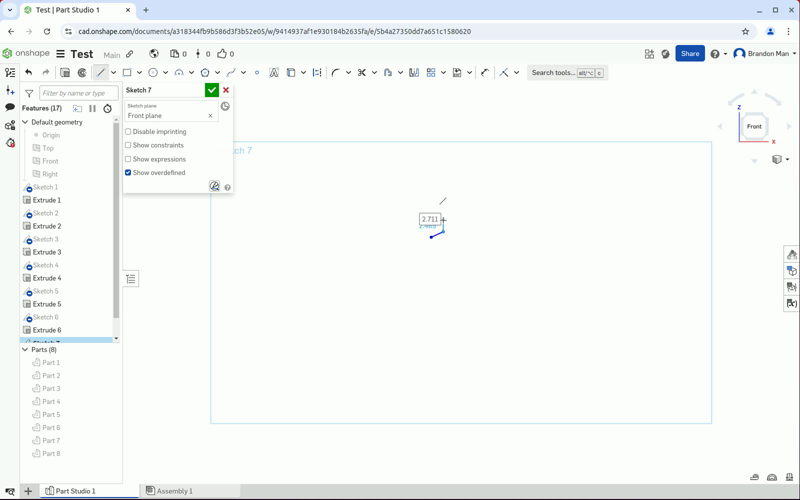
mouse_move(473, 219)
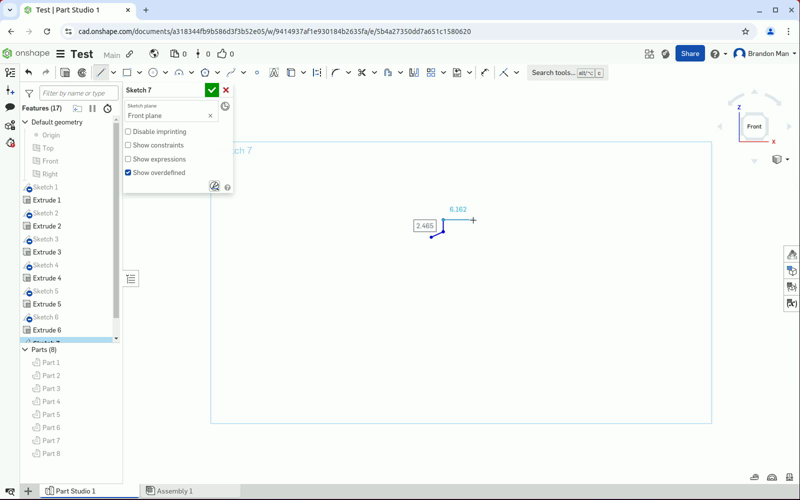
mouse_move(431, 219)
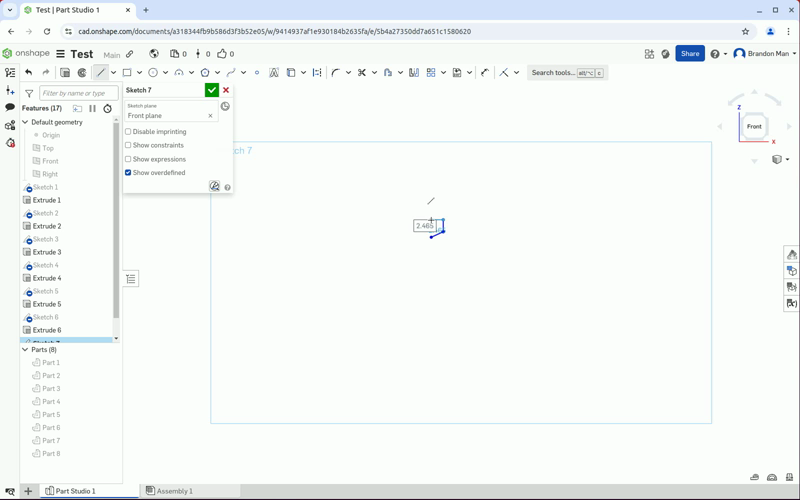
click(431, 219)
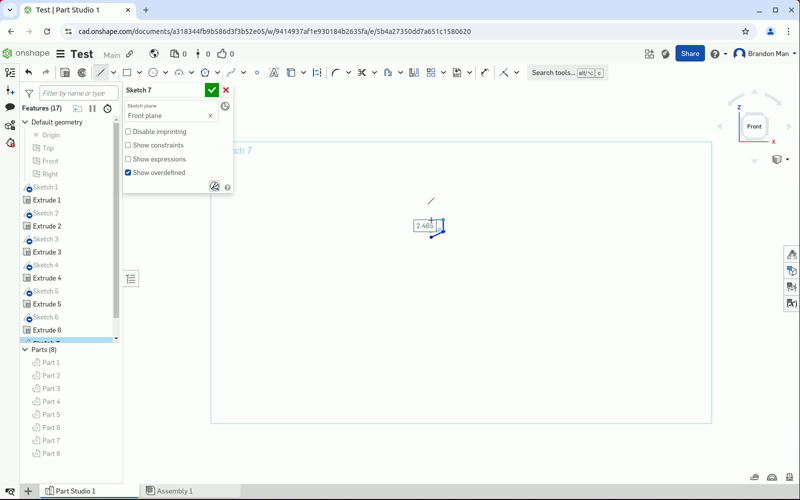
key_up(shift)
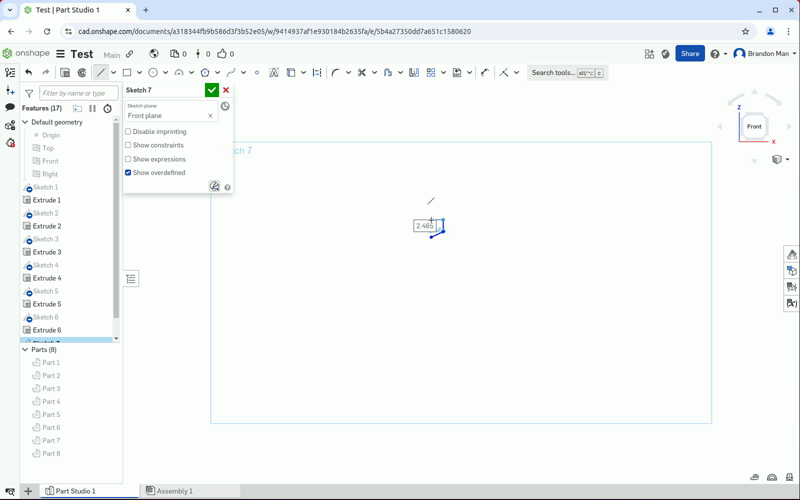
mouse_move(461, 219)
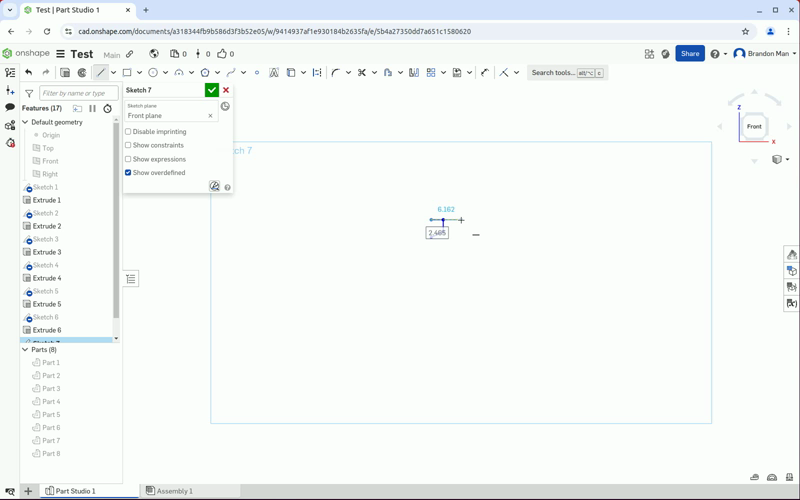
key_down(shift)
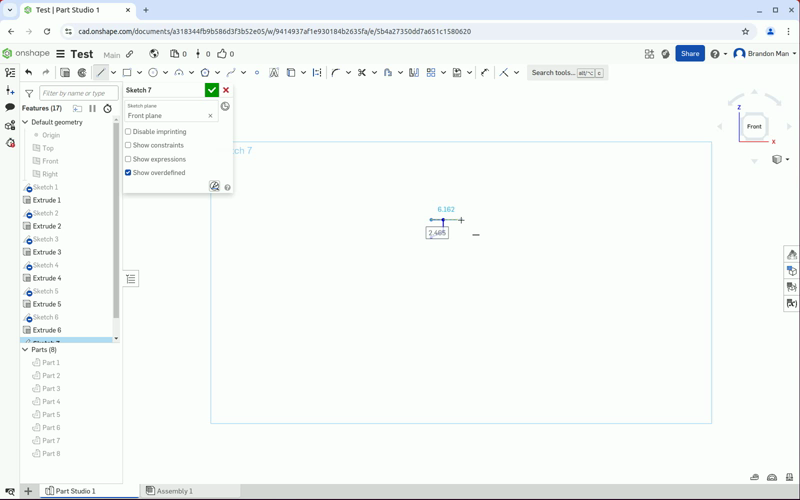
mouse_move(431, 237)
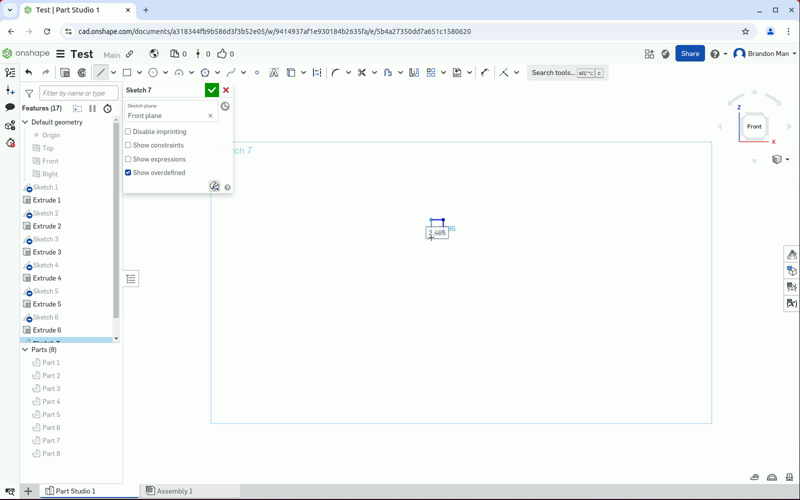
key_up(shift)
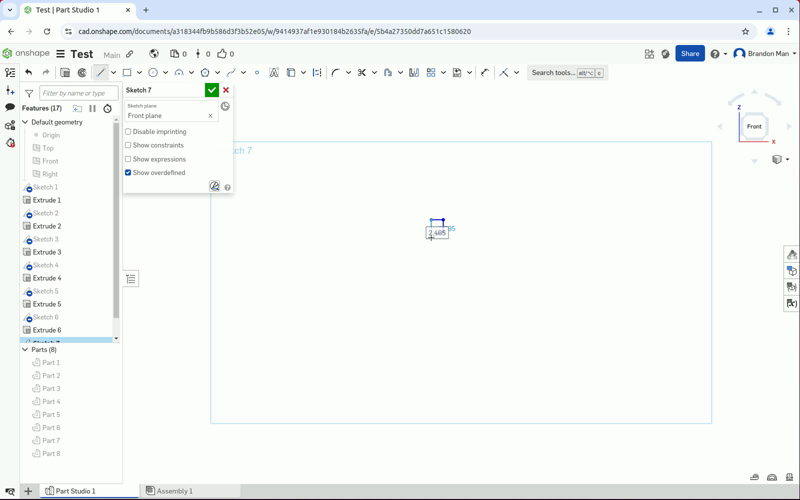
click(431, 237)
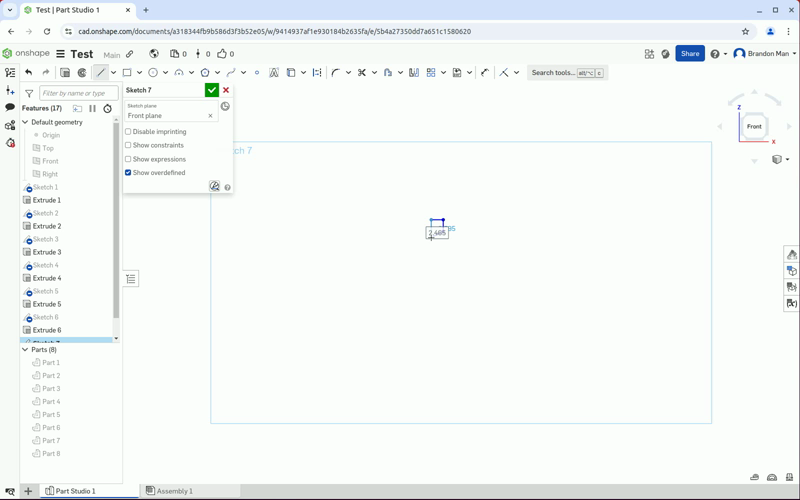
key(esc)
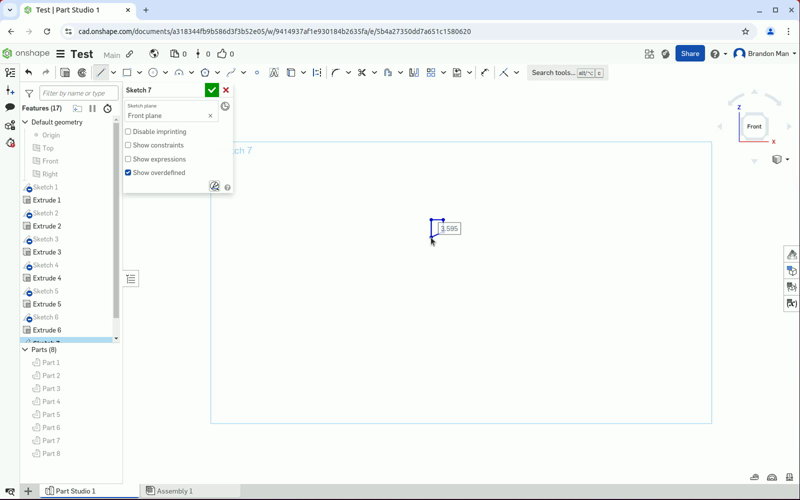
mouse_move(434, 225)
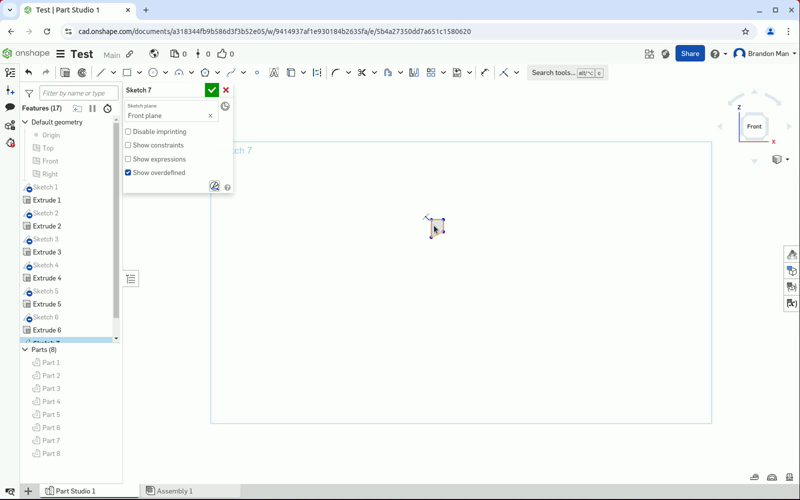
scroll(6)
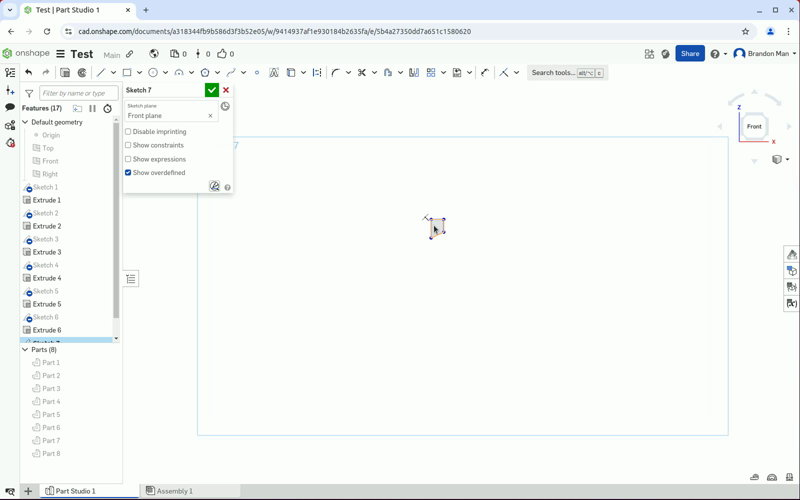
scroll(6)
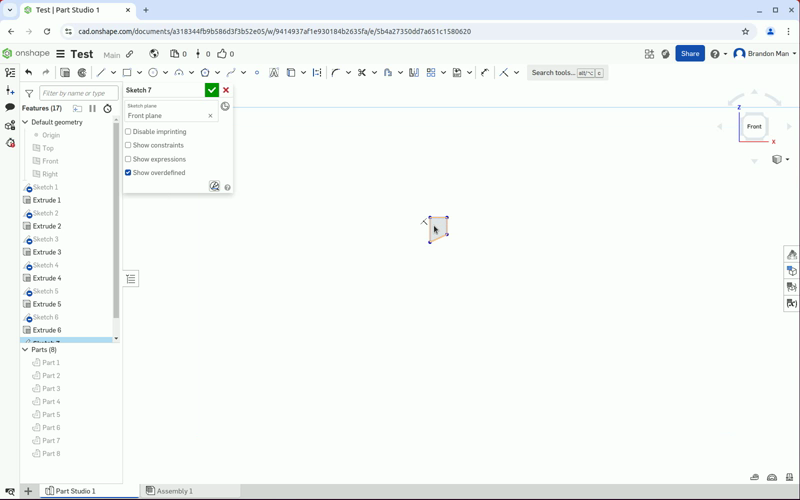
scroll(6)
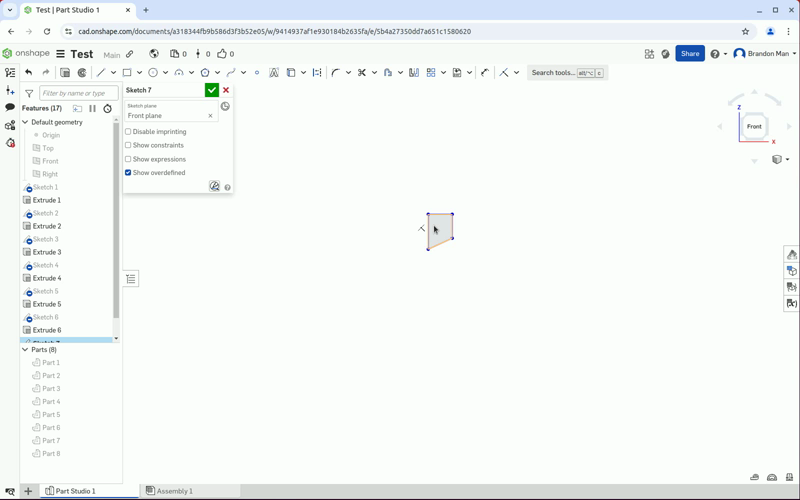
scroll(6)
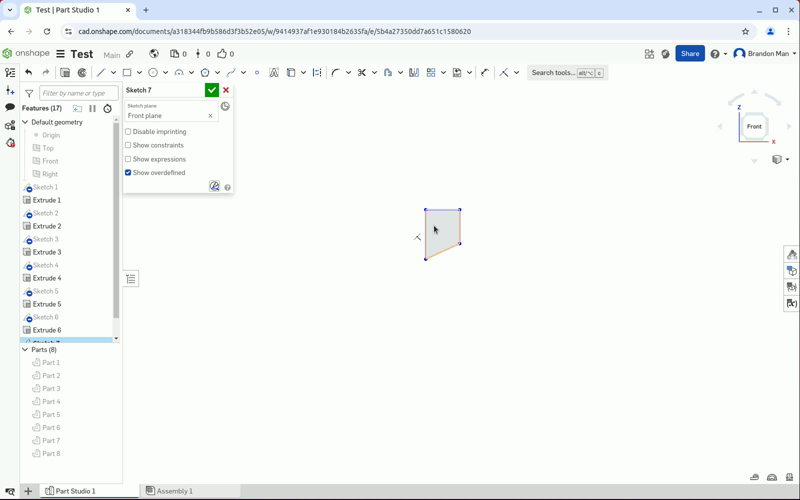
scroll(6)
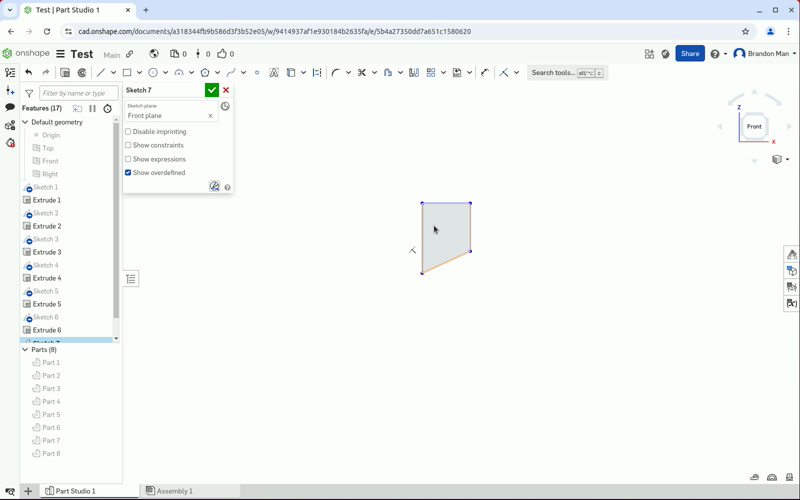
scroll(6)
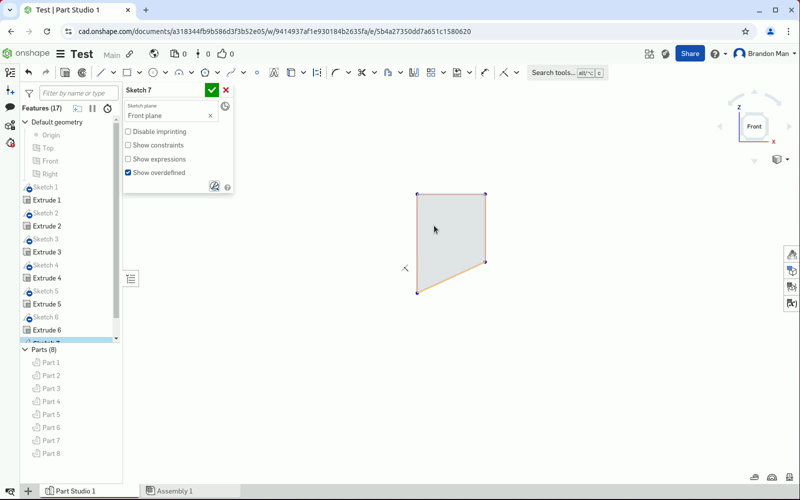
scroll(6)
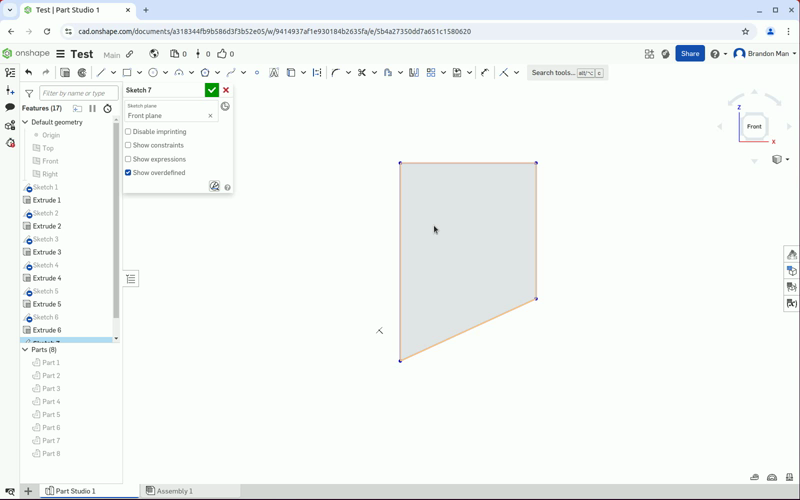
click(434, 225)
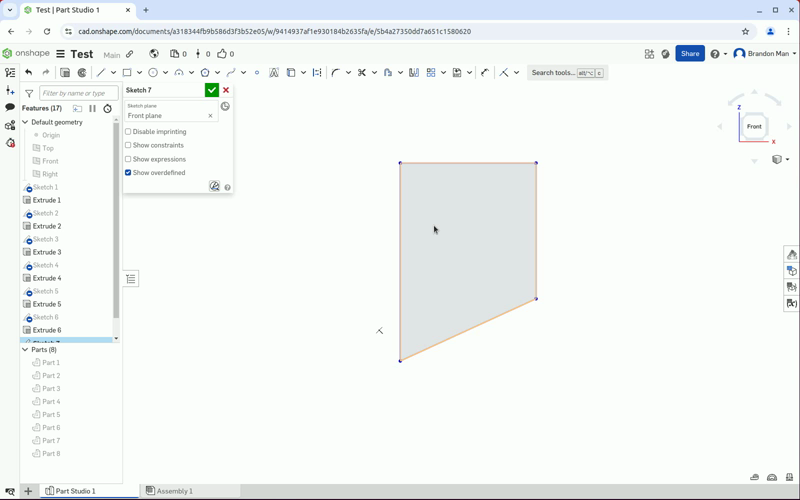
scroll(-6)
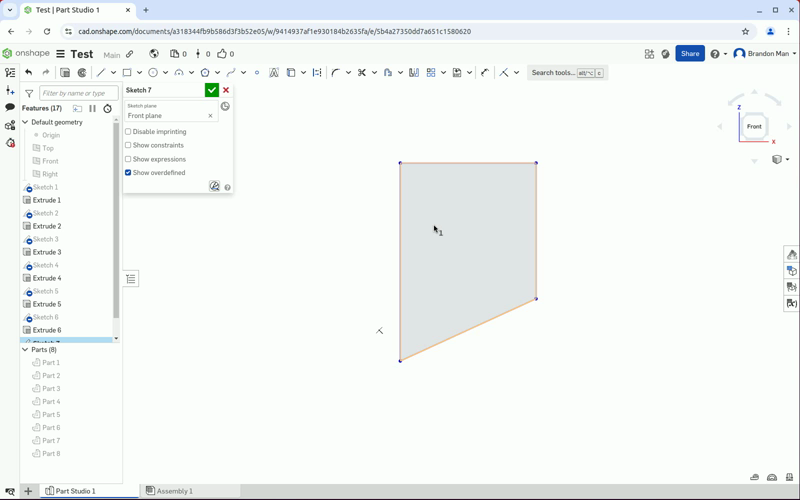
scroll(-6)
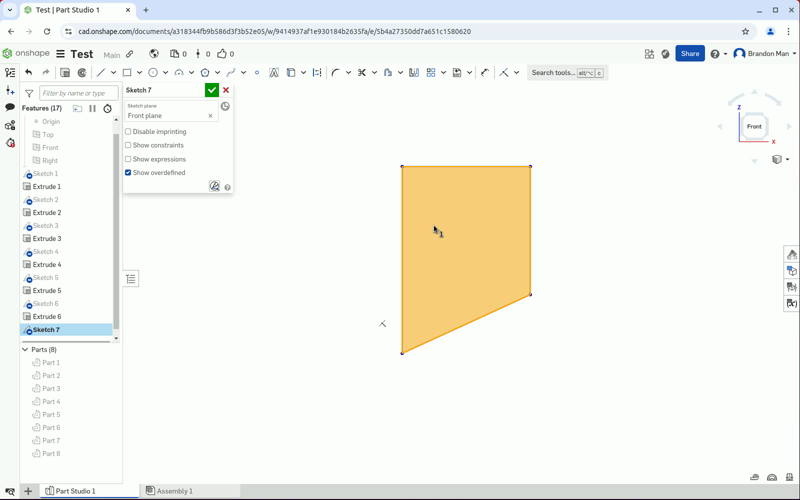
scroll(-6)
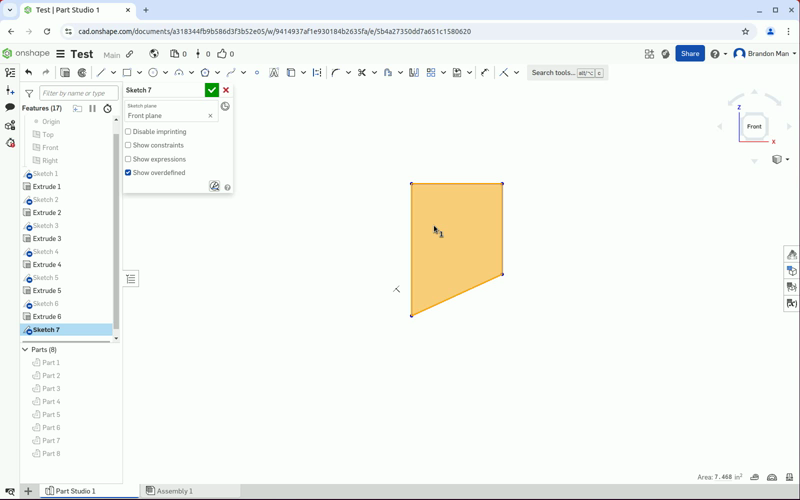
scroll(-6)
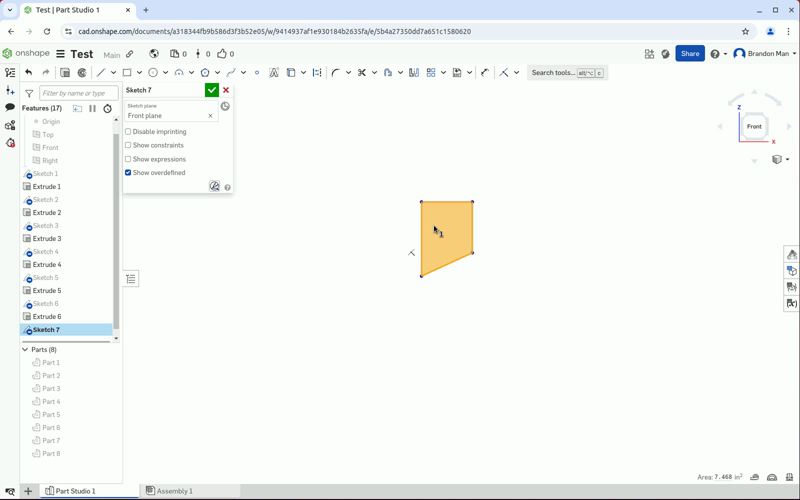
scroll(-6)
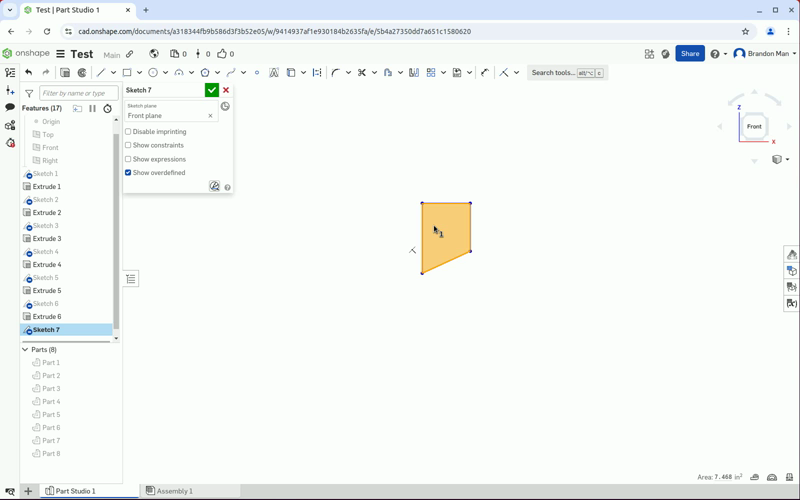
scroll(-6)
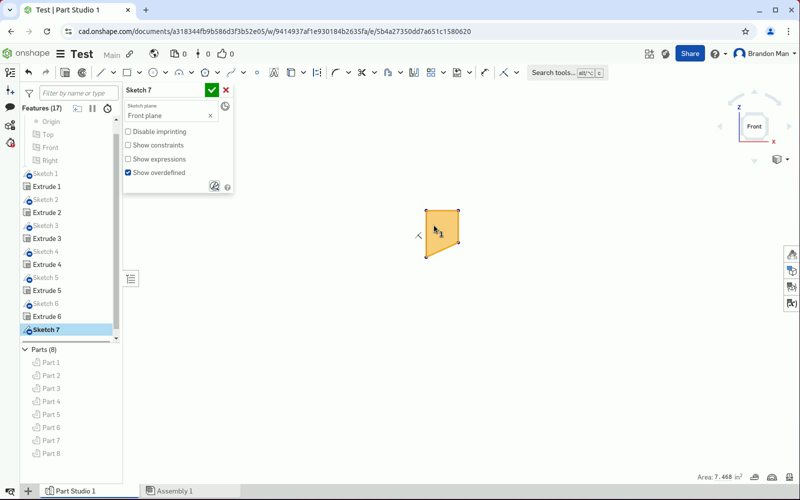
scroll(-6)
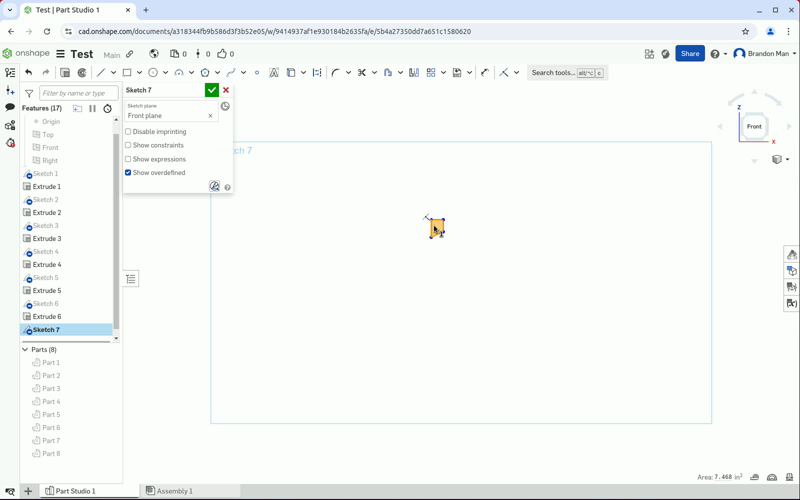
mouse_move(73, 352)
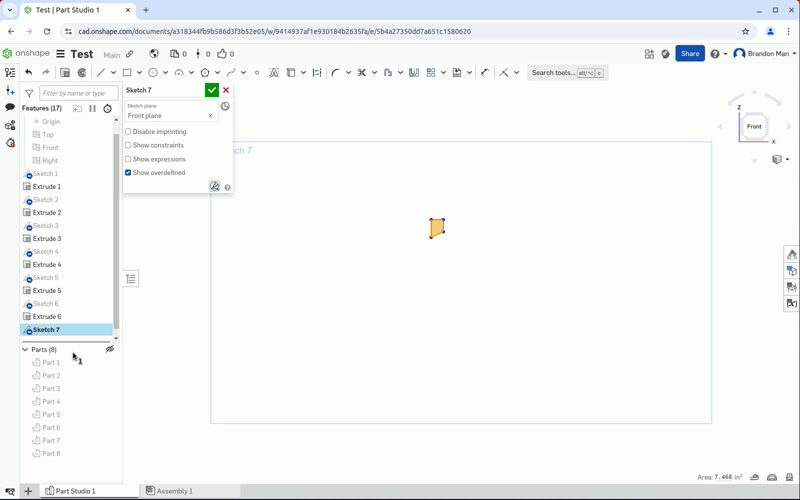
key(shift+y)
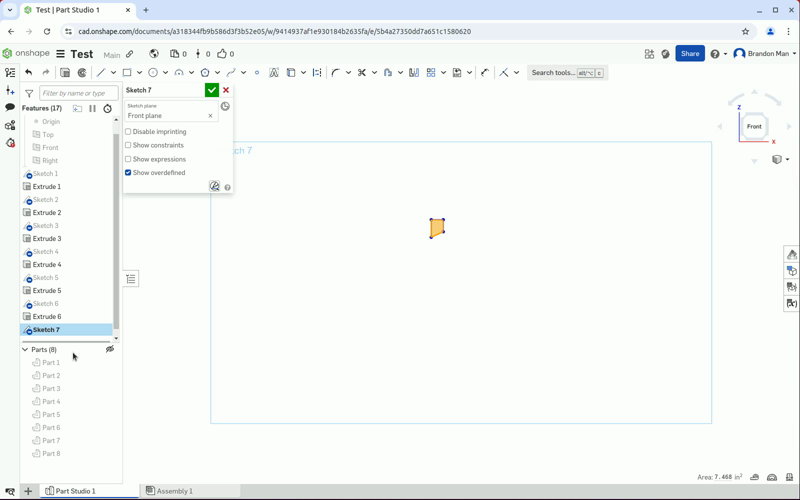
key(shift+e)
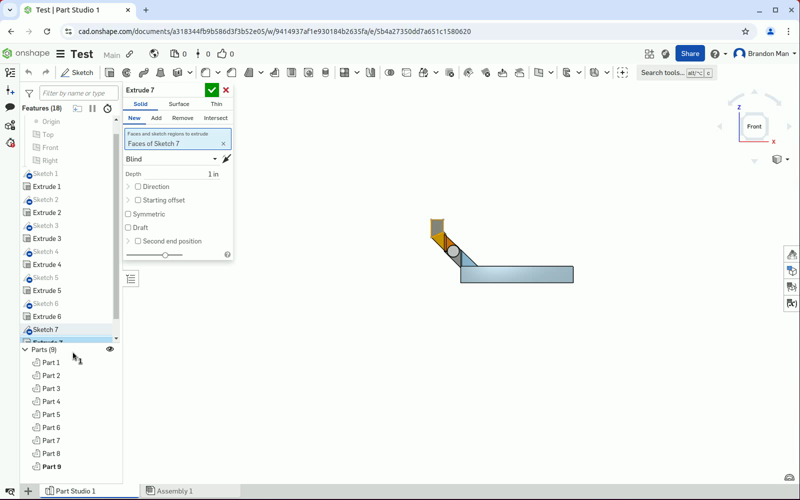
mouse_move(143, 106)
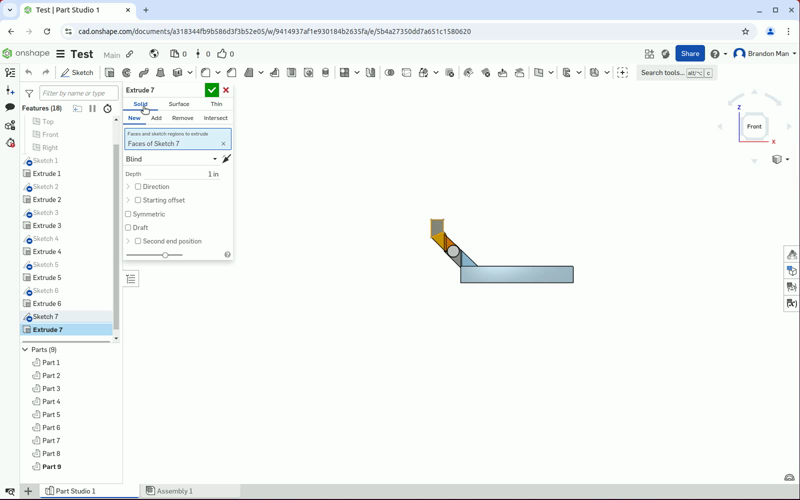
click(143, 106)
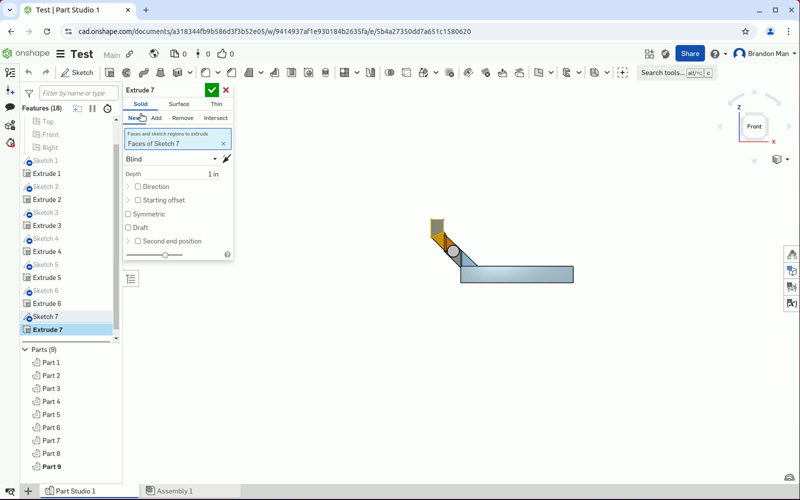
mouse_move(137, 120)
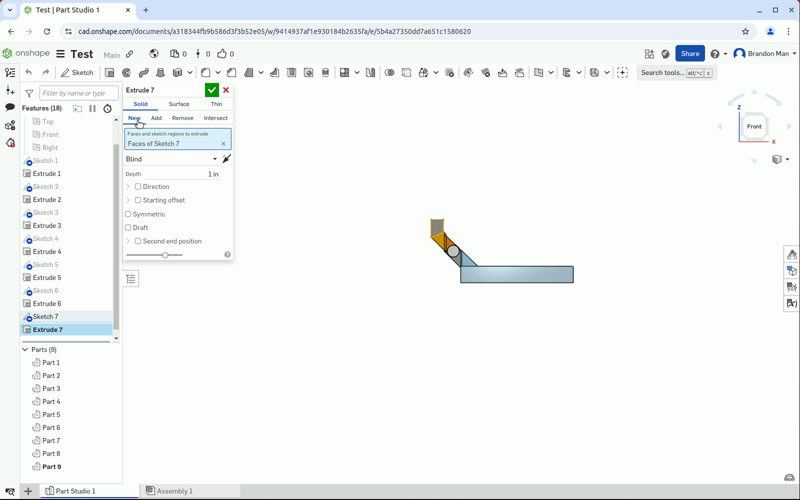
click(137, 120)
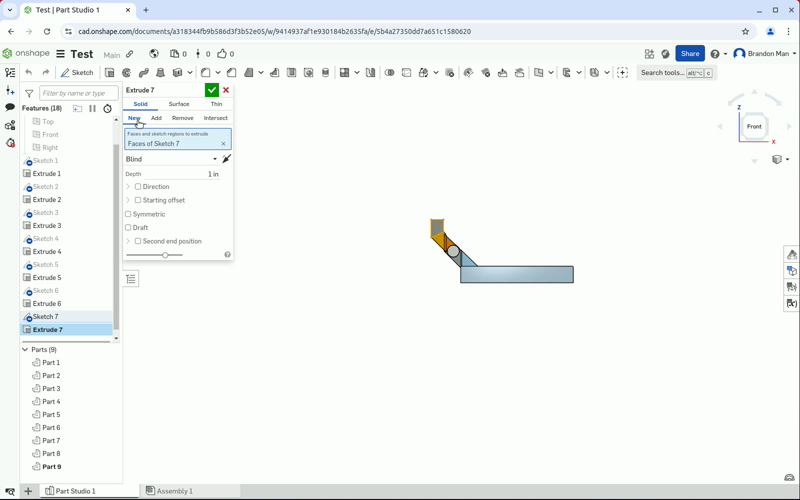
key(tab, 4)
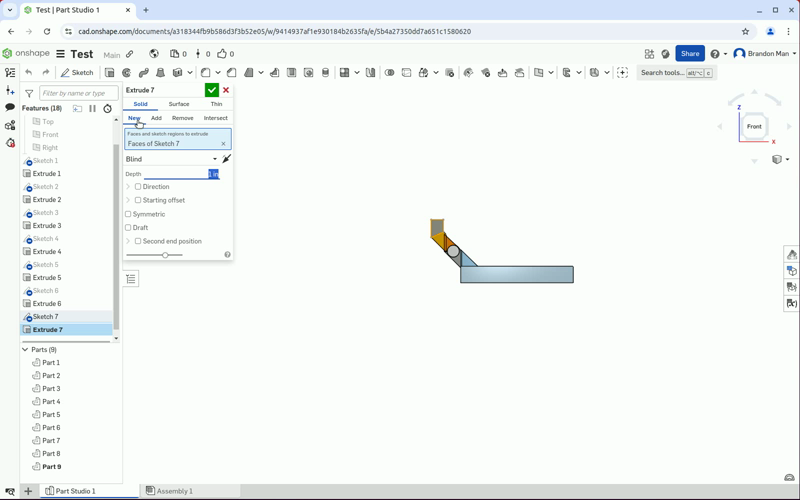
text(3.37)
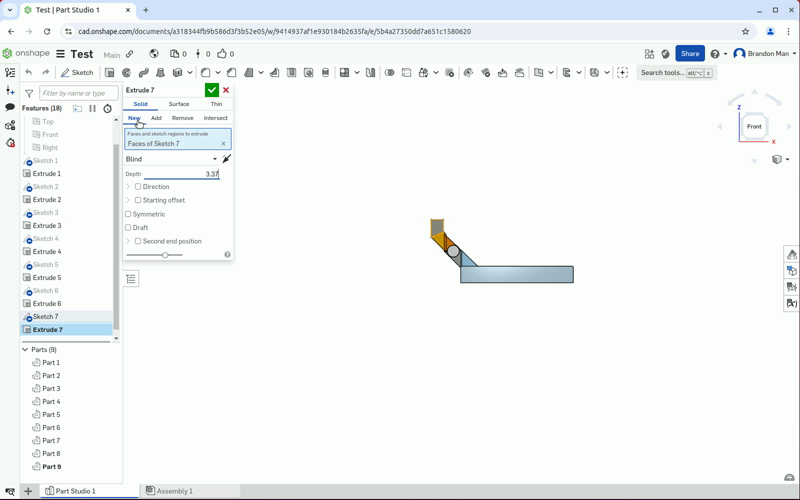
key(tab, 3)
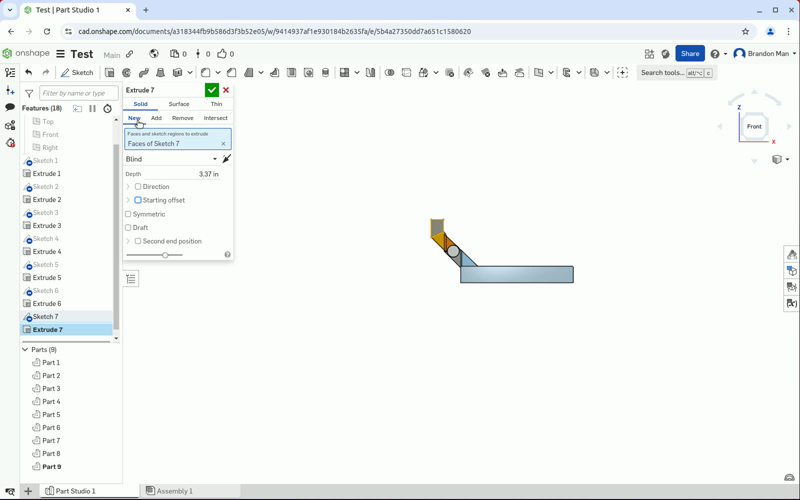
key(tab, 2)
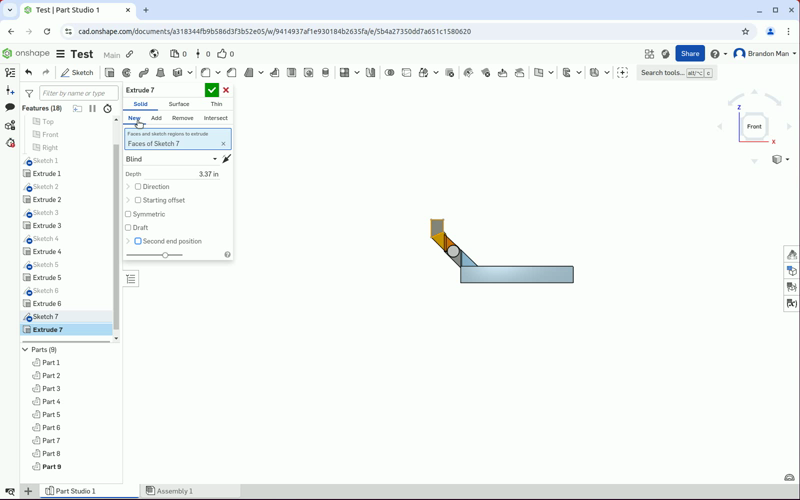
key(space)
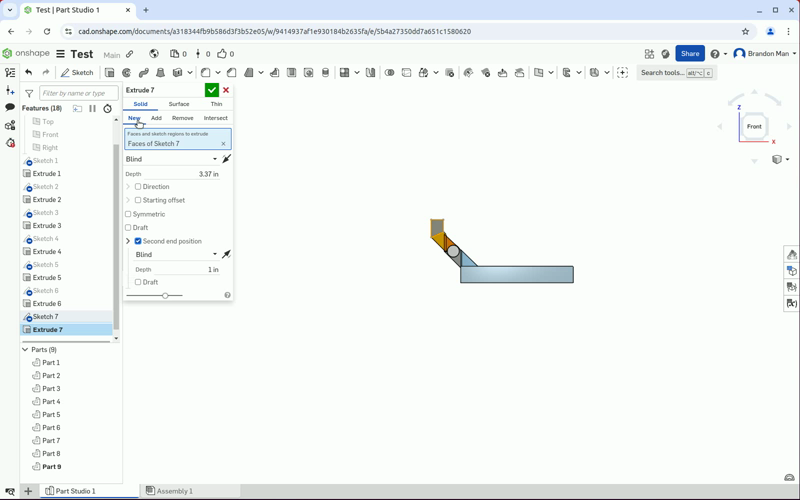
key(tab, 3)
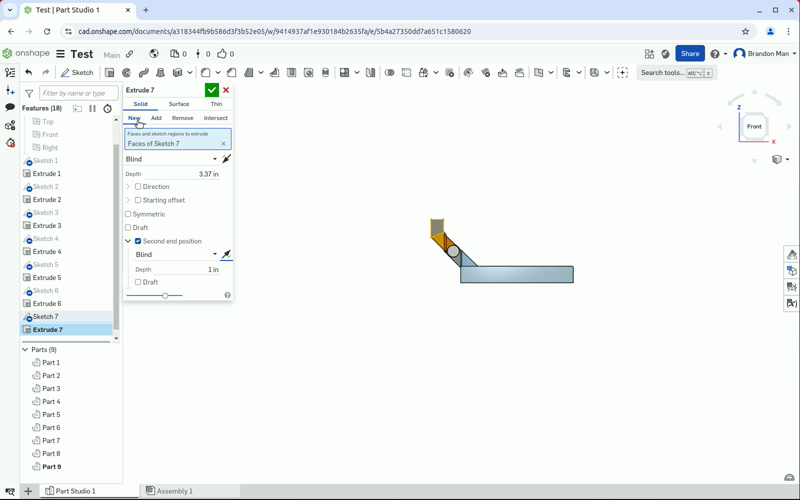
text(6.499)
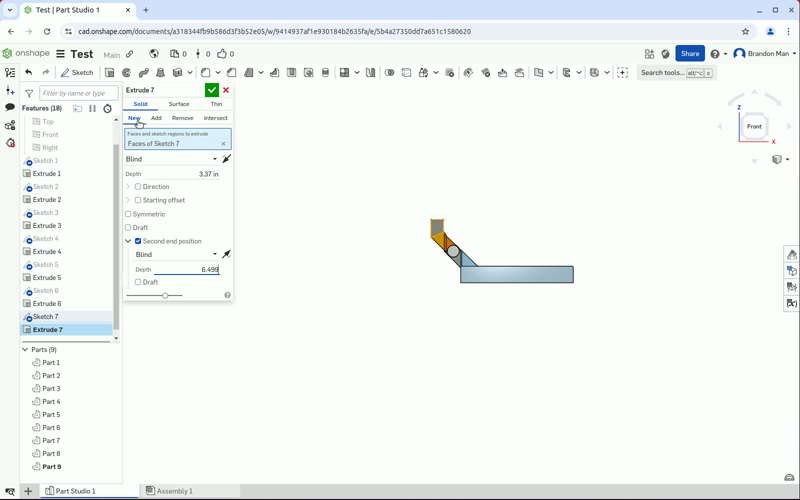
key(enter)
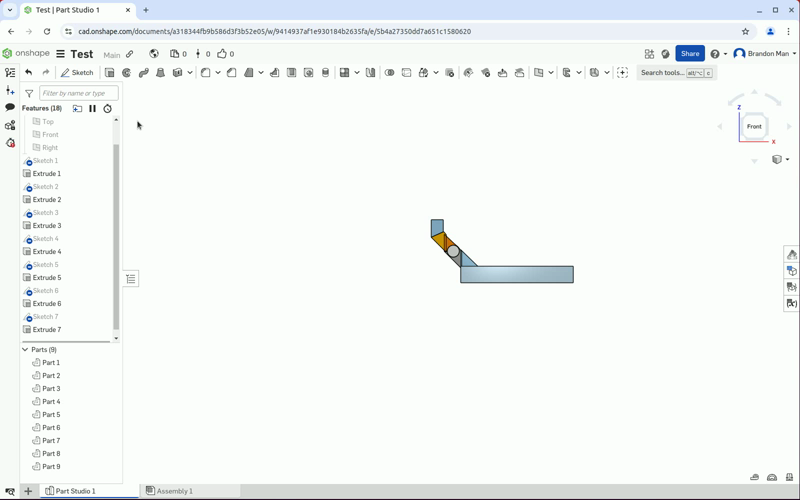
key(shift+h)
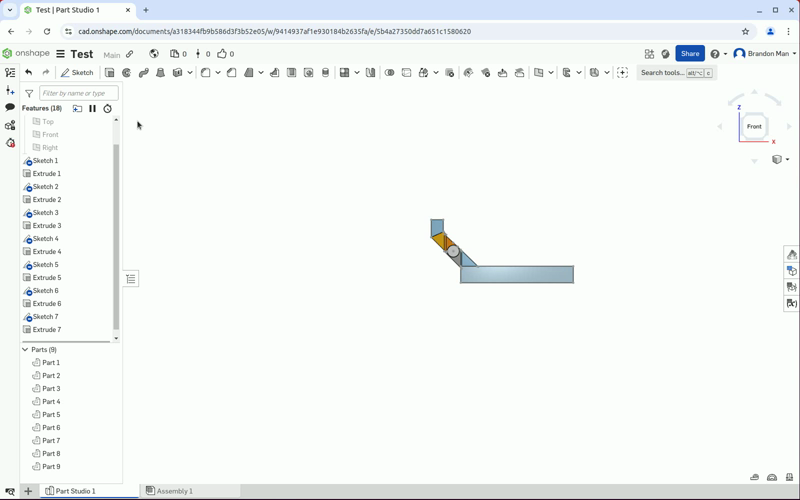
key(shift+h)
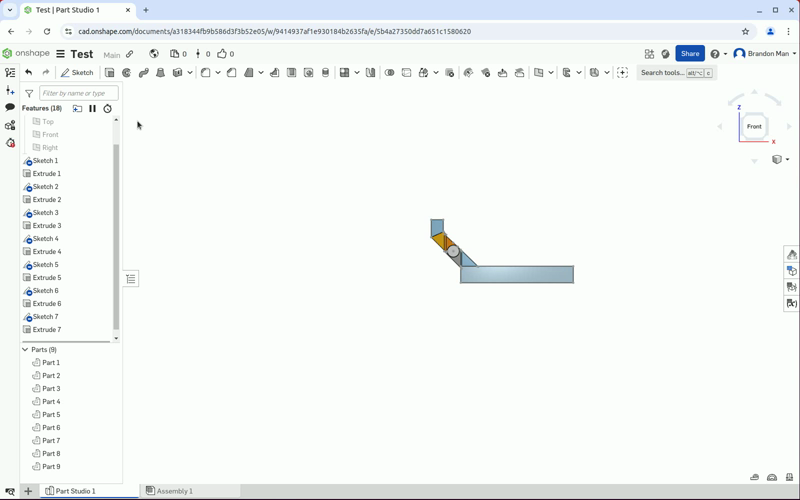
key(shift+7)
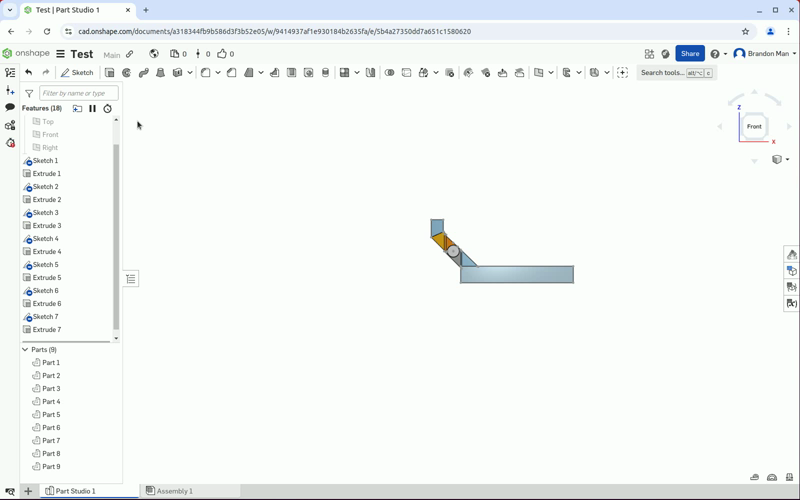
key(left, 2)
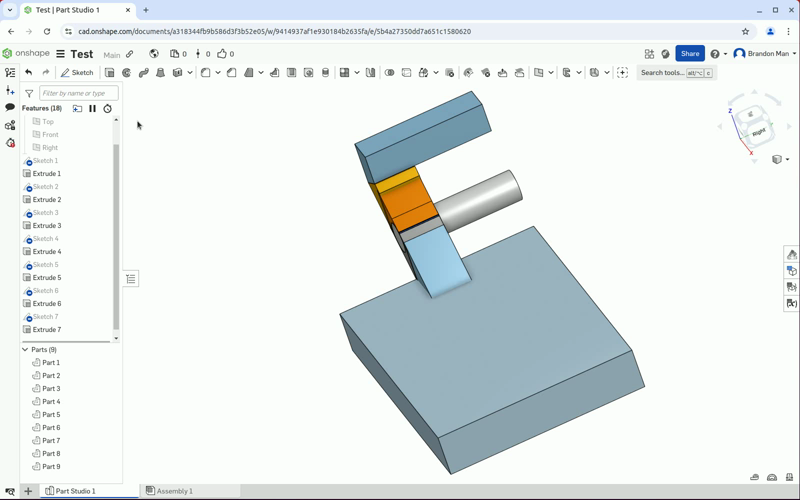
key(down, 2)
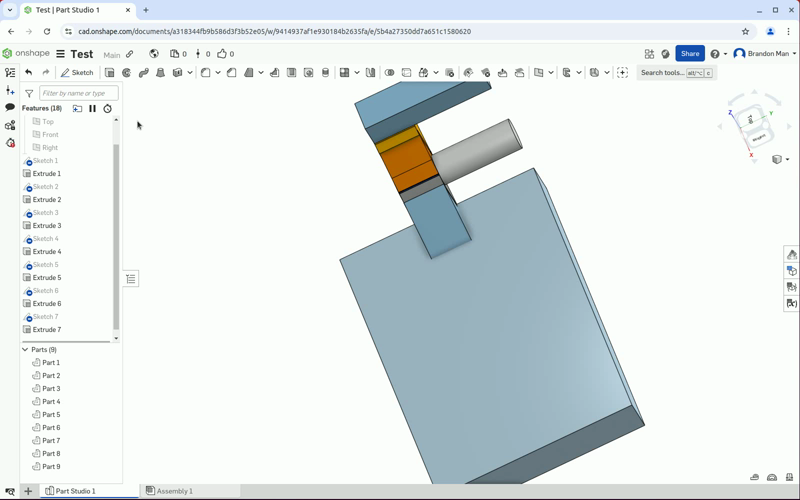
key(up, 2)
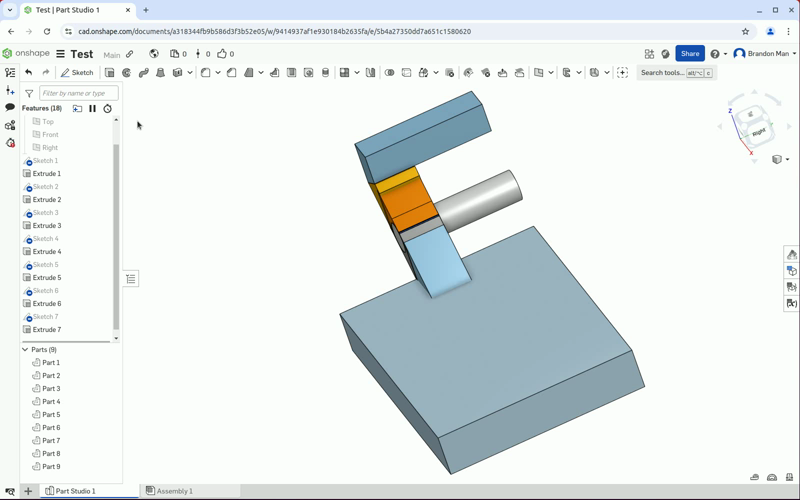
key(right, 2)
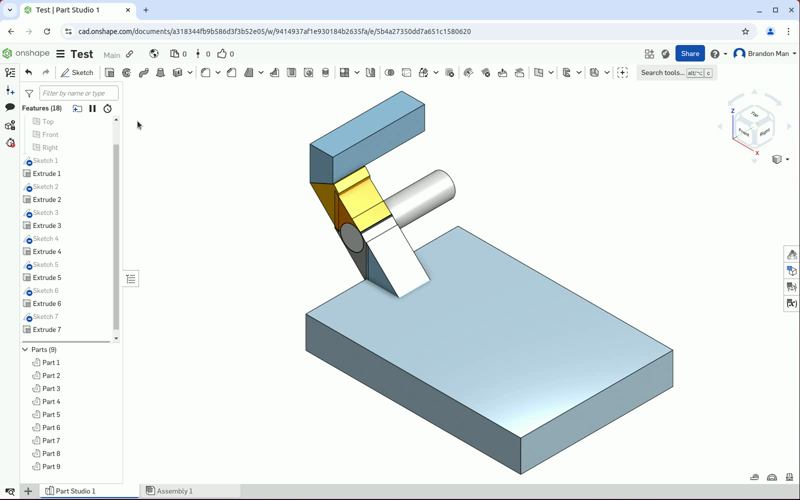
mouse_move(69, 163)
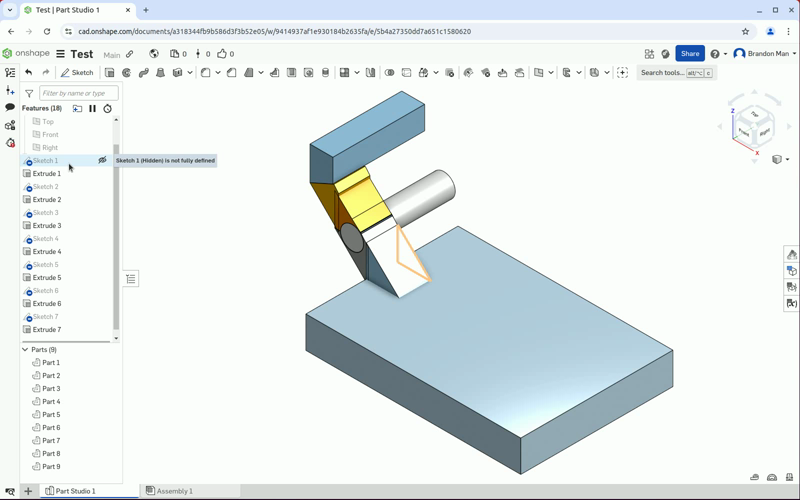
click(69, 163)